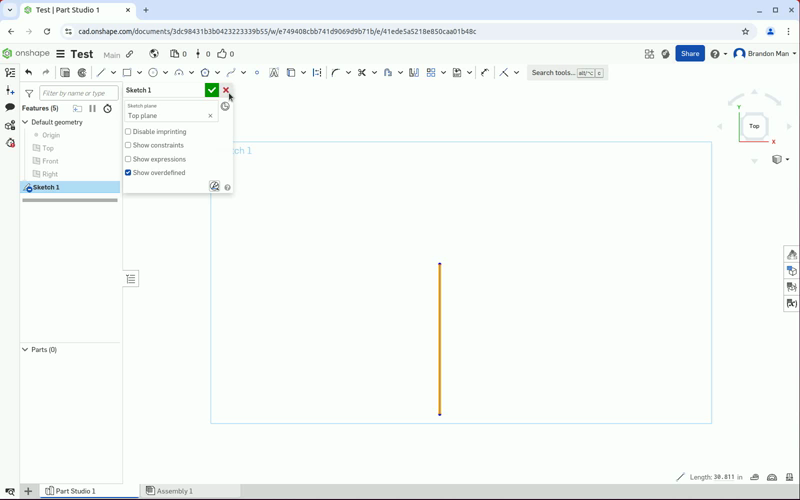
key(shift+h)
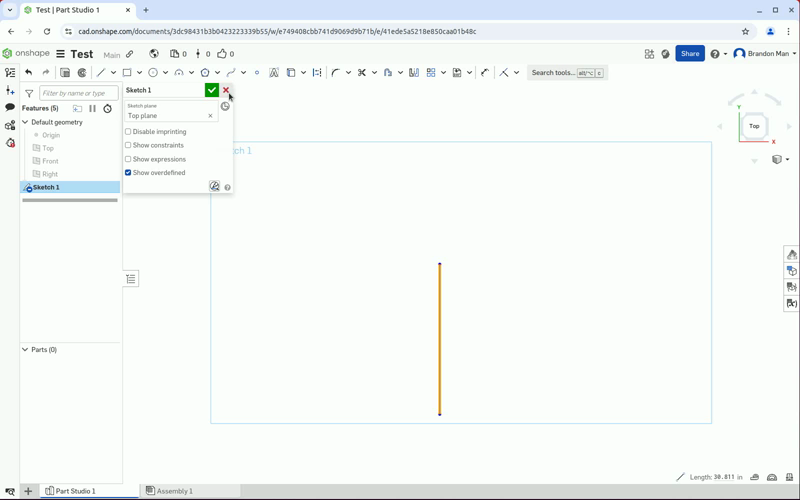
key(shift+s)
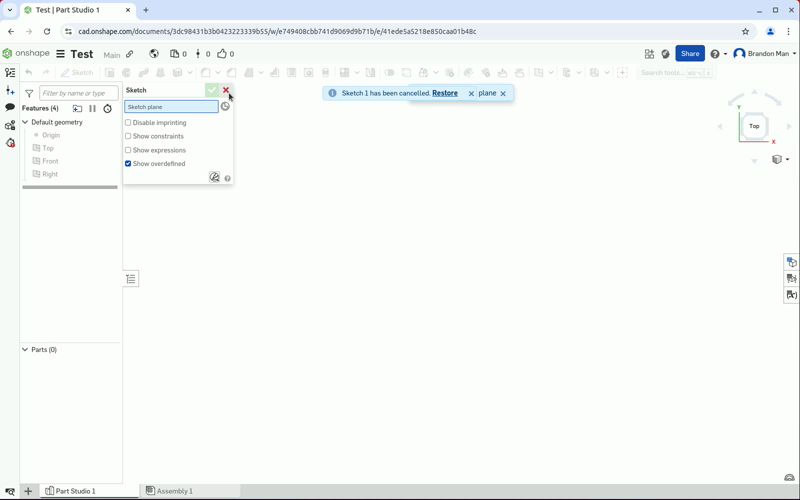
mouse_move(73, 150)
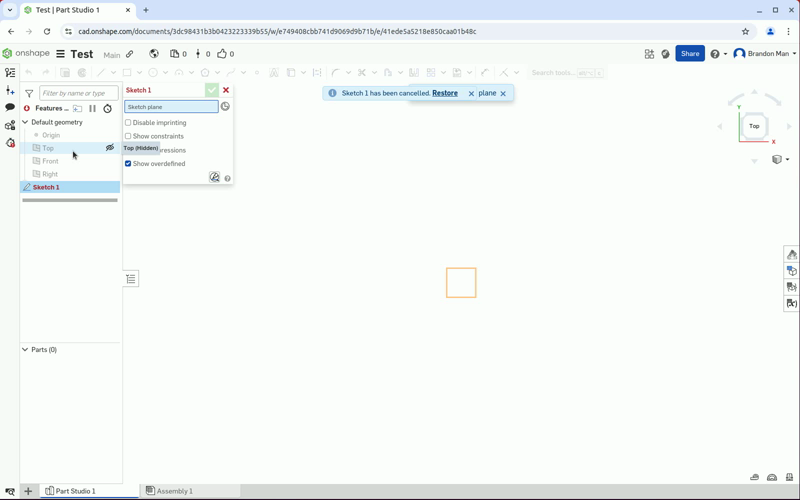
click(73, 150)
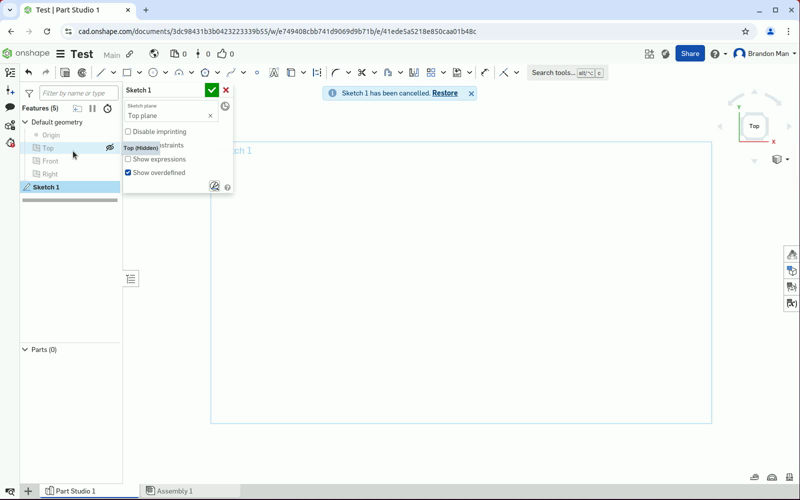
mouse_move(73, 352)
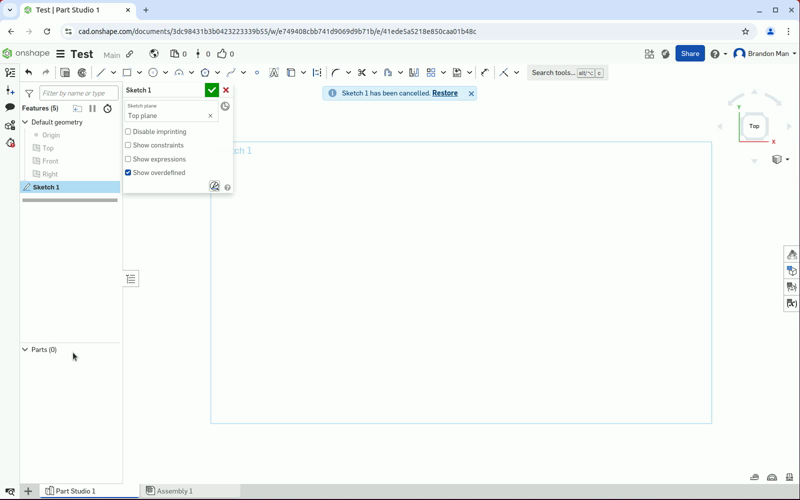
key(y)
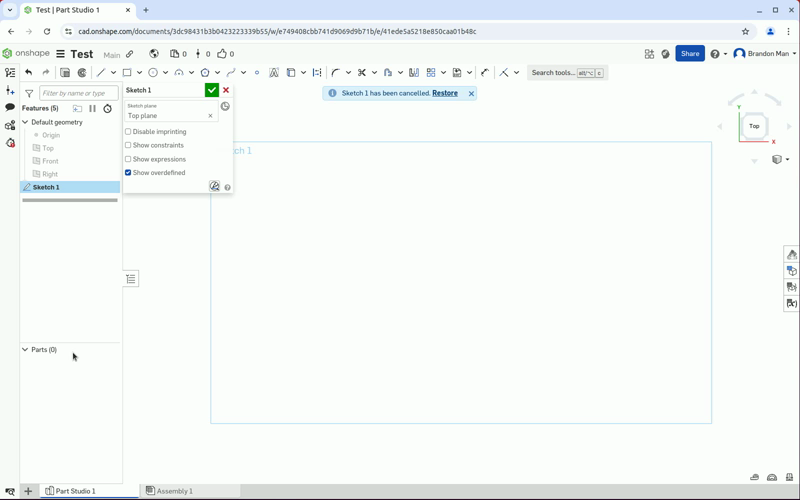
key(c)
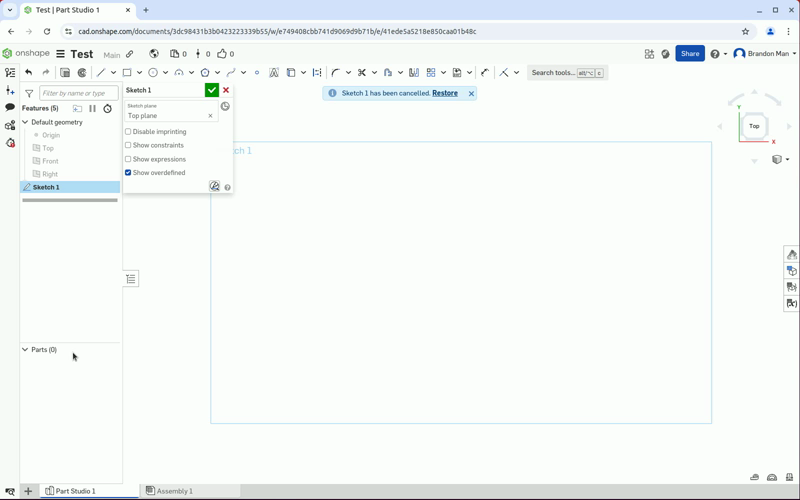
key_down(shift)
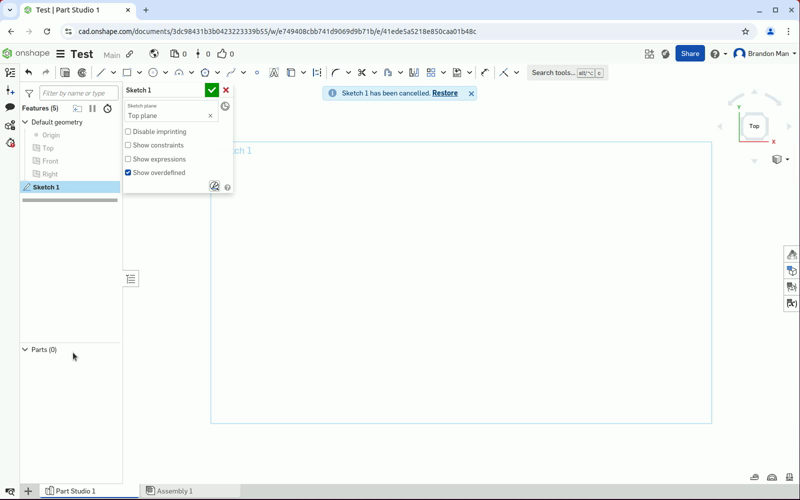
mouse_move(408, 244)
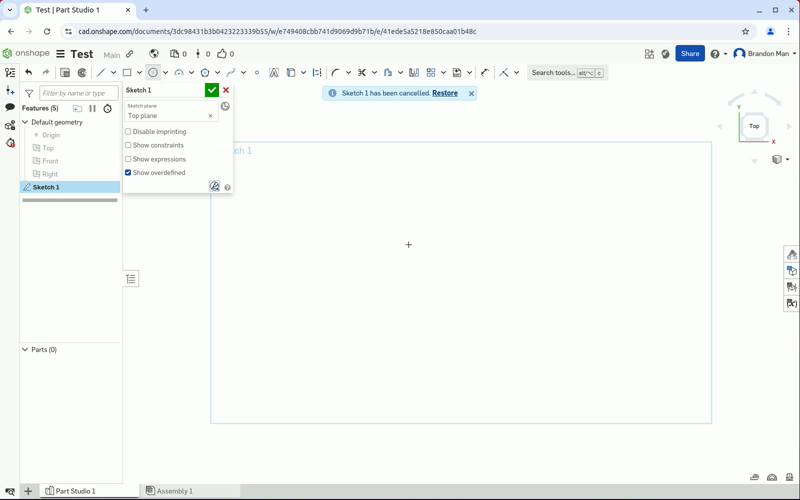
click(408, 244)
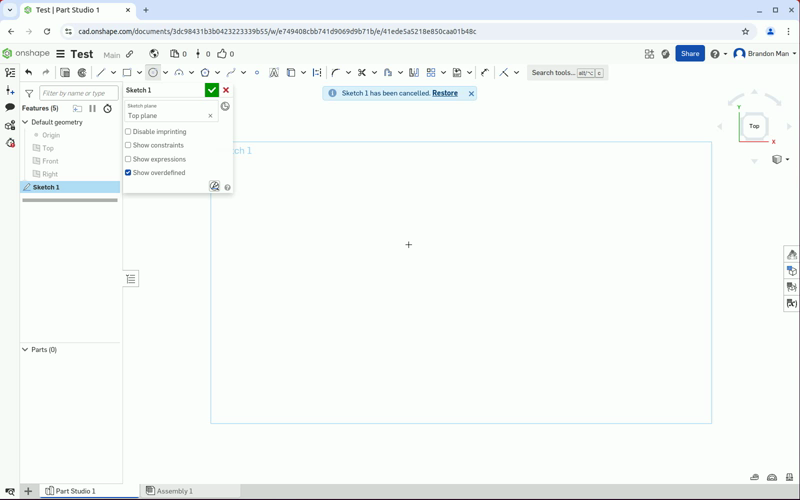
key_up(shift)
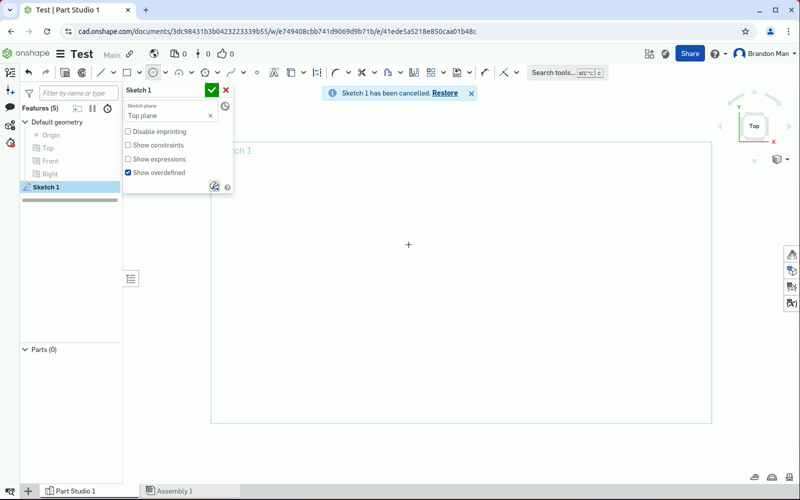
mouse_move(431, 244)
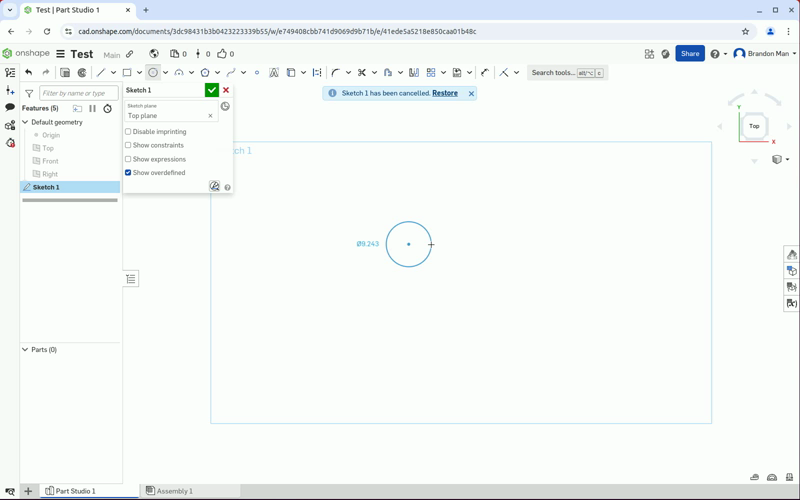
click(431, 244)
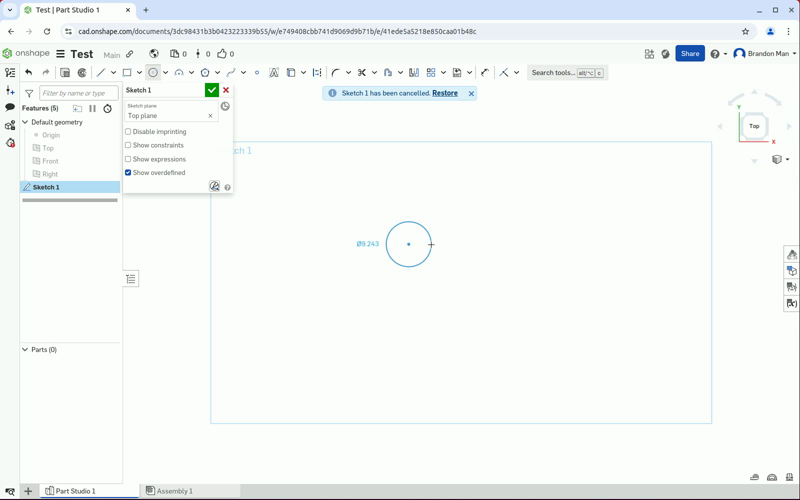
key(esc)
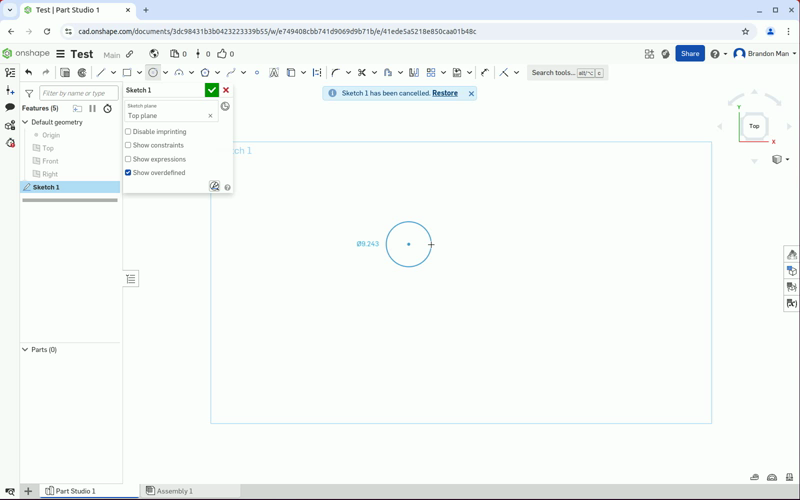
mouse_move(412, 224)
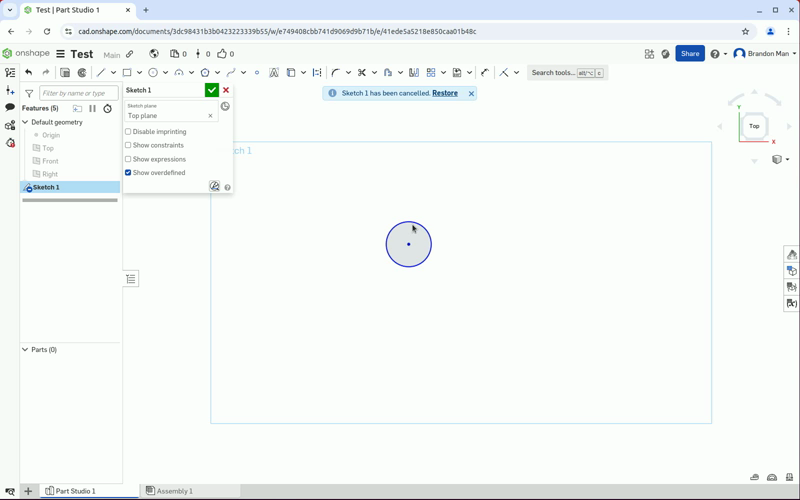
scroll(6)
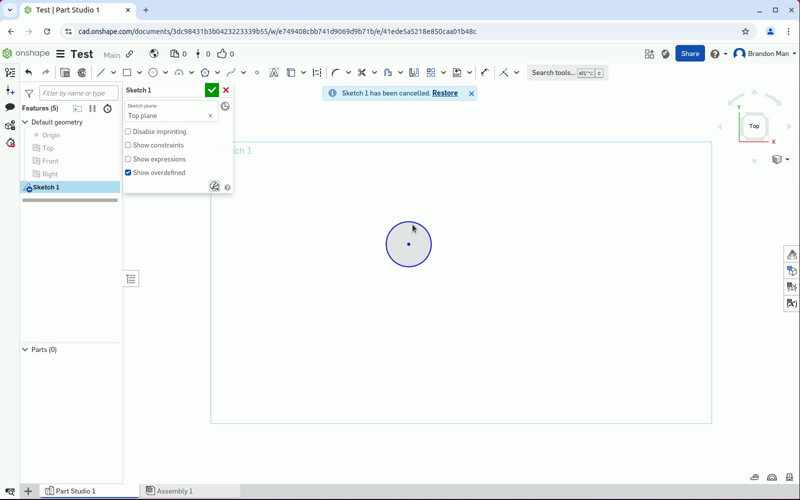
scroll(6)
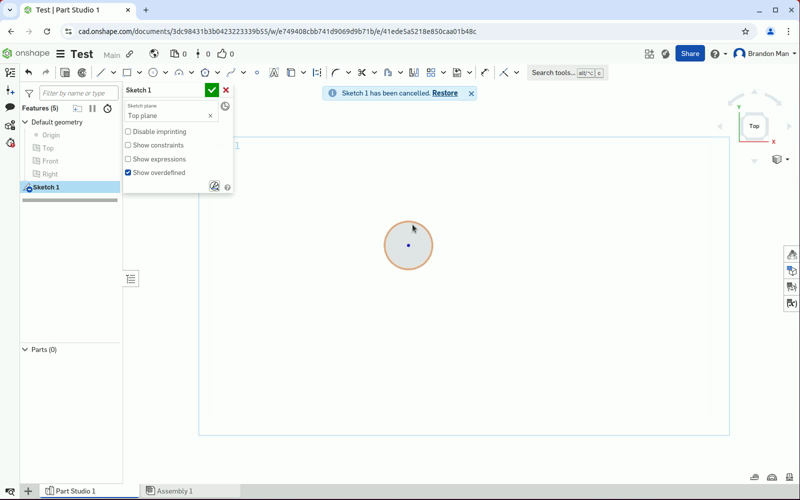
scroll(6)
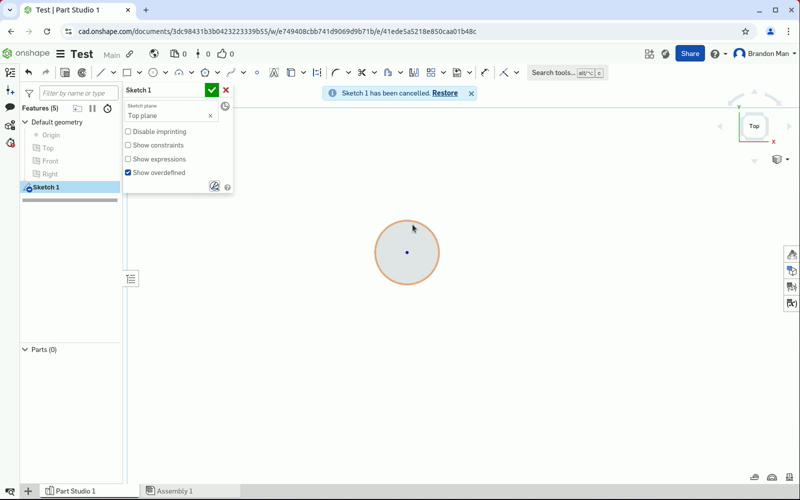
scroll(6)
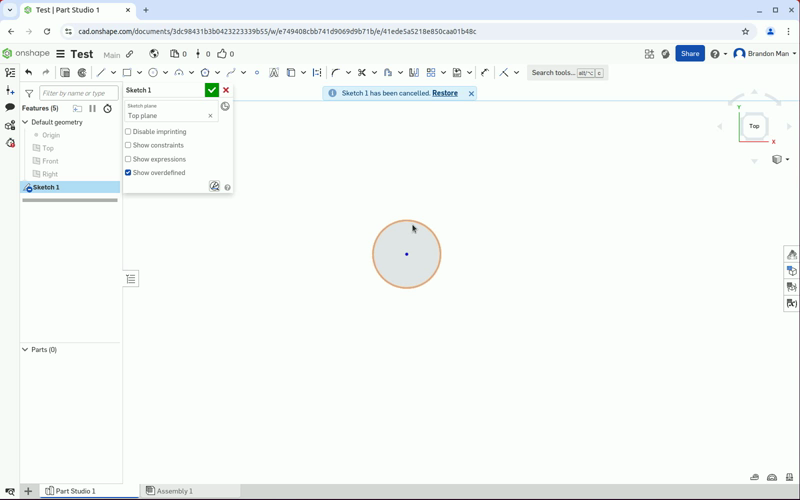
scroll(6)
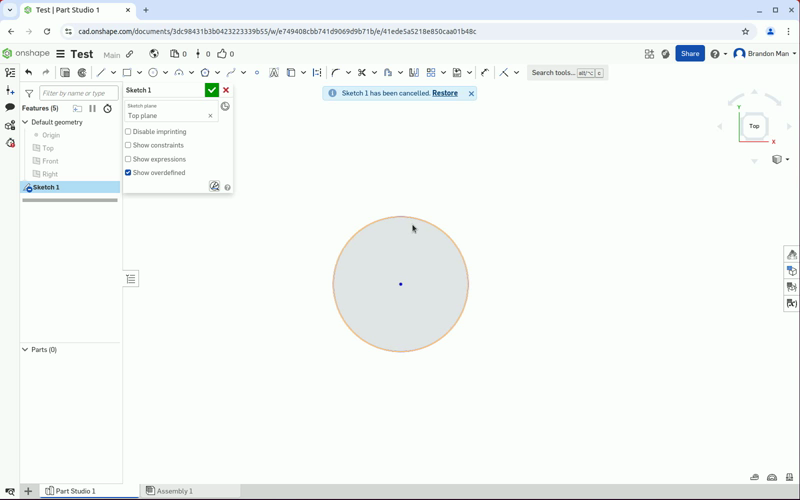
scroll(6)
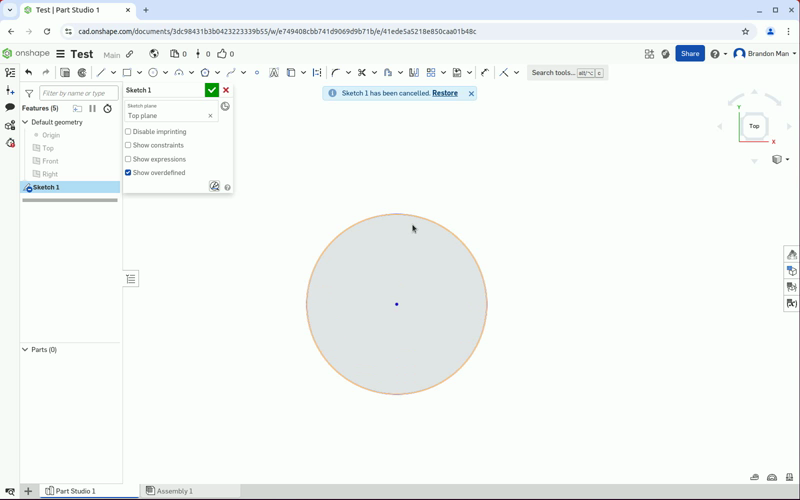
scroll(6)
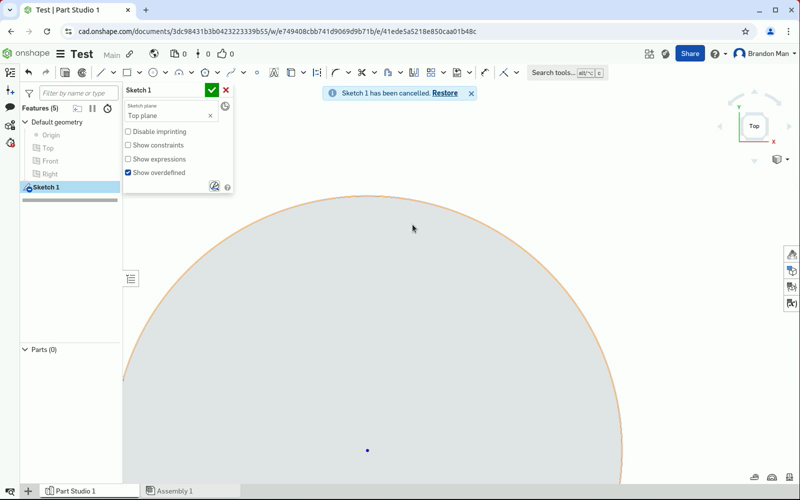
click(412, 224)
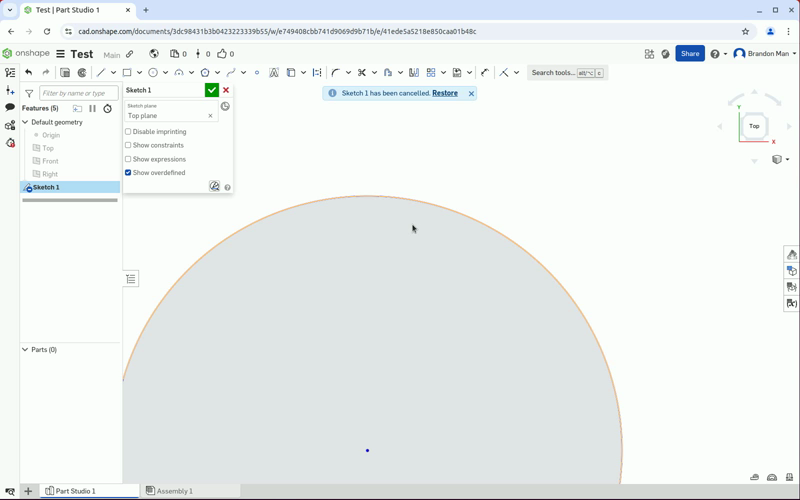
scroll(-6)
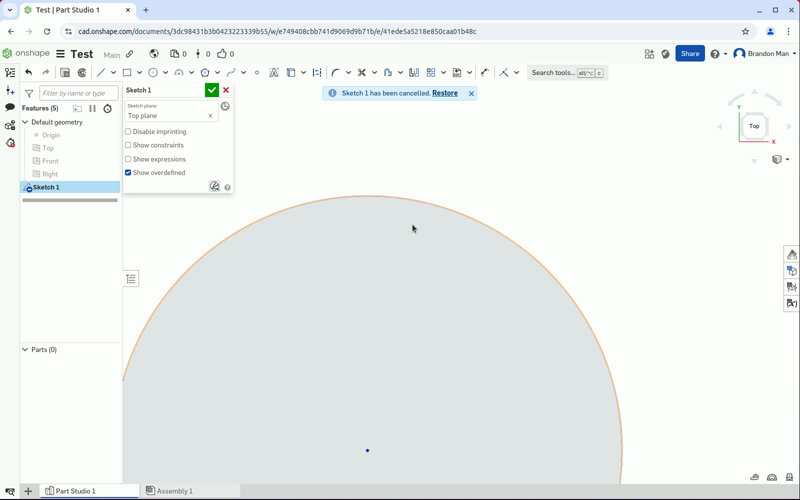
scroll(-6)
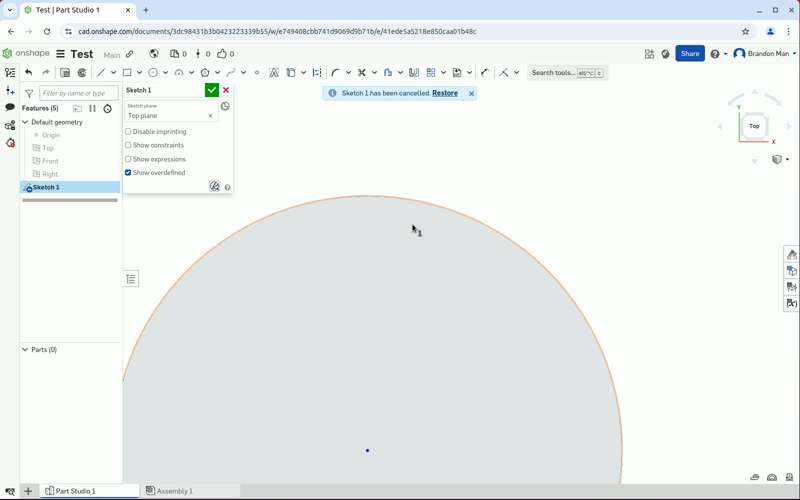
scroll(-6)
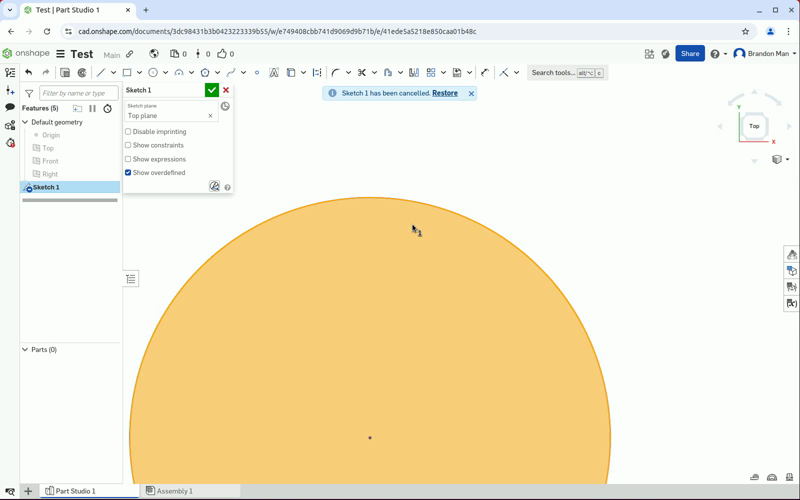
scroll(-6)
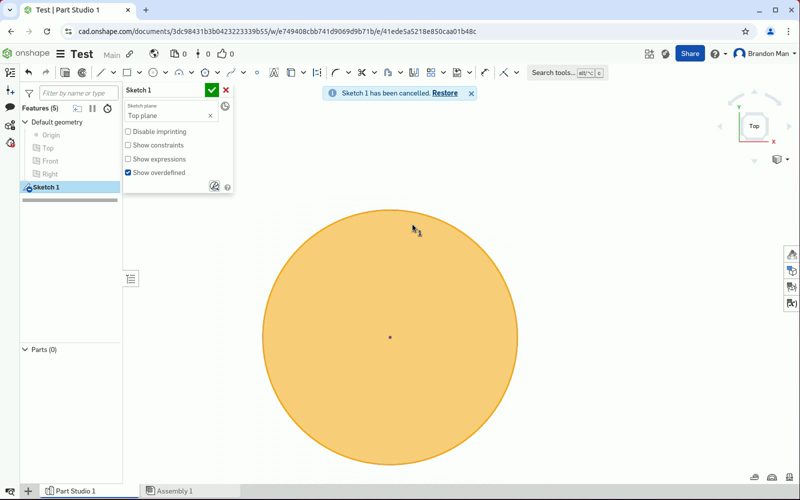
scroll(-6)
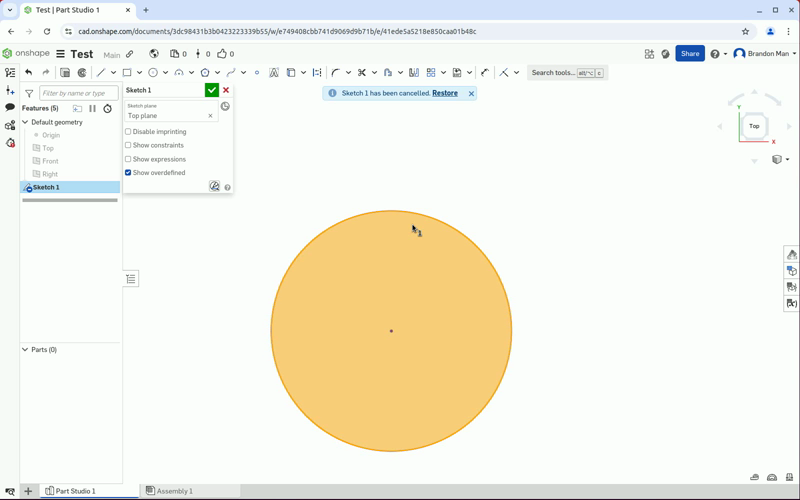
scroll(-6)
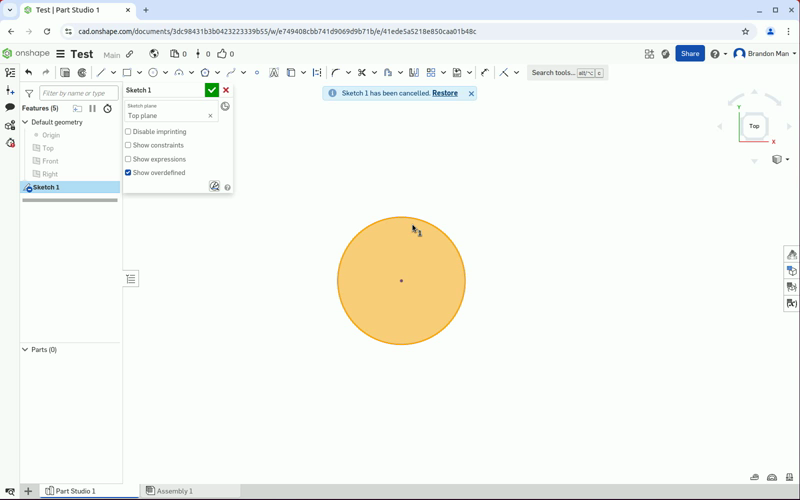
scroll(-6)
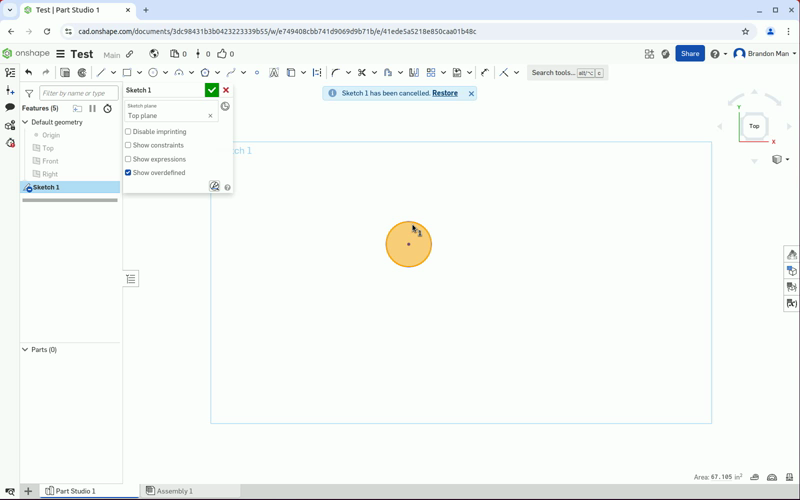
mouse_move(73, 352)
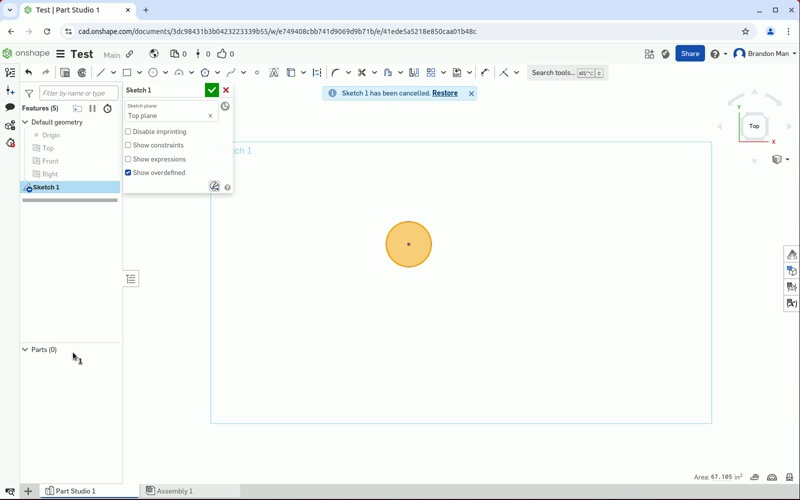
key(shift+y)
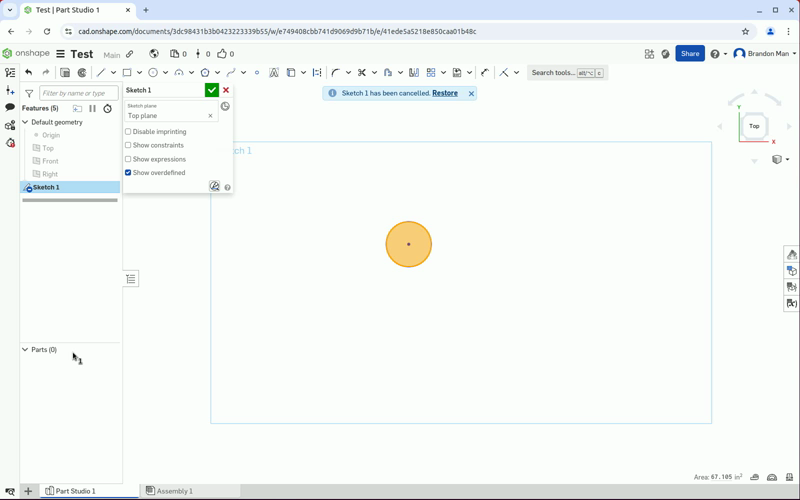
key(shift+e)
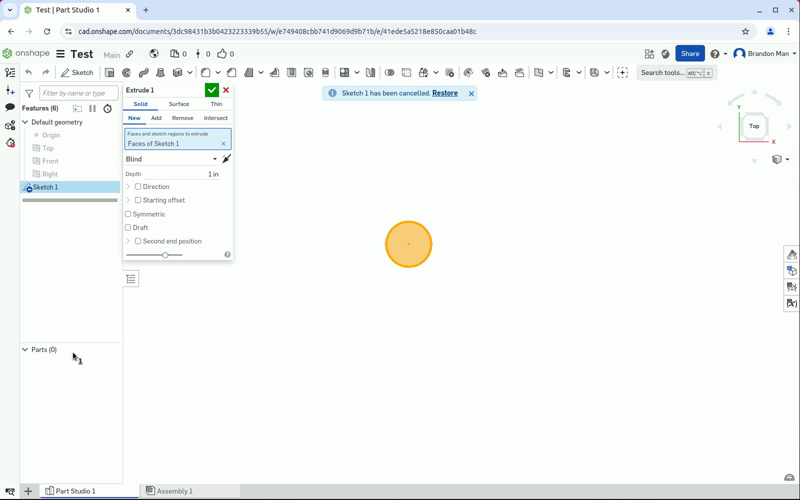
mouse_move(143, 106)
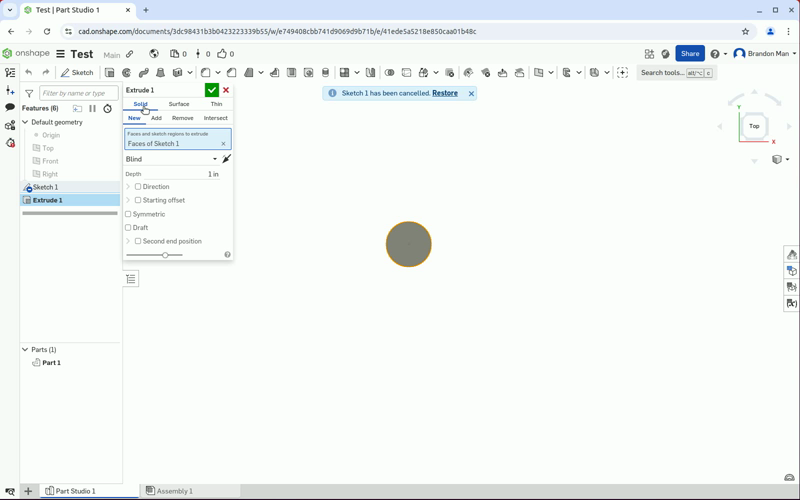
click(143, 106)
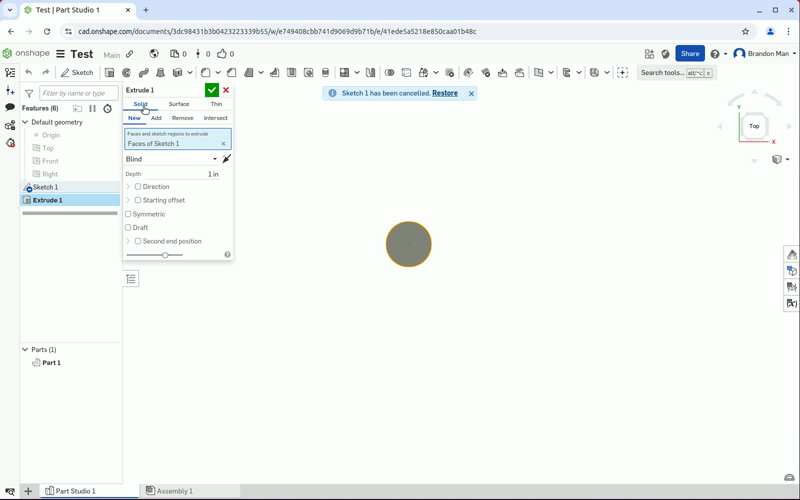
mouse_move(137, 120)
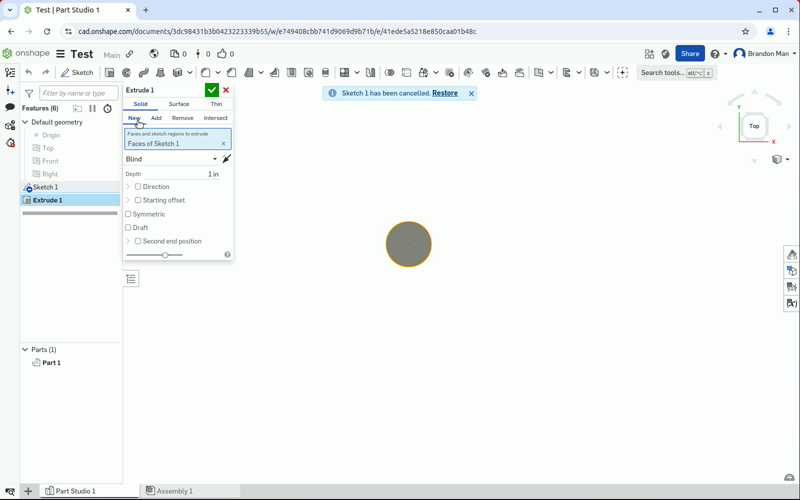
click(137, 120)
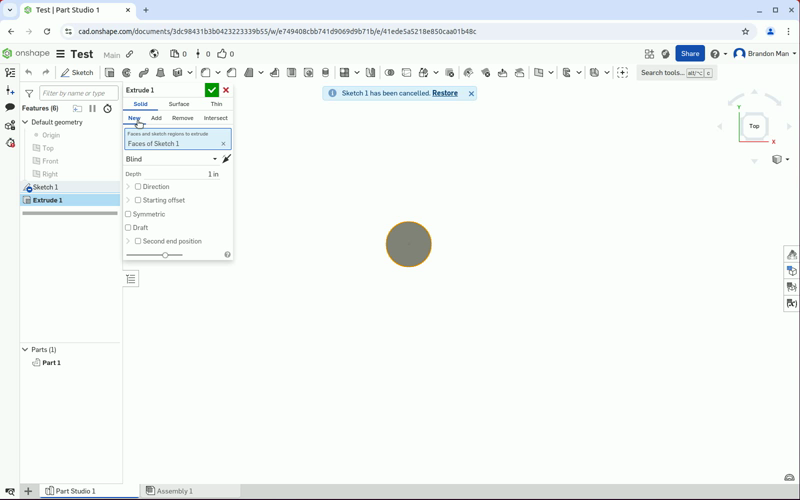
key(tab, 4)
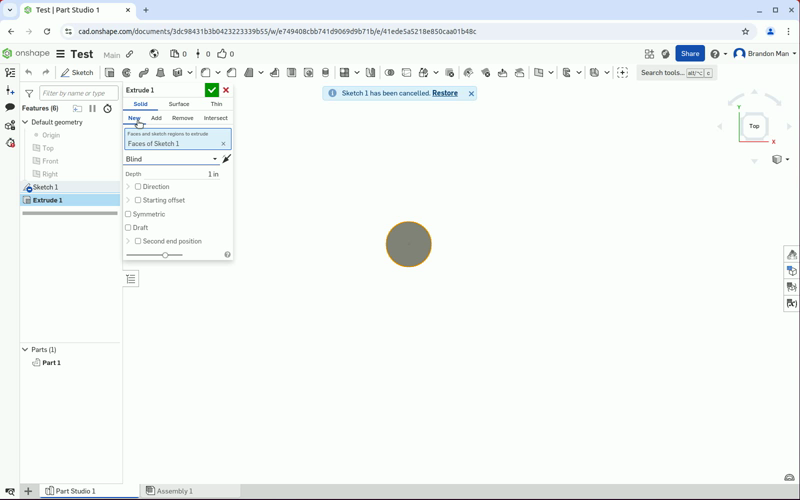
text(23.108)
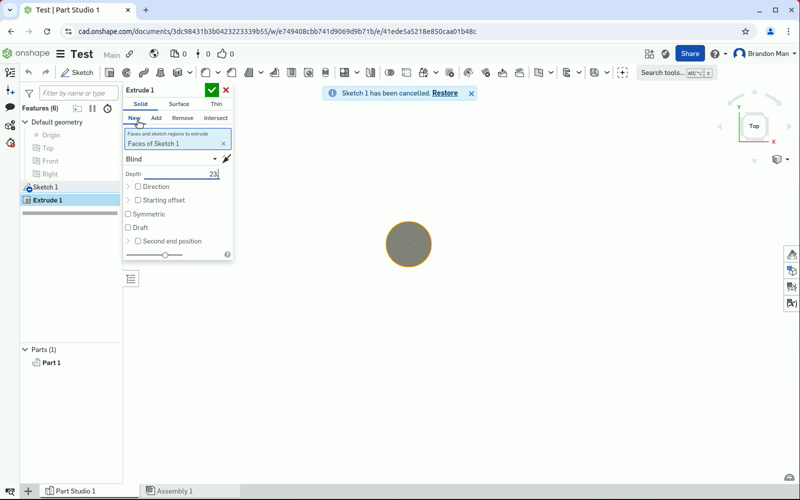
key(enter)
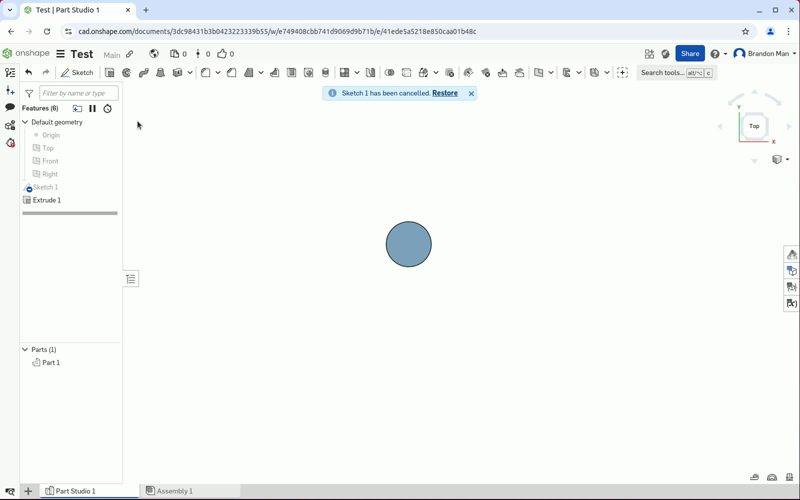
key(shift+h)
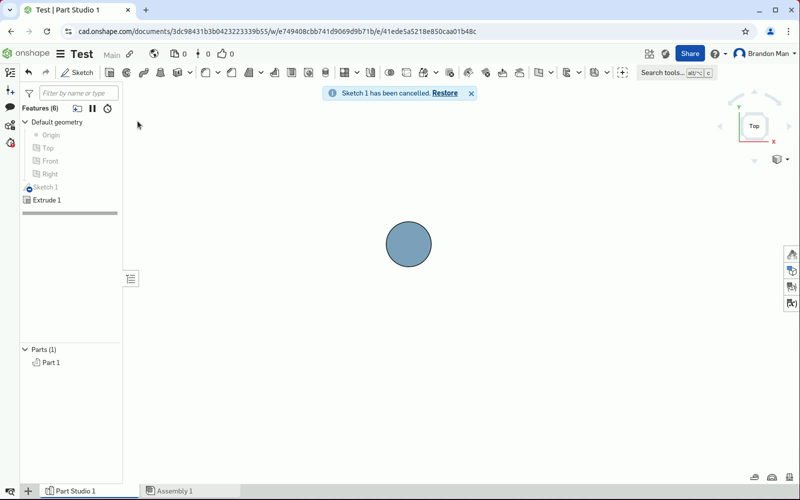
key(shift+h)
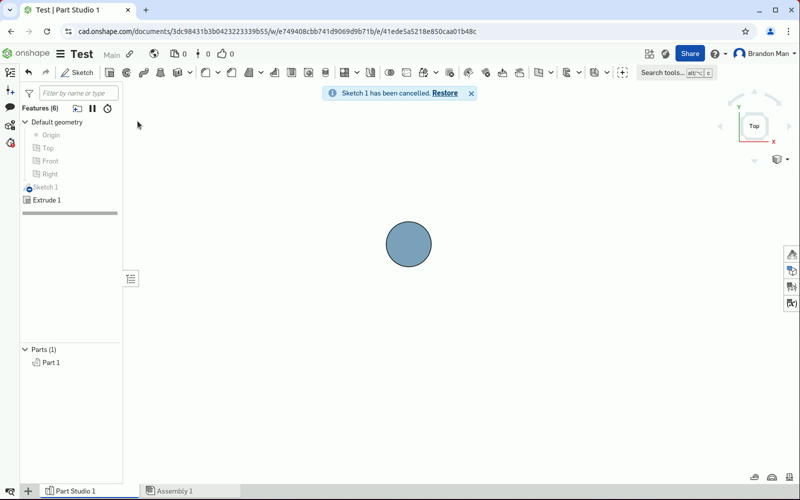
mouse_move(73, 189)
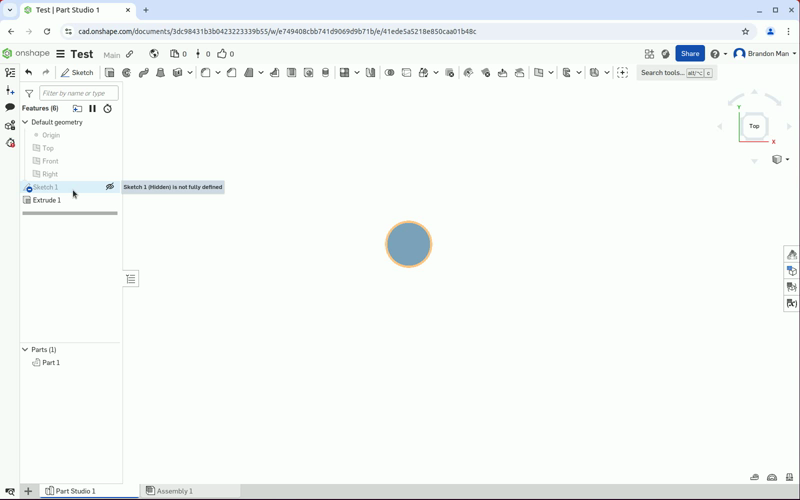
click(73, 189)
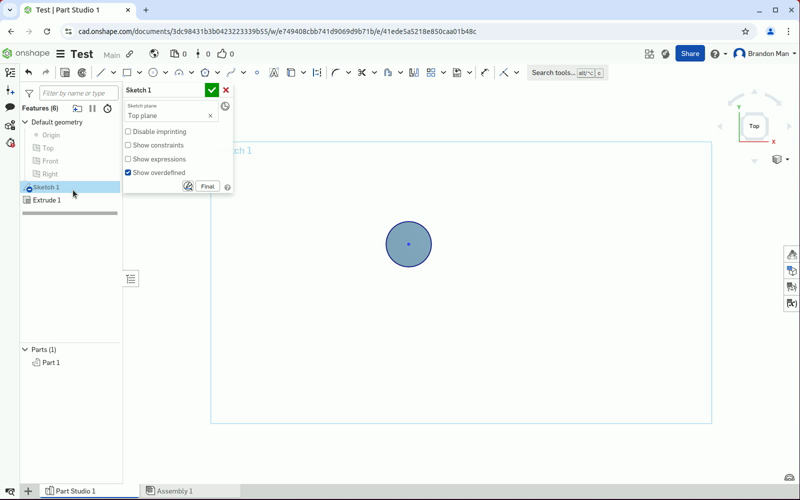
mouse_move(229, 92)
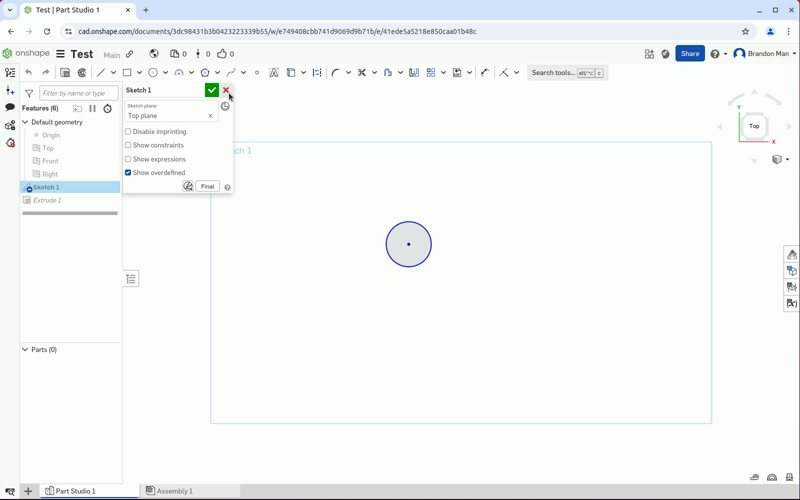
click(229, 92)
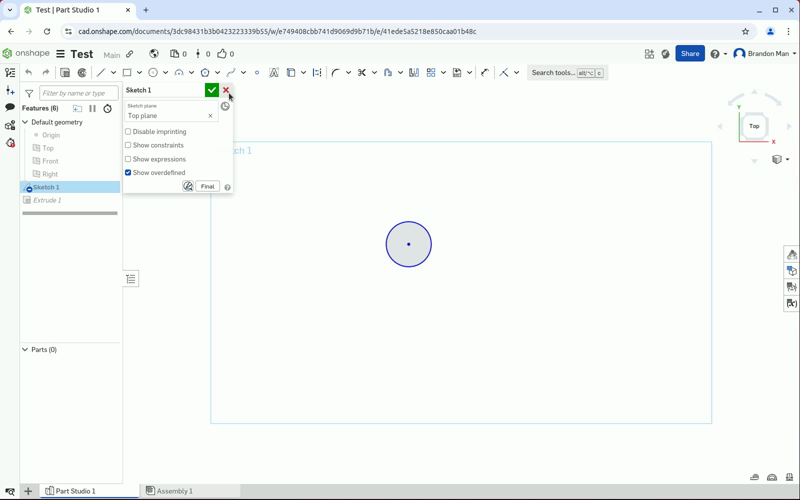
key(shift+s)
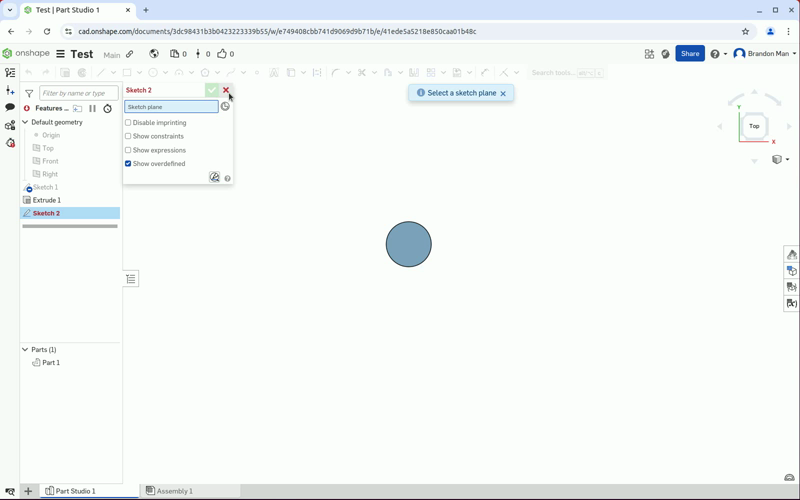
mouse_move(73, 150)
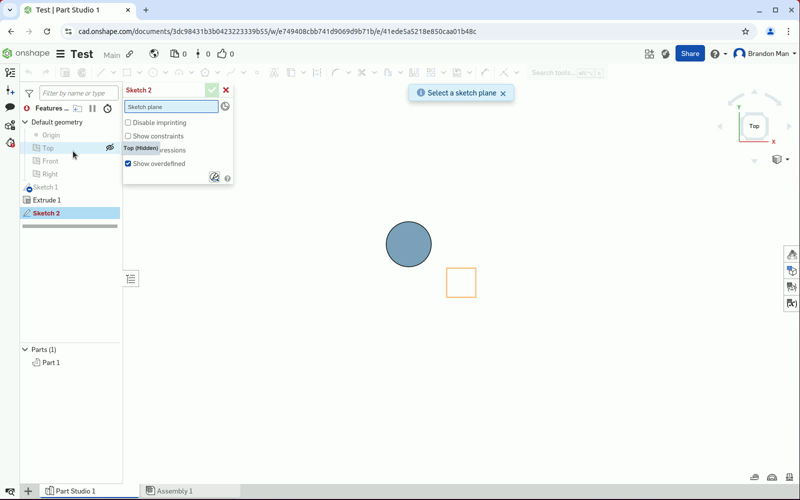
click(73, 150)
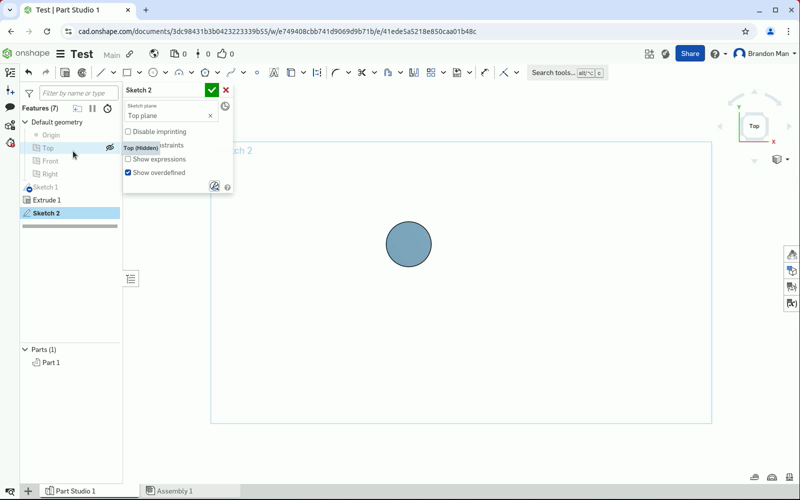
mouse_move(73, 352)
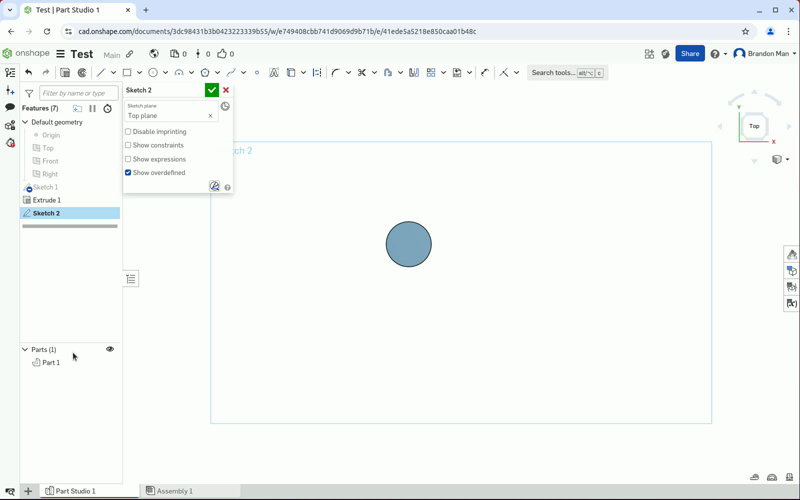
key(y)
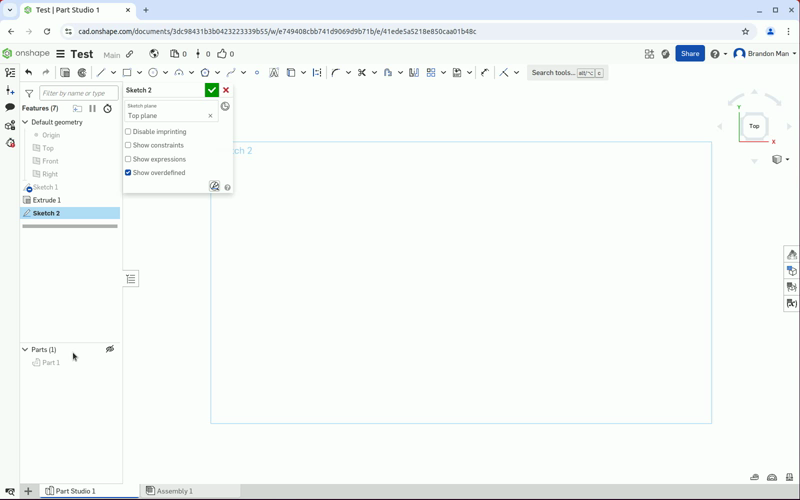
key(c)
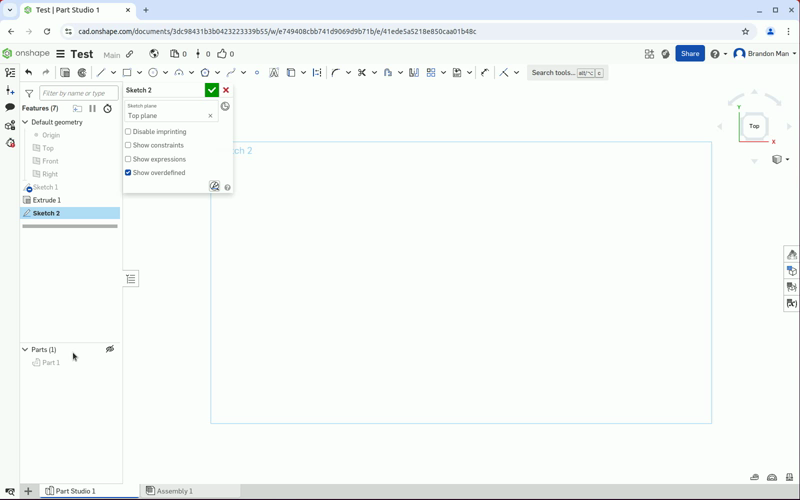
key_down(shift)
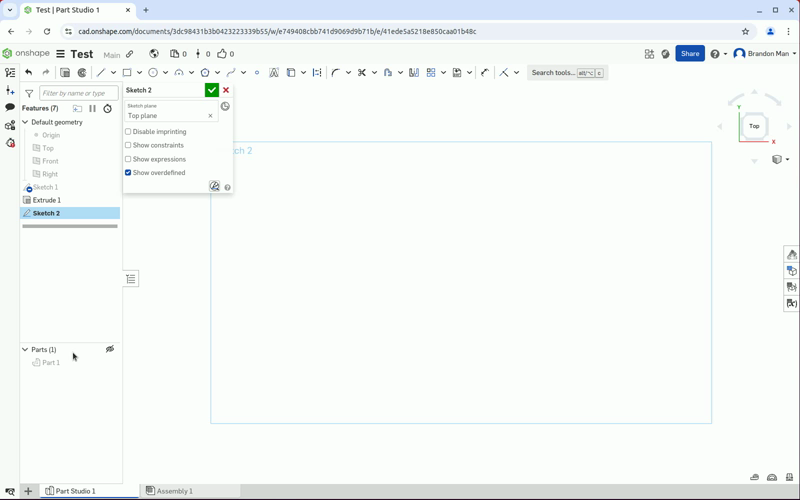
mouse_move(453, 244)
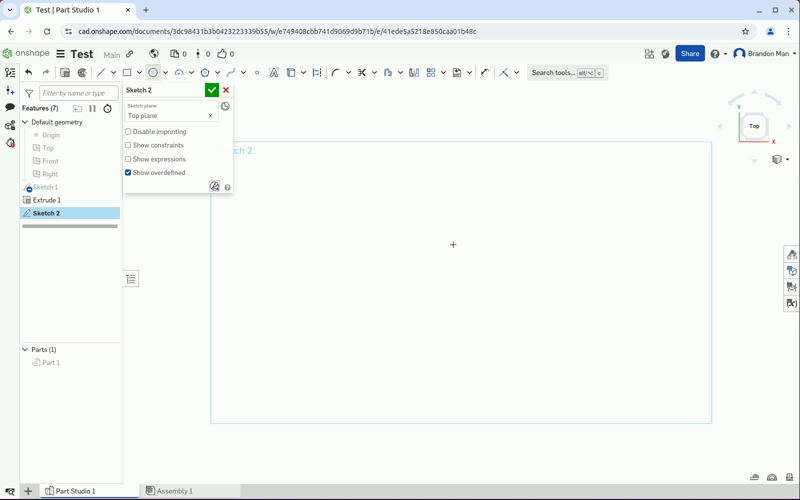
click(453, 244)
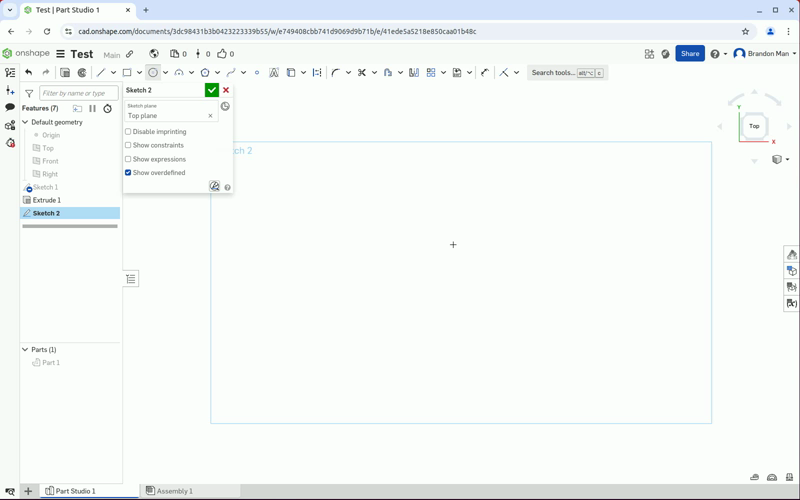
key_up(shift)
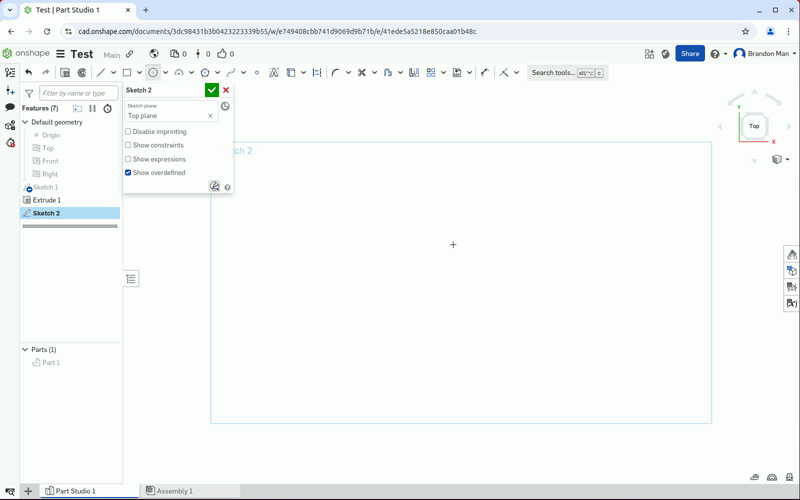
mouse_move(476, 244)
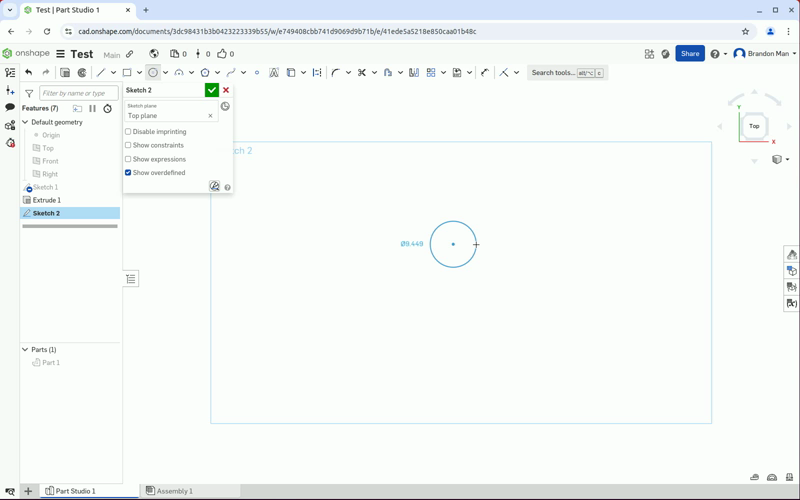
click(476, 244)
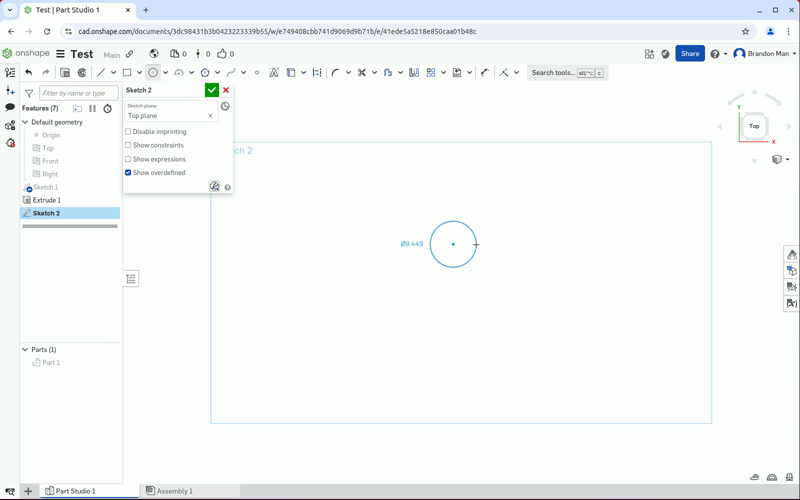
key(esc)
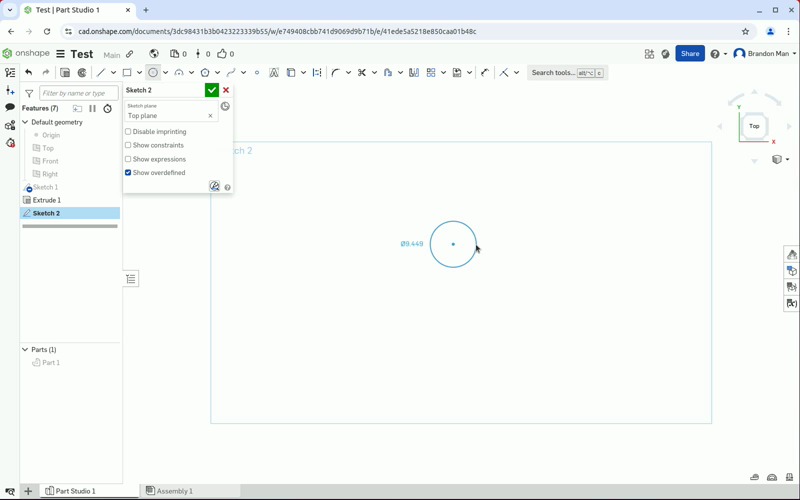
mouse_move(456, 255)
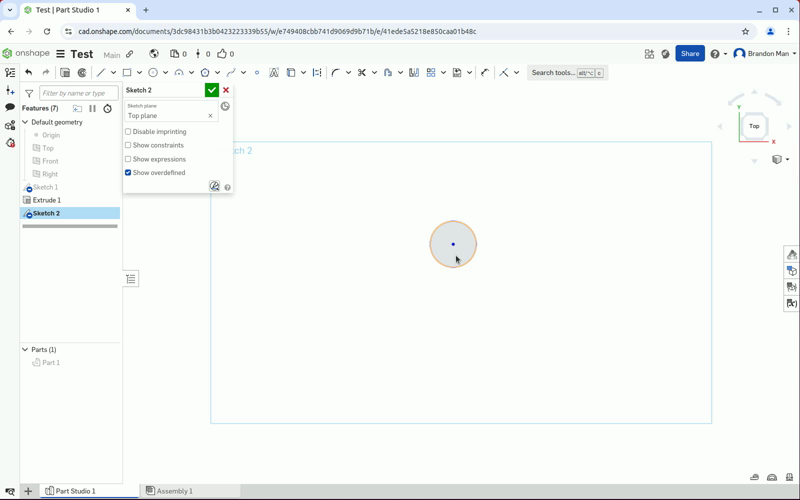
scroll(6)
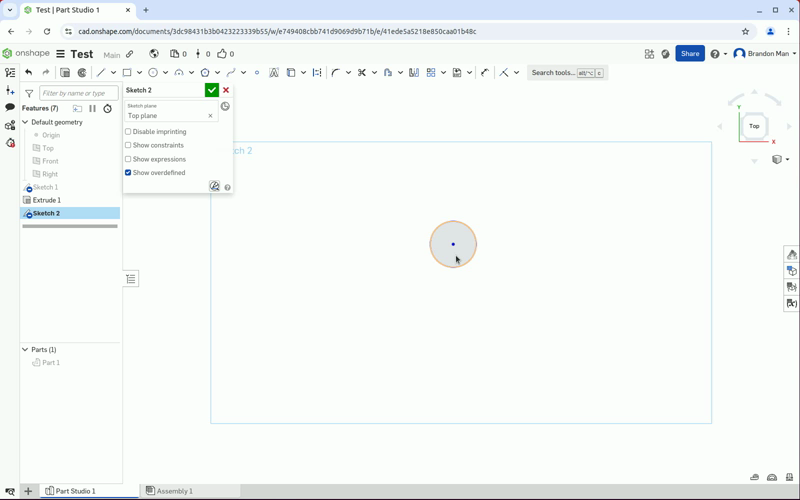
scroll(6)
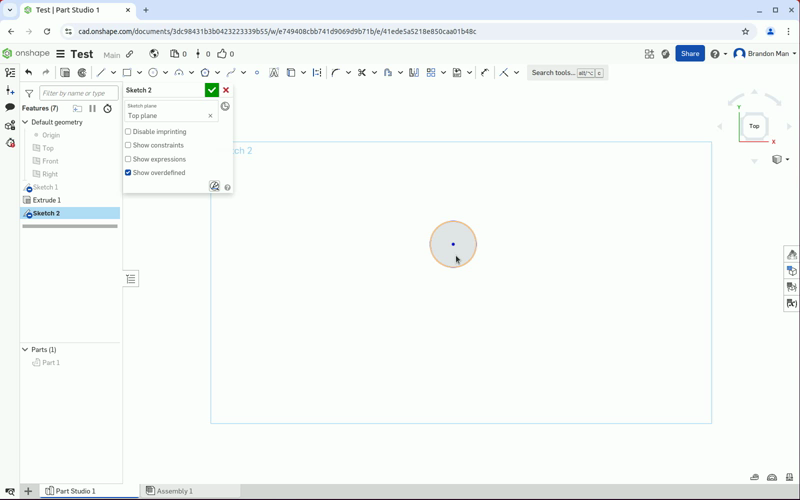
scroll(6)
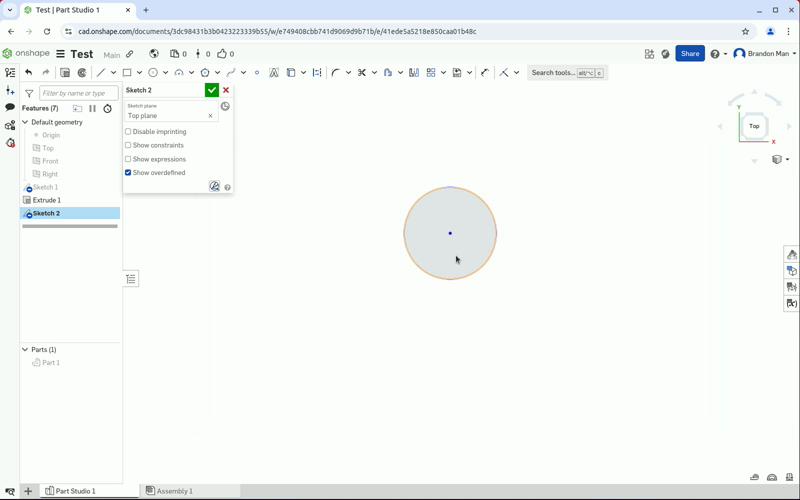
scroll(6)
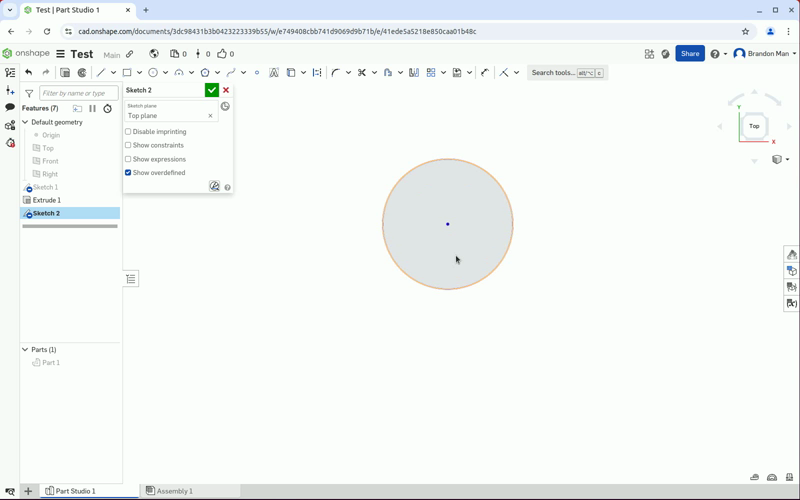
scroll(6)
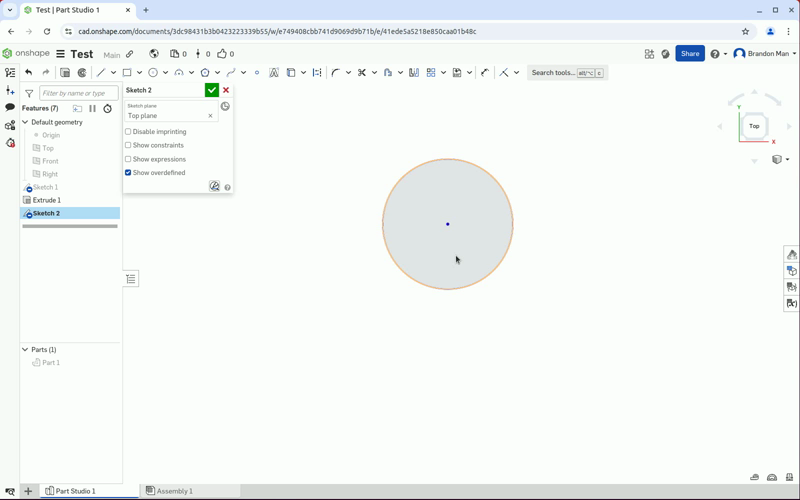
scroll(6)
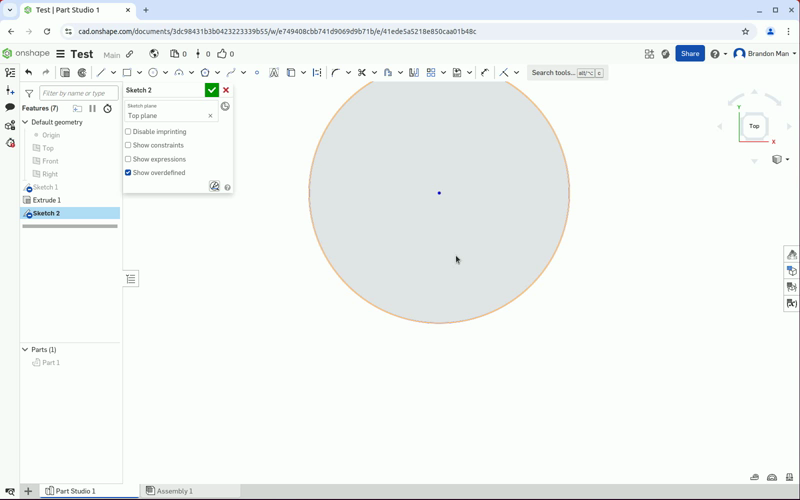
scroll(6)
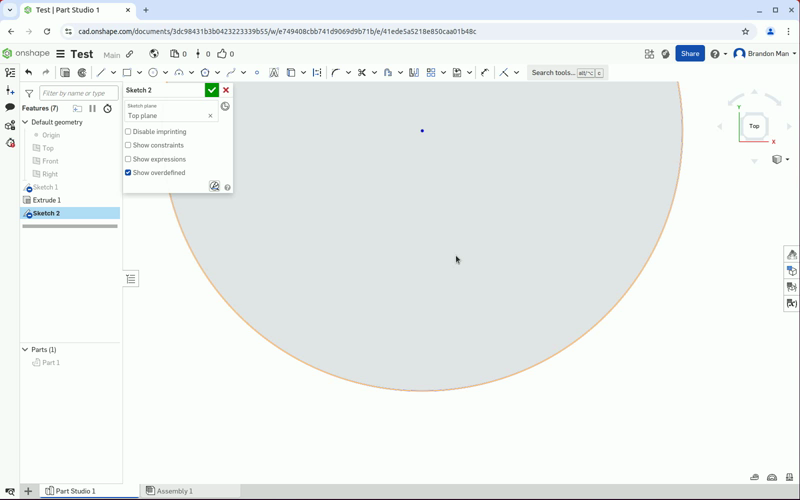
click(456, 255)
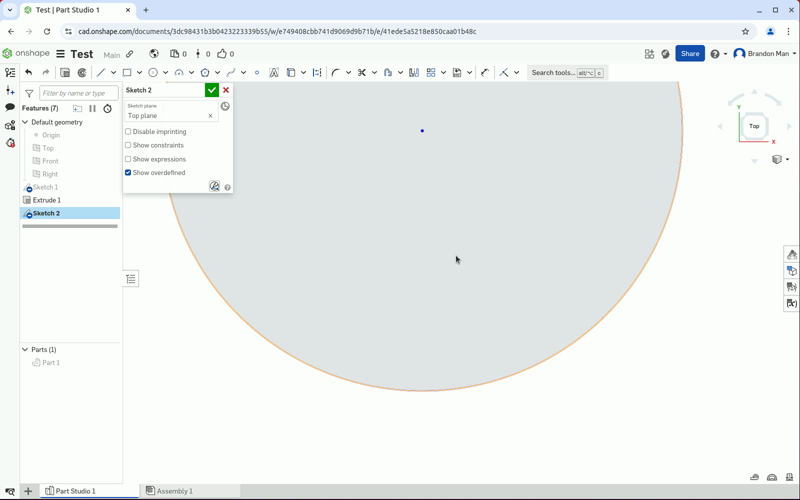
scroll(-6)
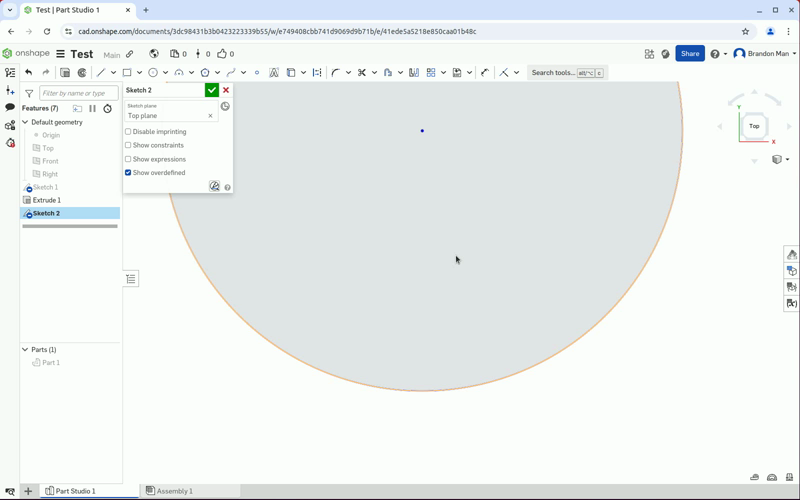
scroll(-6)
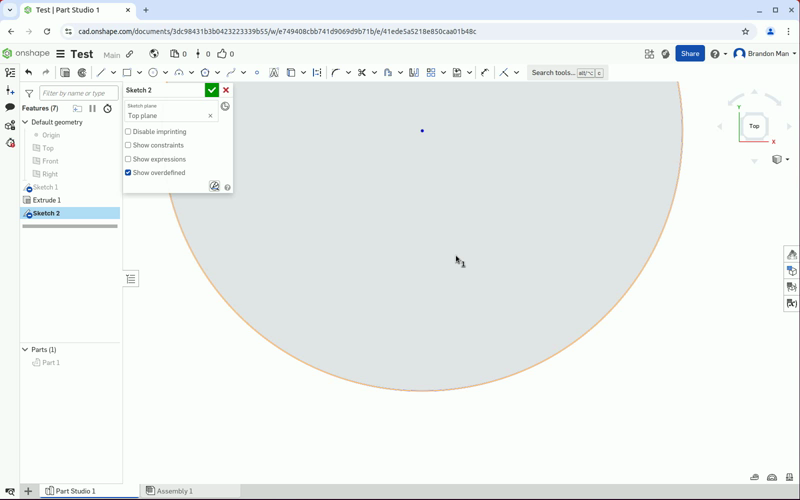
scroll(-6)
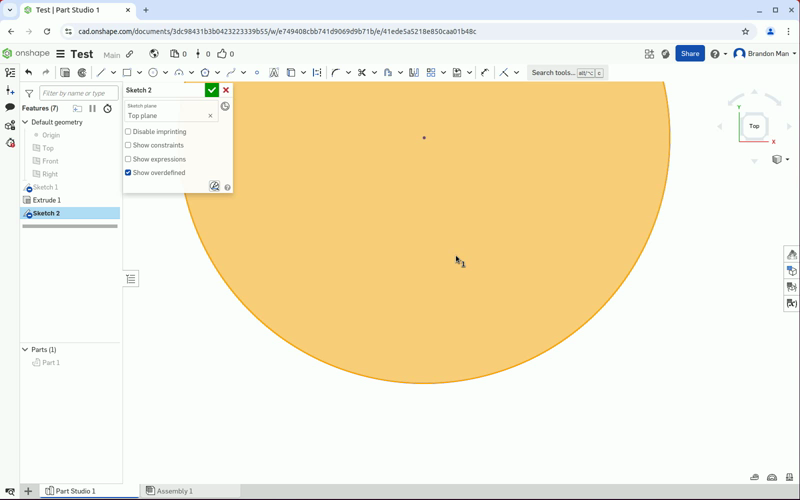
scroll(-6)
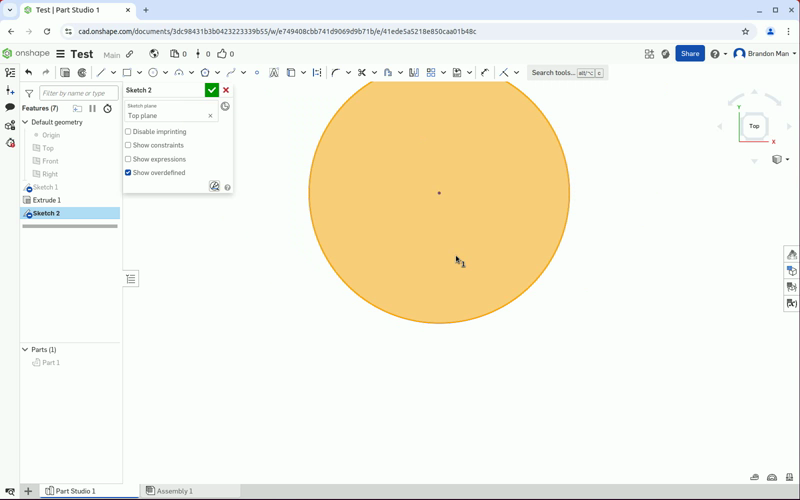
scroll(-6)
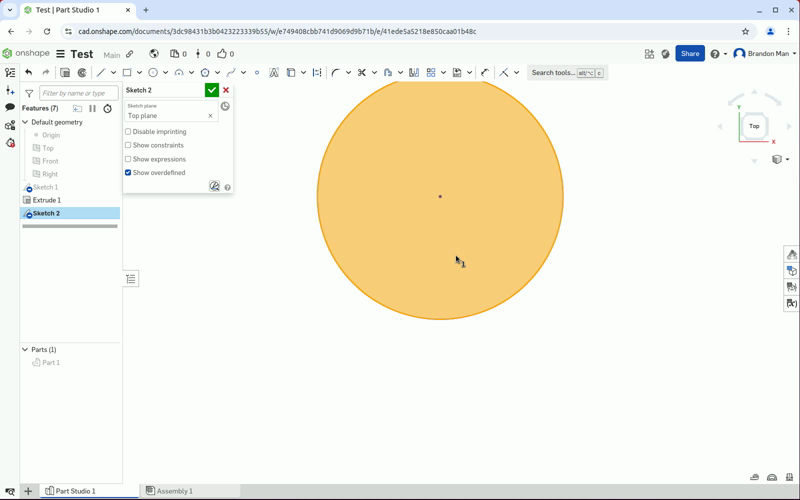
scroll(-6)
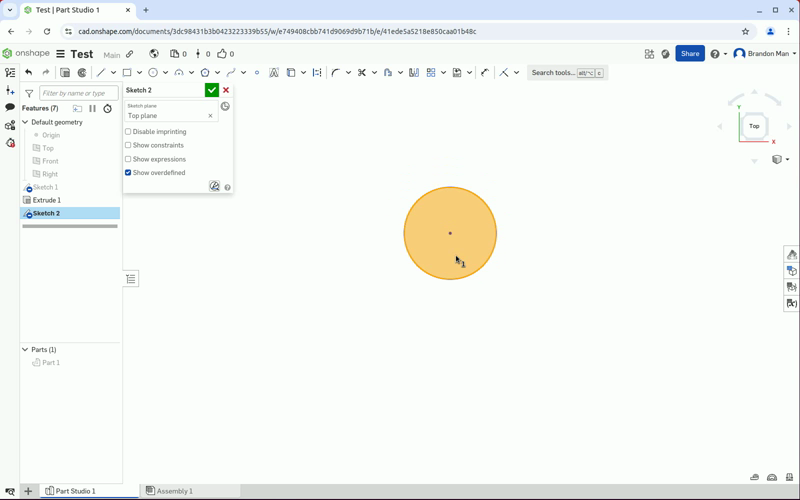
scroll(-6)
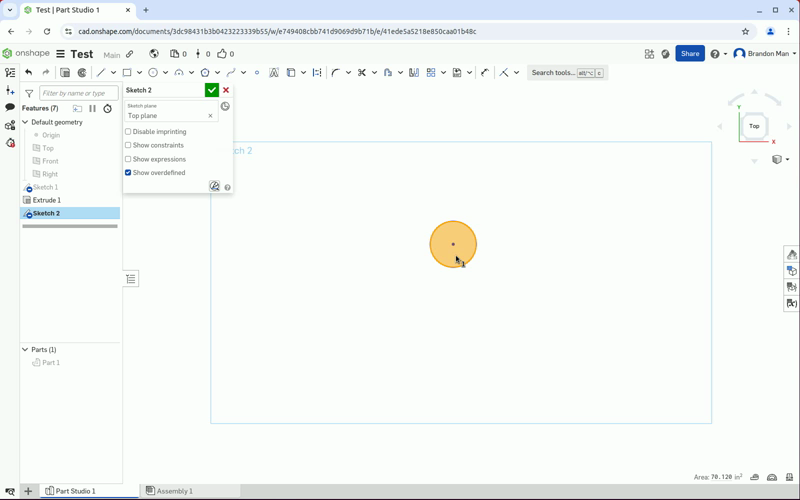
mouse_move(73, 352)
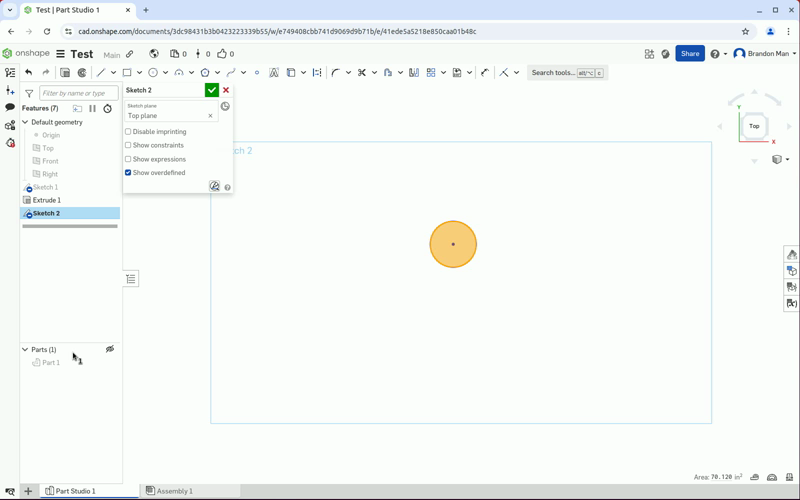
key(shift+y)
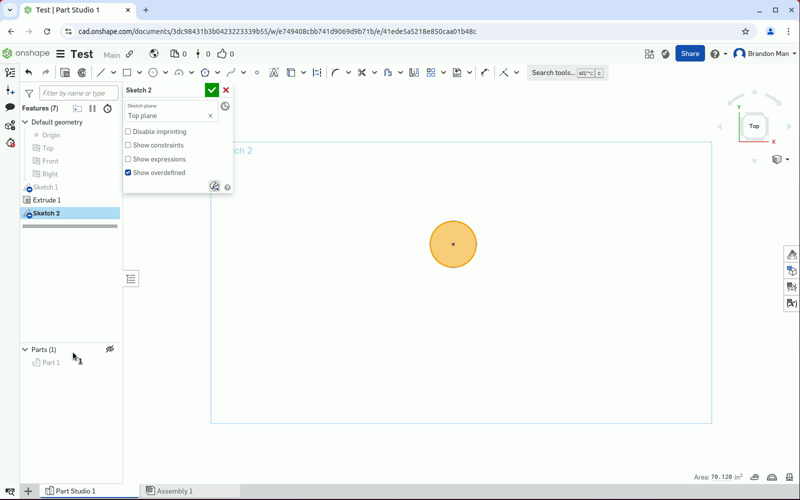
key(shift+e)
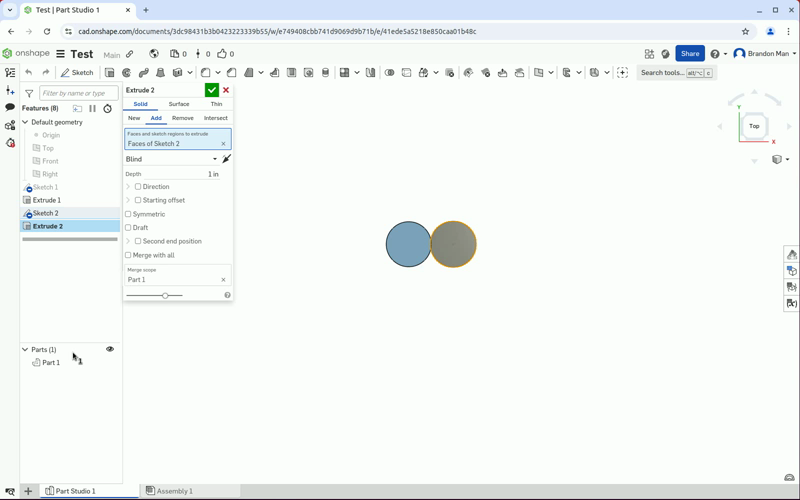
mouse_move(143, 106)
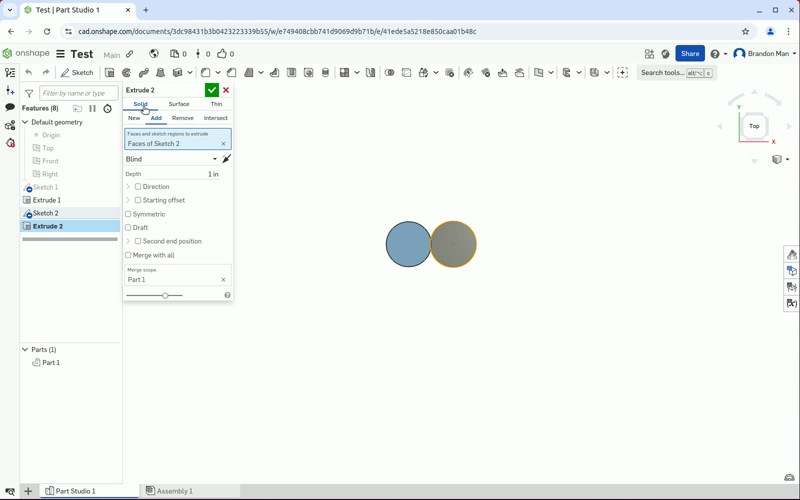
click(143, 106)
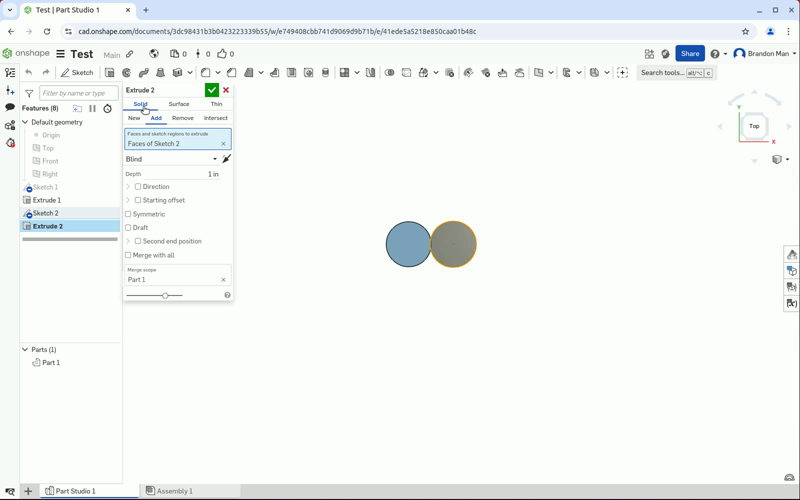
mouse_move(137, 120)
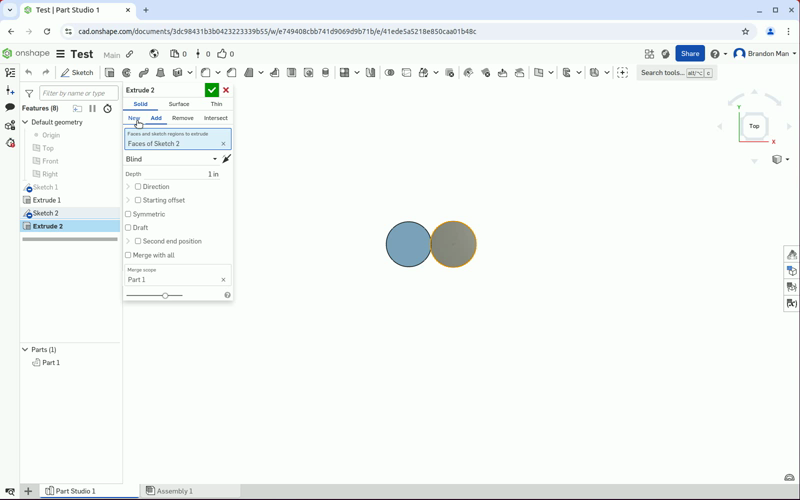
click(137, 120)
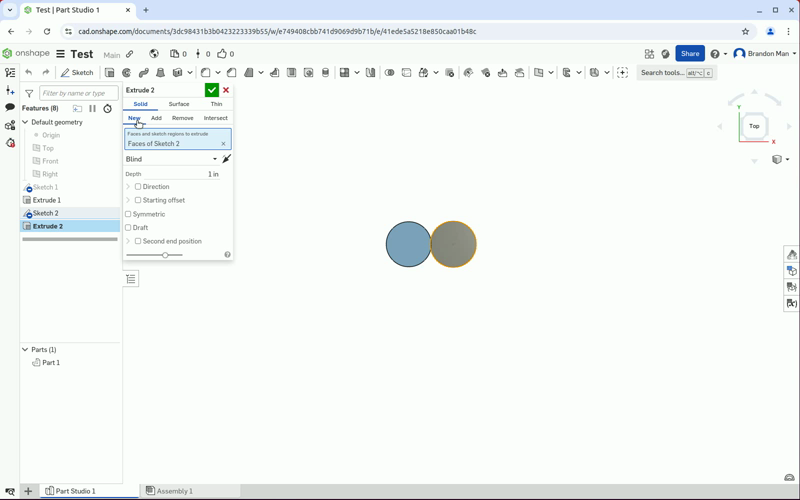
key(tab, 4)
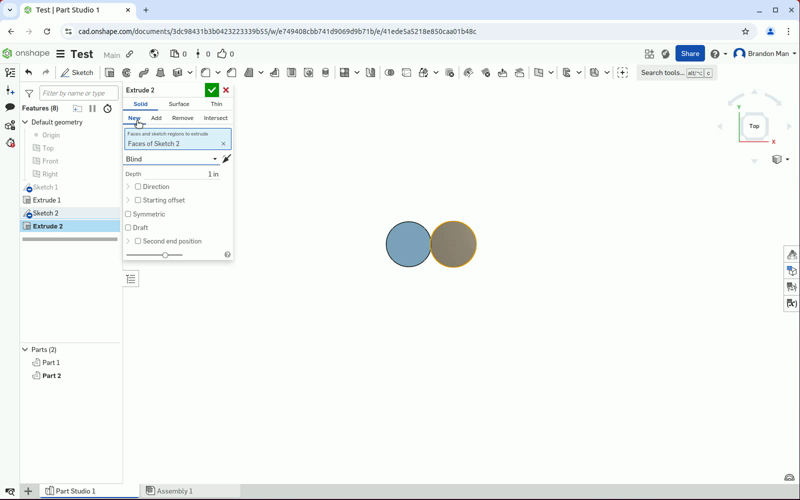
text(23.108)
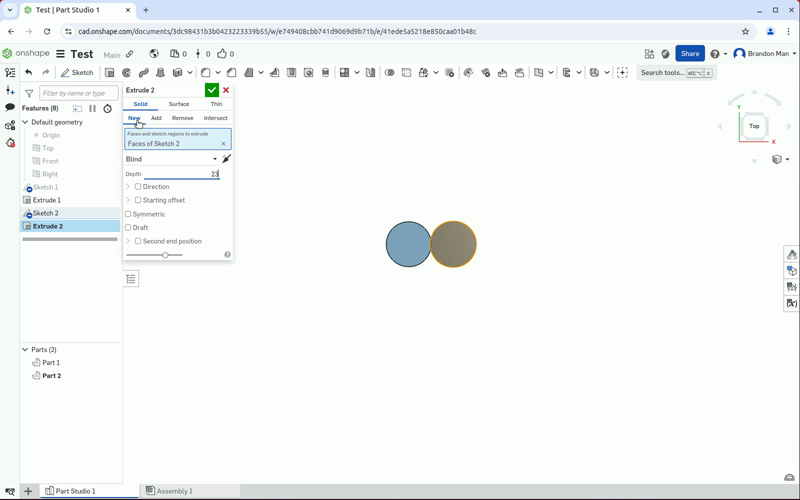
key(enter)
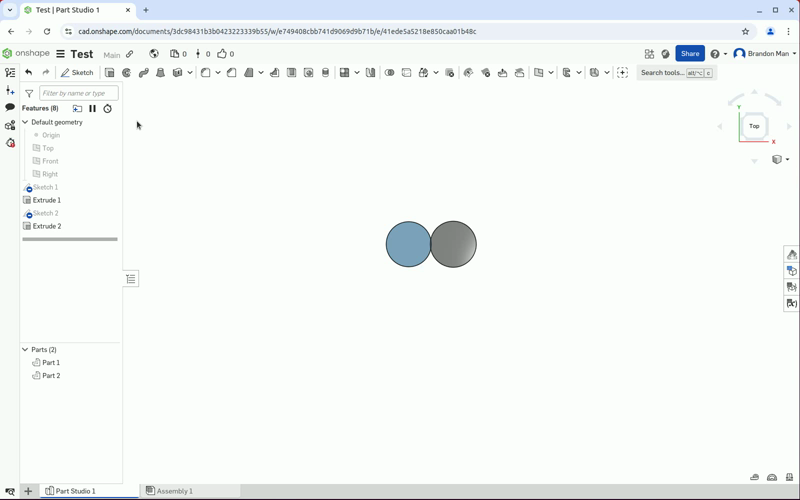
key(shift+h)
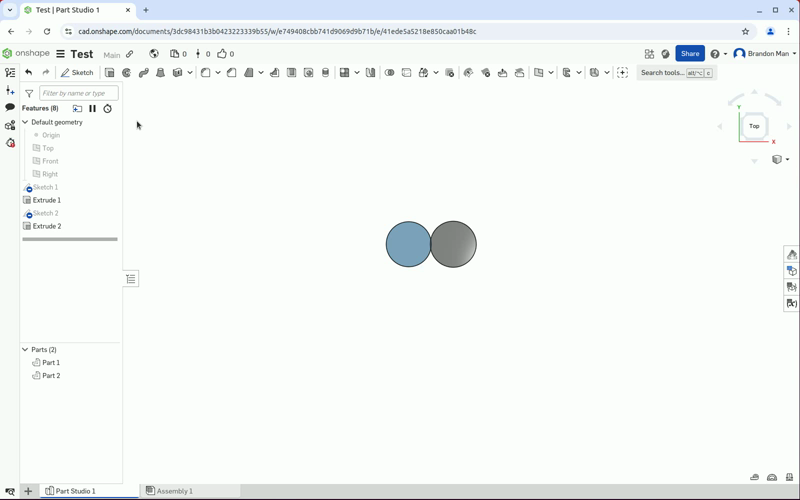
key(shift+h)
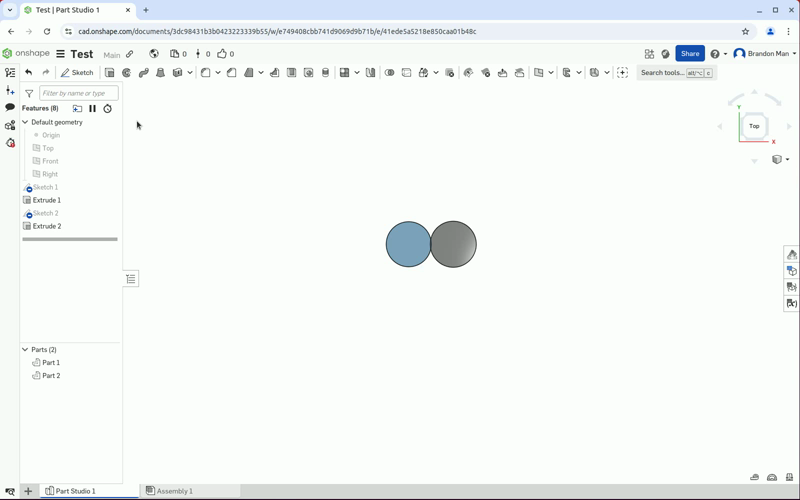
mouse_move(73, 189)
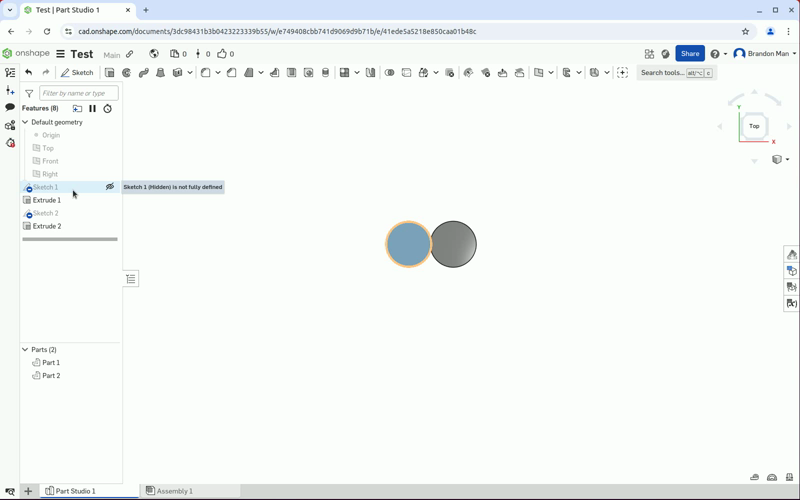
click(73, 189)
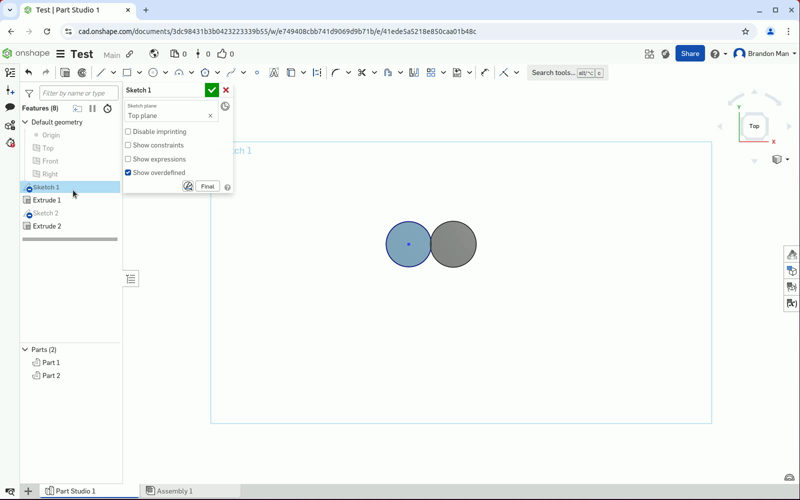
mouse_move(229, 92)
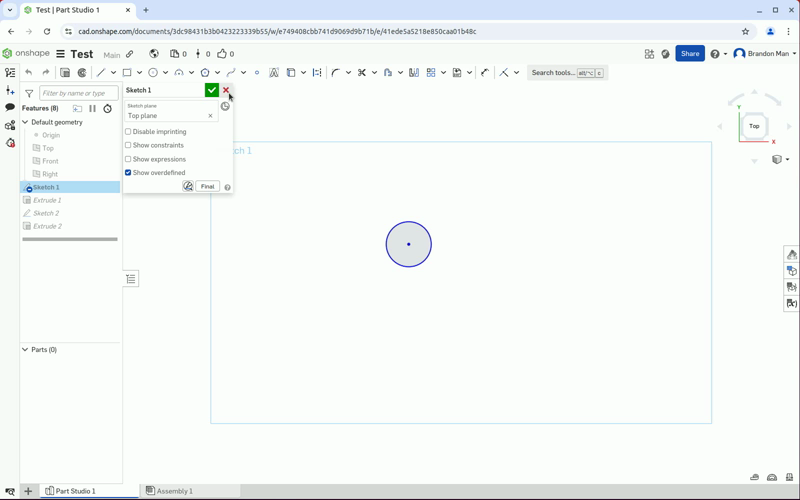
click(229, 92)
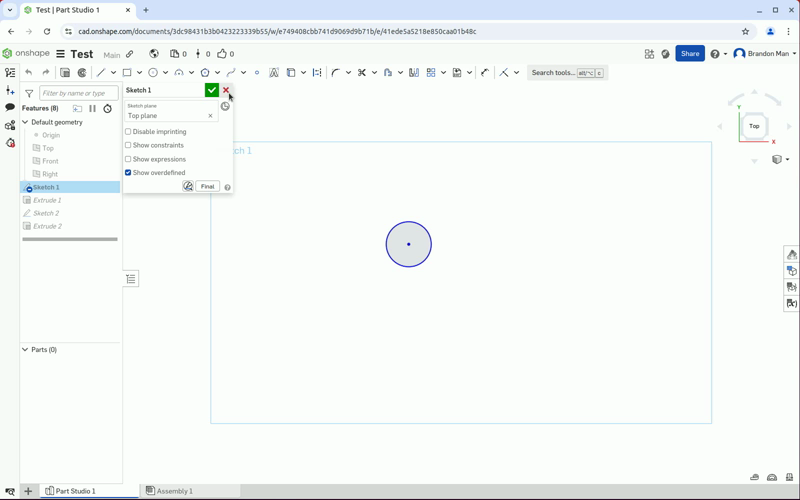
key(shift+s)
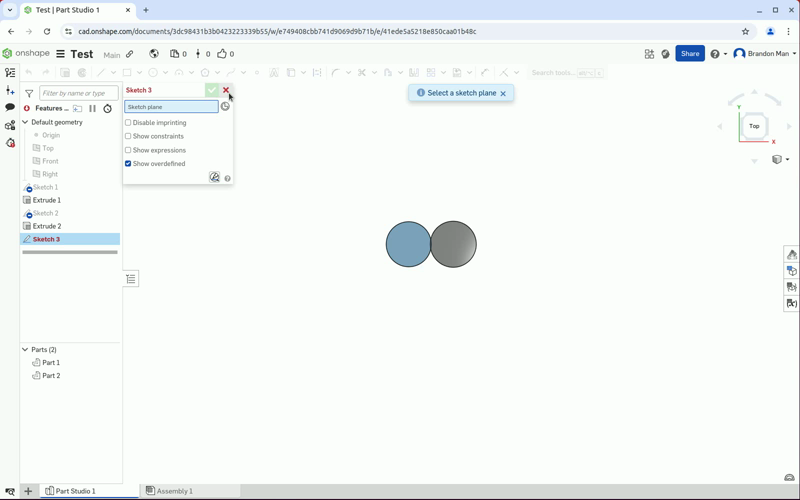
mouse_move(73, 150)
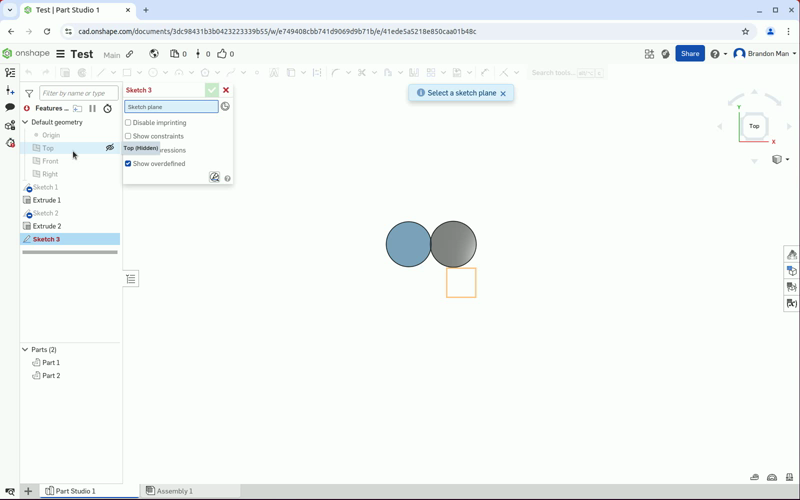
click(73, 150)
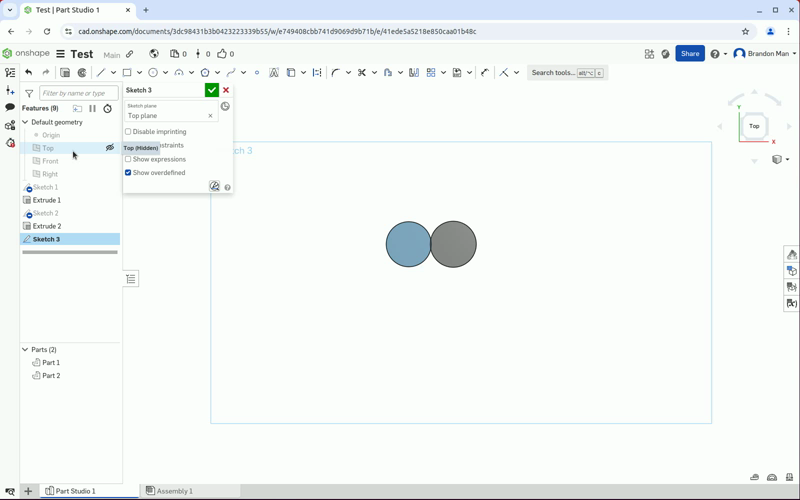
mouse_move(73, 352)
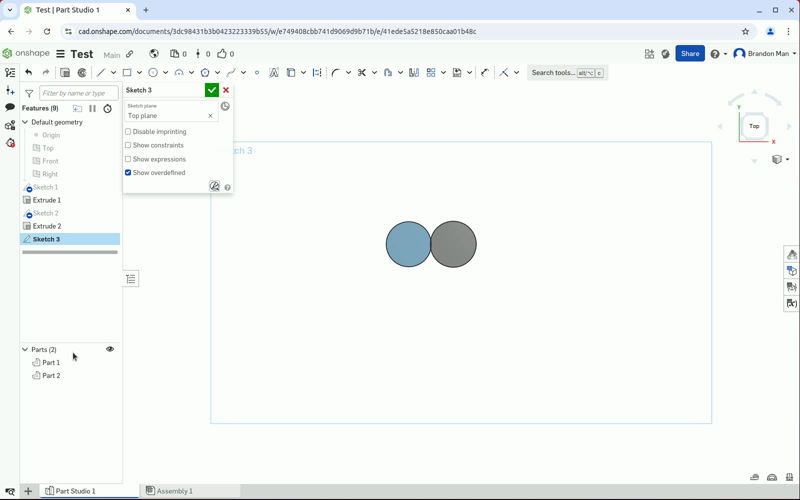
key(y)
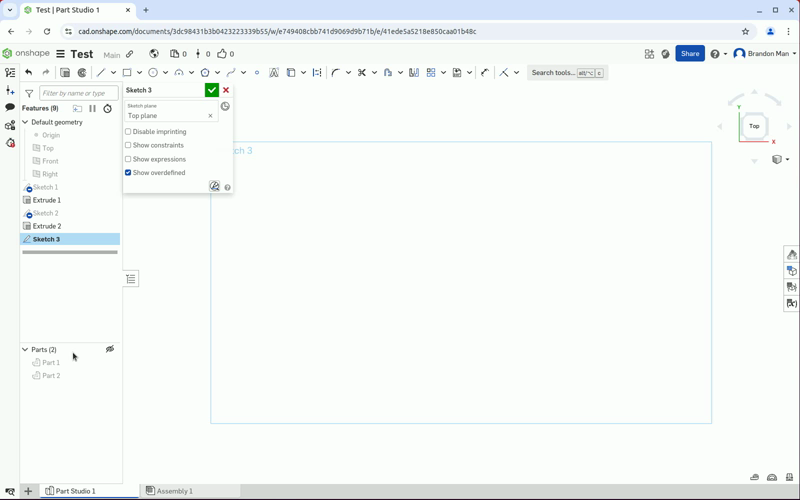
key(c)
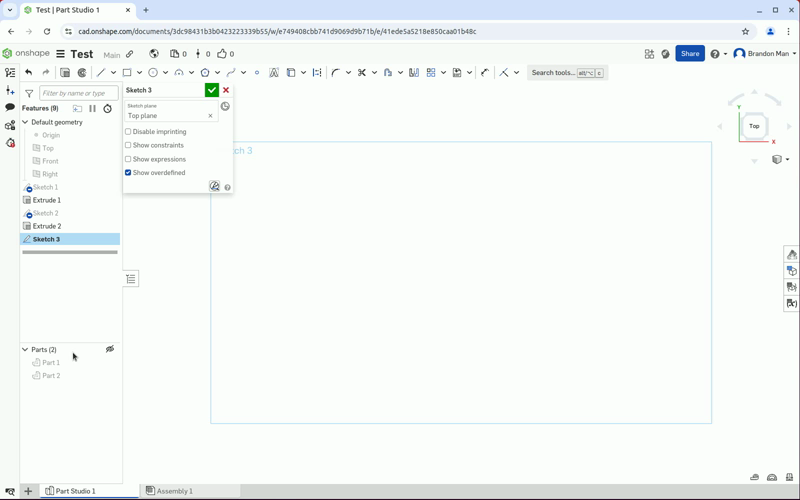
key_down(shift)
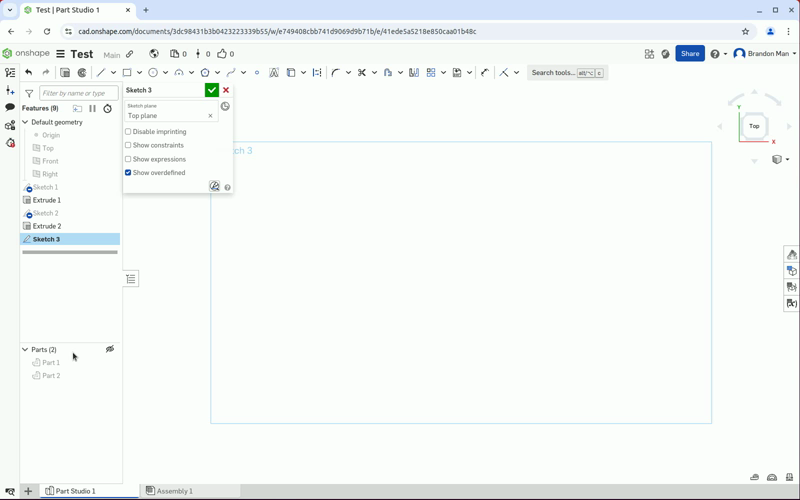
mouse_move(497, 244)
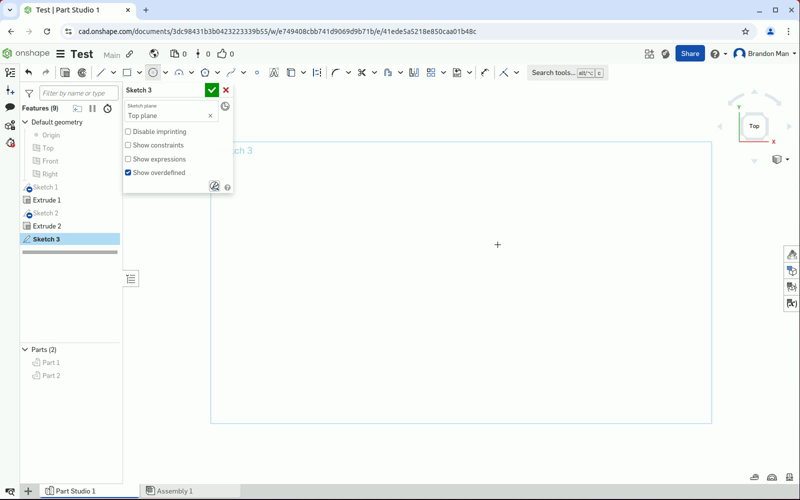
click(497, 244)
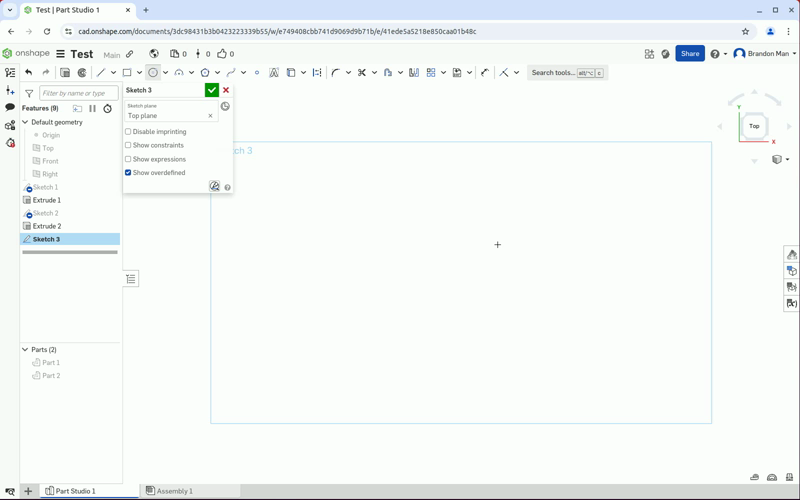
key_up(shift)
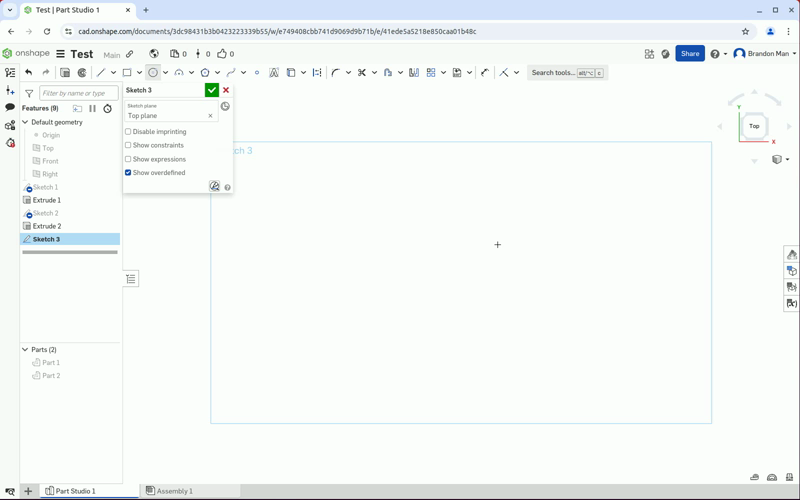
mouse_move(520, 244)
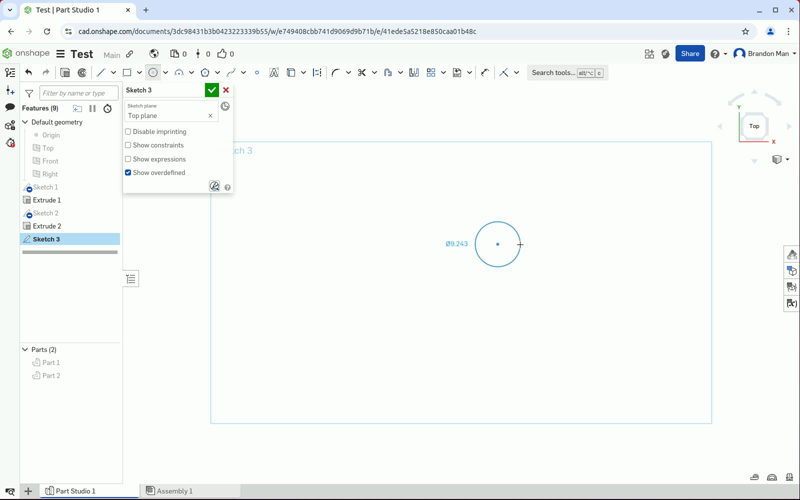
click(520, 244)
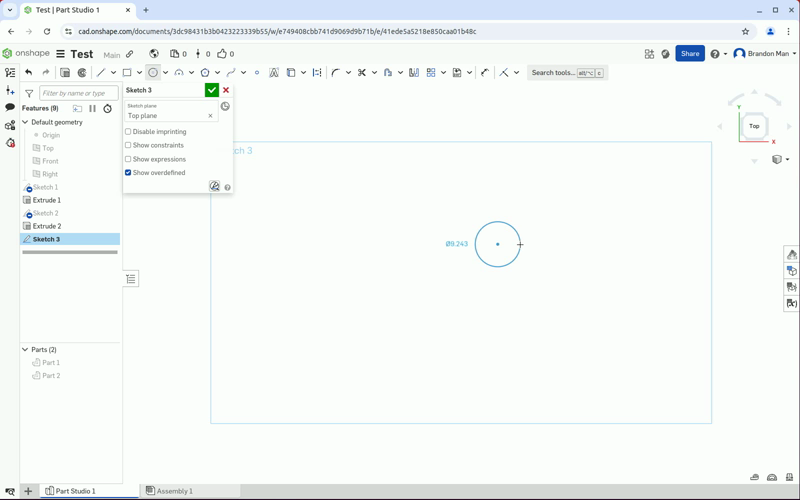
key(esc)
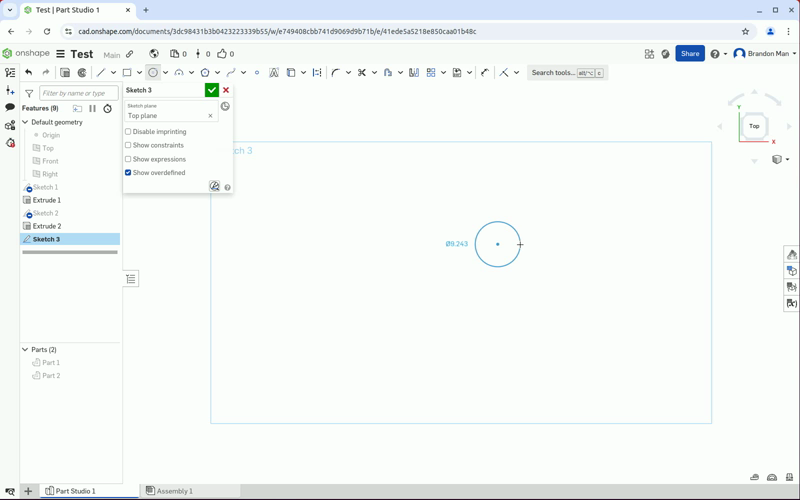
mouse_move(478, 249)
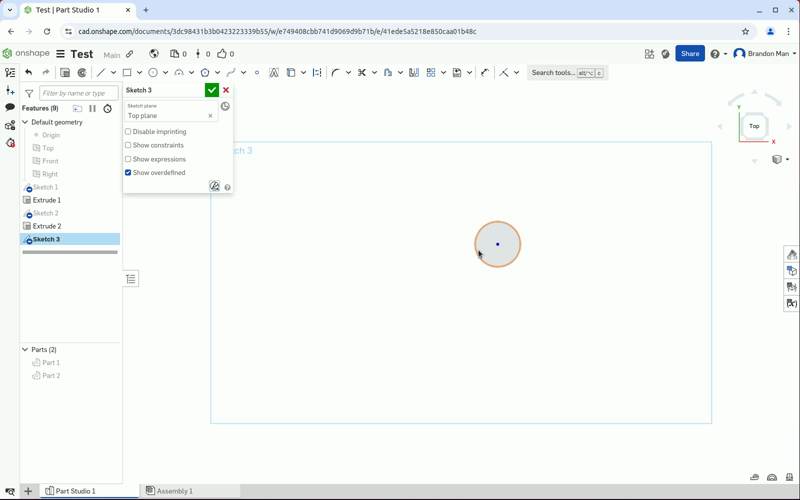
scroll(6)
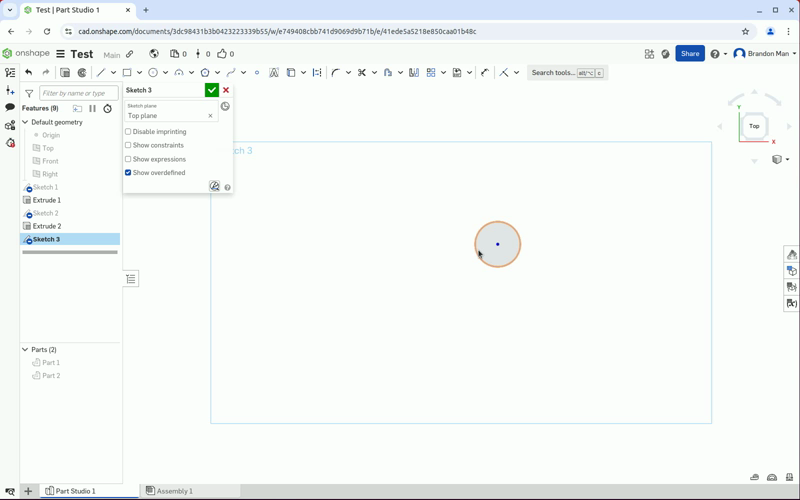
scroll(6)
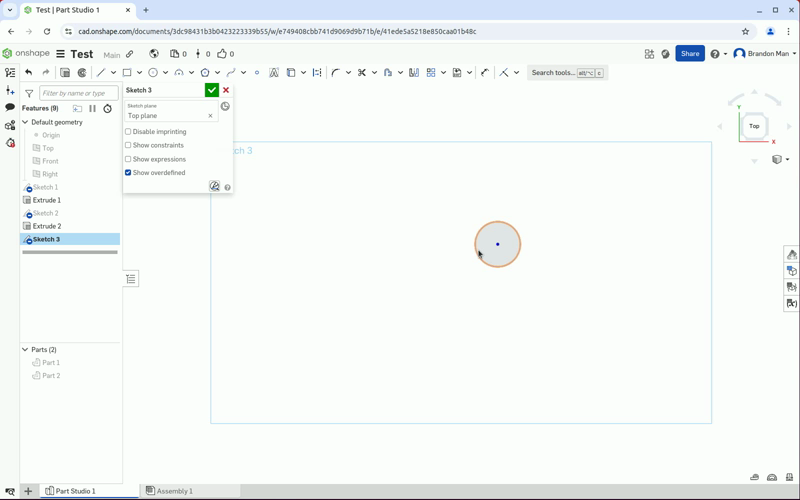
scroll(6)
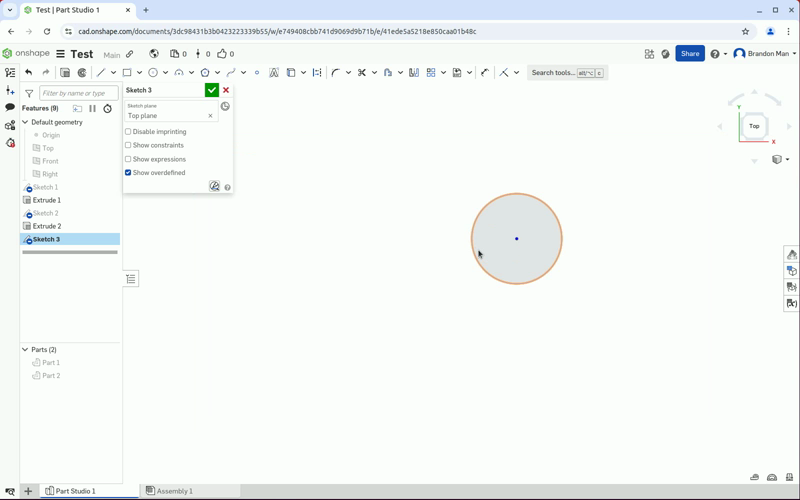
scroll(6)
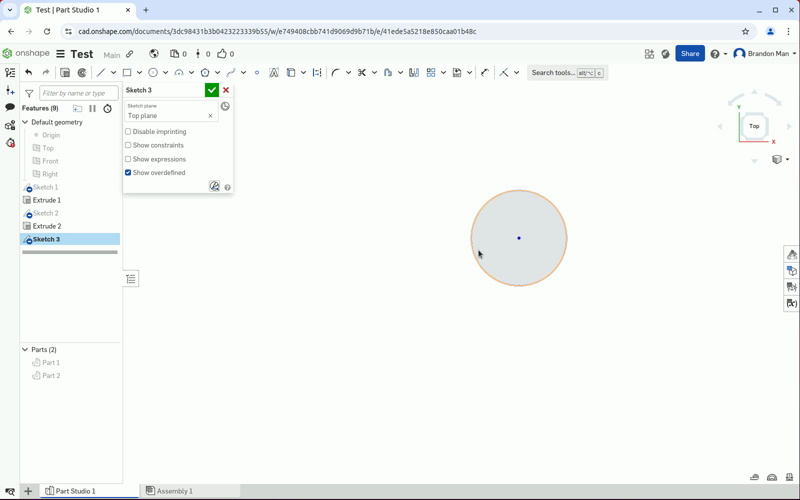
scroll(6)
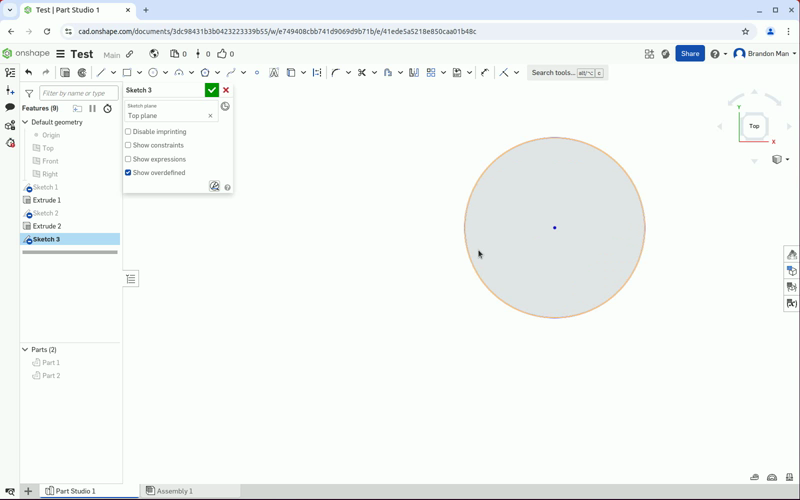
scroll(6)
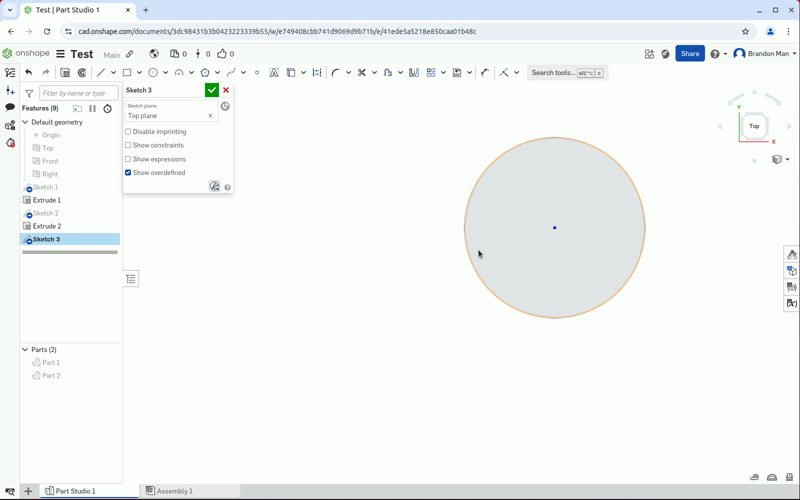
scroll(6)
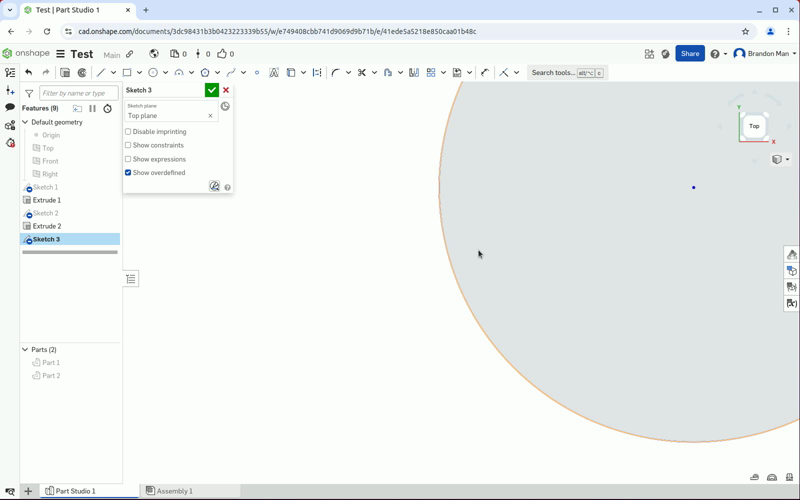
click(478, 249)
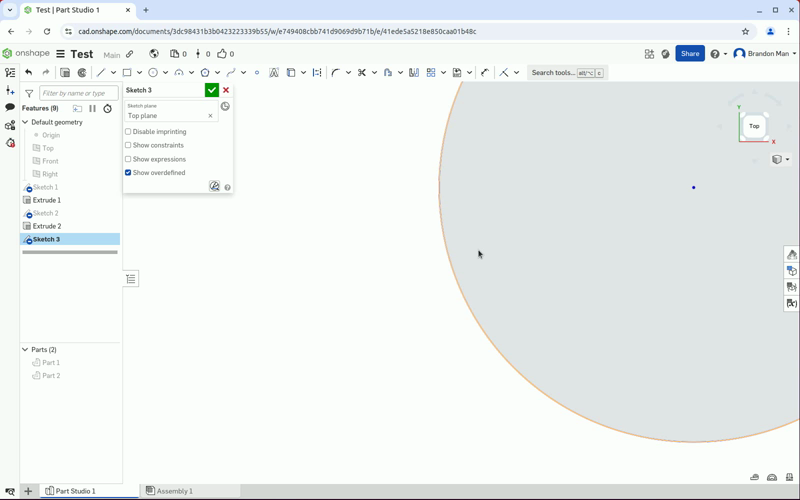
scroll(-6)
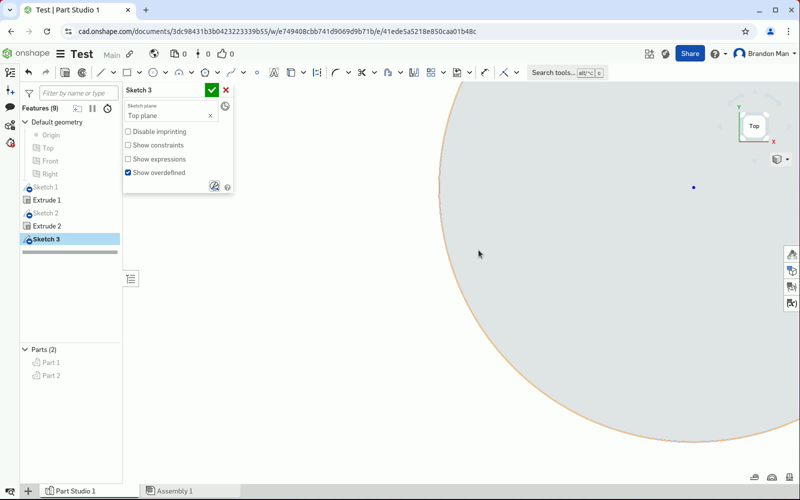
scroll(-6)
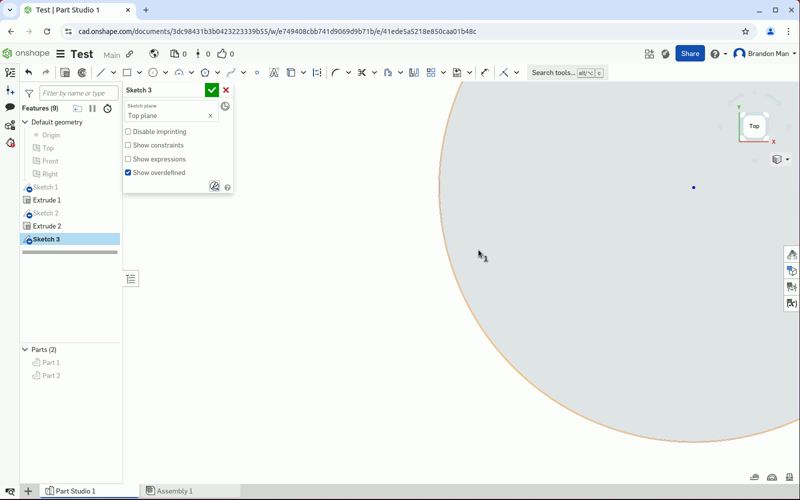
scroll(-6)
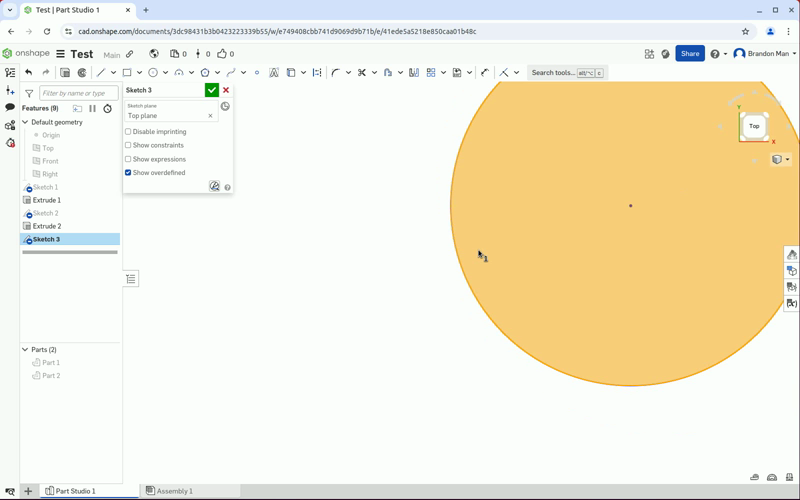
scroll(-6)
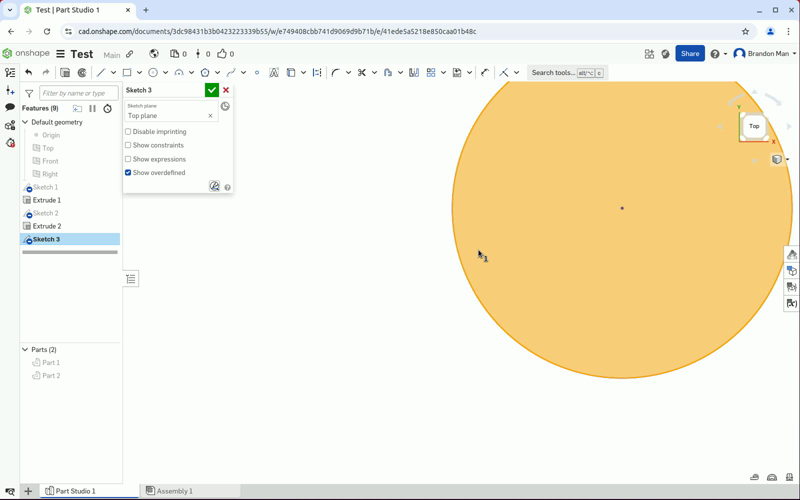
scroll(-6)
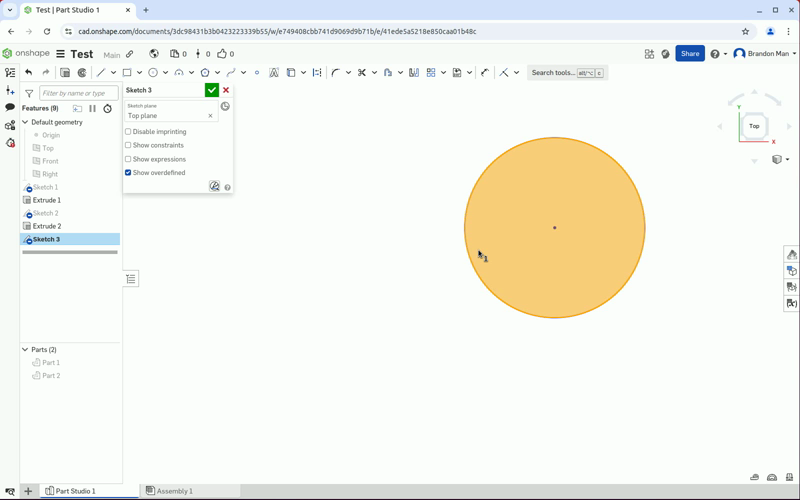
scroll(-6)
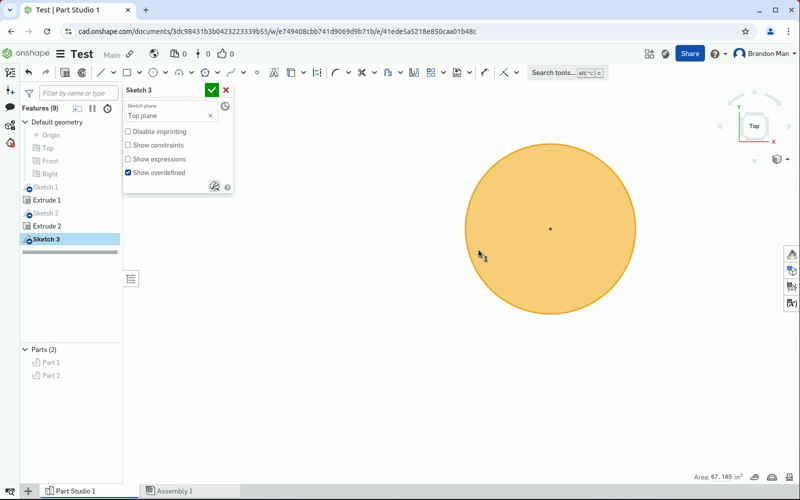
scroll(-6)
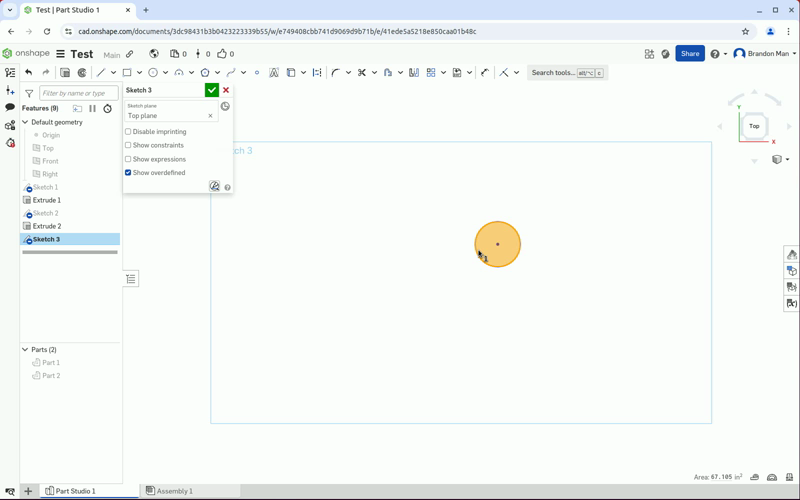
mouse_move(73, 352)
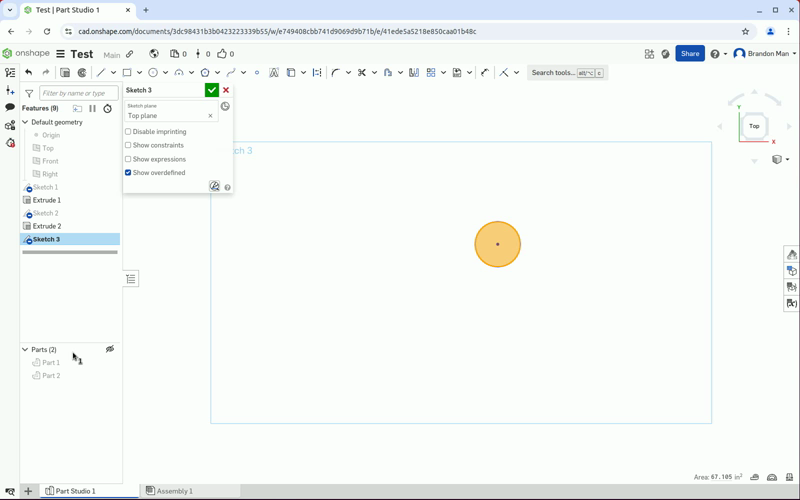
key(shift+y)
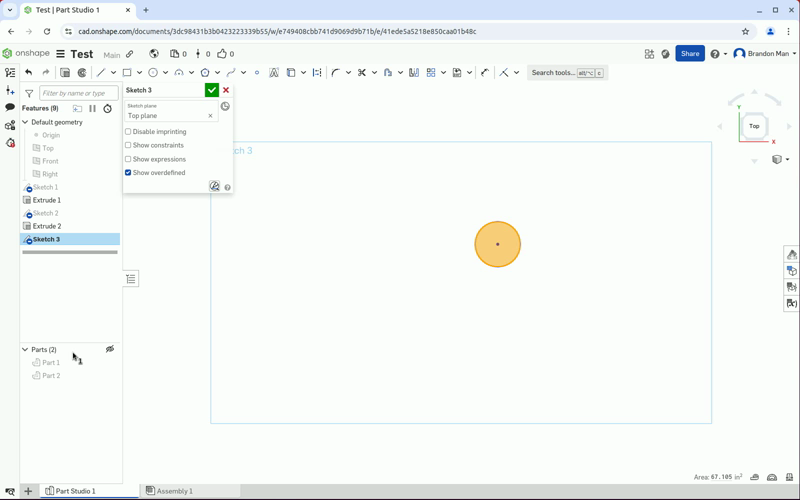
key(shift+e)
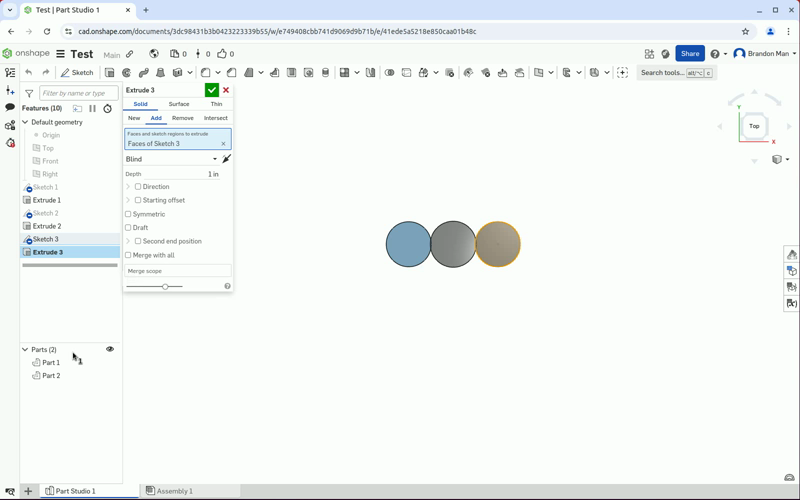
mouse_move(143, 106)
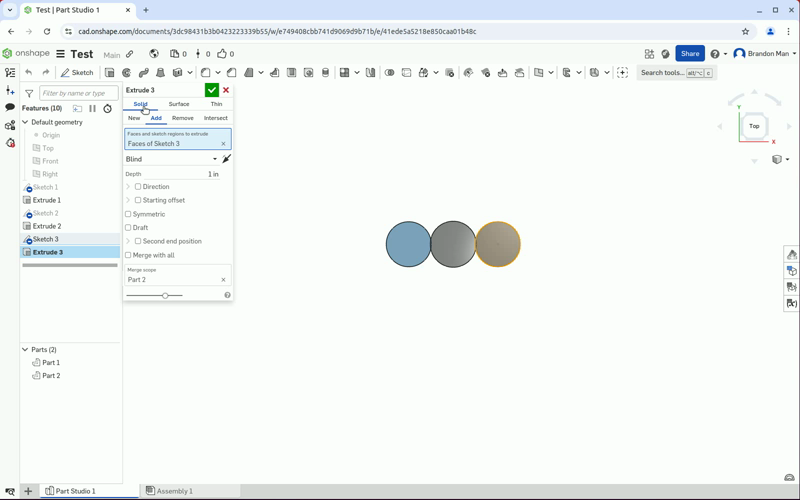
click(143, 106)
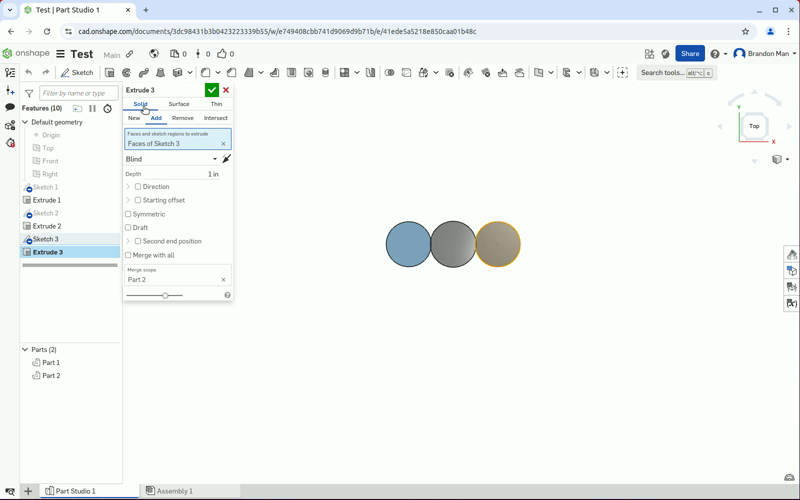
mouse_move(137, 120)
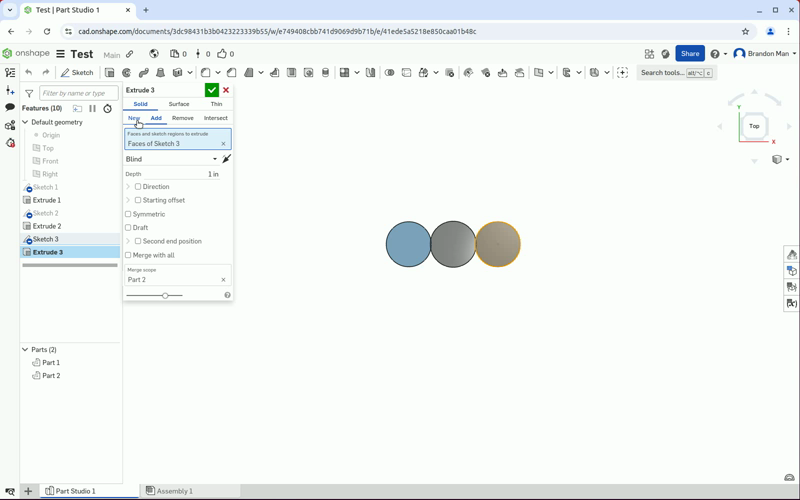
click(137, 120)
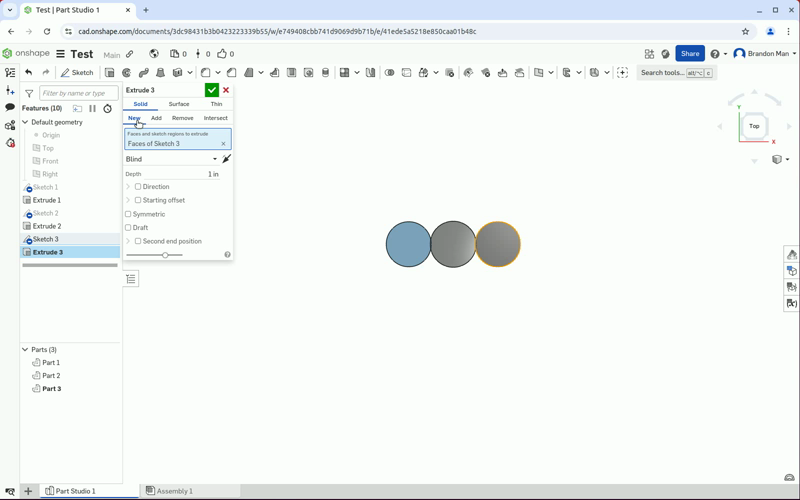
key(tab, 4)
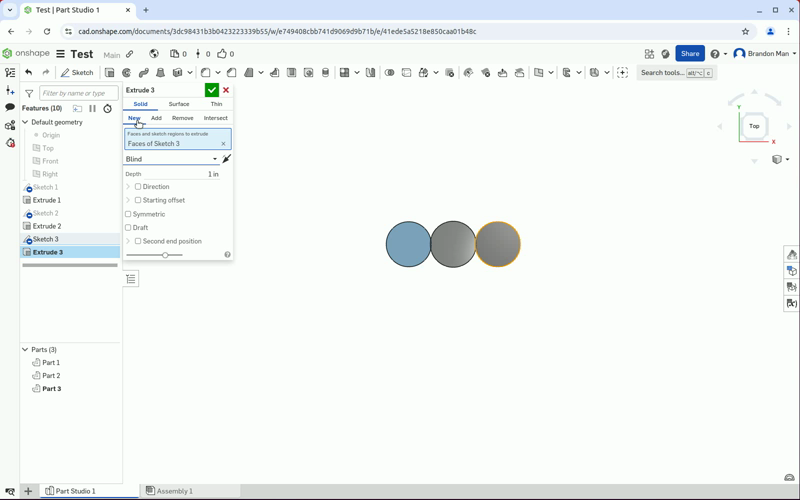
text(23.108)
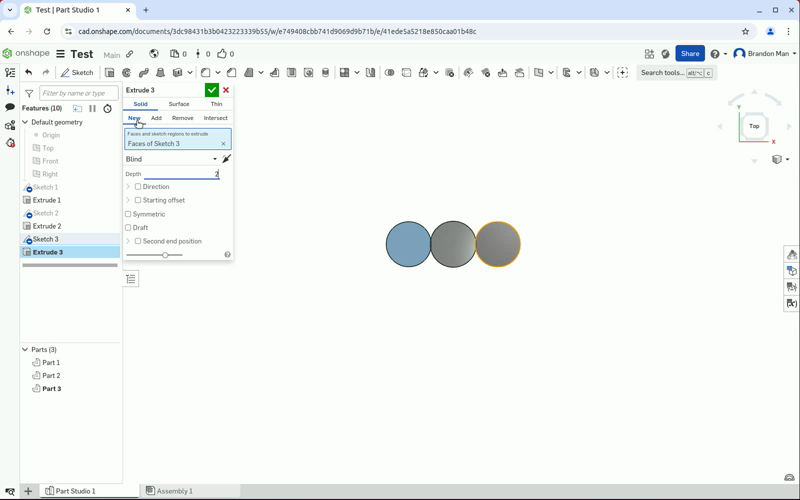
key(enter)
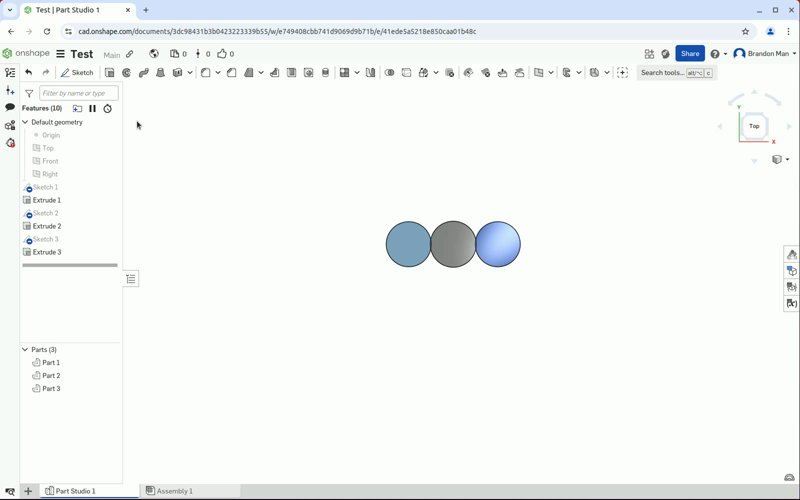
key(shift+h)
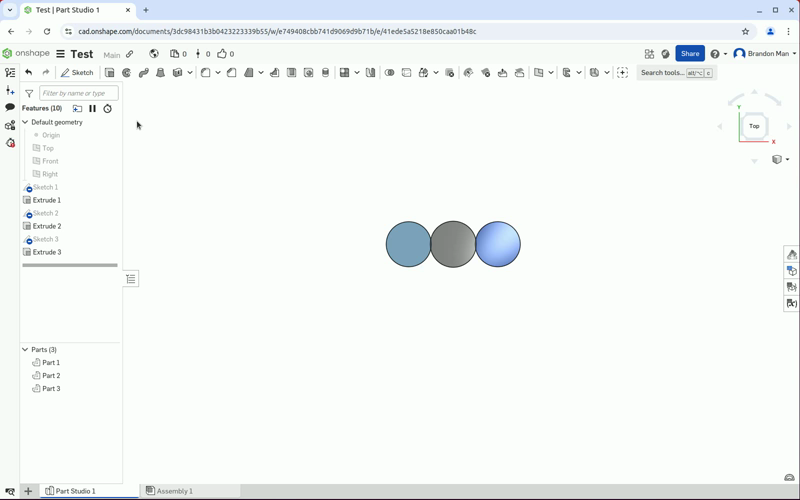
key(shift+h)
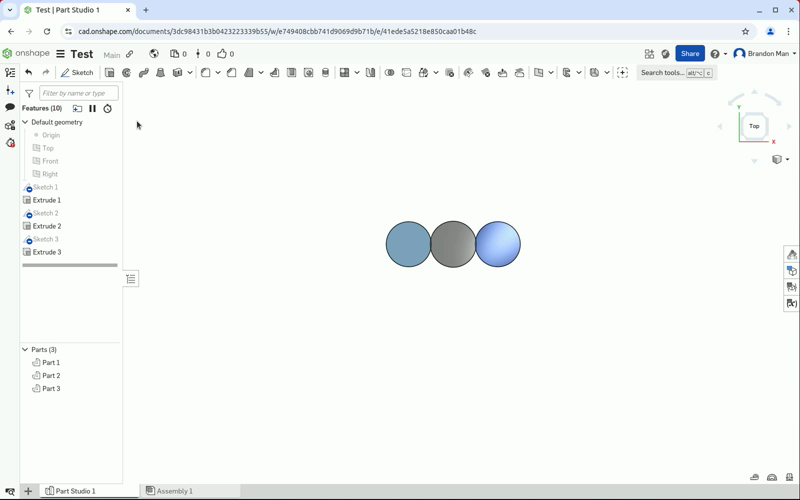
mouse_move(73, 189)
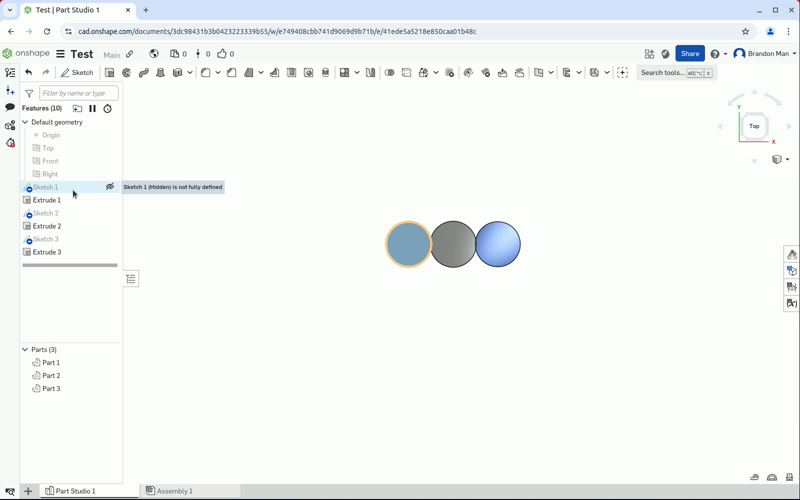
click(73, 189)
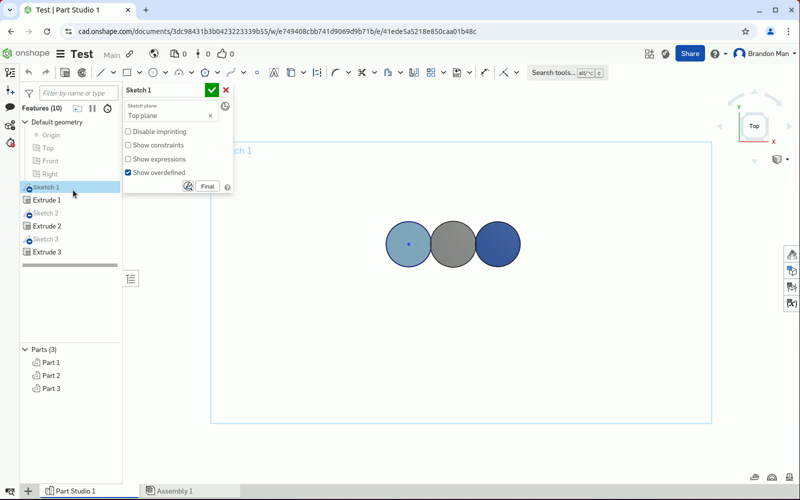
mouse_move(229, 92)
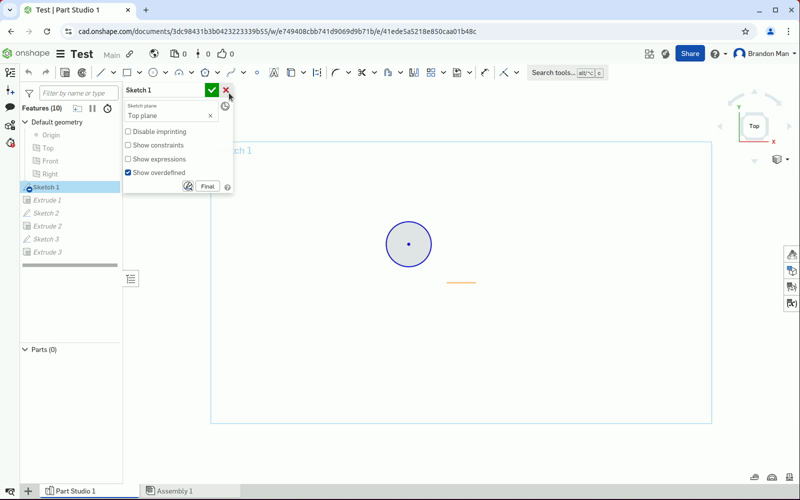
click(229, 92)
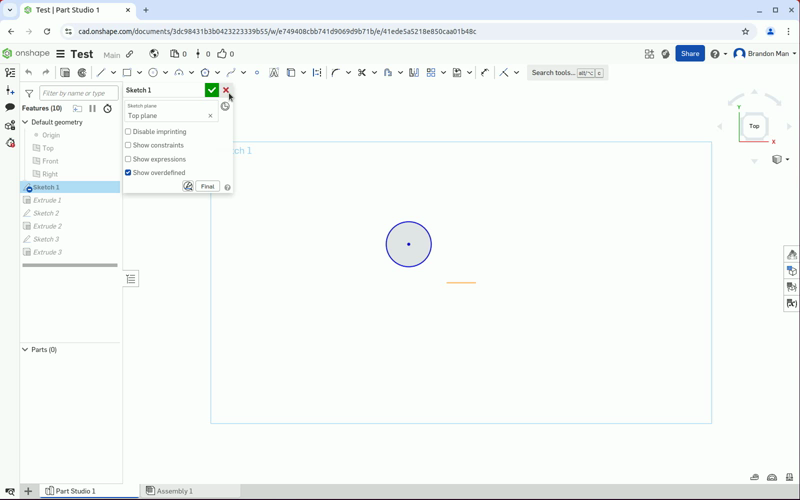
key(shift+s)
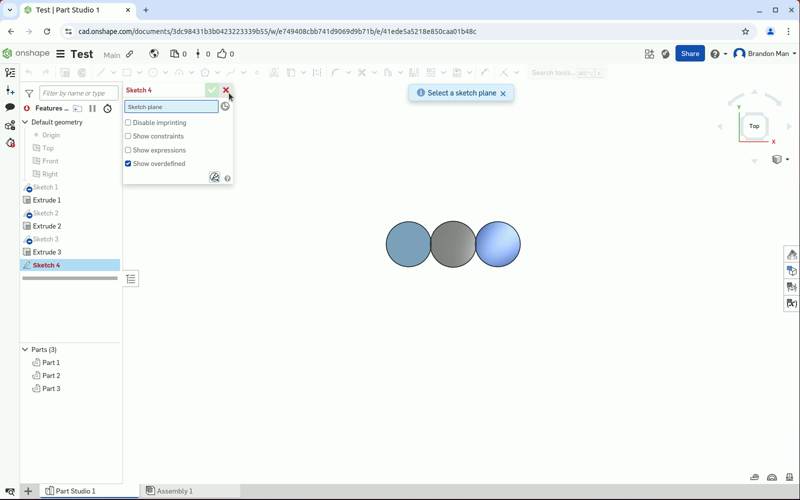
mouse_move(73, 150)
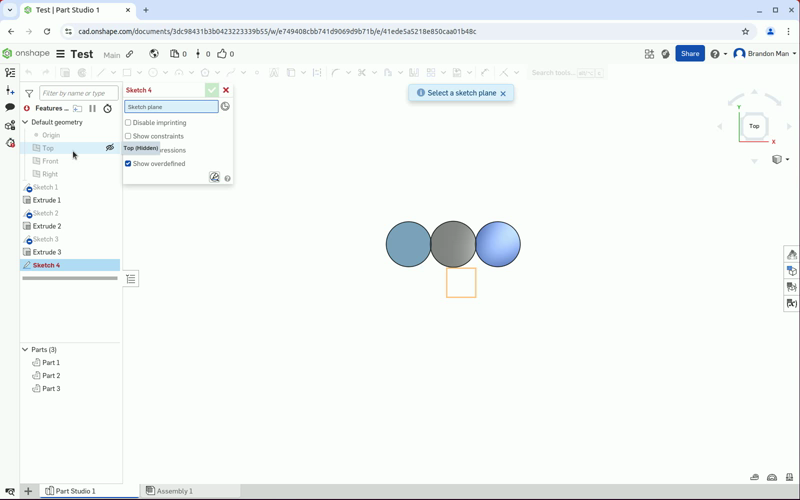
click(73, 150)
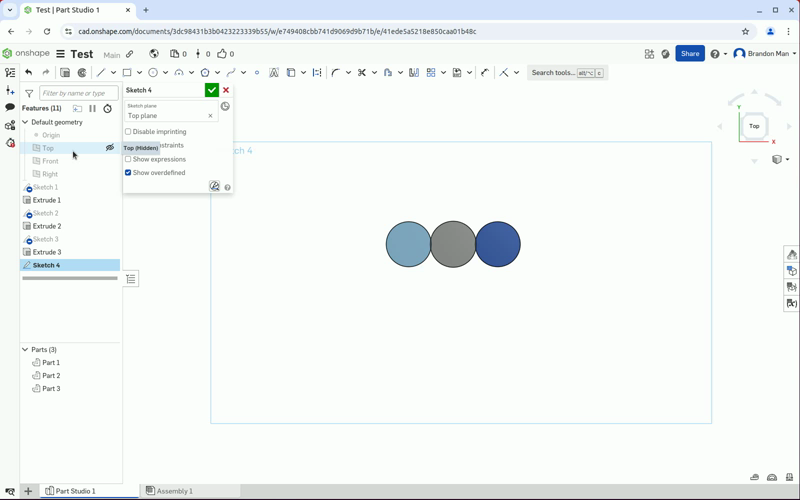
mouse_move(73, 352)
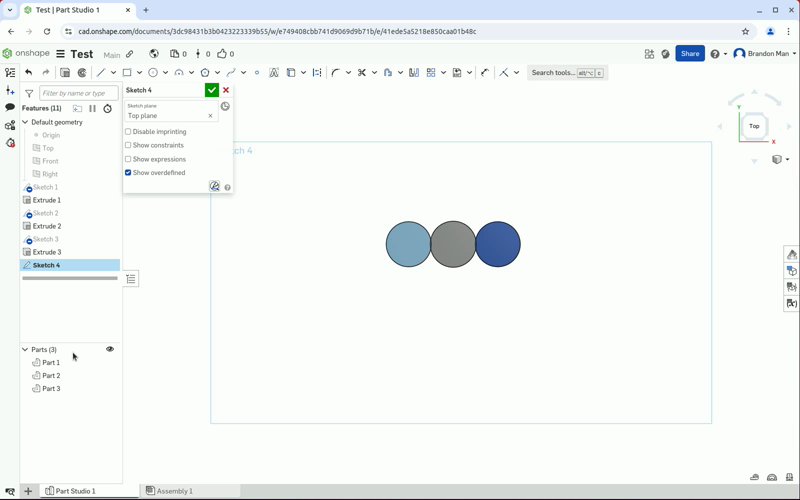
key(y)
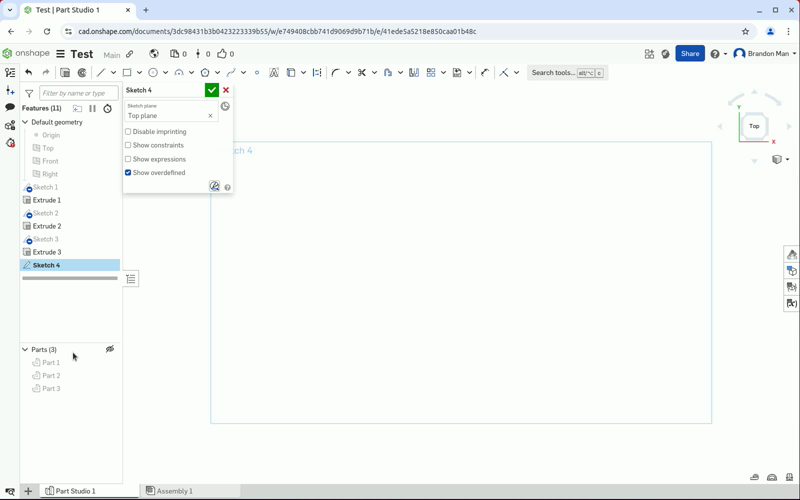
key(c)
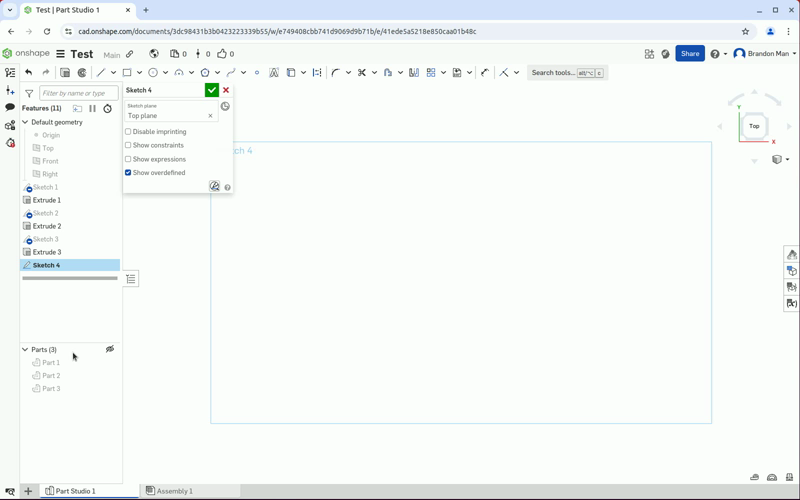
key_down(shift)
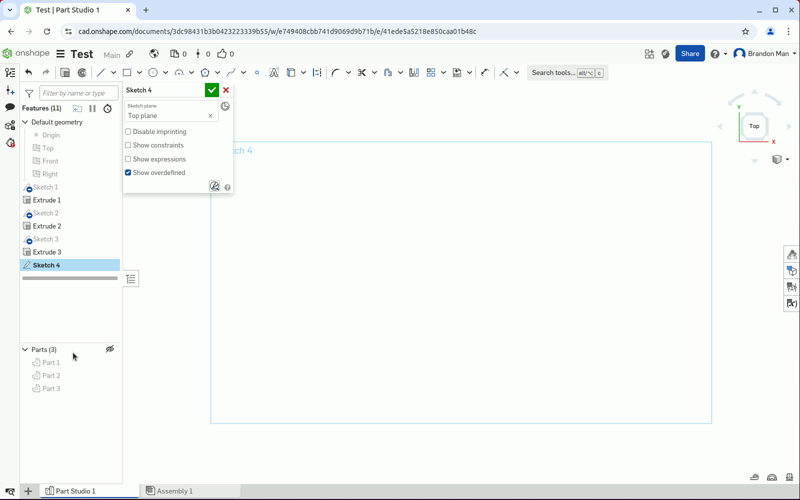
mouse_move(521, 282)
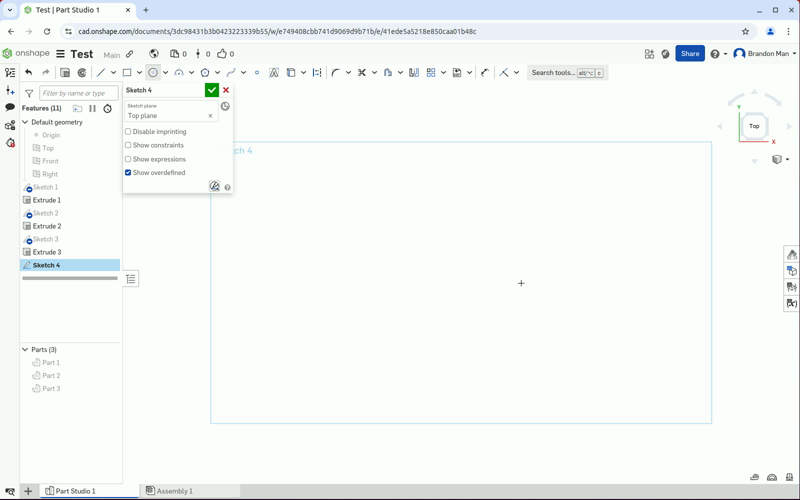
click(521, 282)
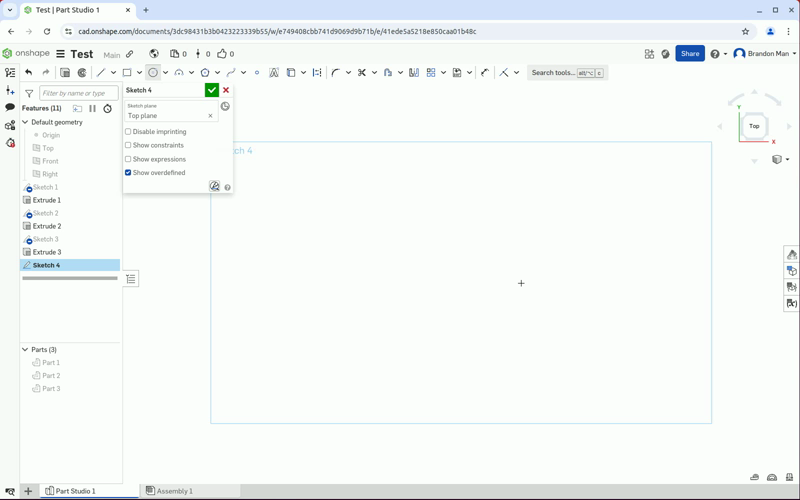
key_up(shift)
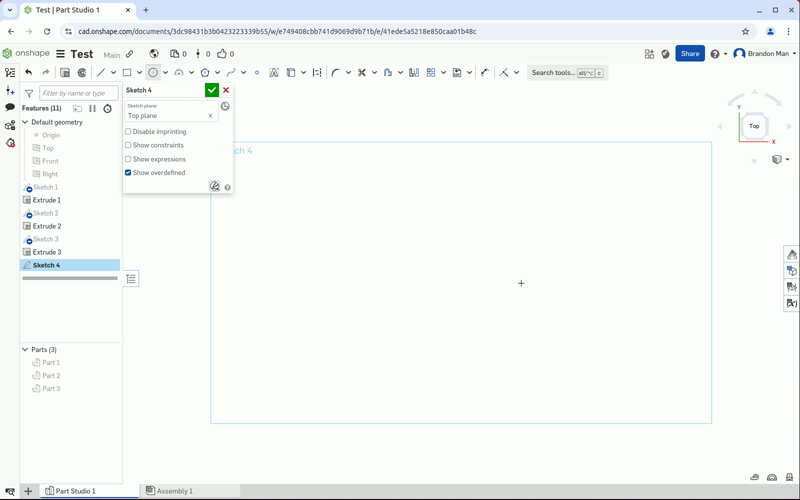
mouse_move(543, 282)
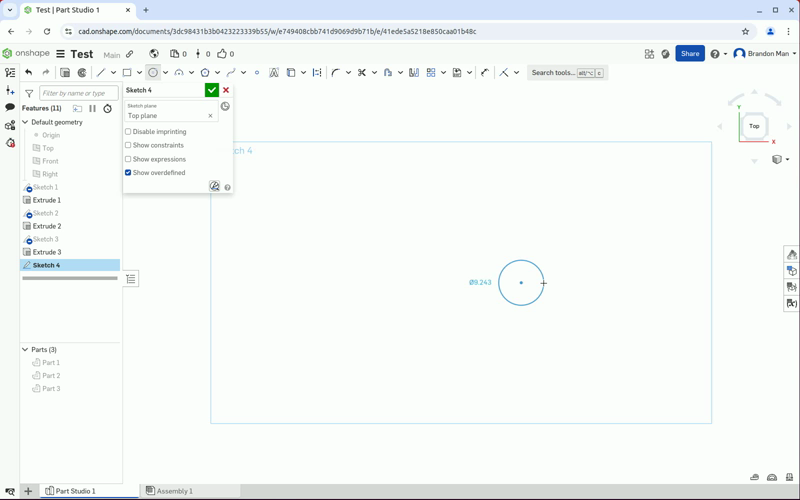
click(543, 282)
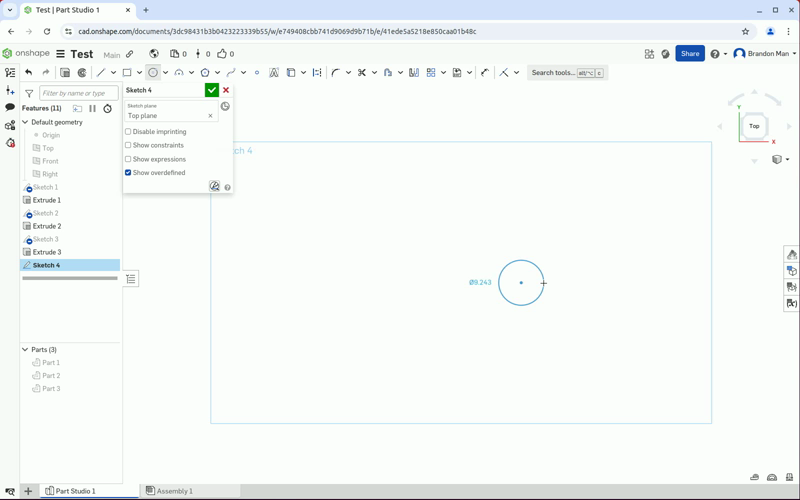
key(esc)
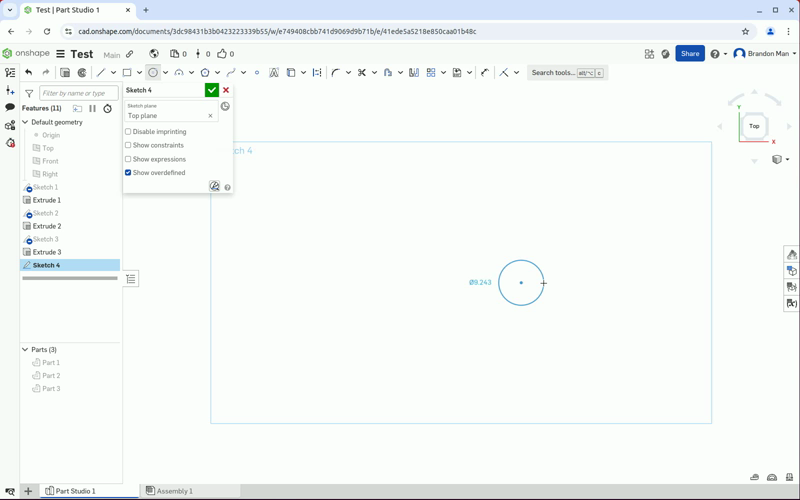
mouse_move(514, 275)
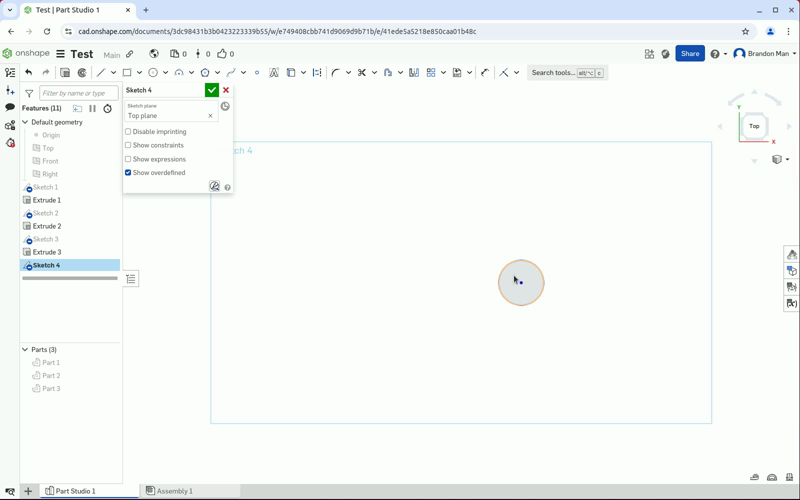
scroll(6)
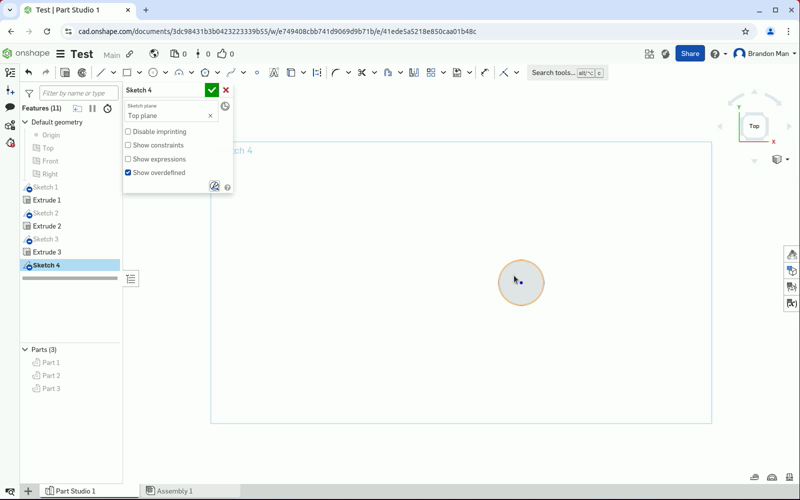
scroll(6)
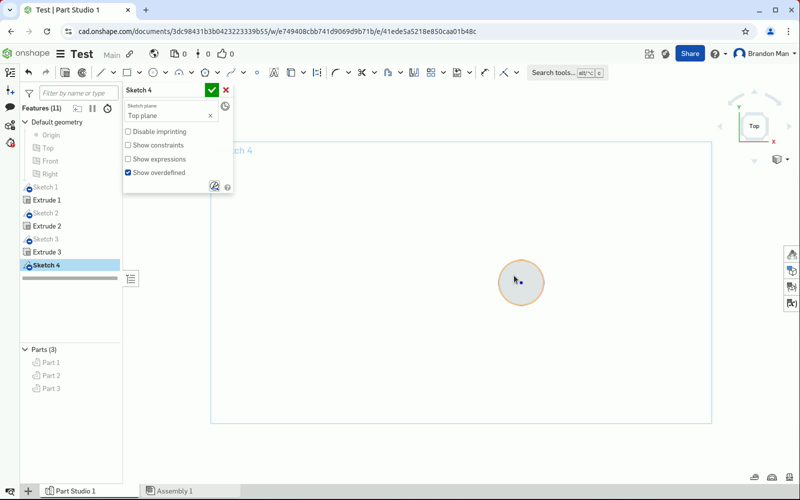
scroll(6)
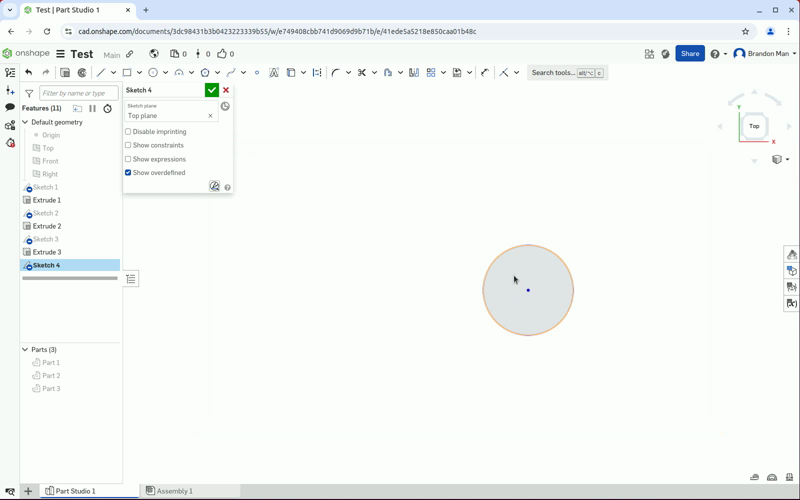
scroll(6)
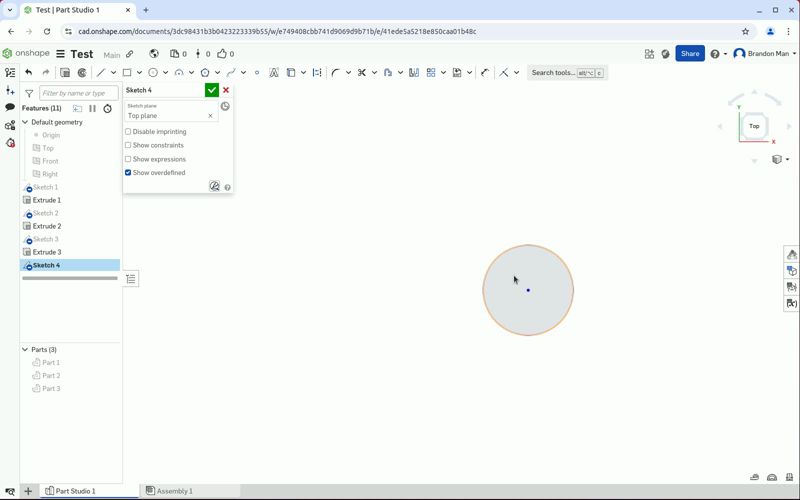
scroll(6)
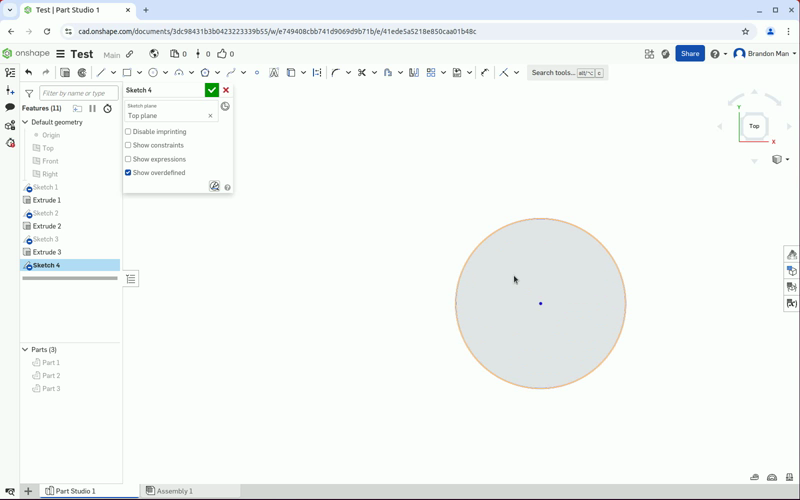
scroll(6)
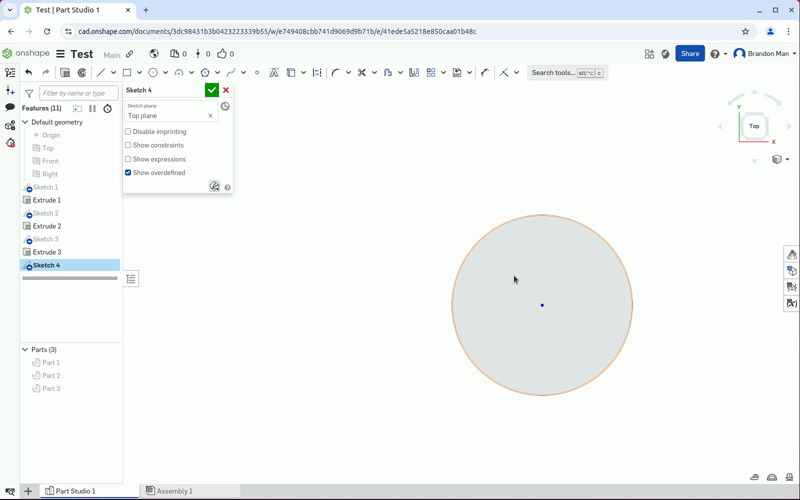
scroll(6)
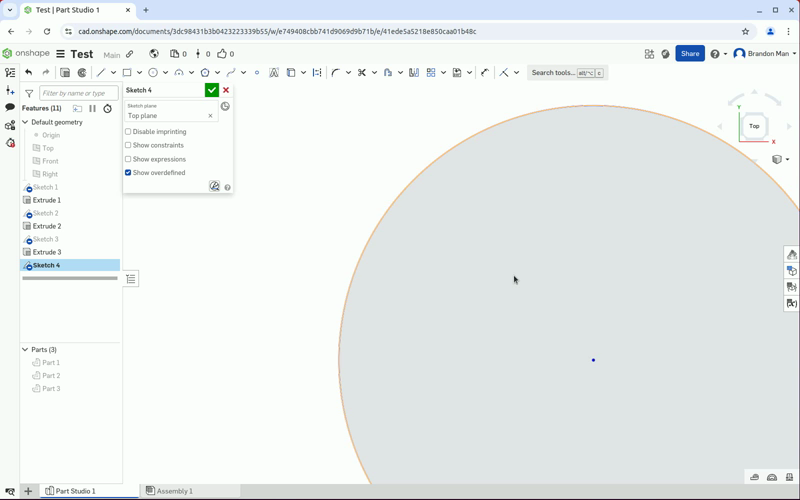
click(514, 275)
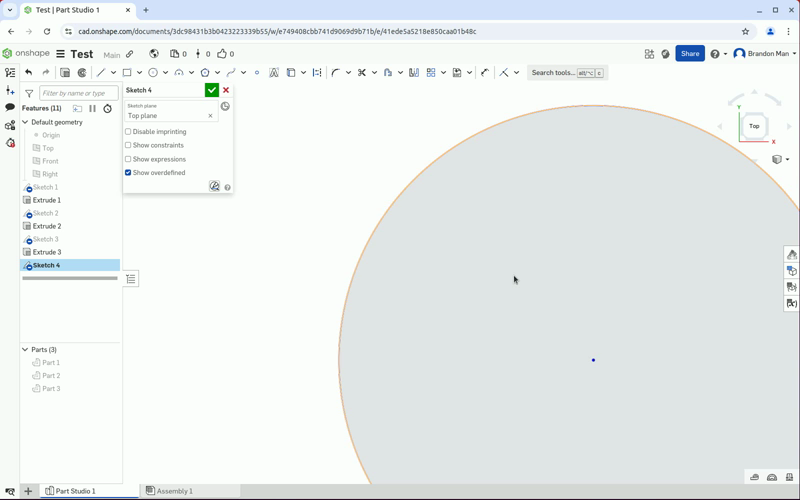
scroll(-6)
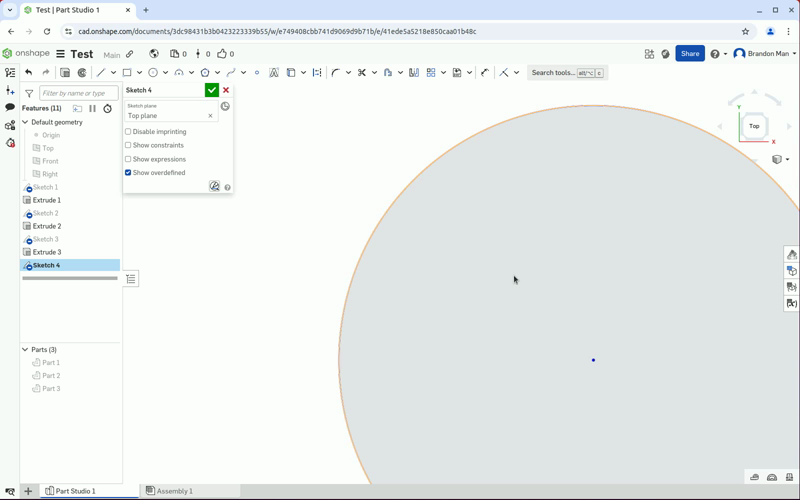
scroll(-6)
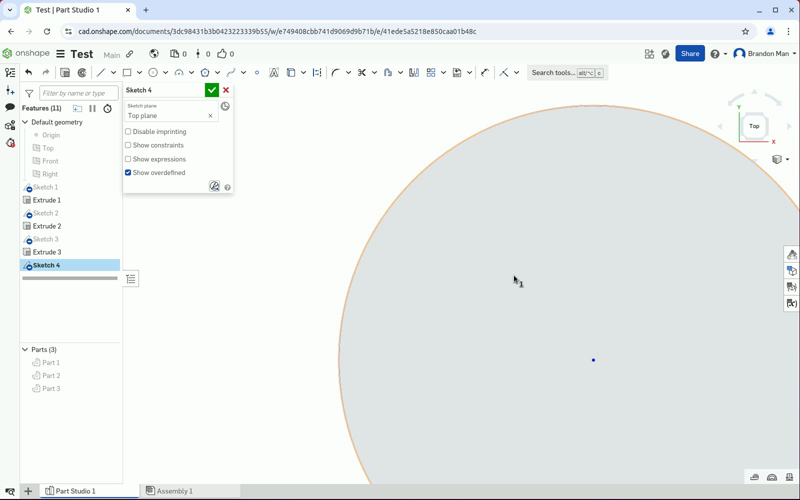
scroll(-6)
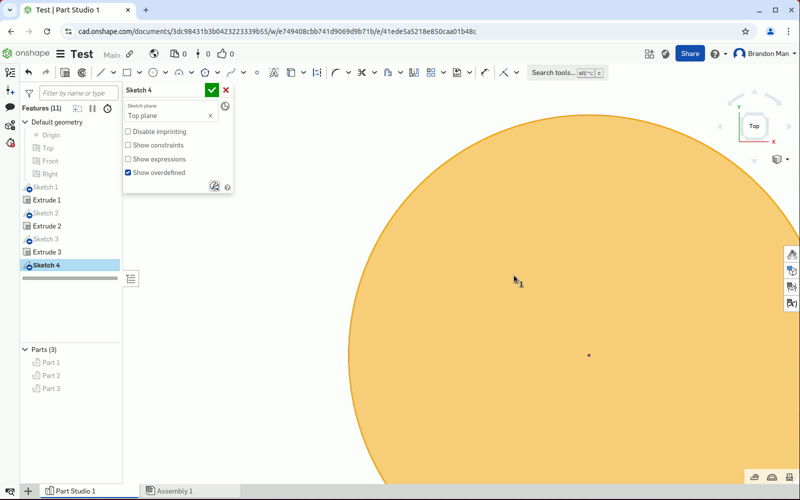
scroll(-6)
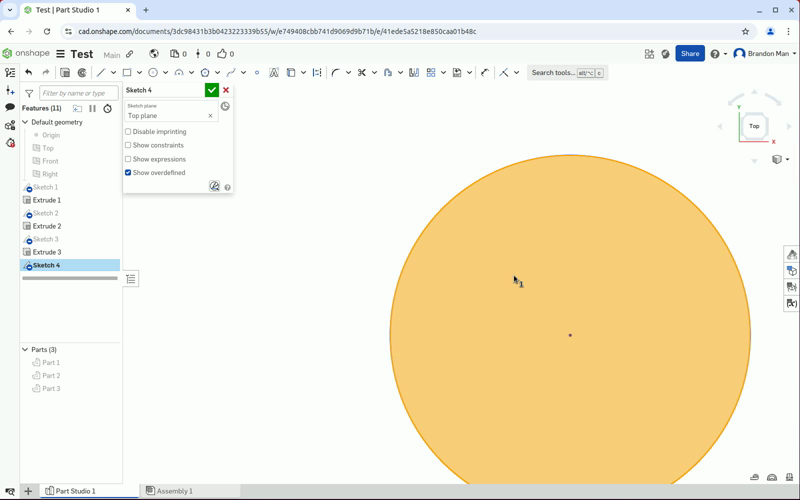
scroll(-6)
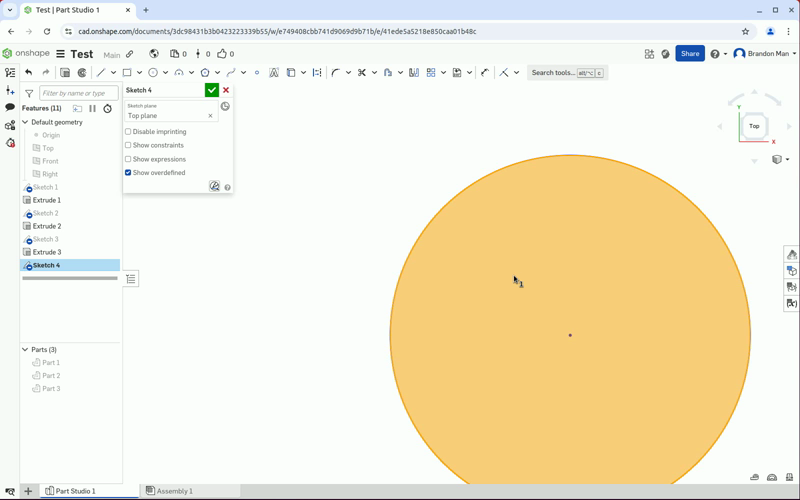
scroll(-6)
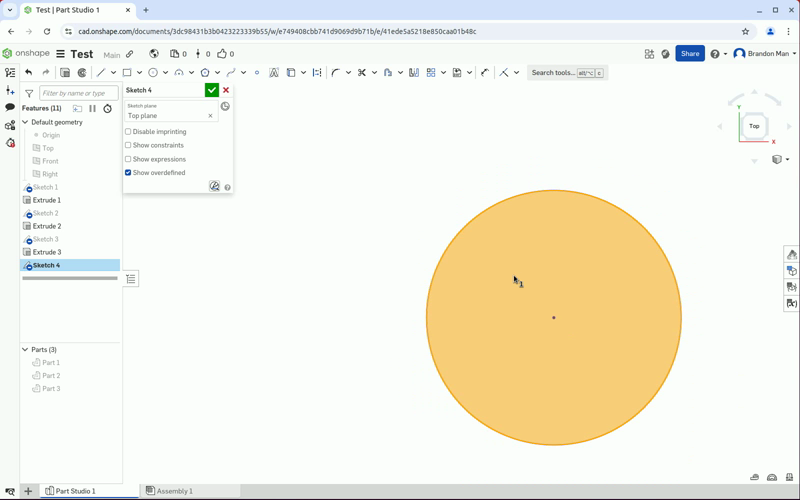
scroll(-6)
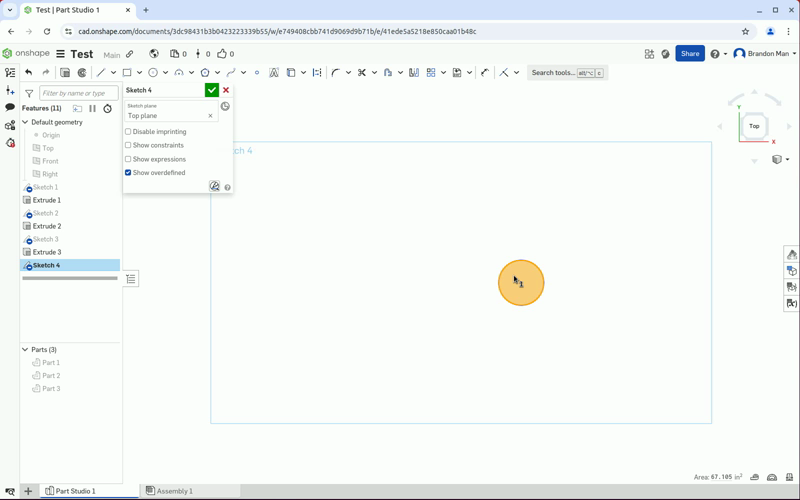
mouse_move(73, 352)
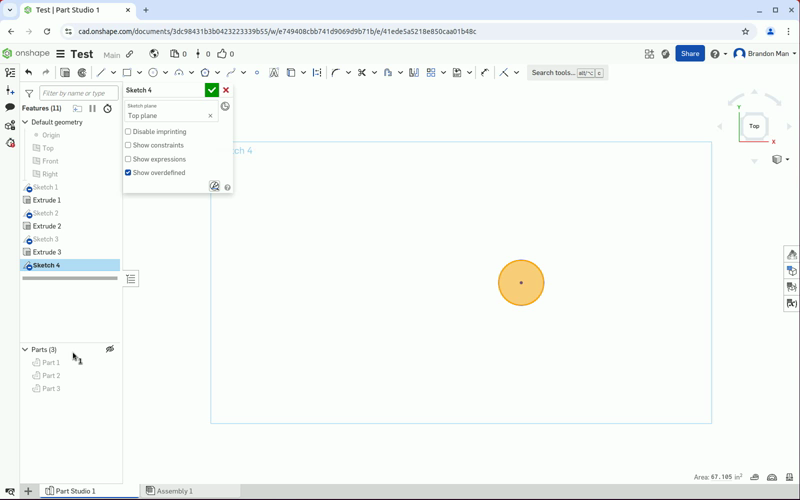
key(shift+y)
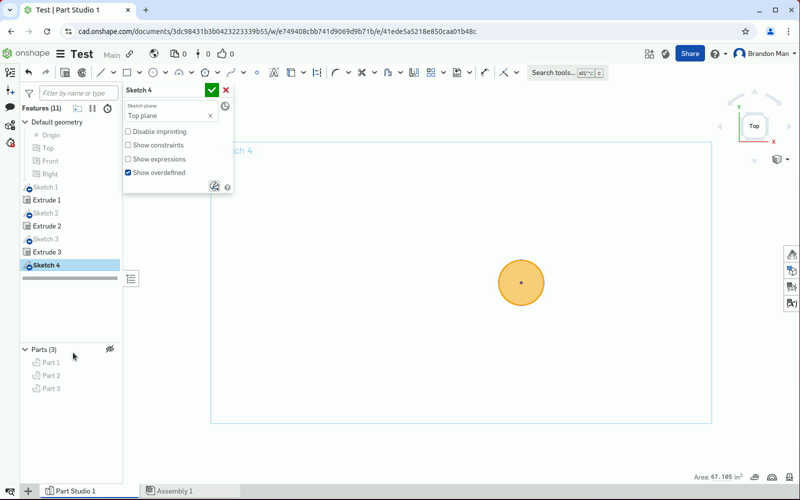
key(shift+e)
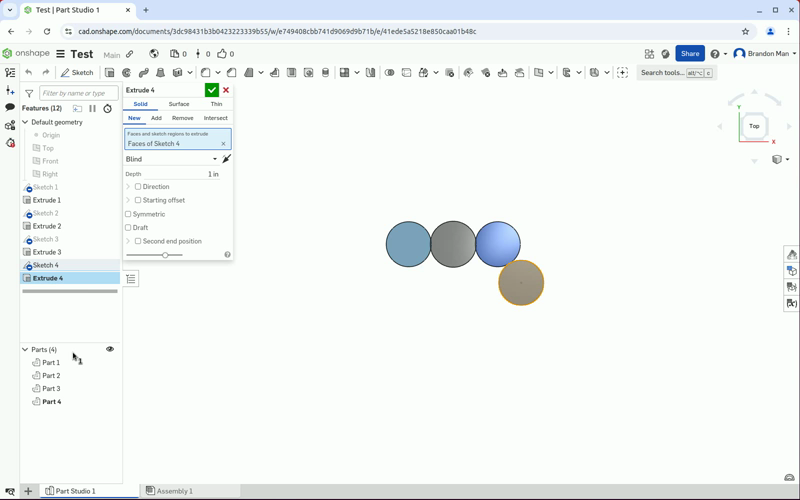
mouse_move(143, 106)
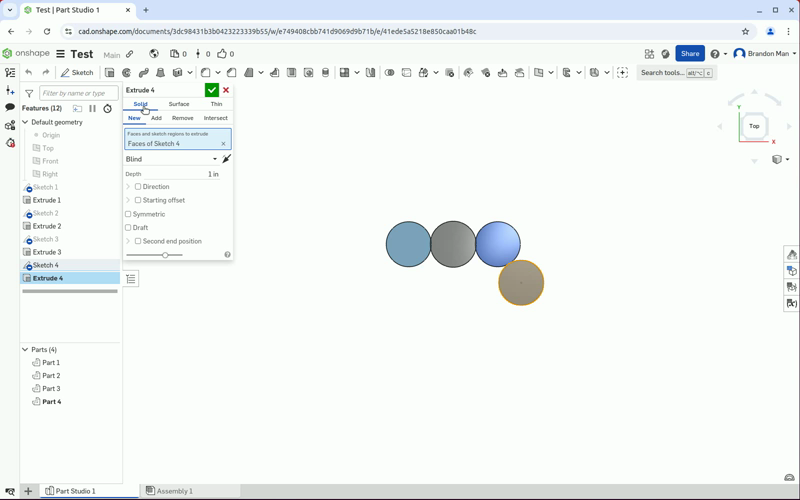
click(143, 106)
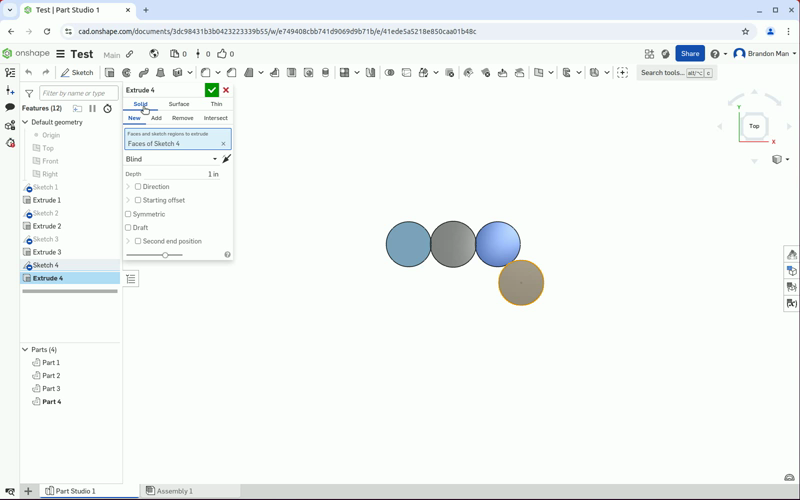
mouse_move(137, 120)
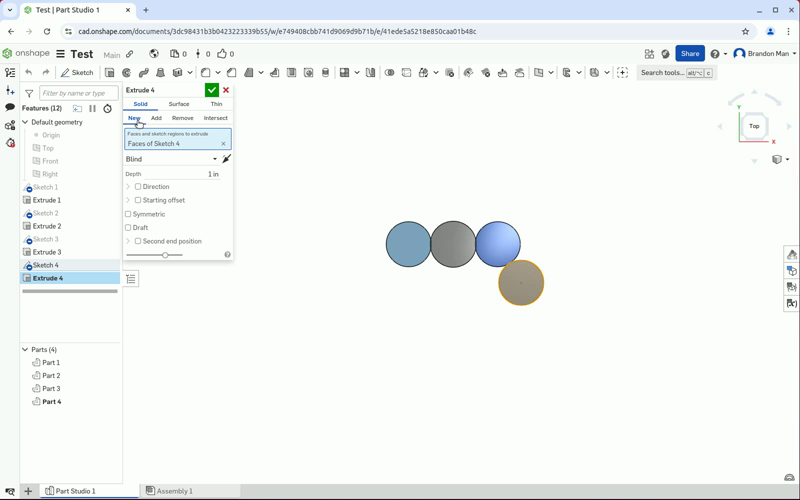
click(137, 120)
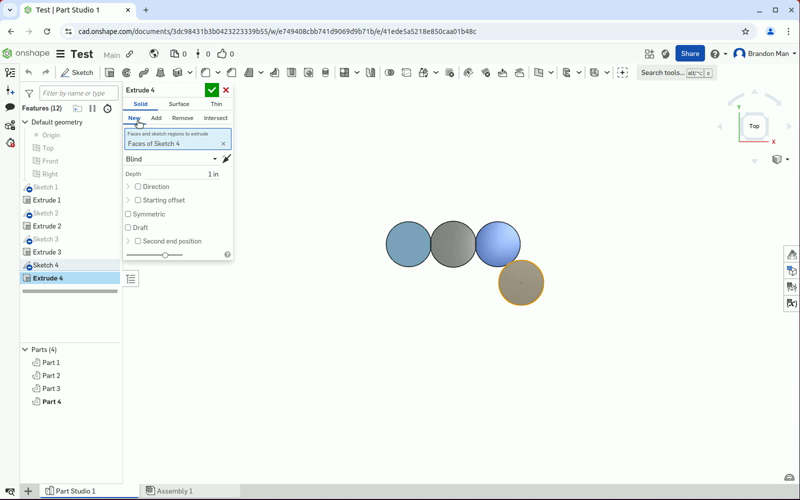
key(tab, 4)
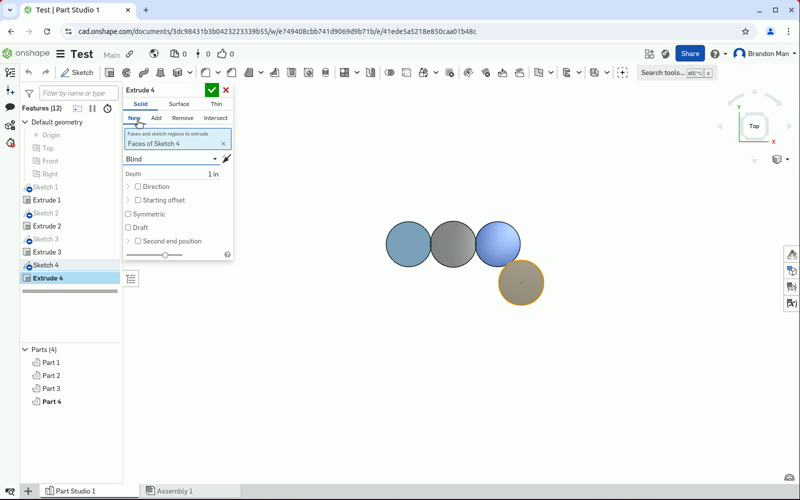
text(23.108)
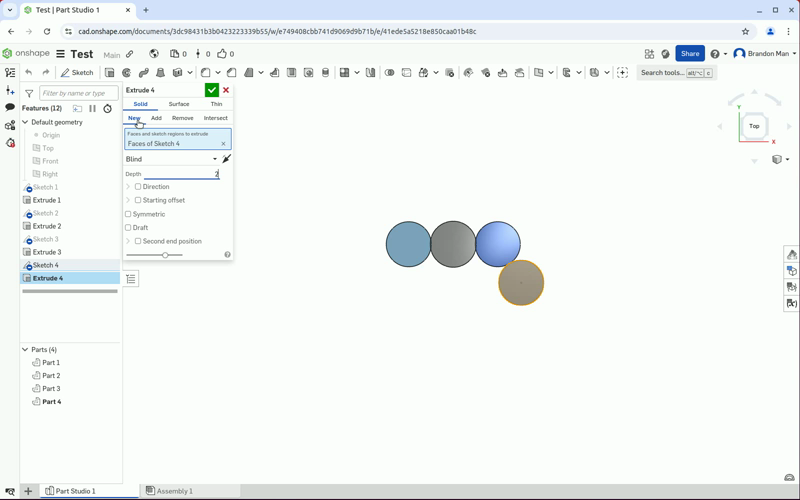
key(enter)
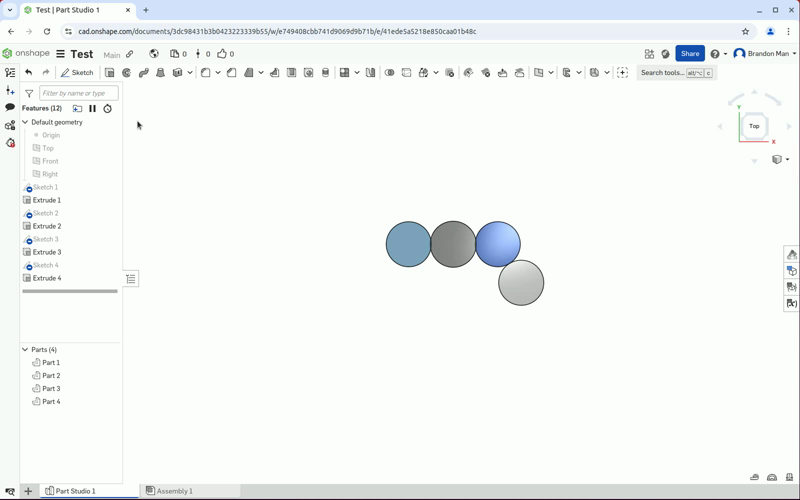
key(shift+h)
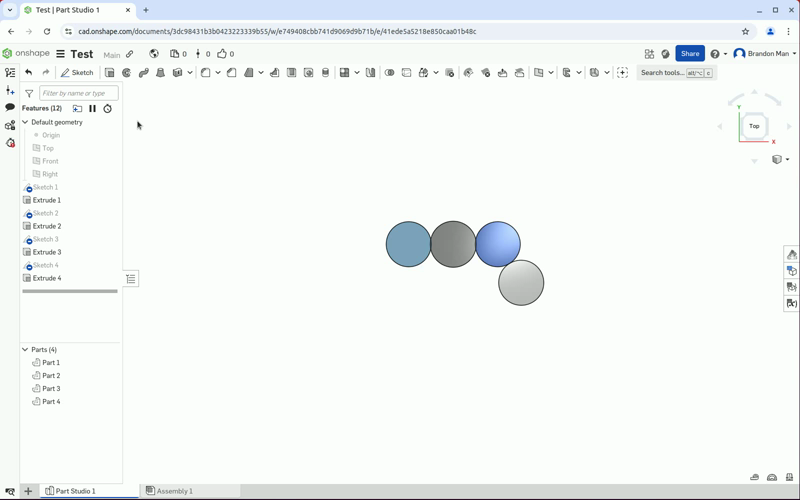
key(shift+h)
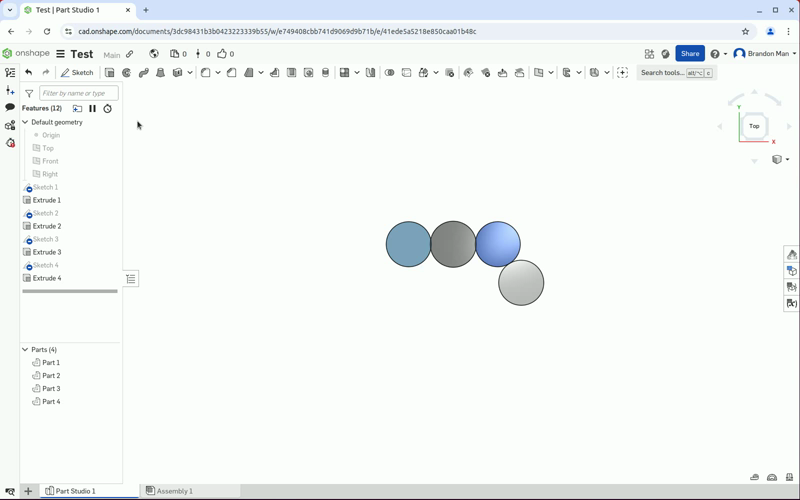
mouse_move(73, 189)
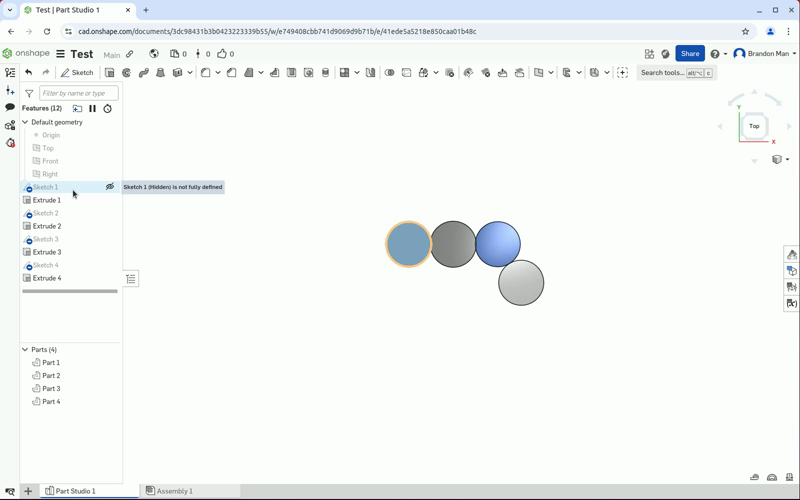
click(73, 189)
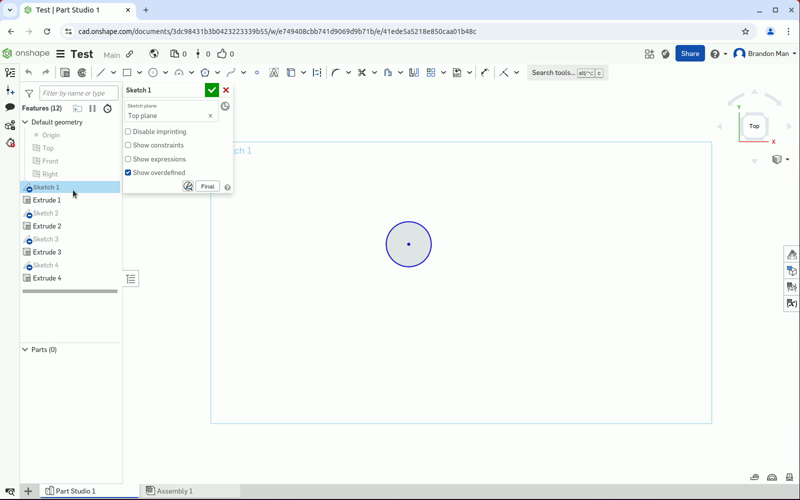
mouse_move(229, 92)
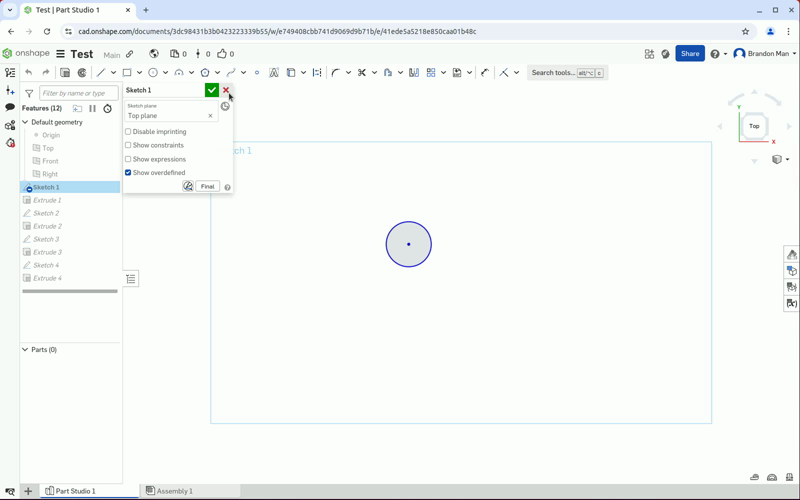
click(229, 92)
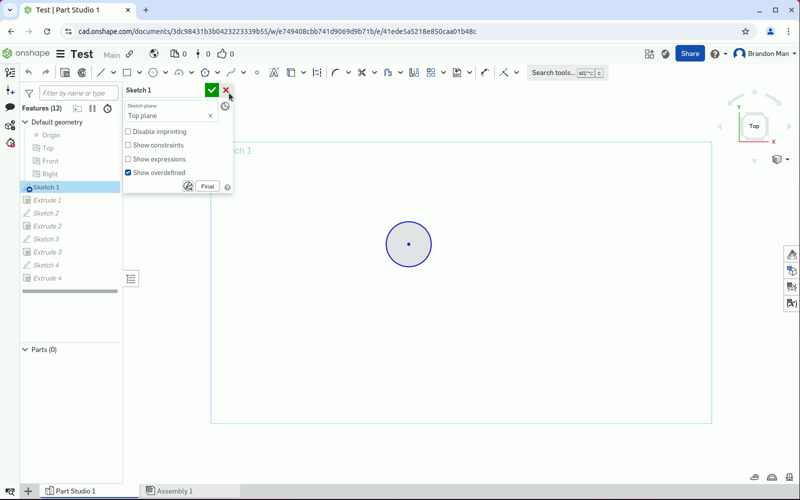
key(shift+s)
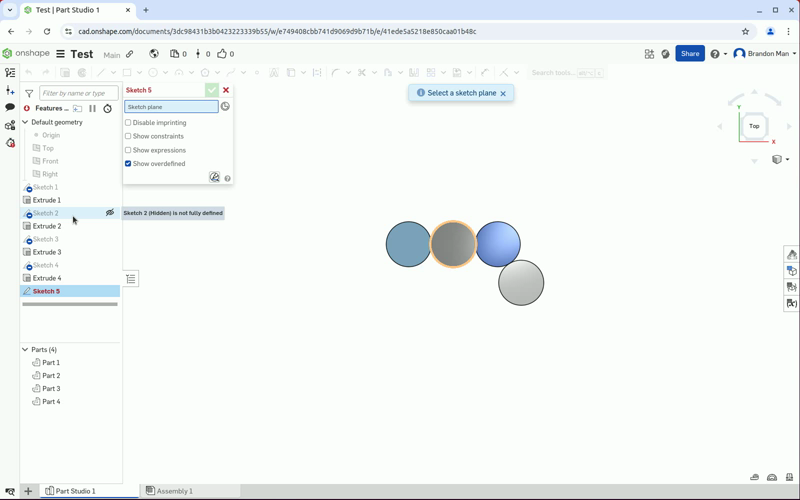
scroll(3)
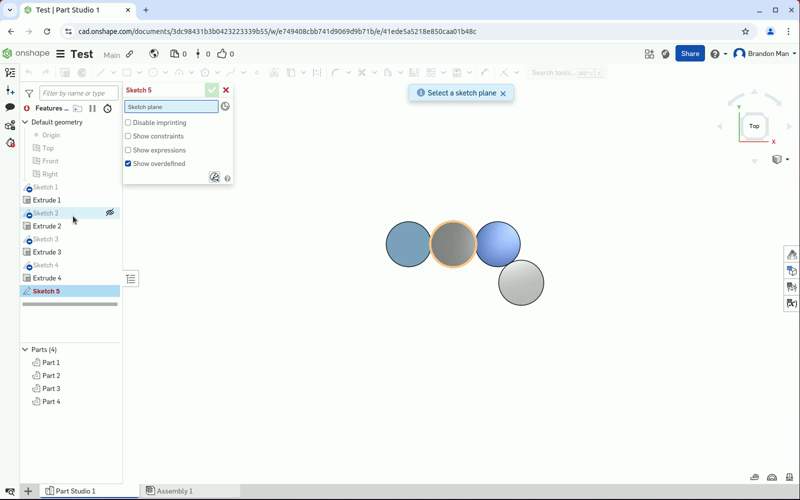
mouse_move(73, 150)
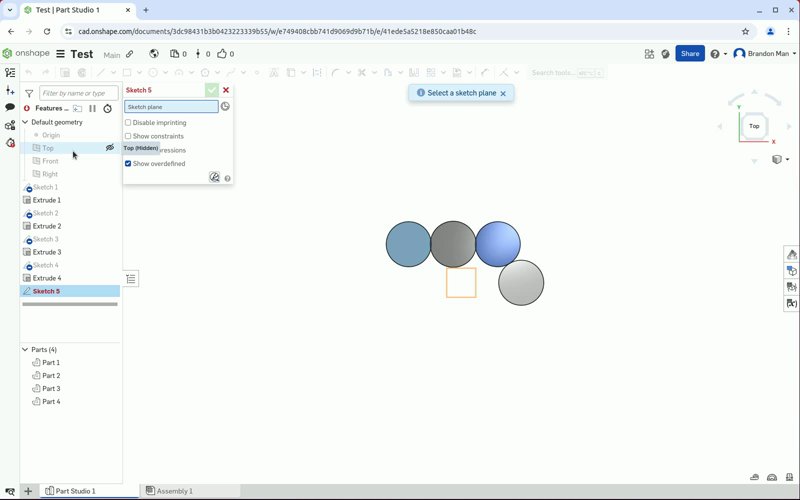
click(73, 150)
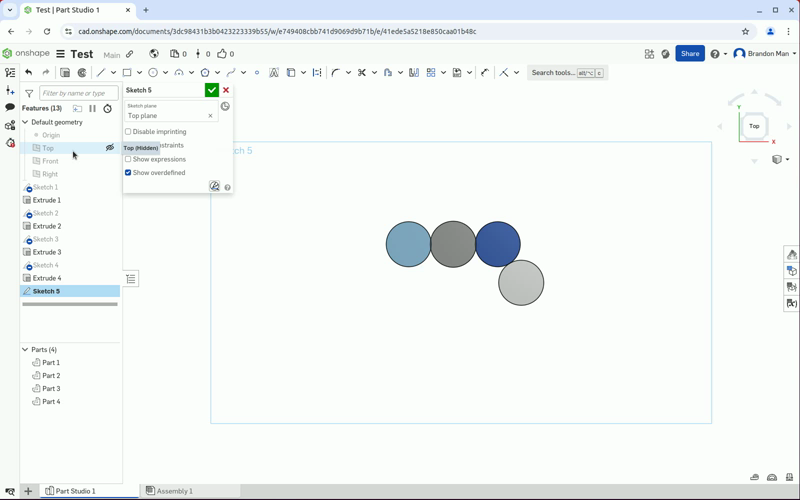
mouse_move(73, 352)
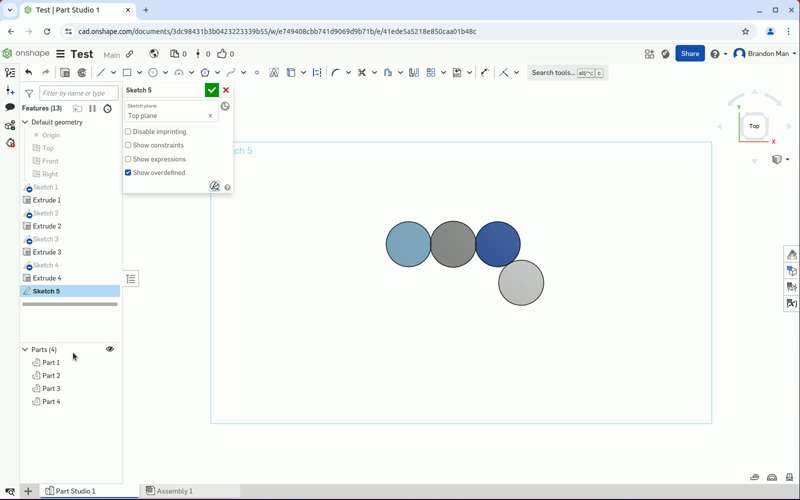
key(y)
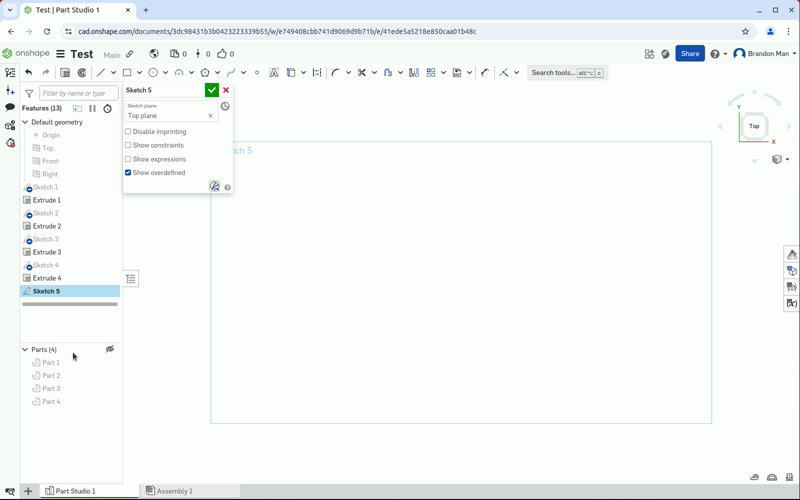
key(c)
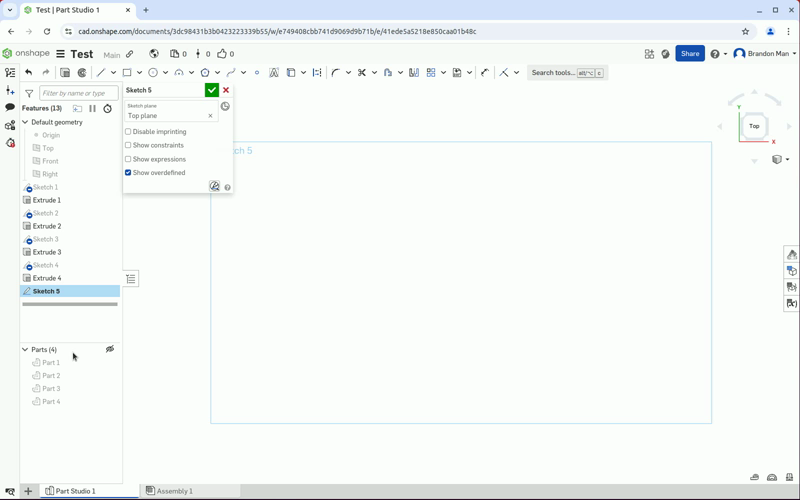
key_down(shift)
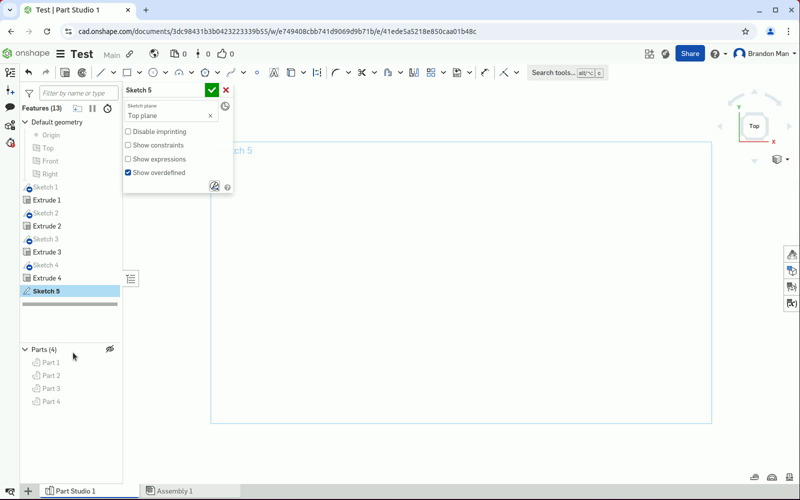
mouse_move(475, 282)
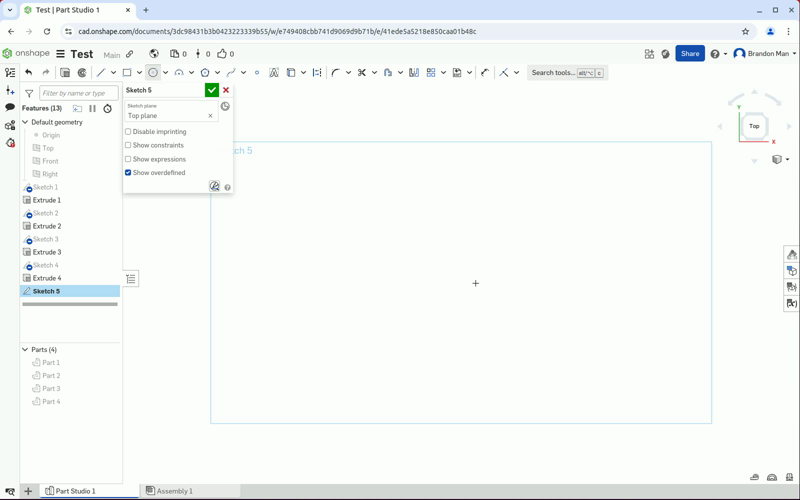
click(475, 282)
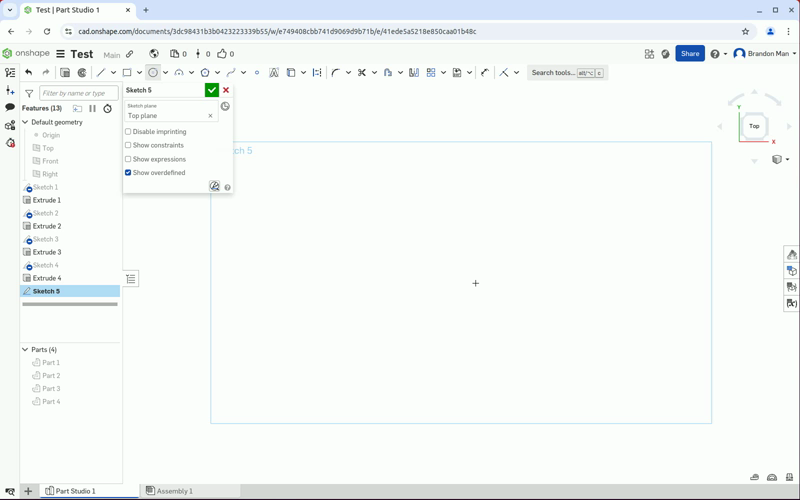
key_up(shift)
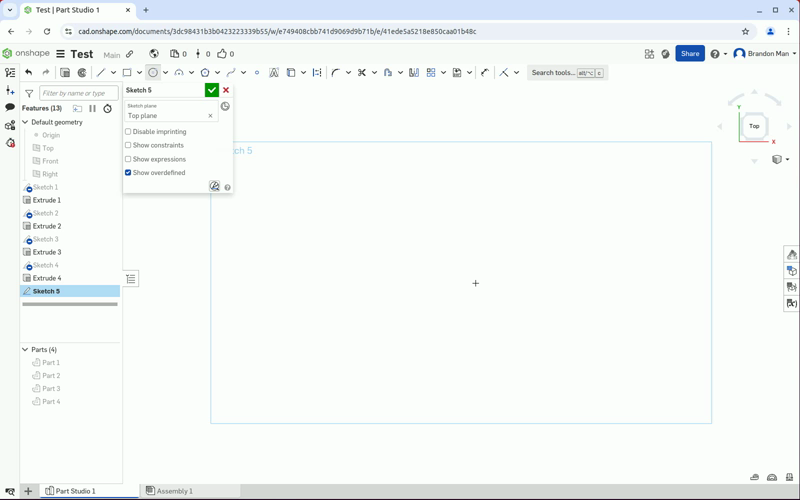
mouse_move(498, 282)
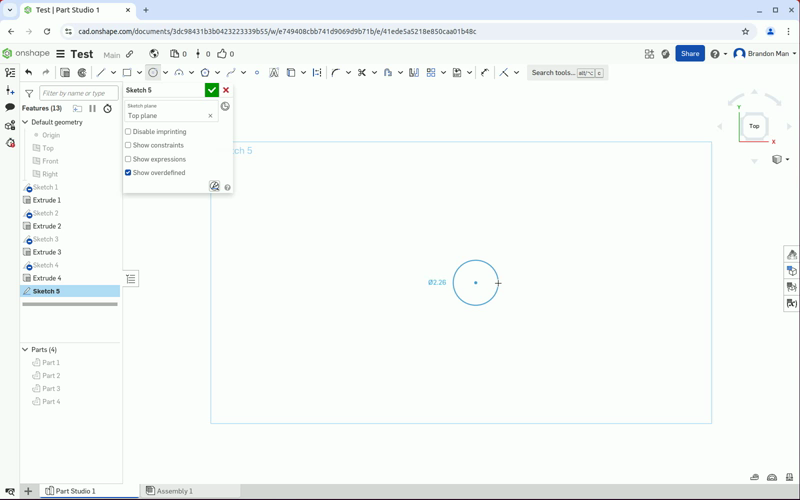
click(498, 282)
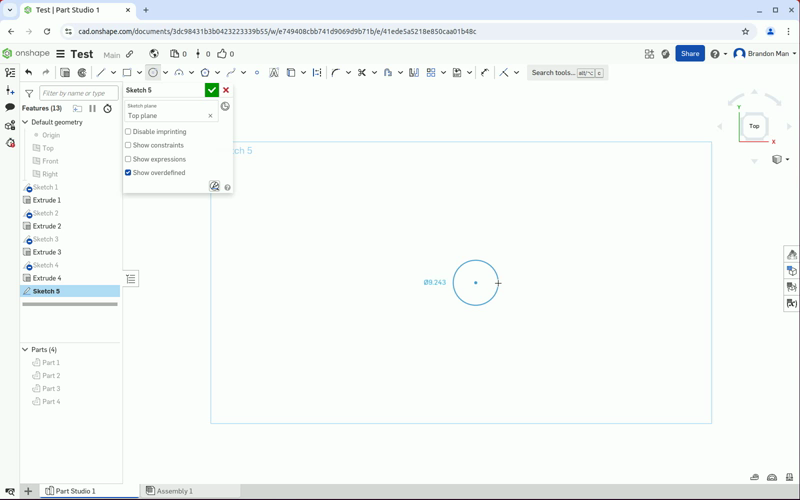
key(esc)
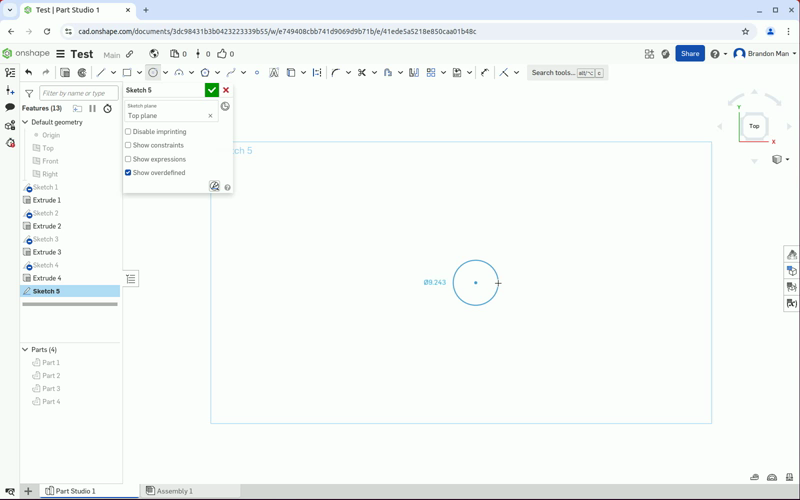
mouse_move(477, 286)
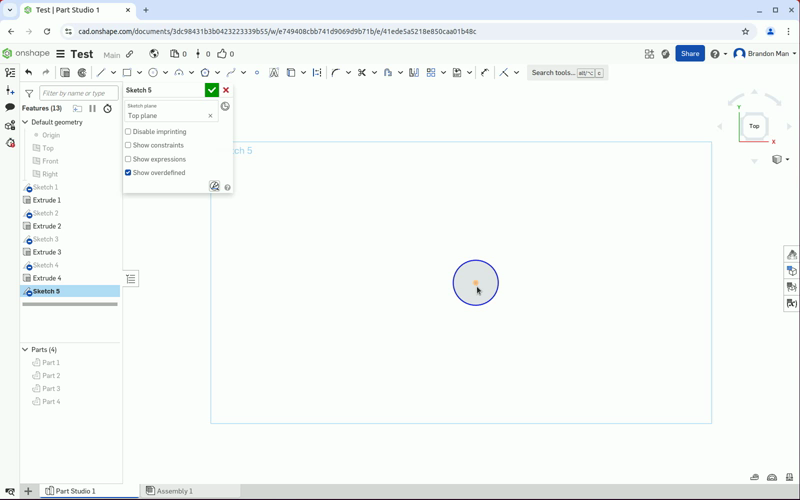
scroll(6)
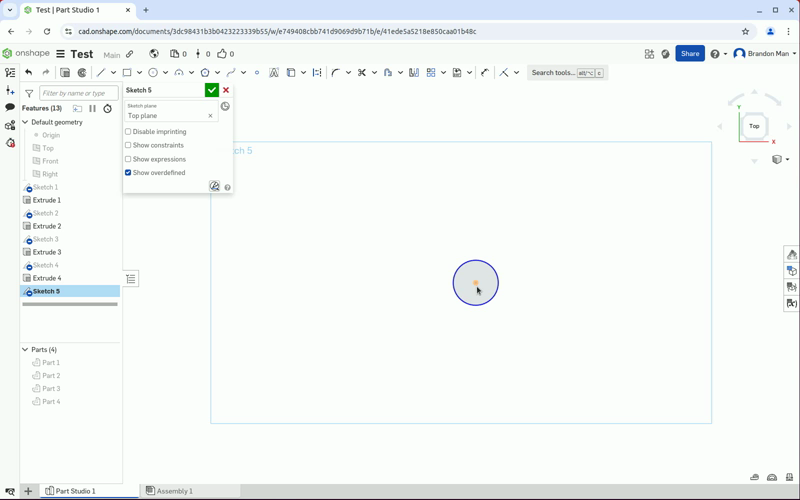
scroll(6)
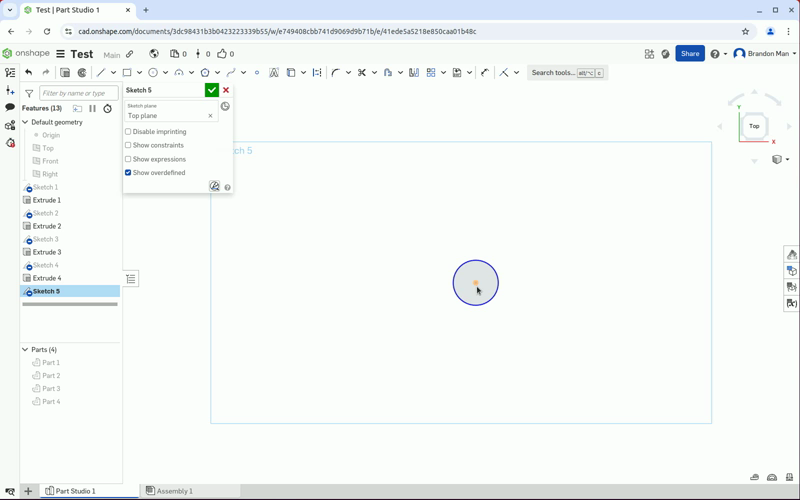
scroll(6)
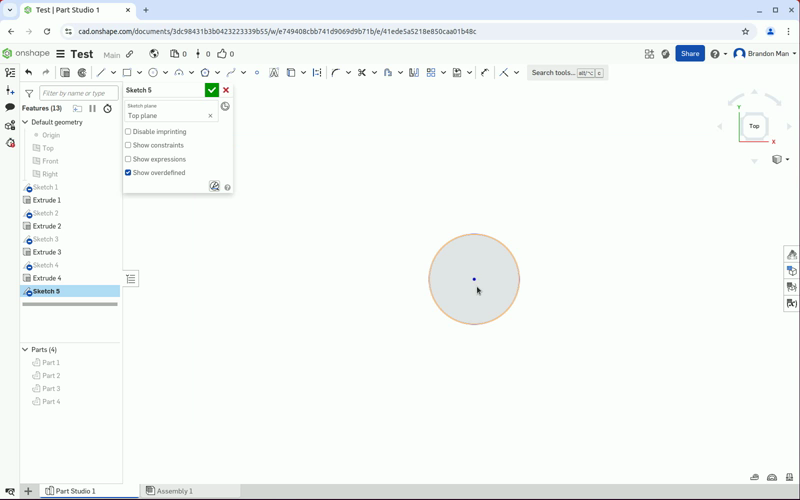
scroll(6)
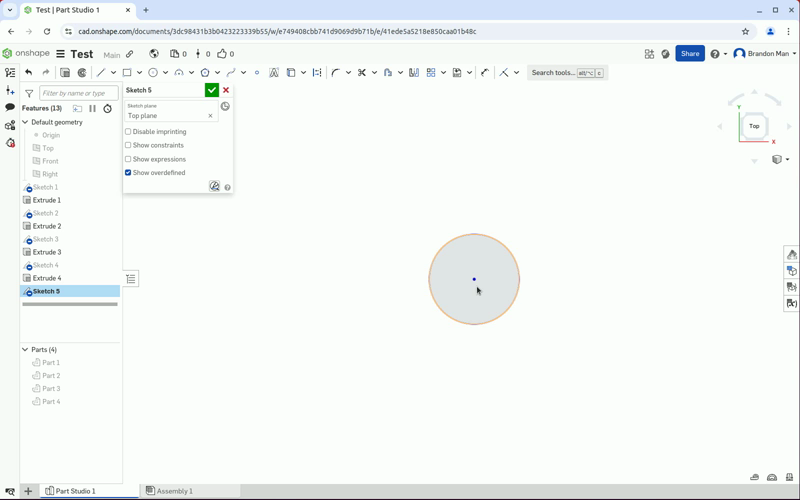
scroll(6)
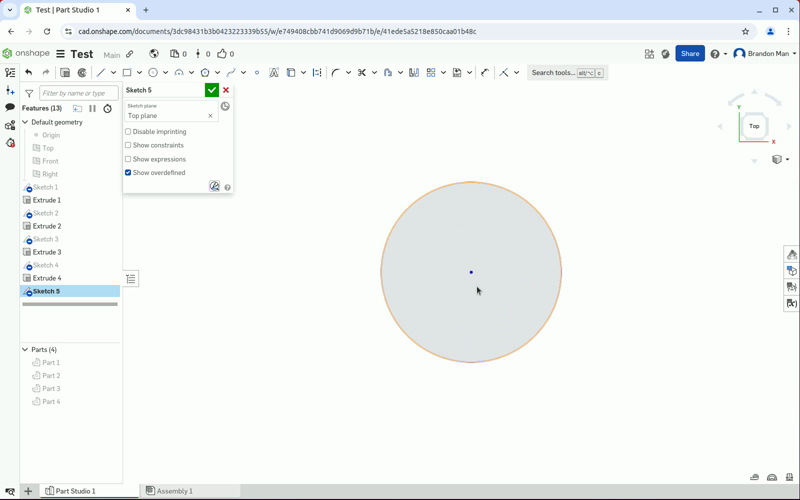
scroll(6)
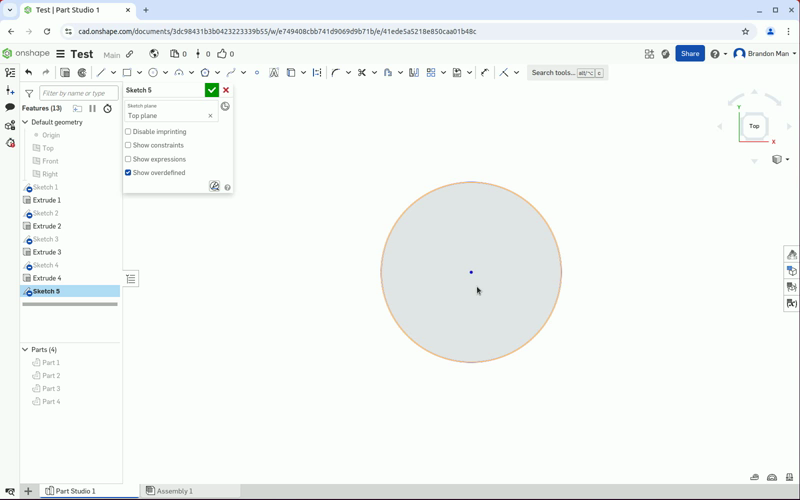
scroll(6)
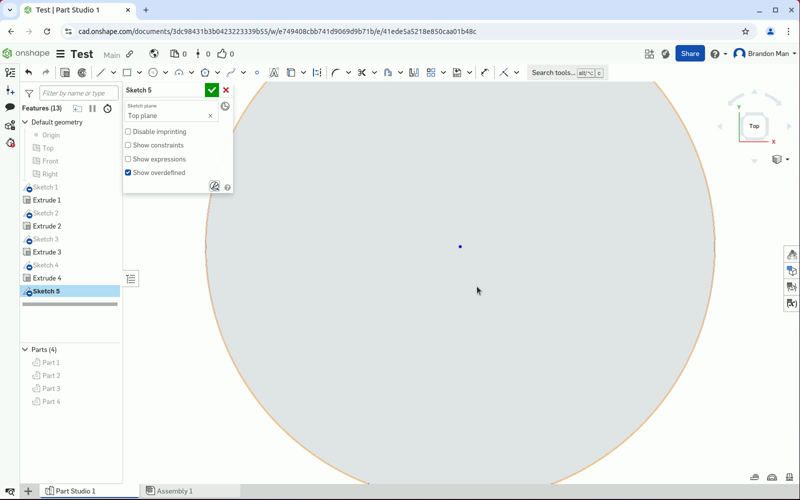
click(477, 286)
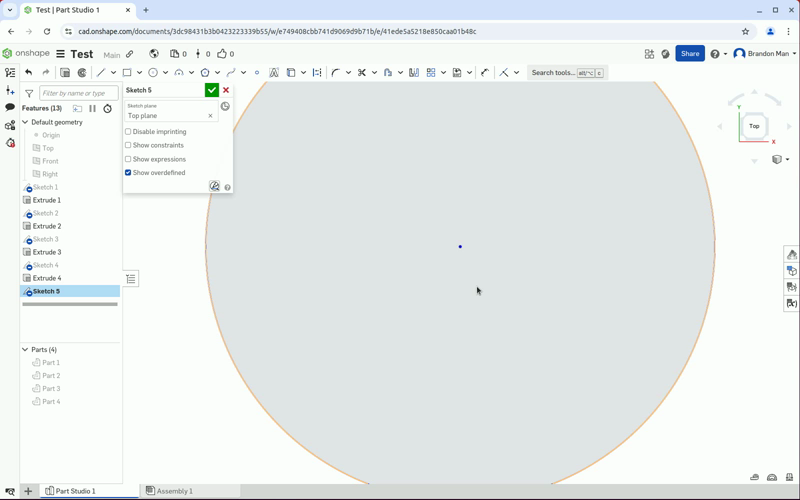
scroll(-6)
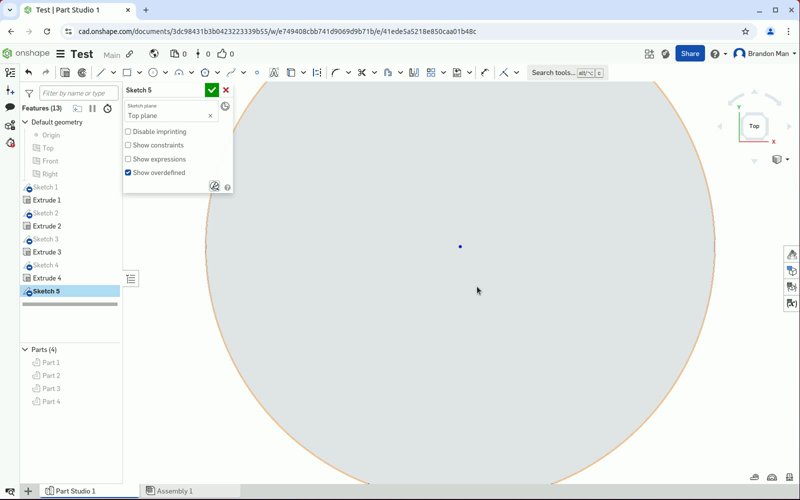
scroll(-6)
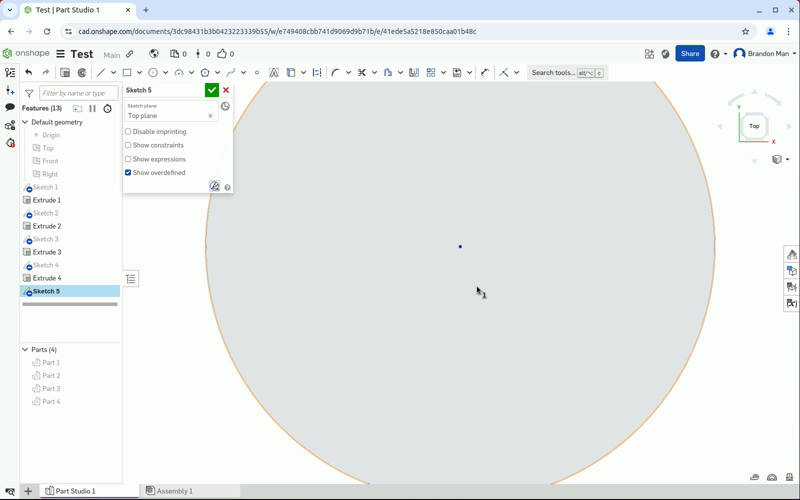
scroll(-6)
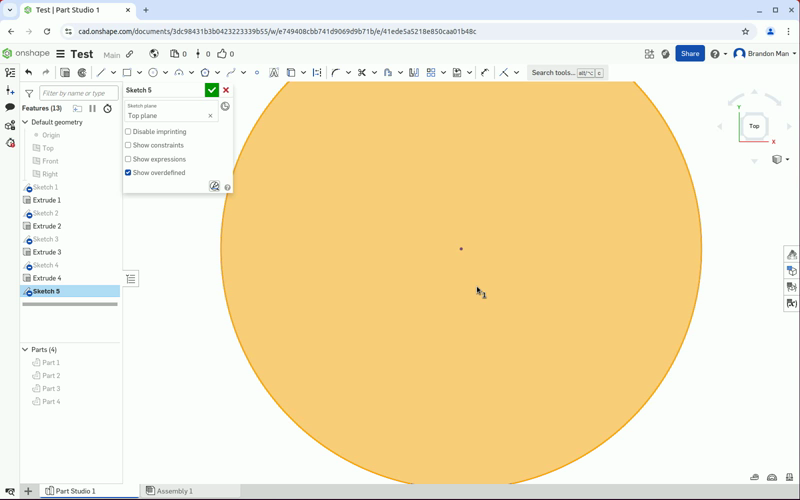
scroll(-6)
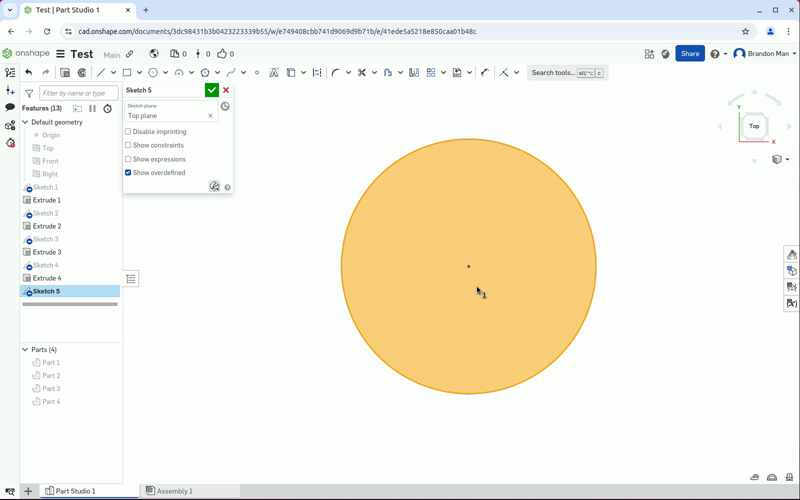
scroll(-6)
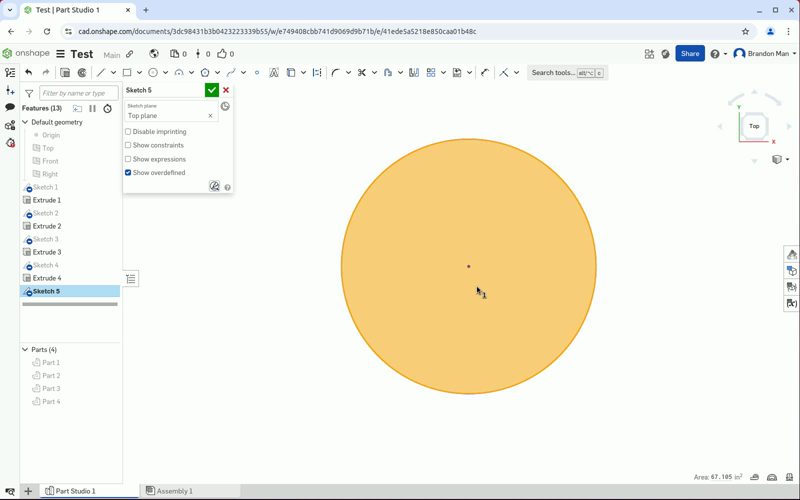
scroll(-6)
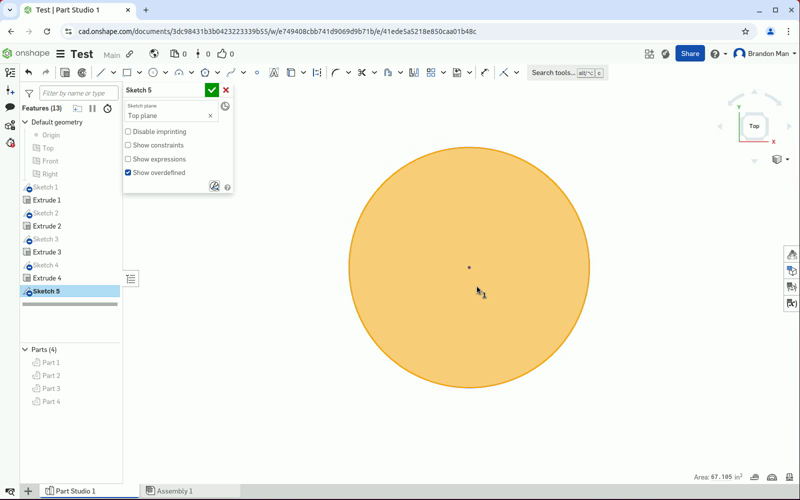
scroll(-6)
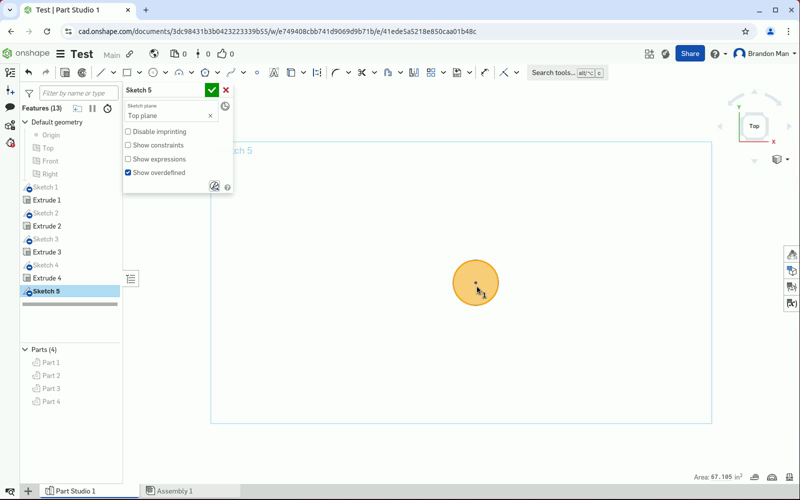
mouse_move(73, 352)
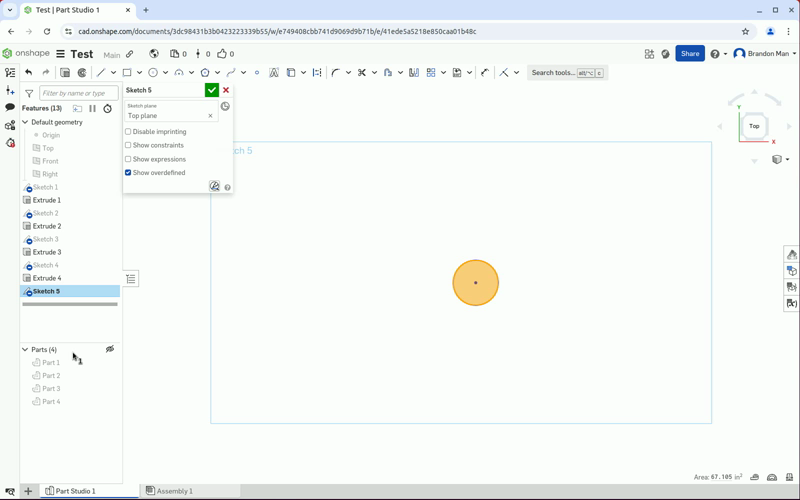
key(shift+y)
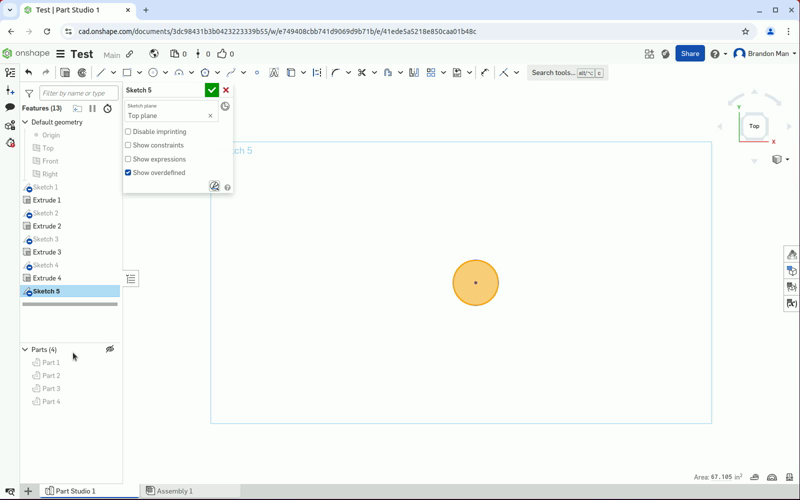
key(shift+e)
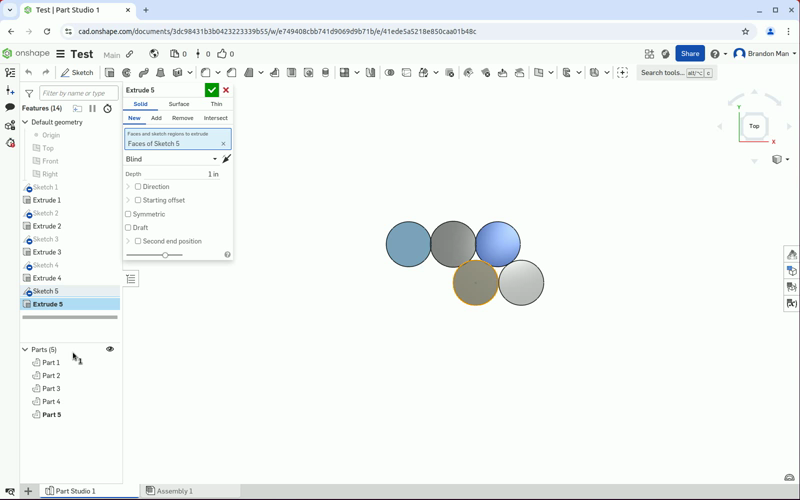
mouse_move(143, 106)
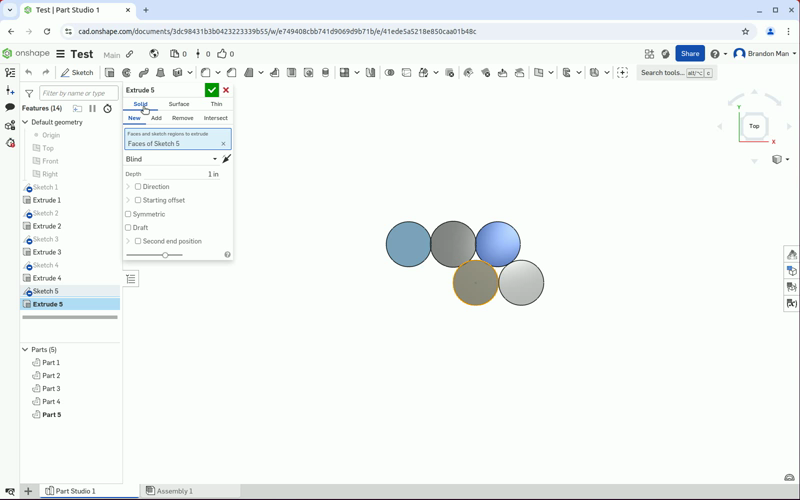
click(143, 106)
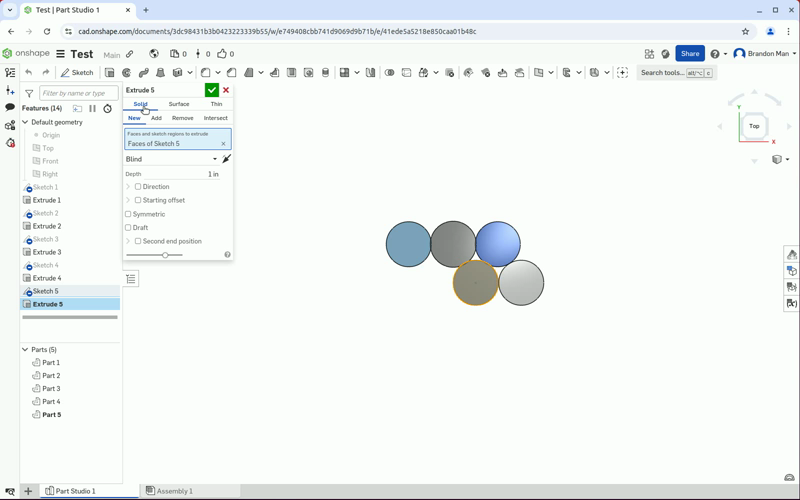
mouse_move(137, 120)
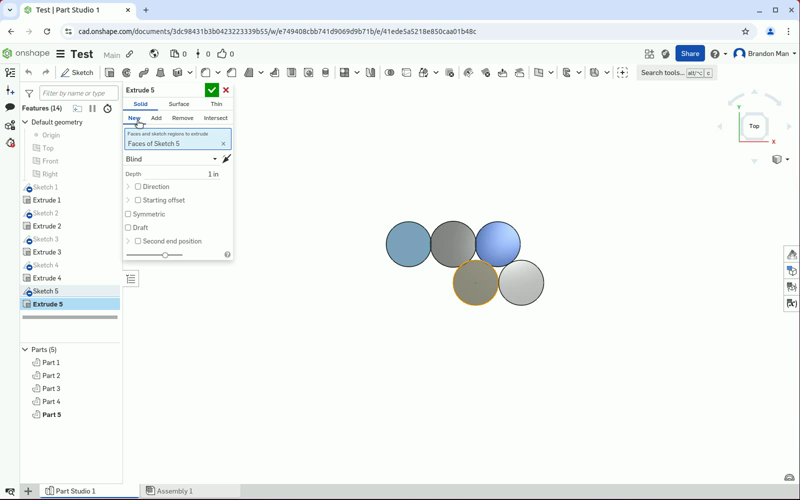
click(137, 120)
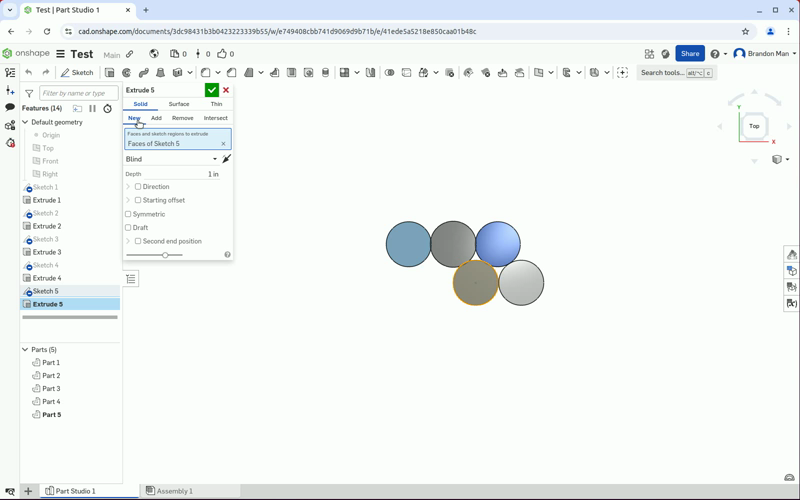
key(tab, 4)
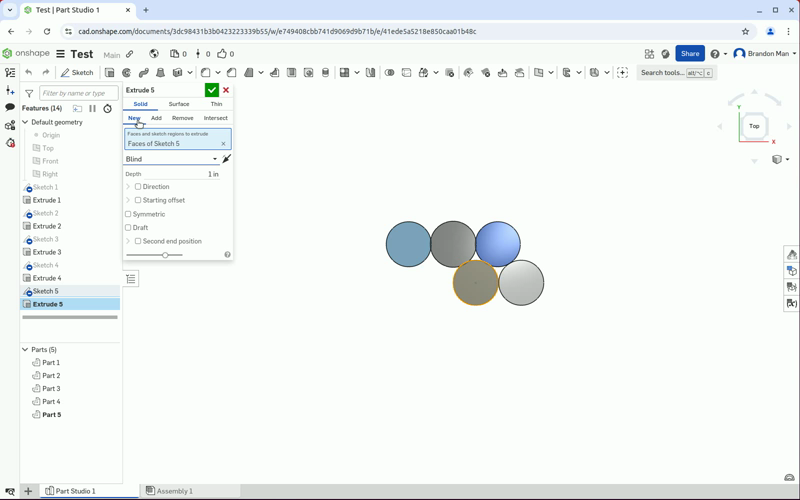
text(23.108)
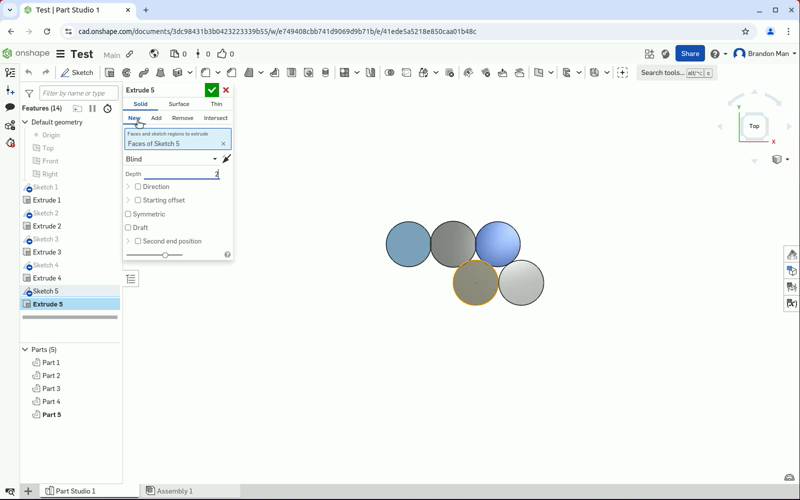
key(enter)
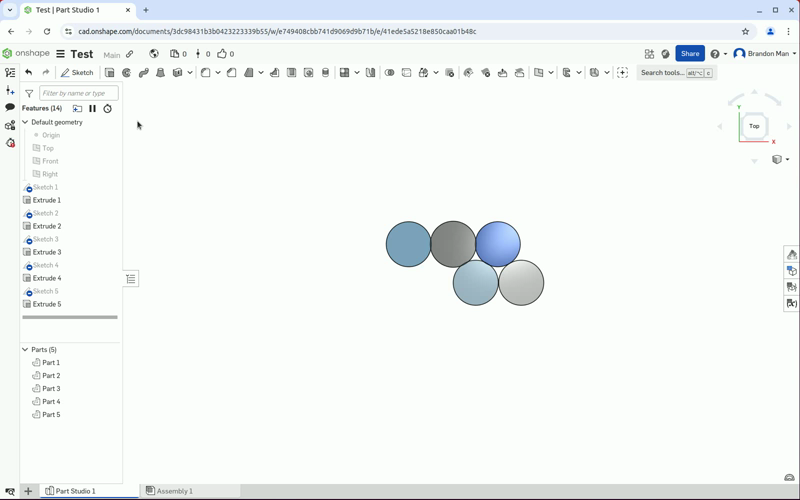
key(shift+h)
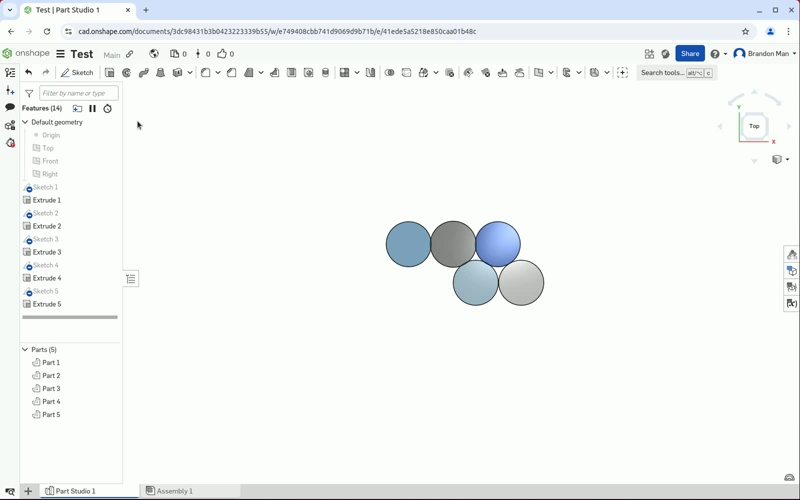
key(shift+h)
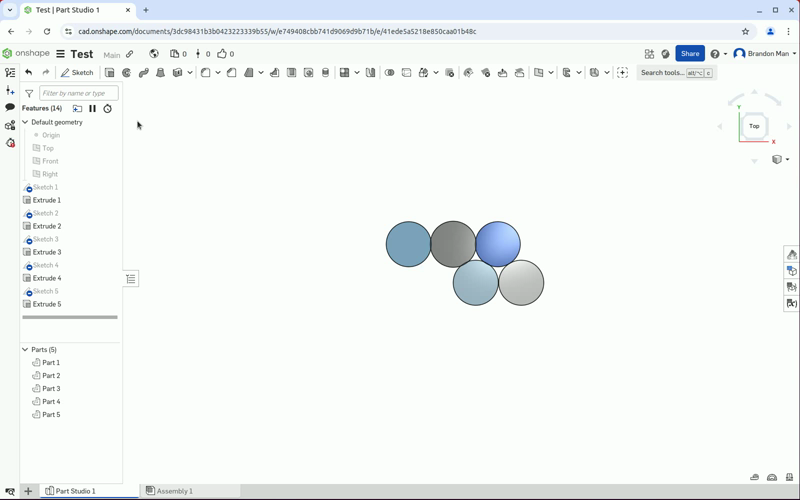
mouse_move(73, 189)
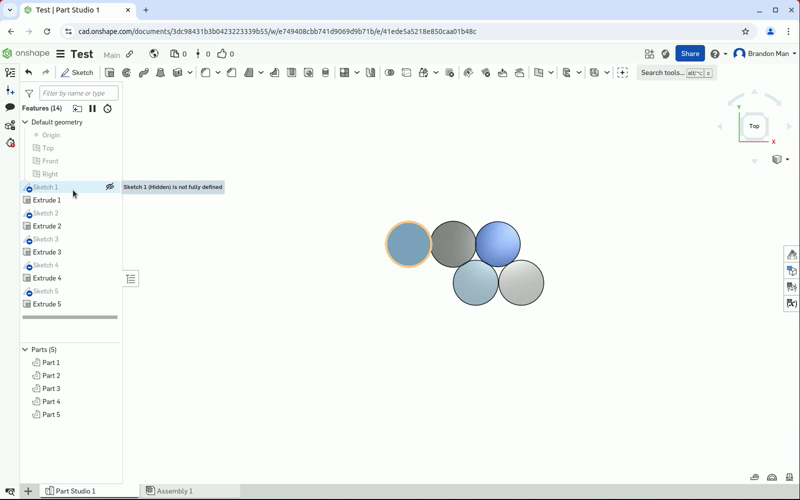
click(73, 189)
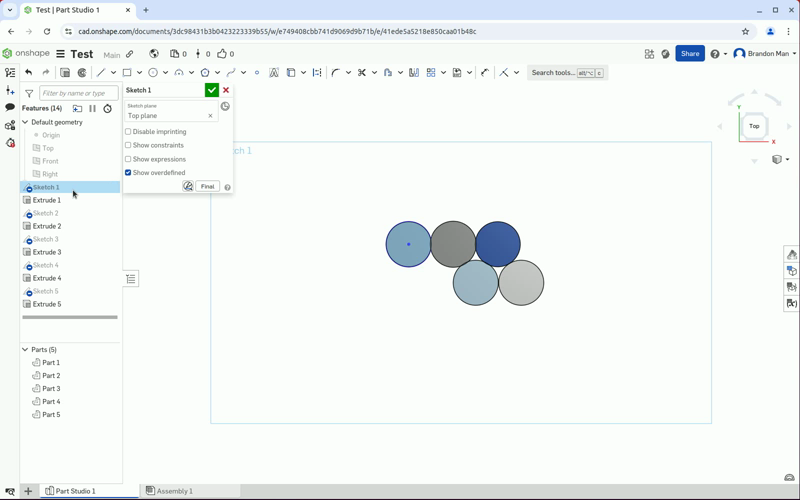
mouse_move(229, 92)
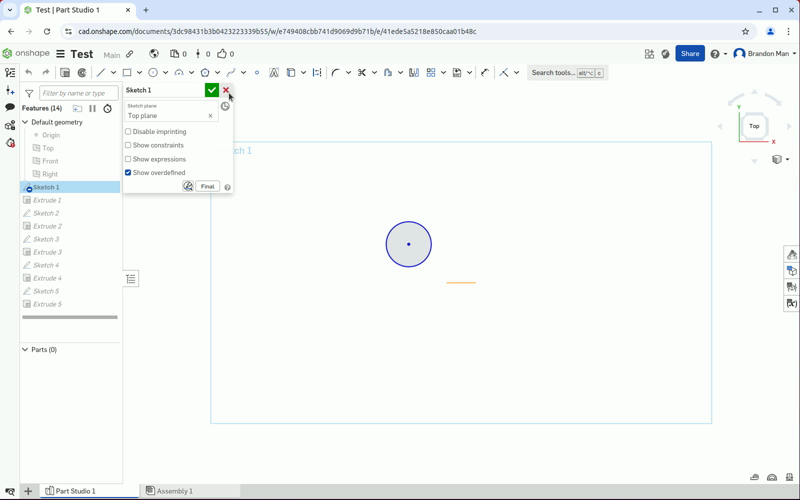
click(229, 92)
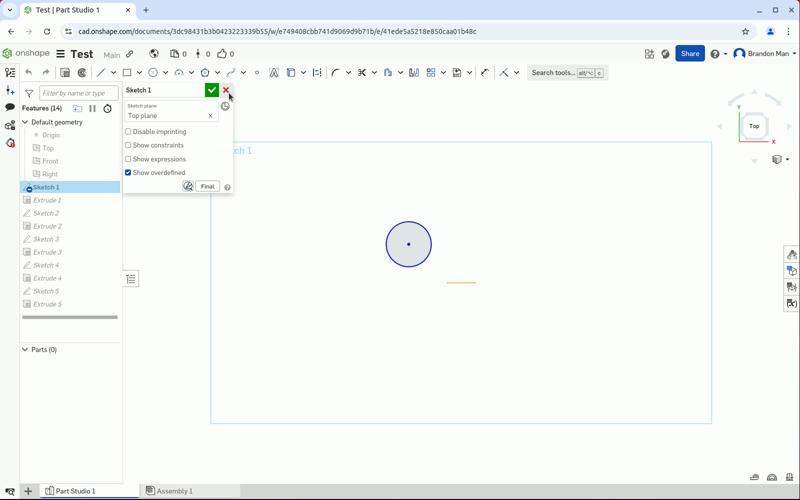
key(shift+s)
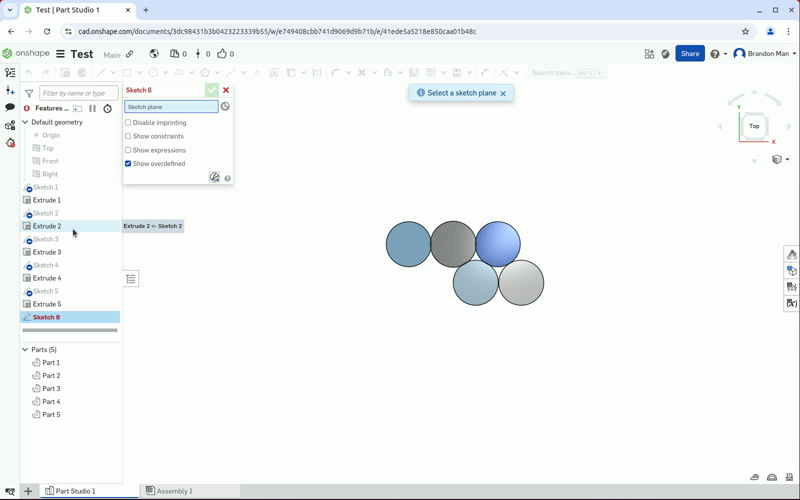
scroll(3)
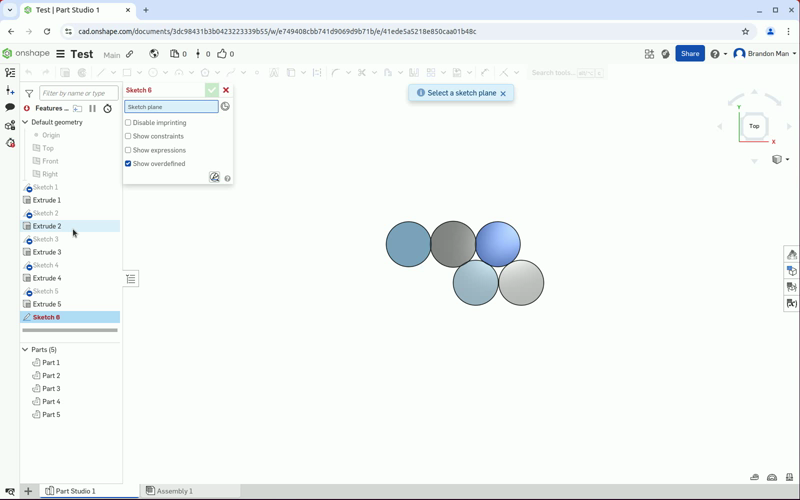
mouse_move(73, 150)
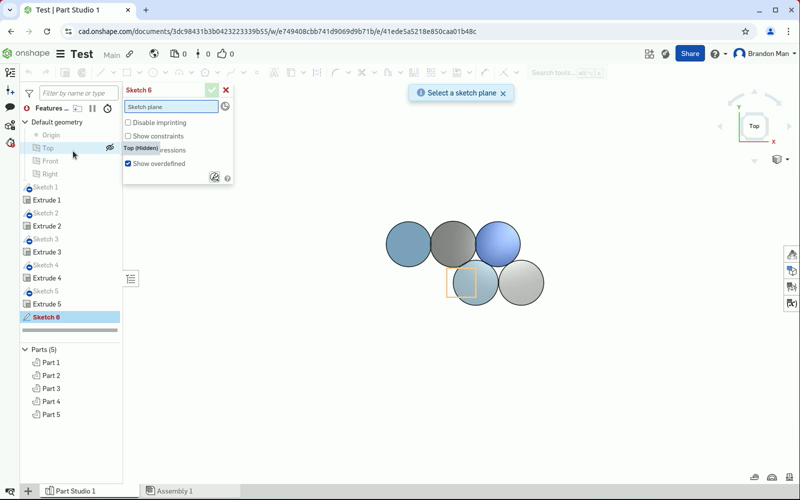
click(73, 150)
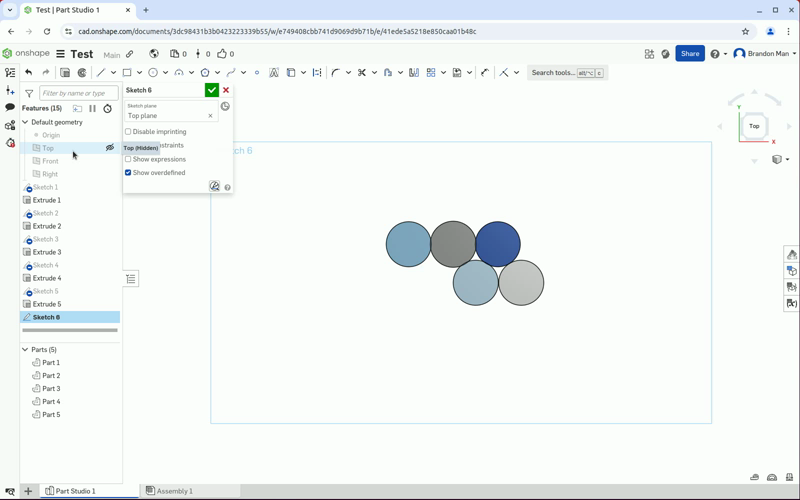
mouse_move(73, 352)
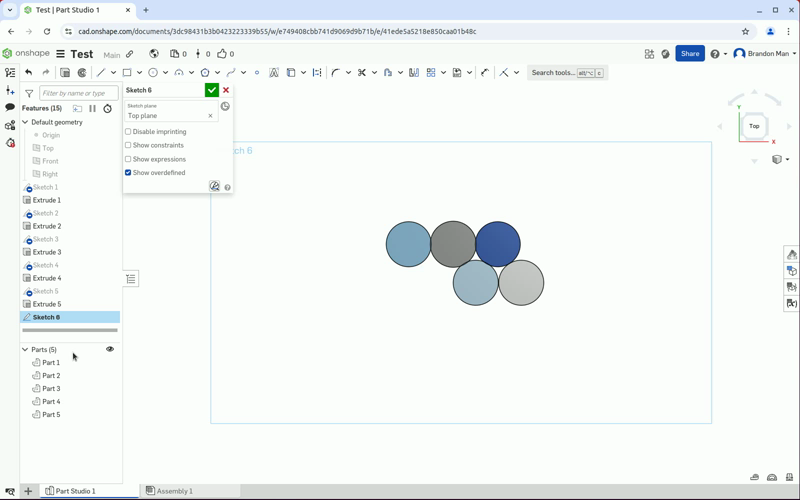
key(y)
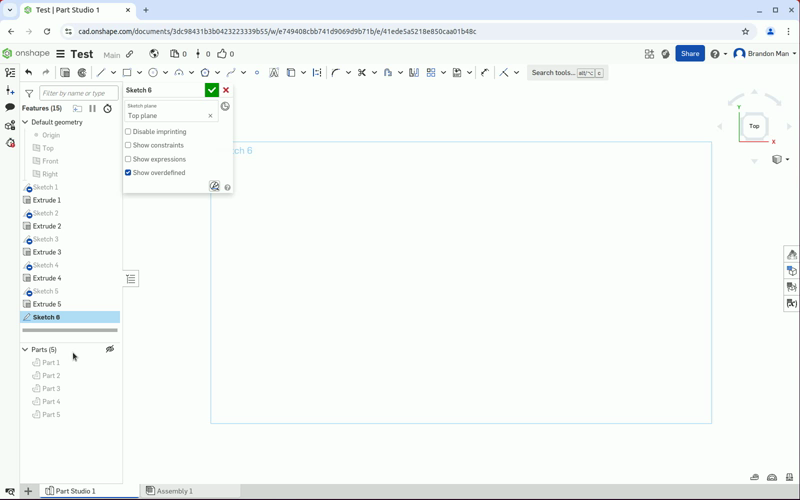
key(c)
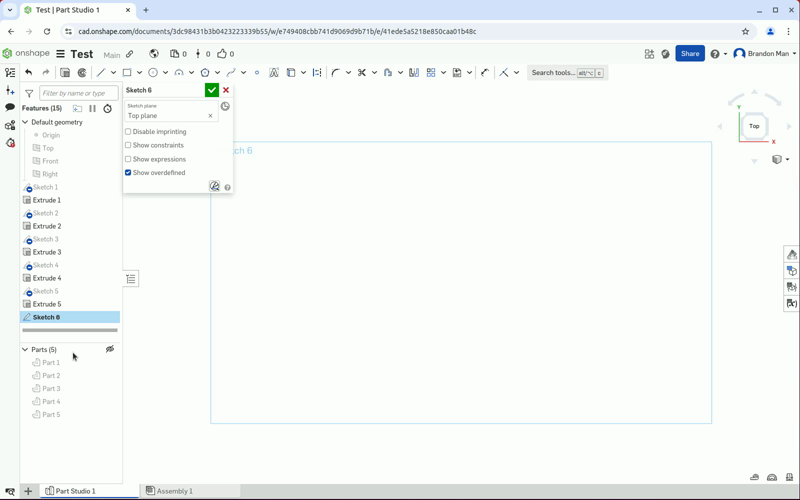
key_down(shift)
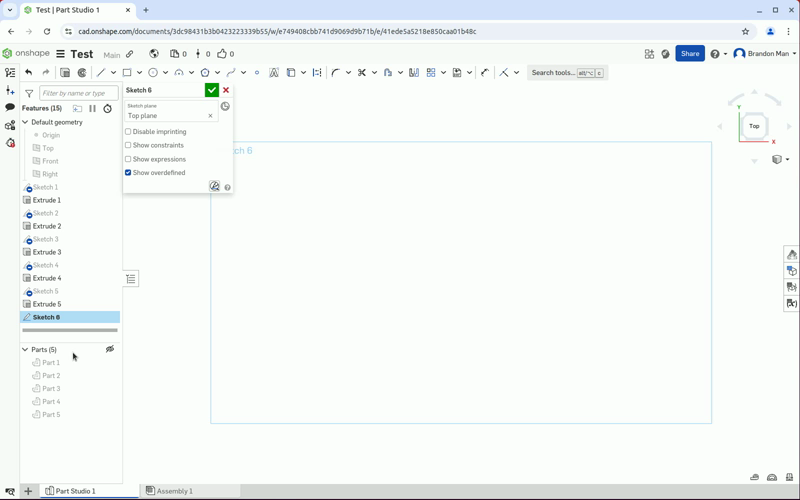
mouse_move(430, 282)
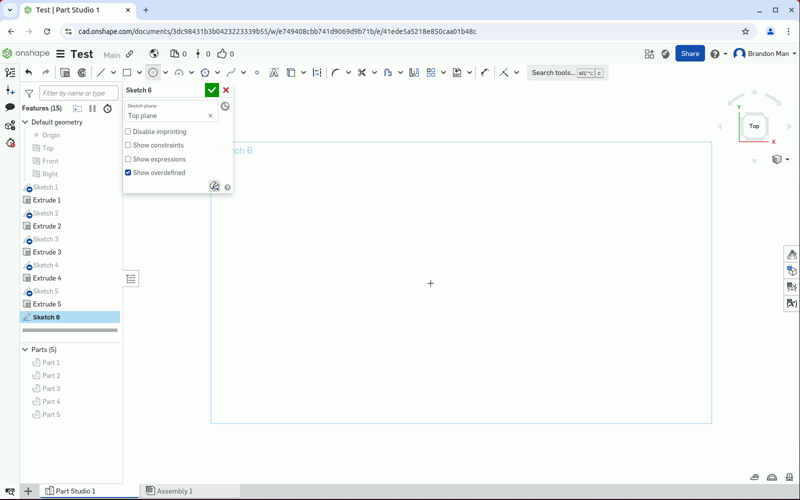
click(430, 282)
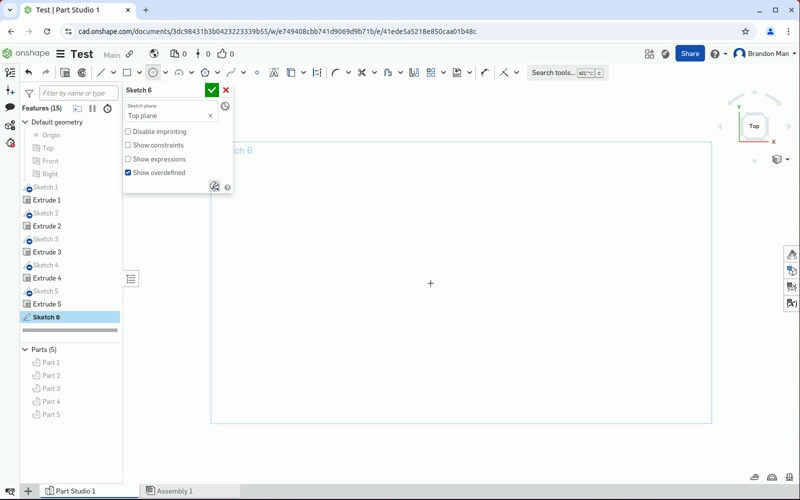
key_up(shift)
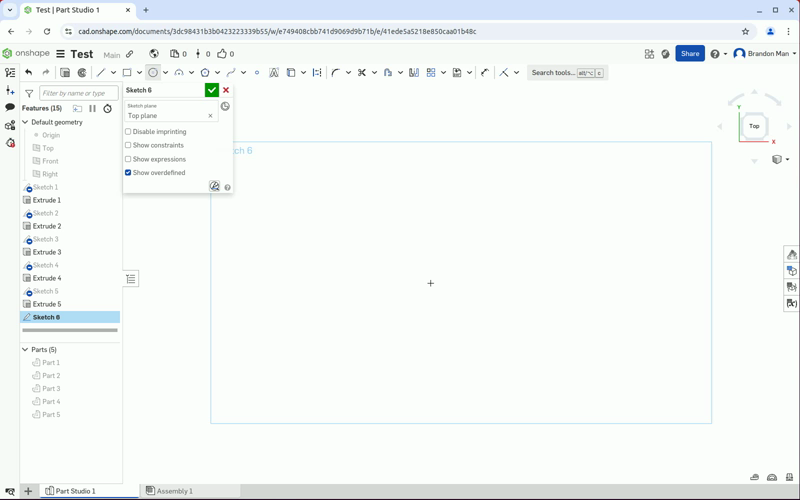
mouse_move(453, 282)
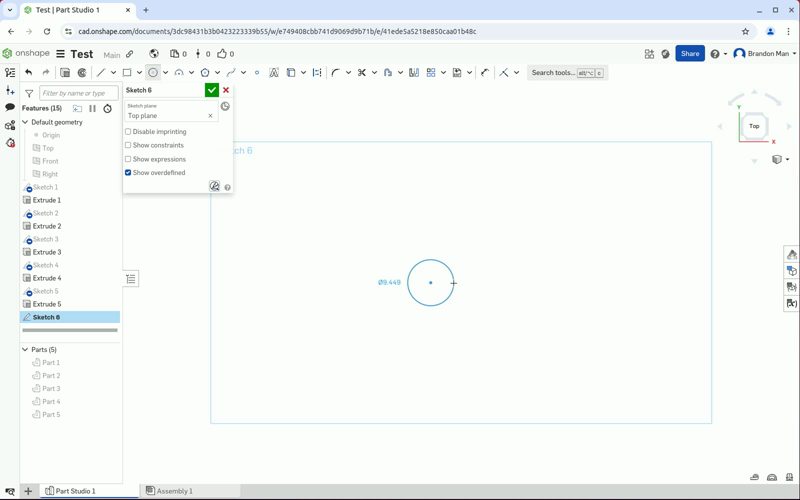
click(453, 282)
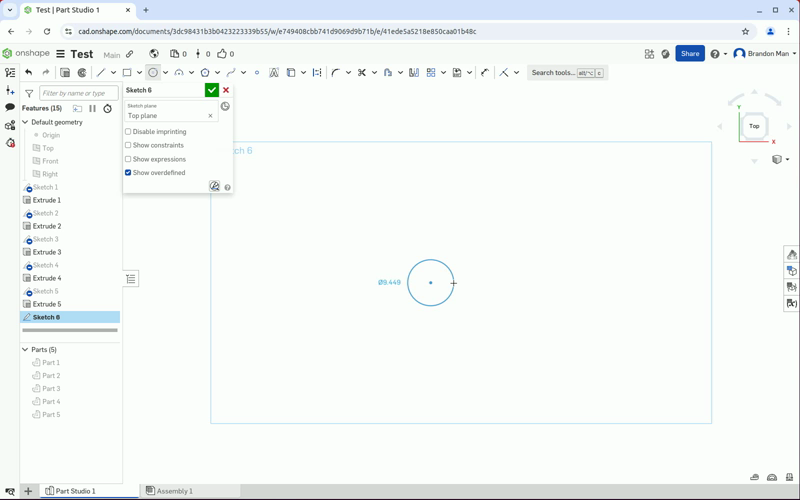
key(esc)
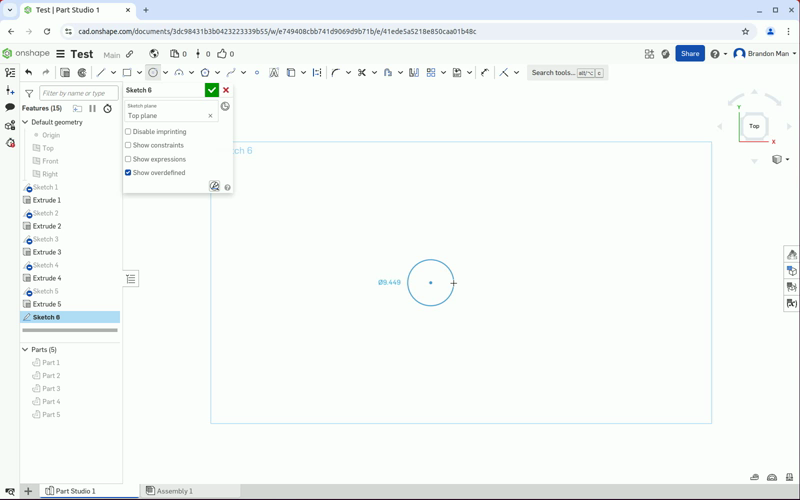
mouse_move(431, 282)
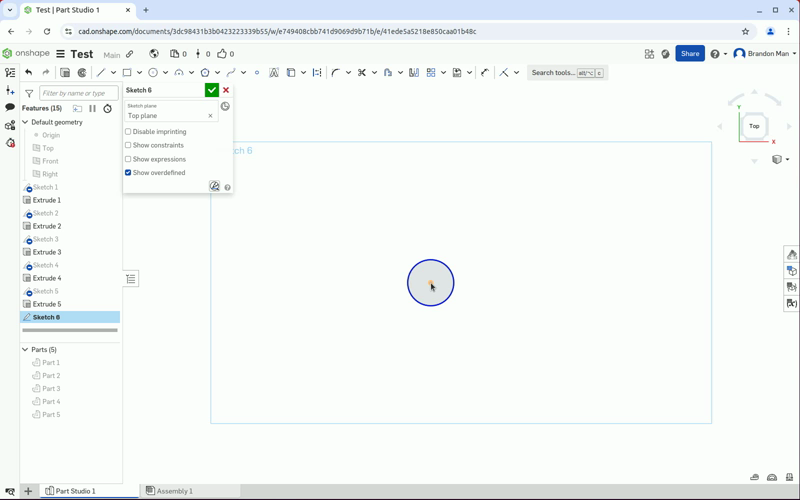
scroll(6)
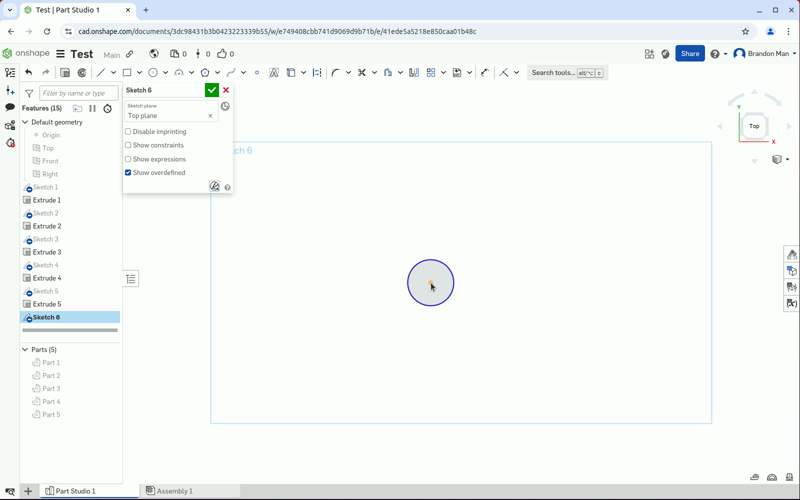
scroll(6)
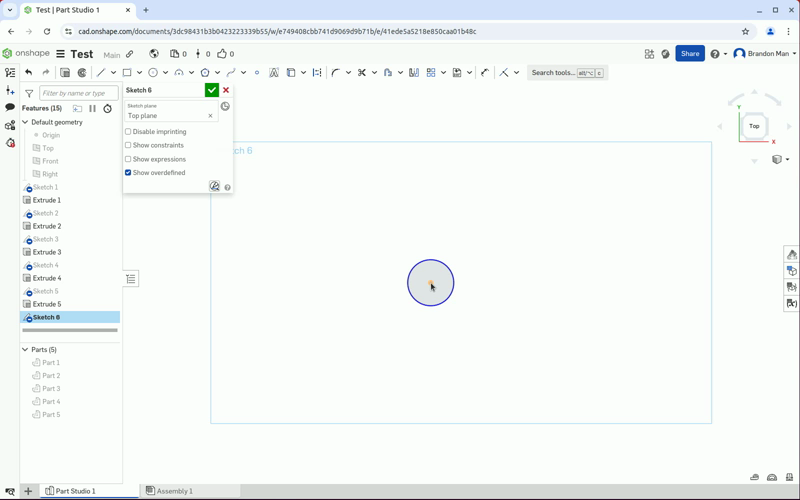
scroll(6)
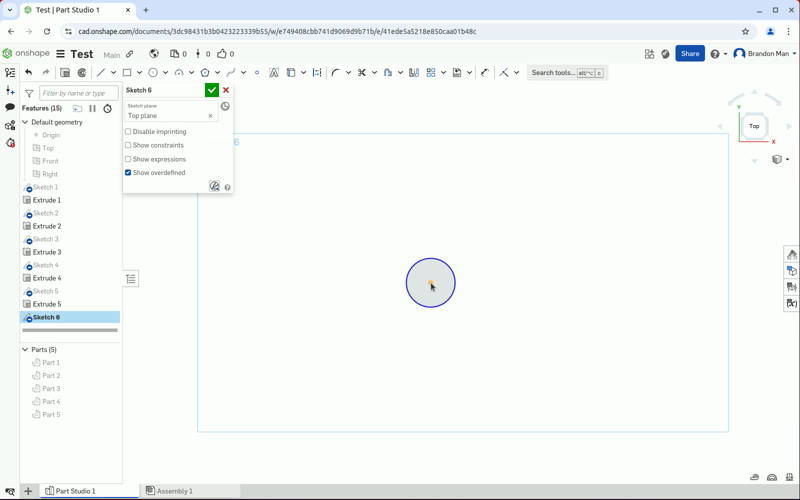
scroll(6)
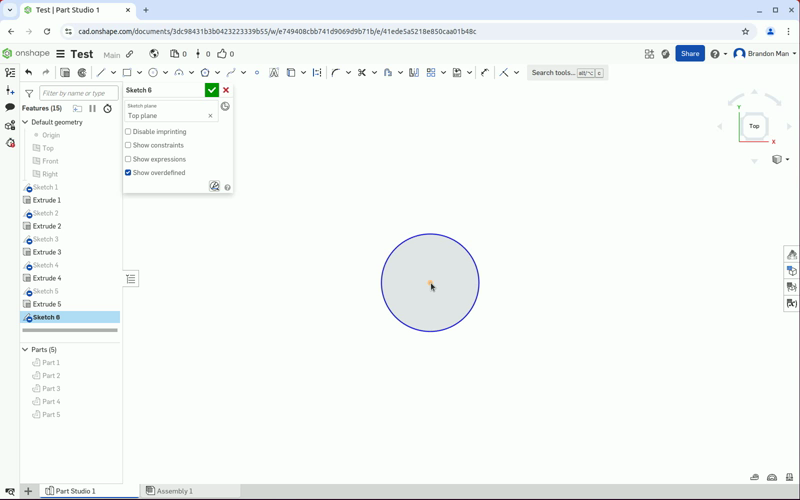
scroll(6)
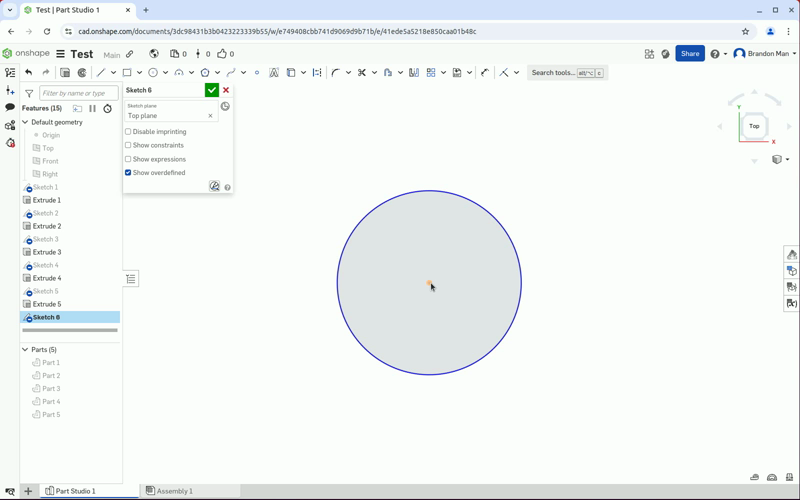
scroll(6)
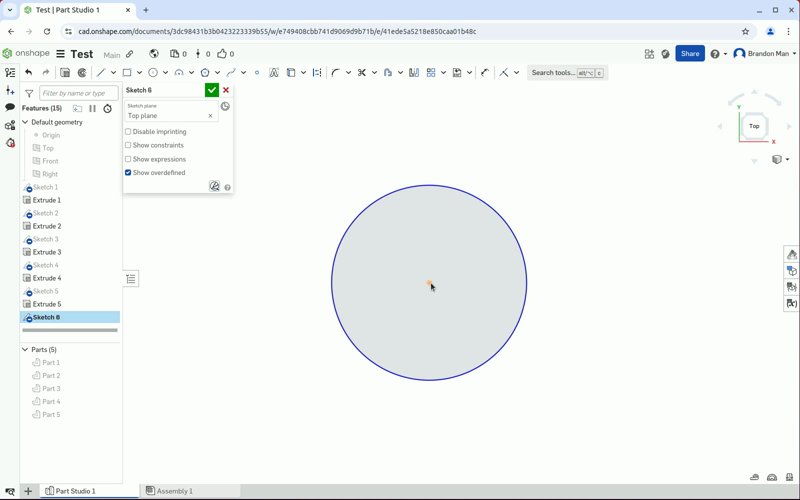
scroll(6)
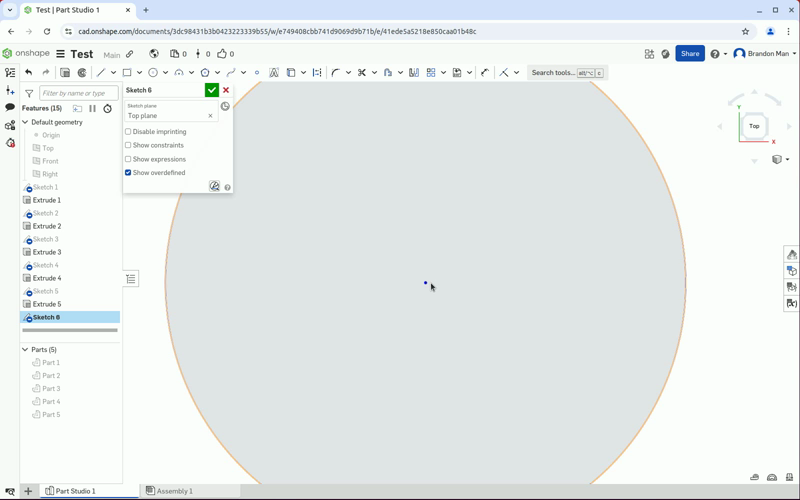
click(431, 282)
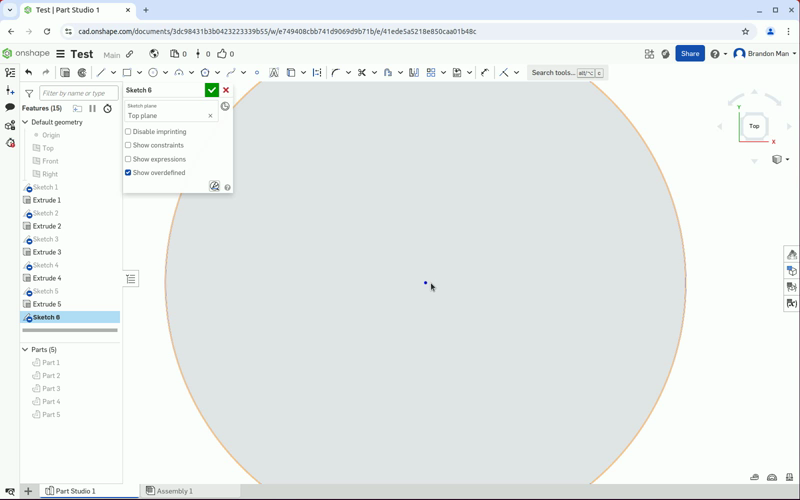
scroll(-6)
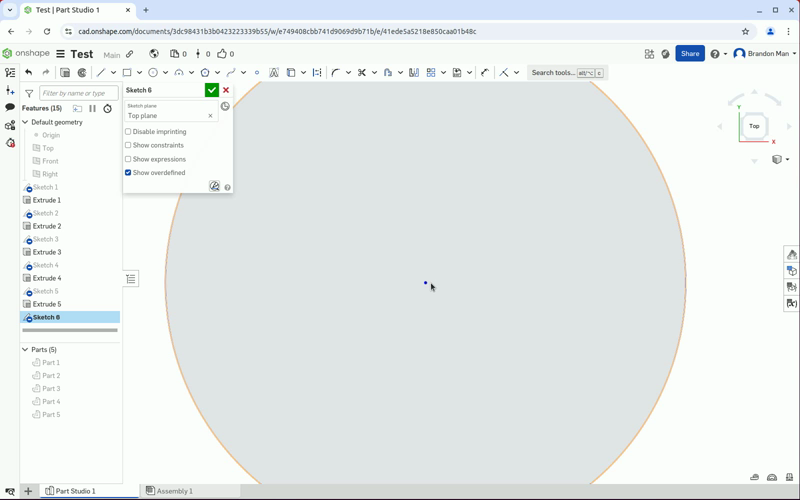
scroll(-6)
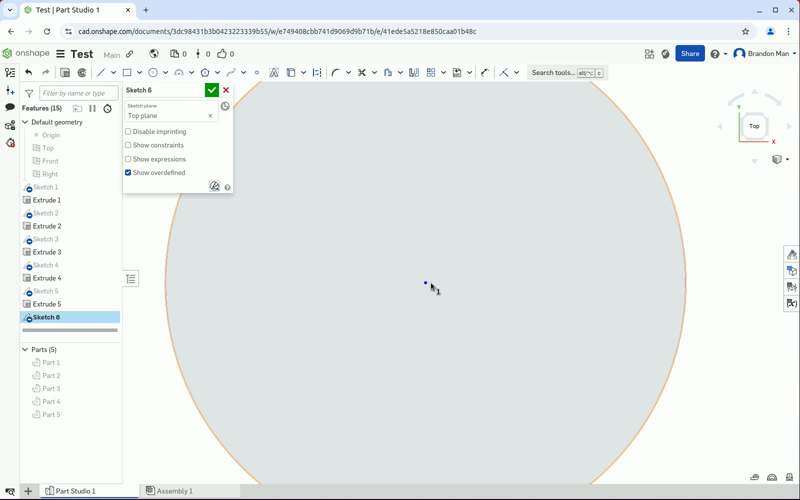
scroll(-6)
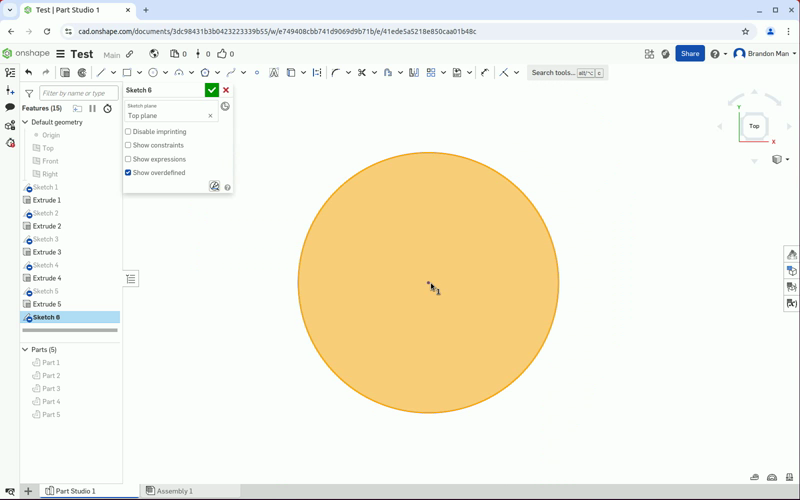
scroll(-6)
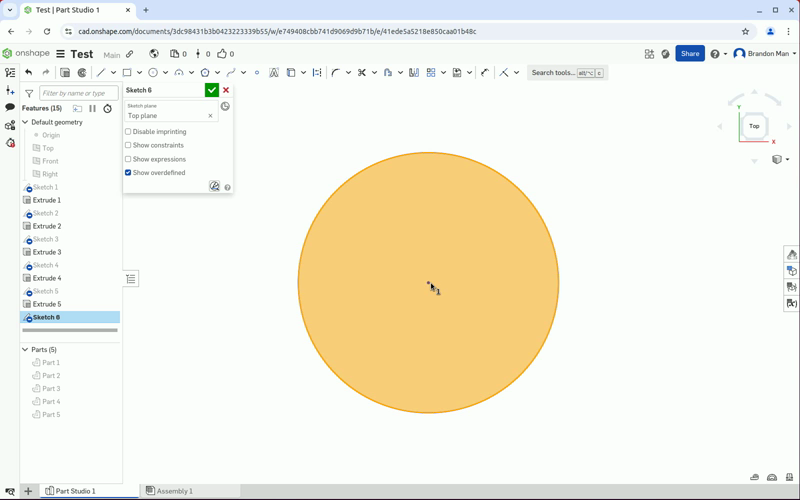
scroll(-6)
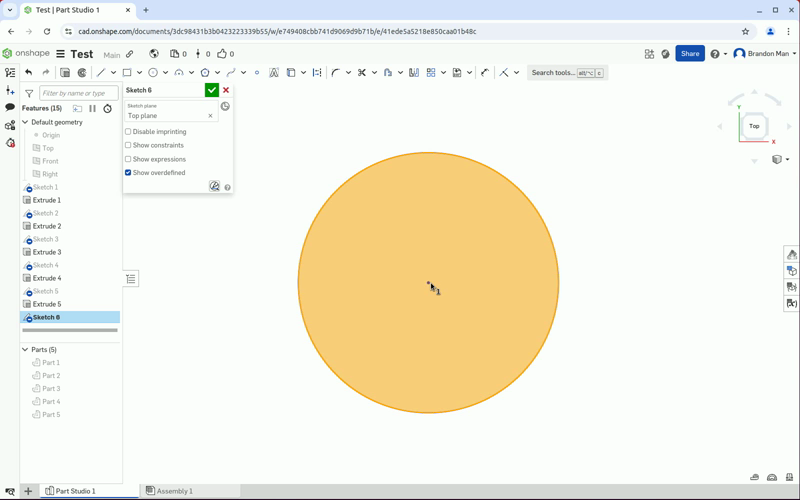
scroll(-6)
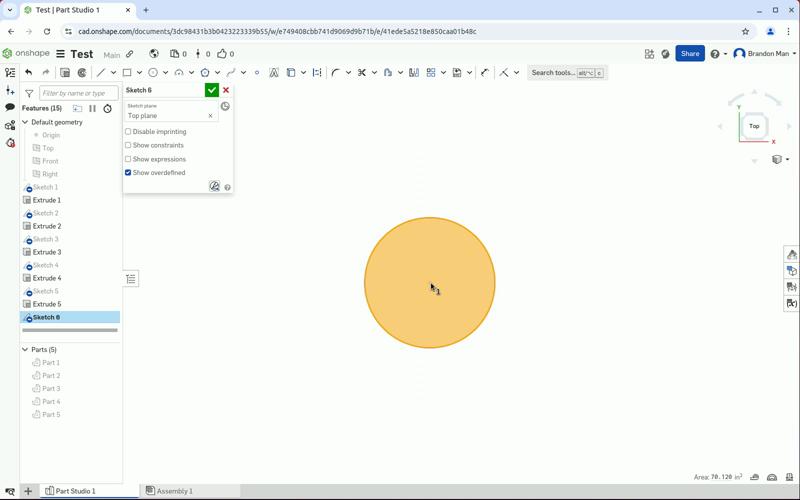
scroll(-6)
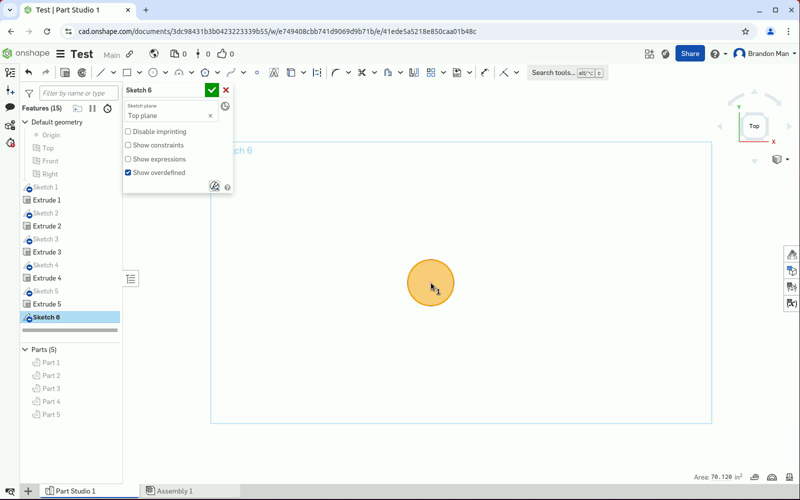
mouse_move(73, 352)
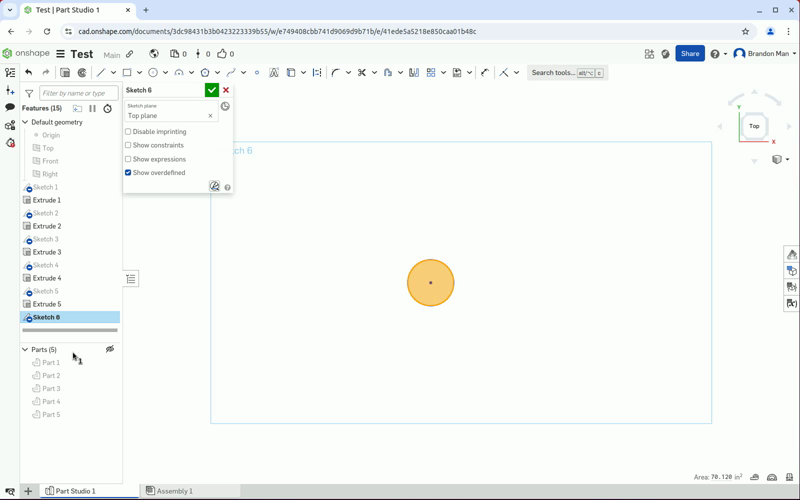
key(shift+y)
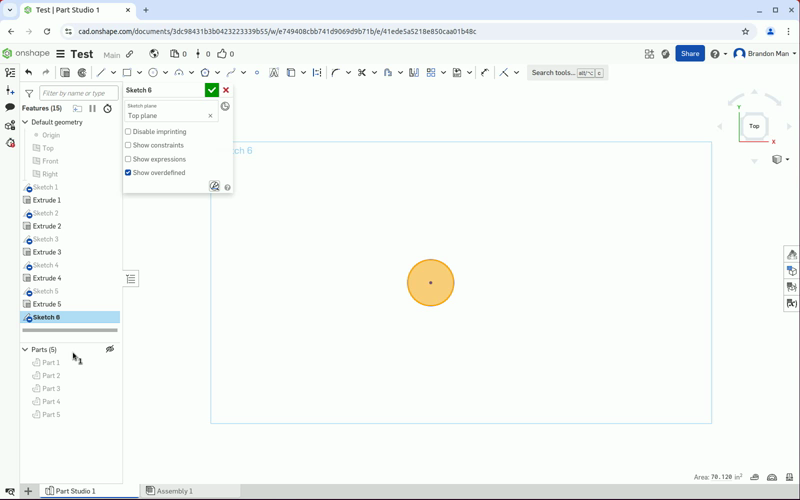
key(shift+e)
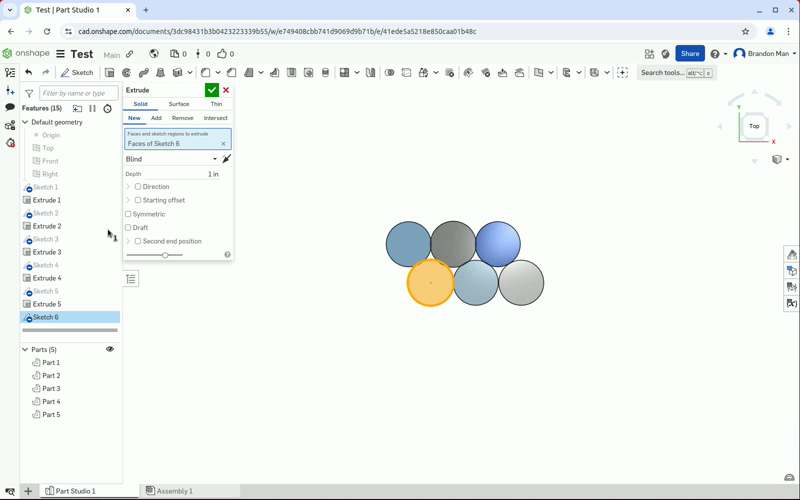
mouse_move(143, 106)
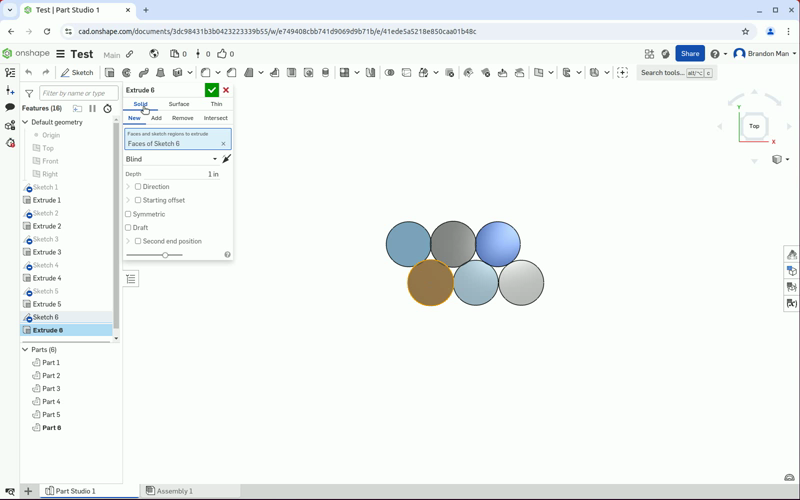
click(143, 106)
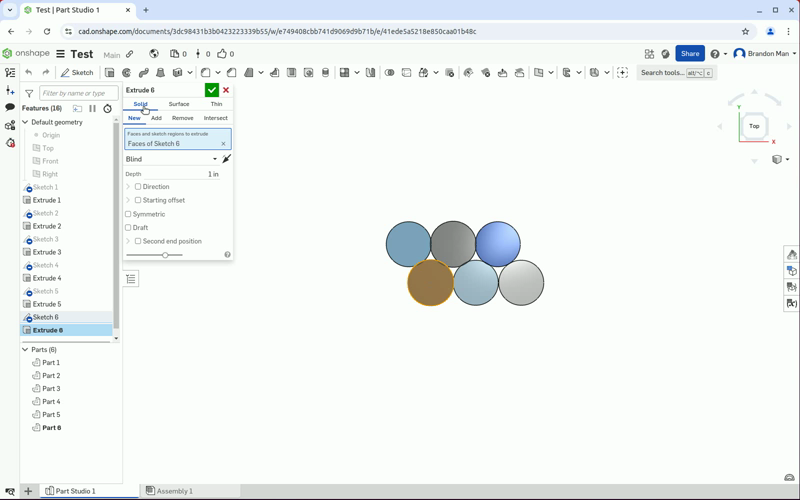
mouse_move(137, 120)
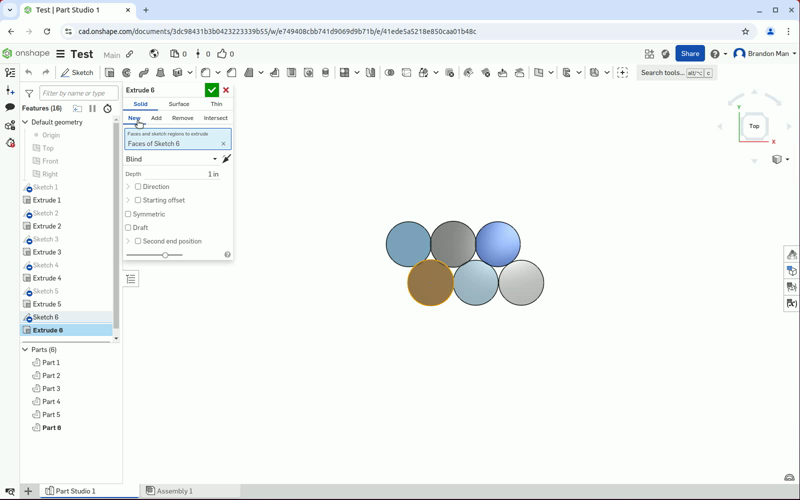
click(137, 120)
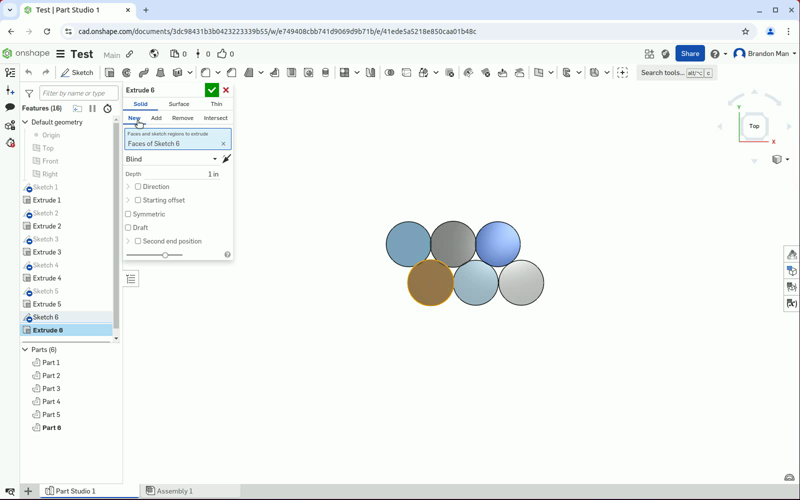
key(tab, 4)
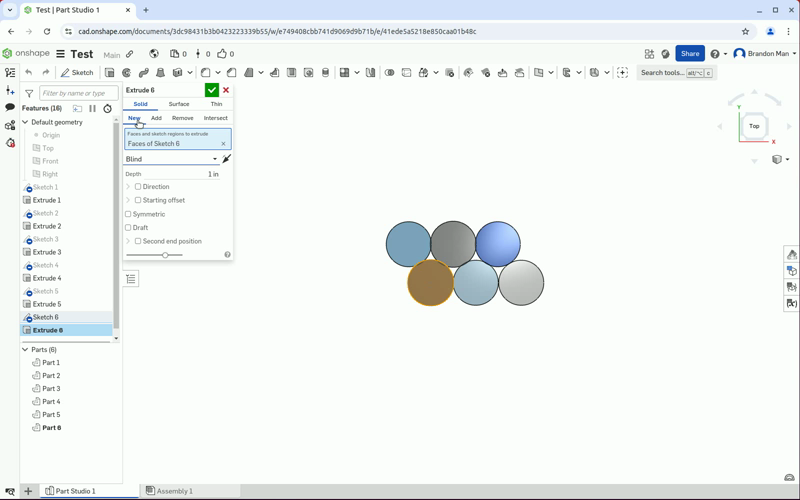
text(23.108)
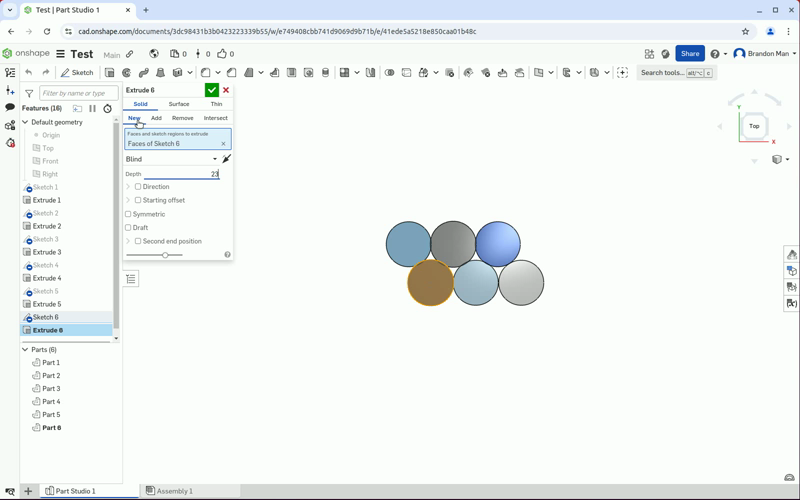
key(enter)
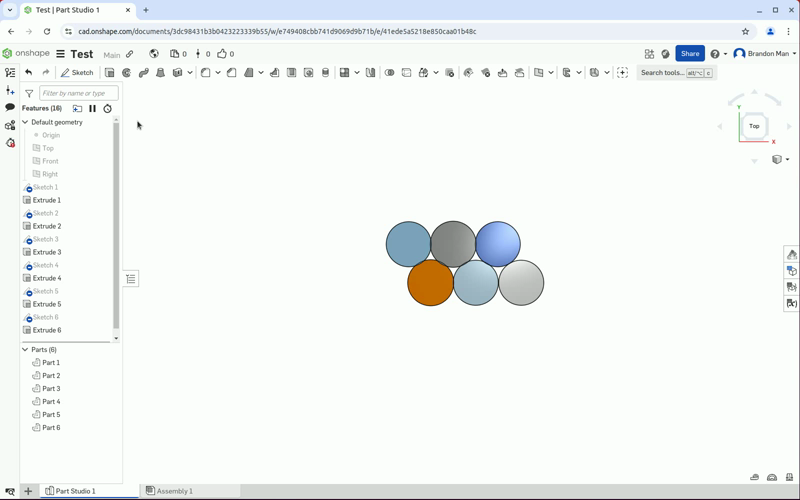
key(shift+h)
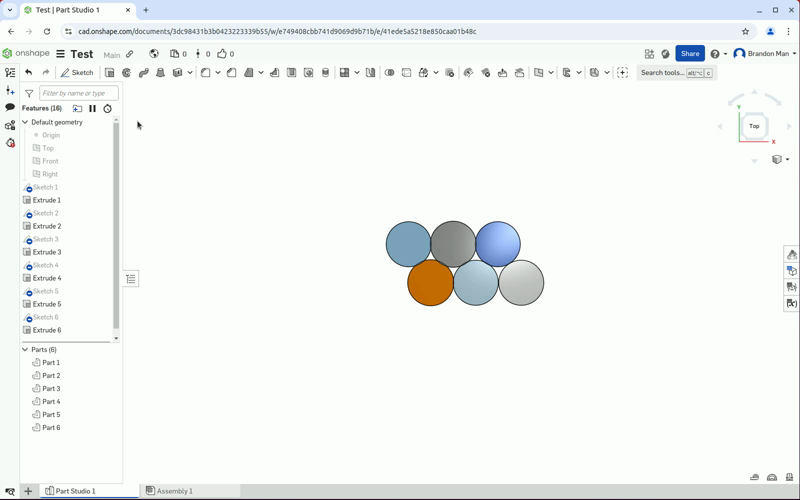
key(shift+h)
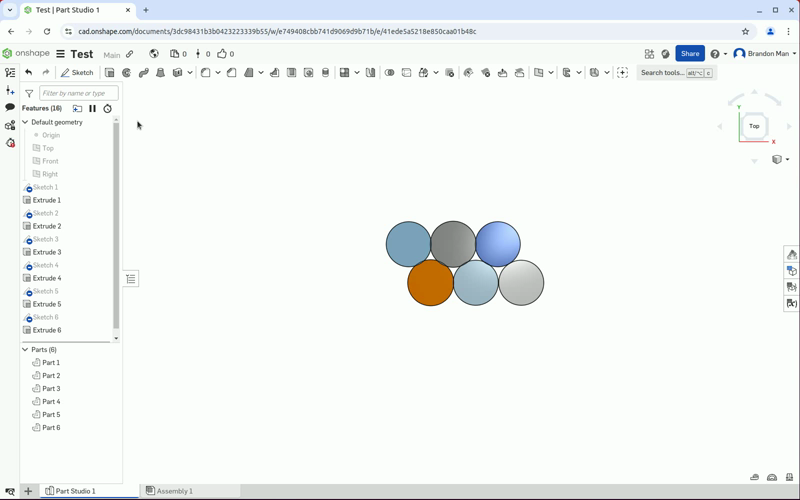
mouse_move(69, 189)
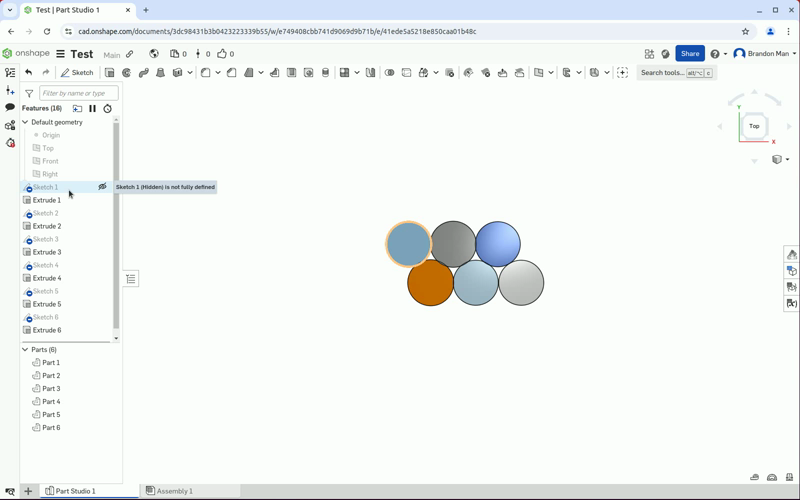
click(69, 189)
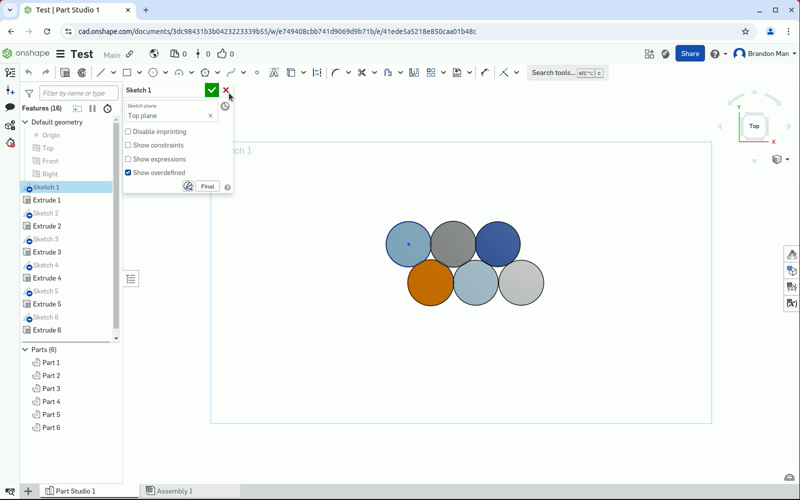
mouse_move(229, 92)
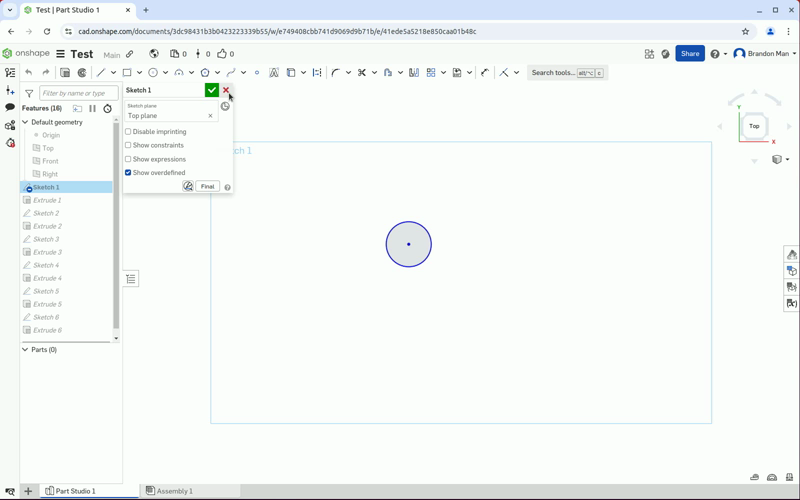
click(229, 92)
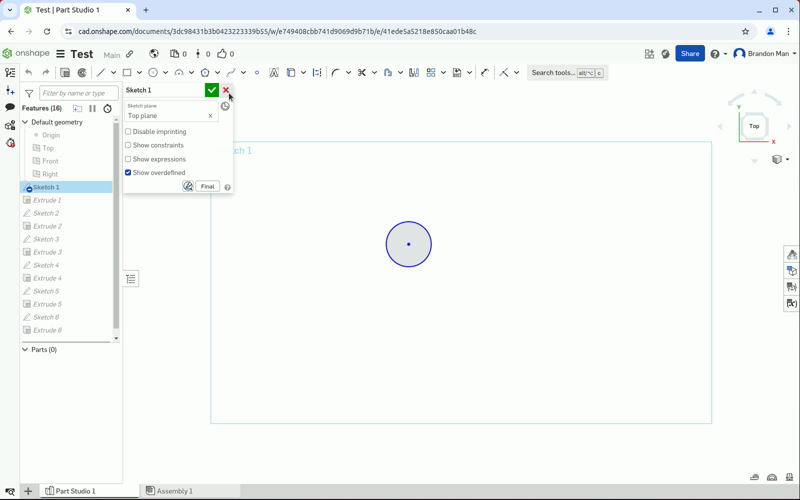
key(shift+s)
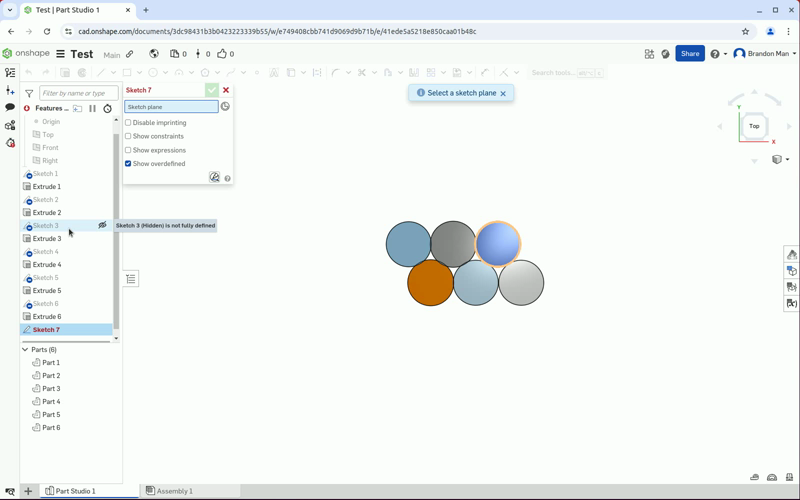
scroll(3)
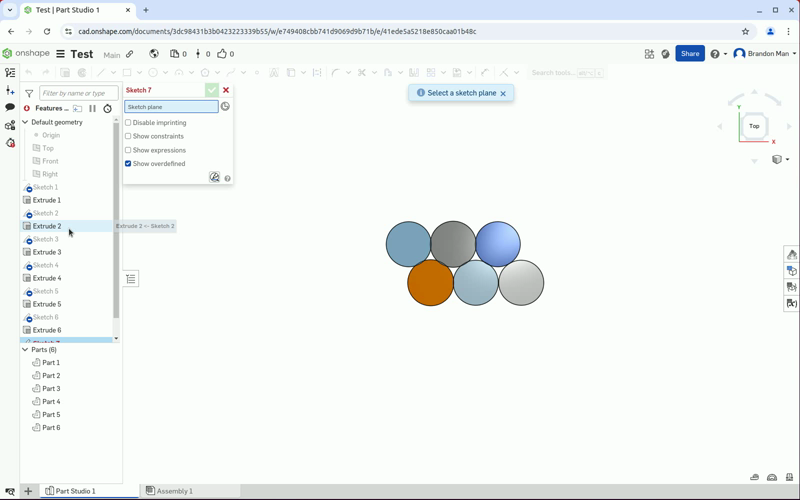
mouse_move(69, 150)
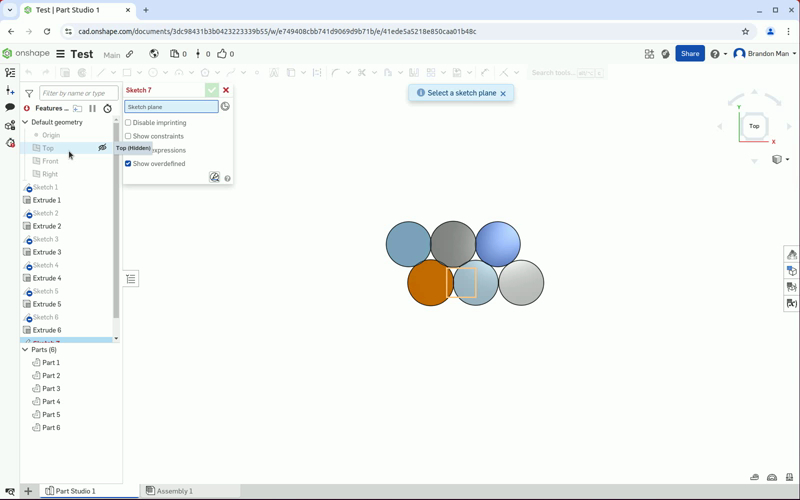
click(69, 150)
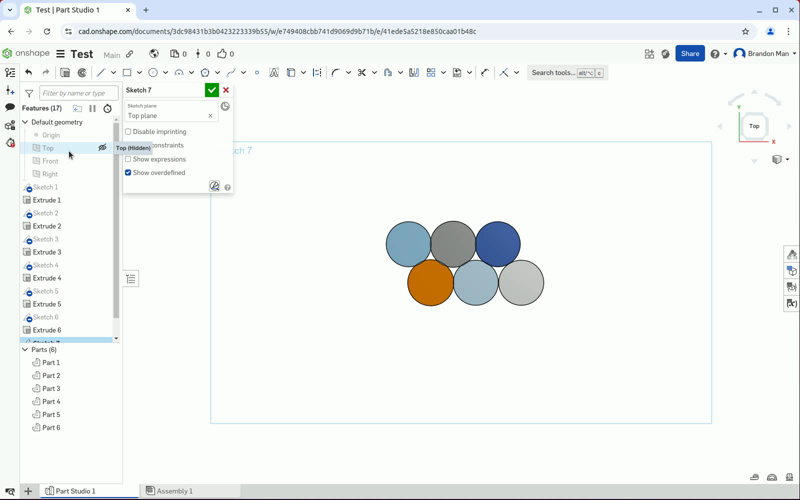
mouse_move(73, 352)
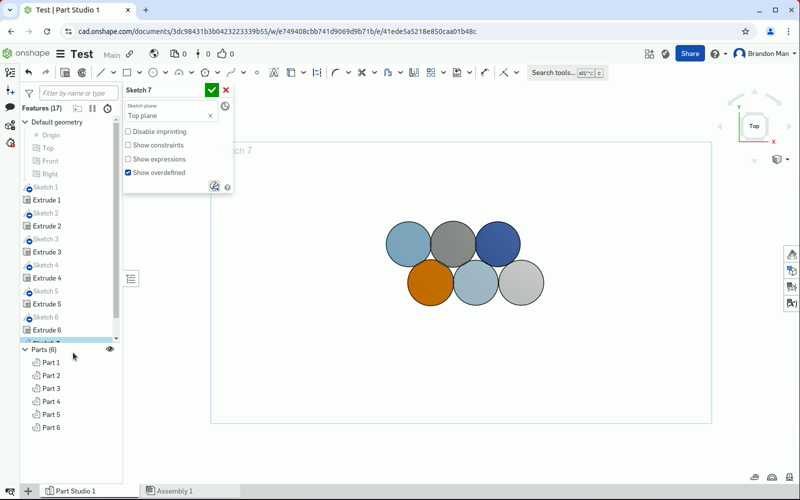
key(y)
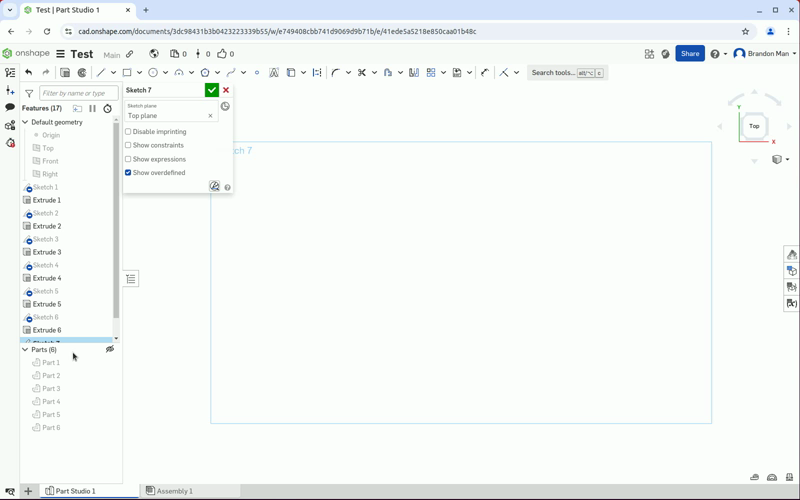
key(c)
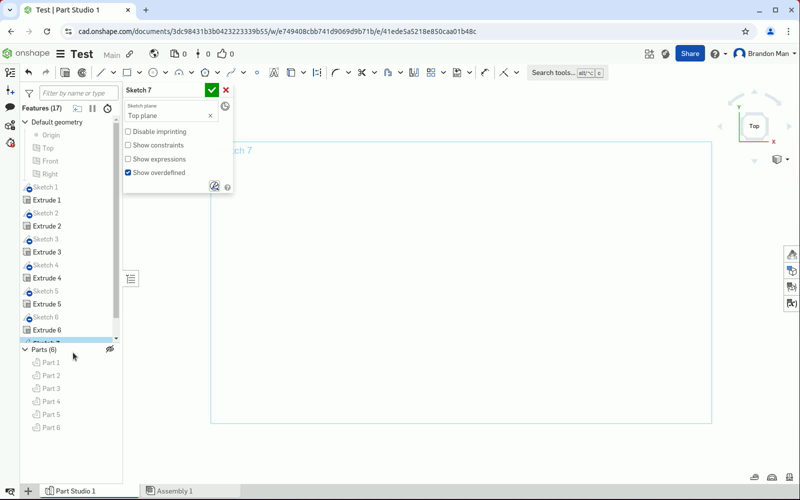
key_down(shift)
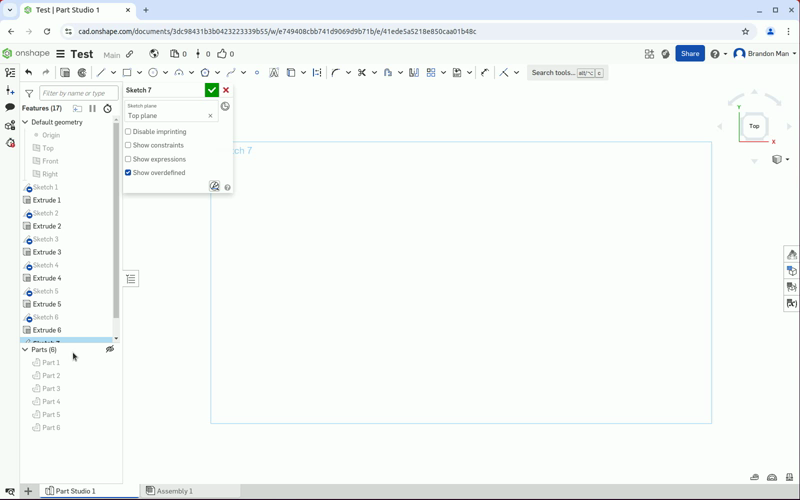
mouse_move(408, 321)
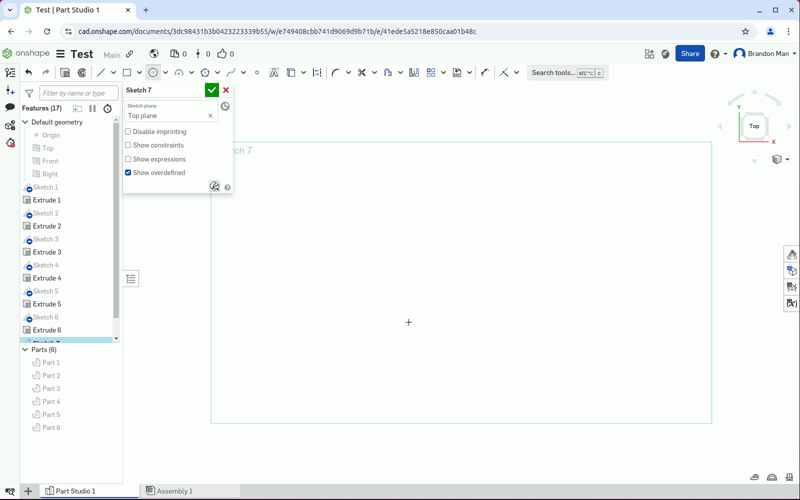
click(408, 321)
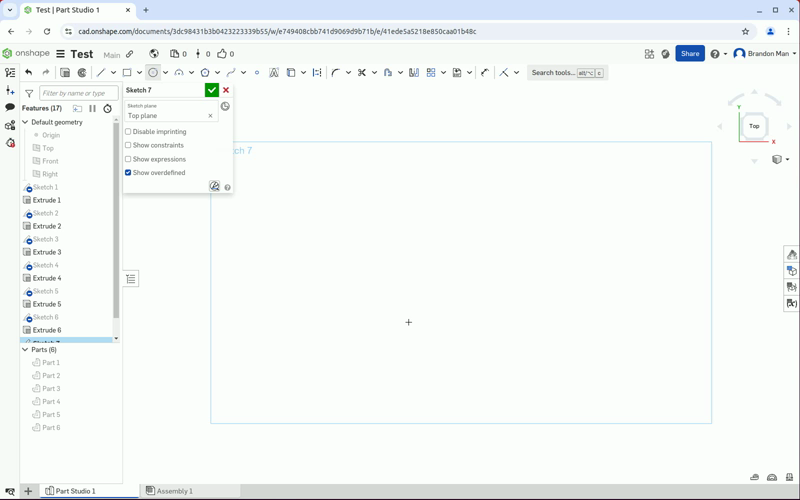
key_up(shift)
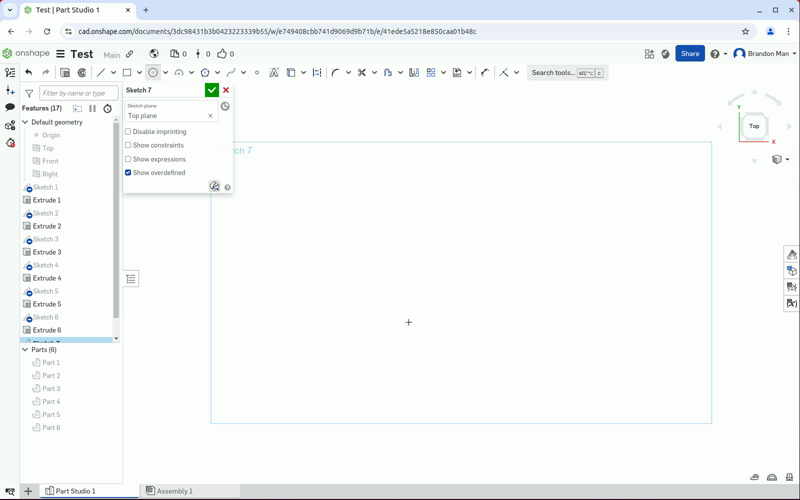
mouse_move(431, 321)
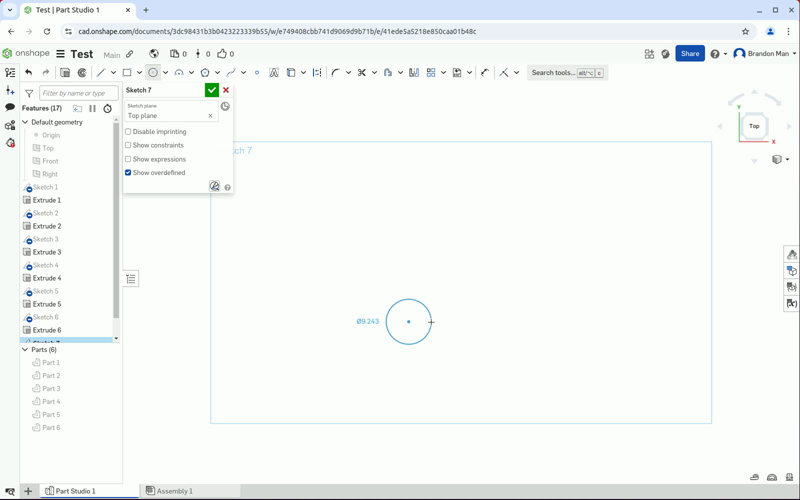
click(431, 321)
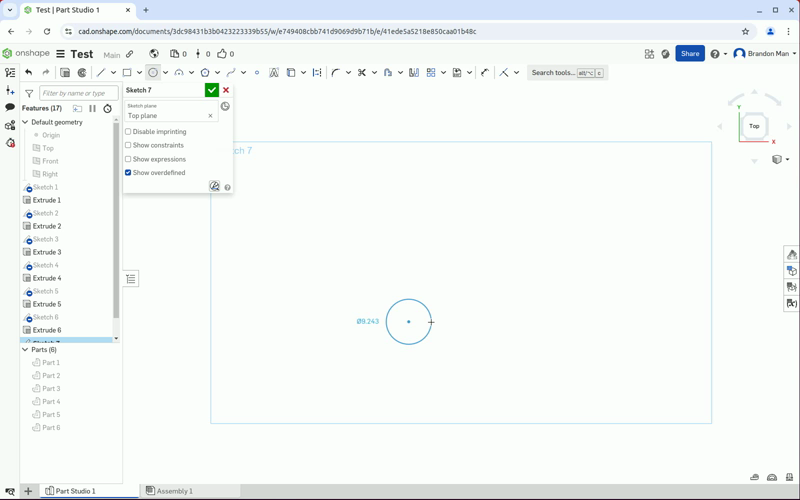
key(esc)
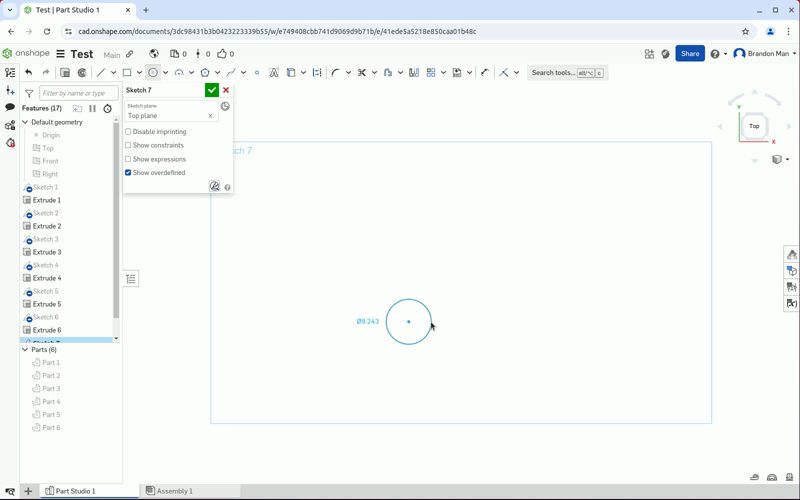
mouse_move(392, 311)
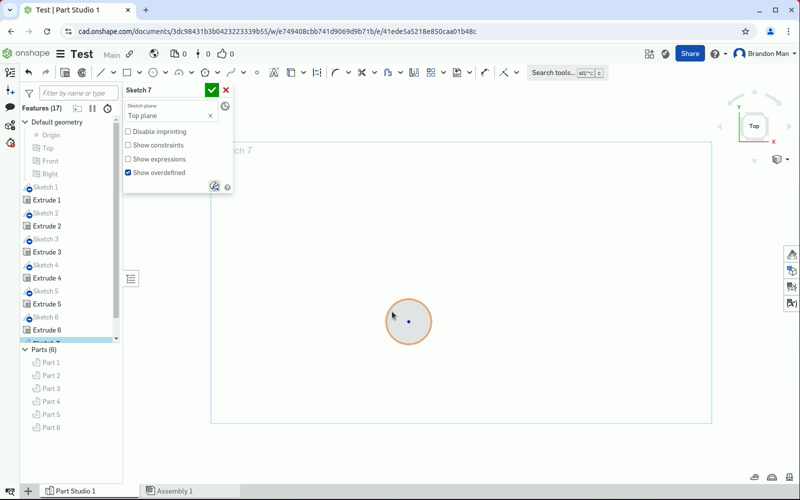
scroll(6)
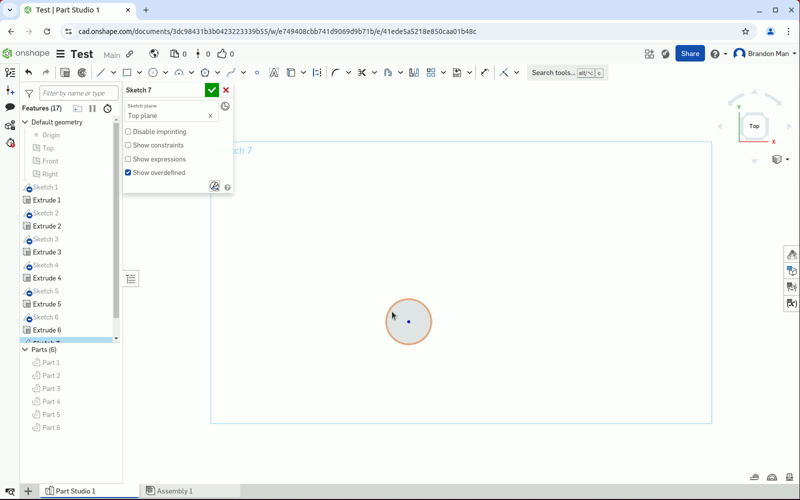
scroll(6)
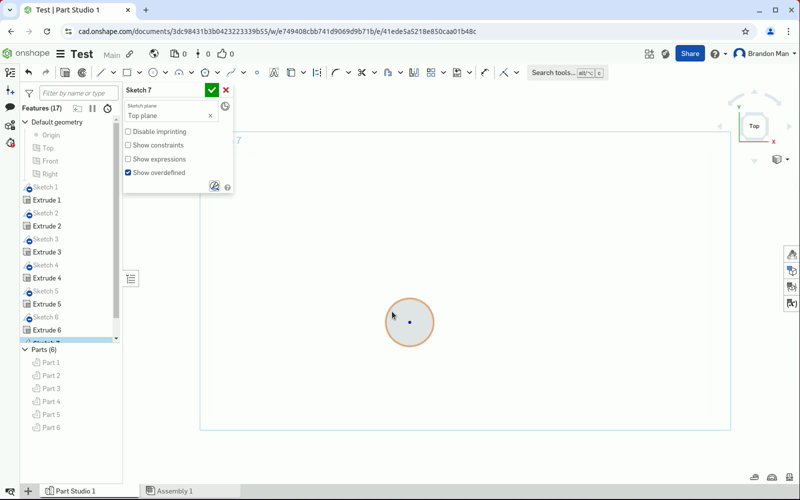
scroll(6)
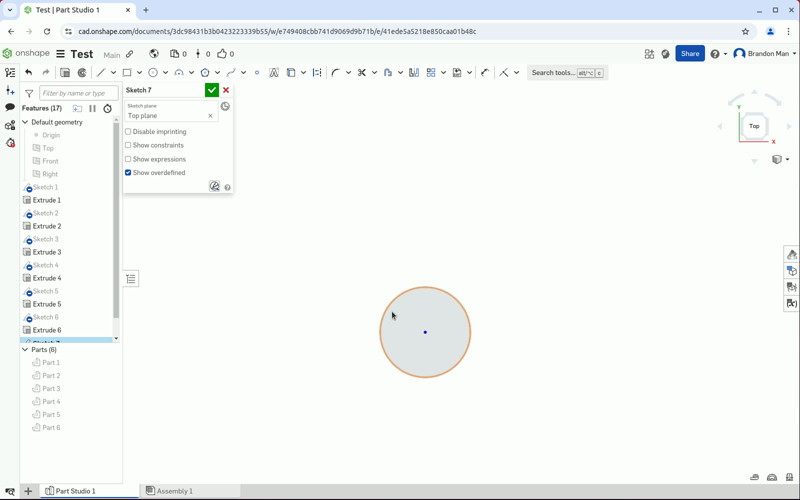
scroll(6)
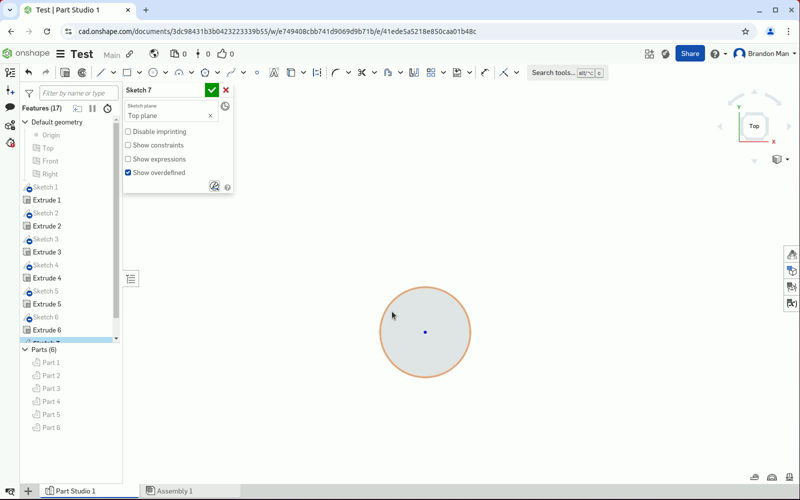
scroll(6)
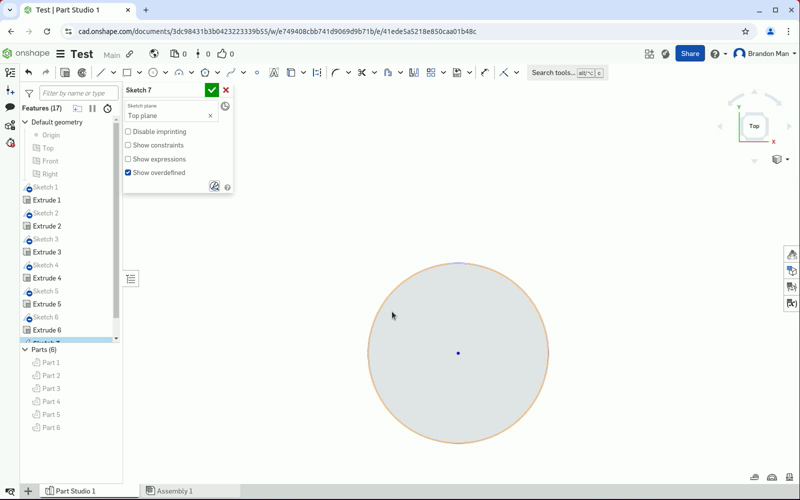
scroll(6)
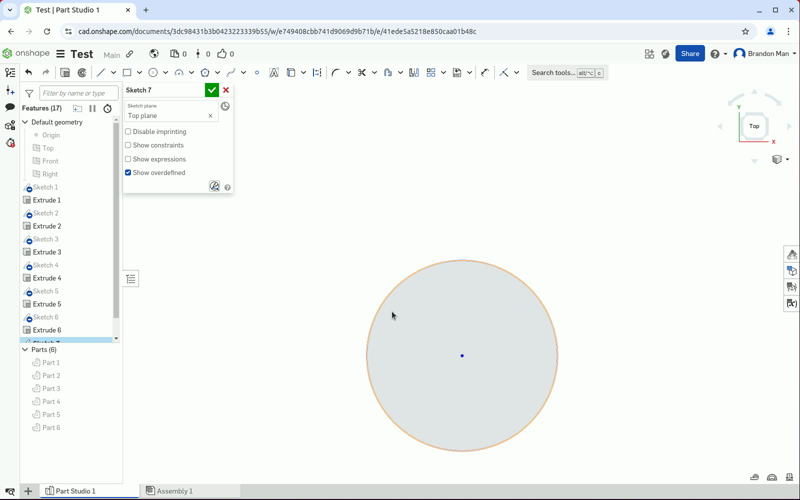
scroll(6)
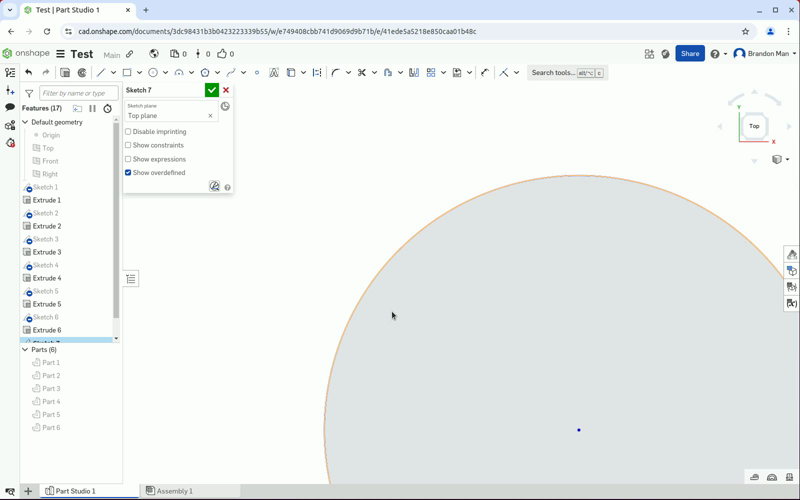
click(392, 311)
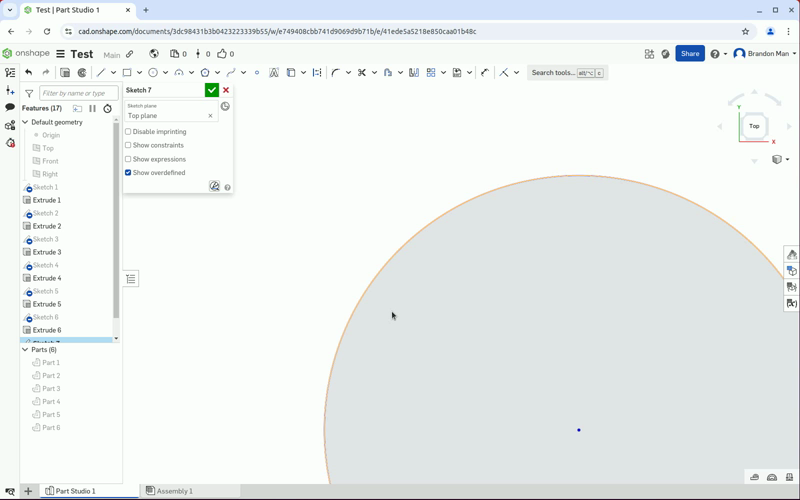
scroll(-6)
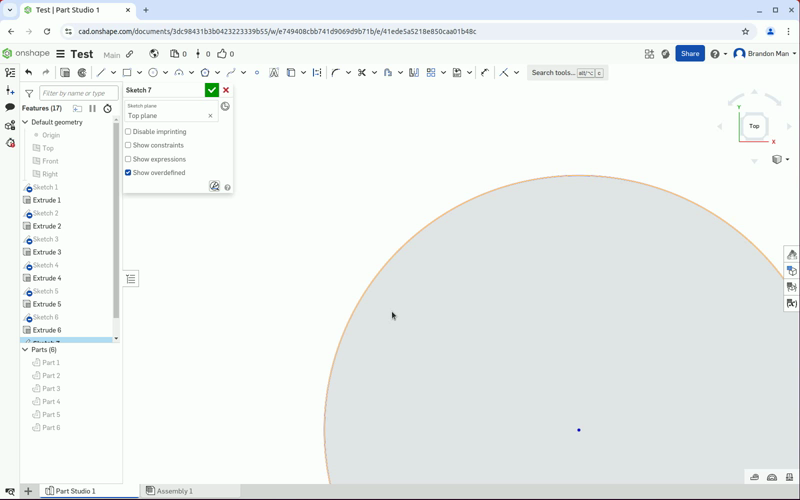
scroll(-6)
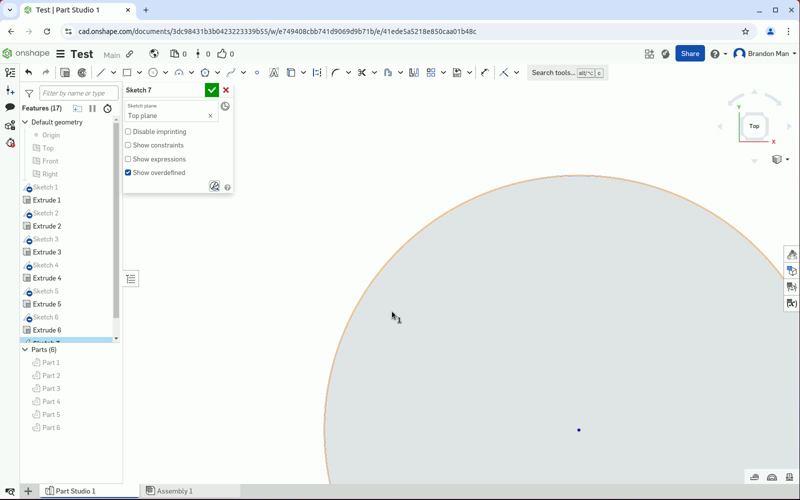
scroll(-6)
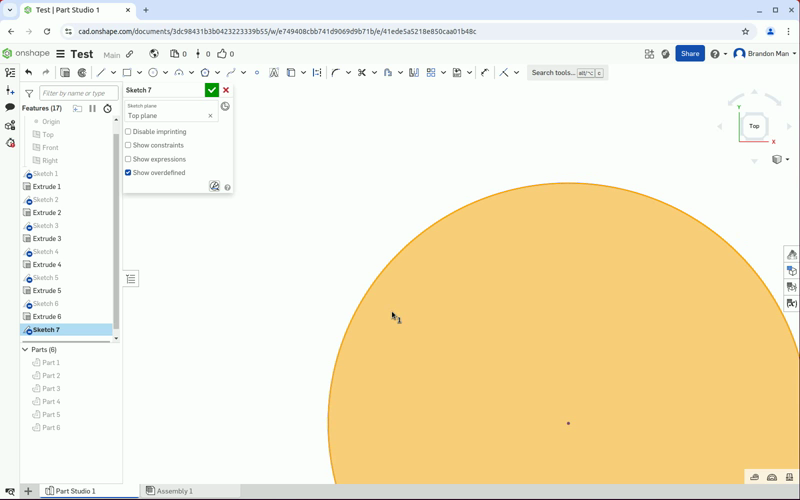
scroll(-6)
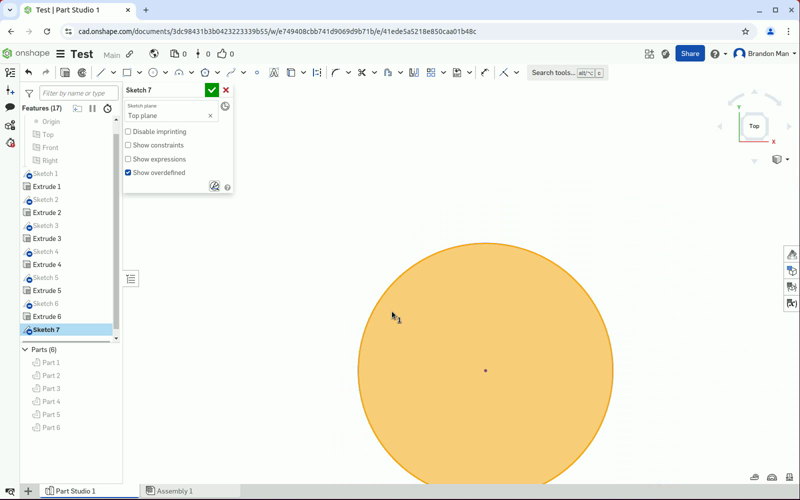
scroll(-6)
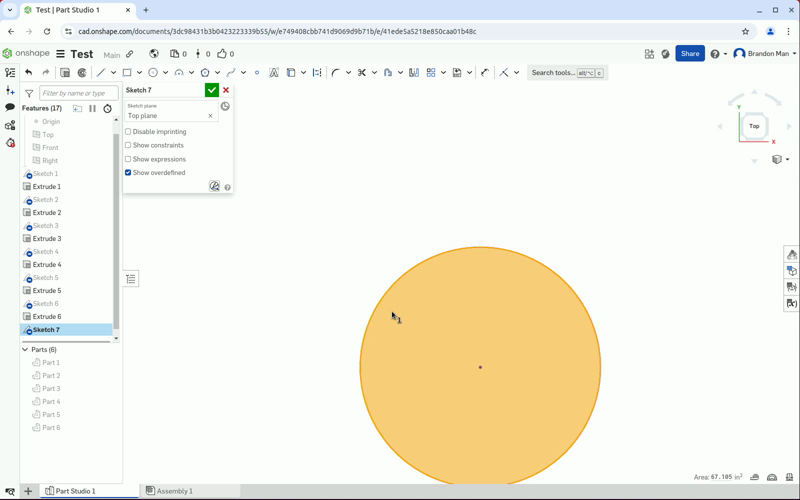
scroll(-6)
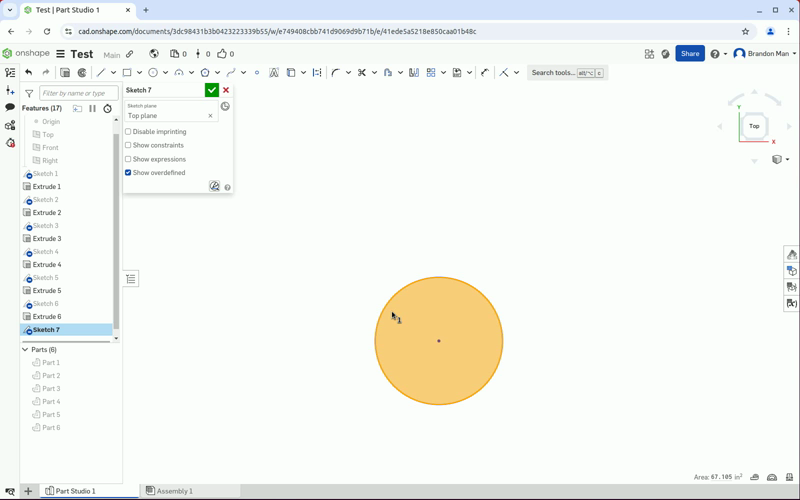
scroll(-6)
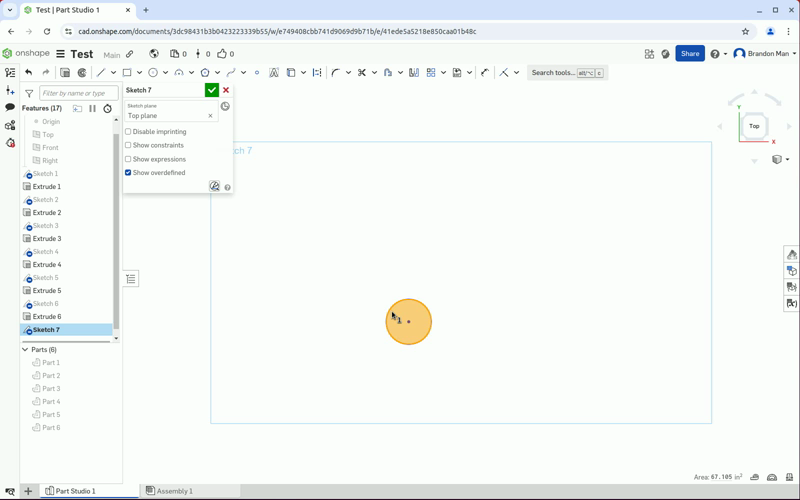
mouse_move(73, 352)
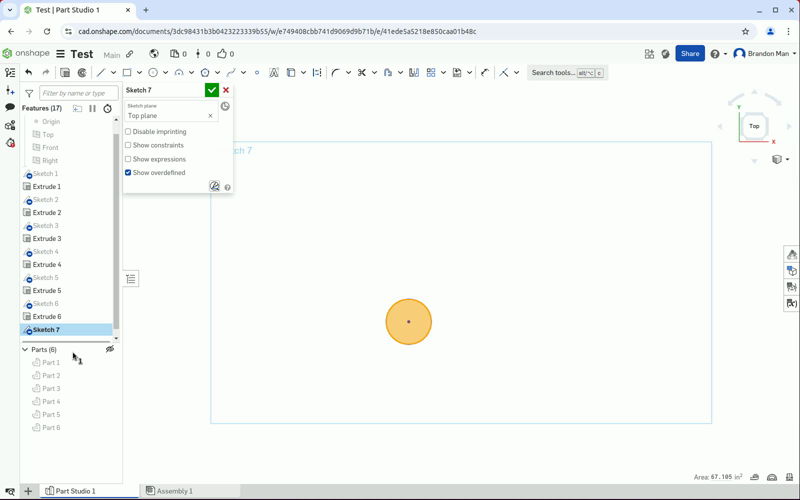
key(shift+y)
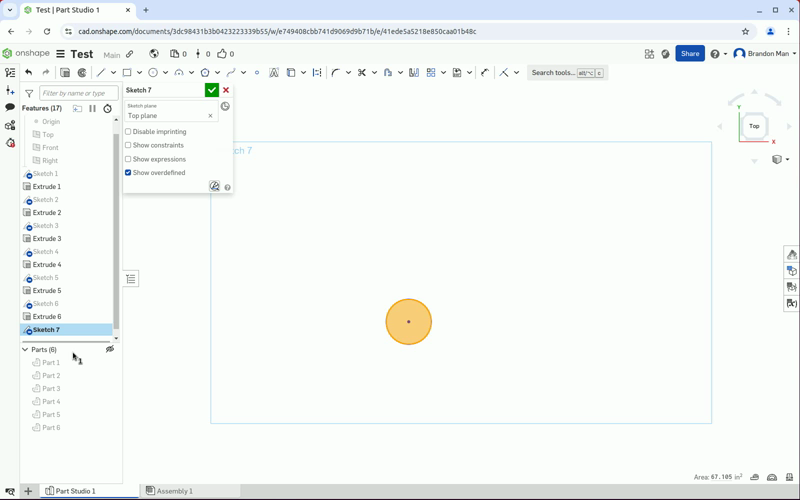
key(shift+e)
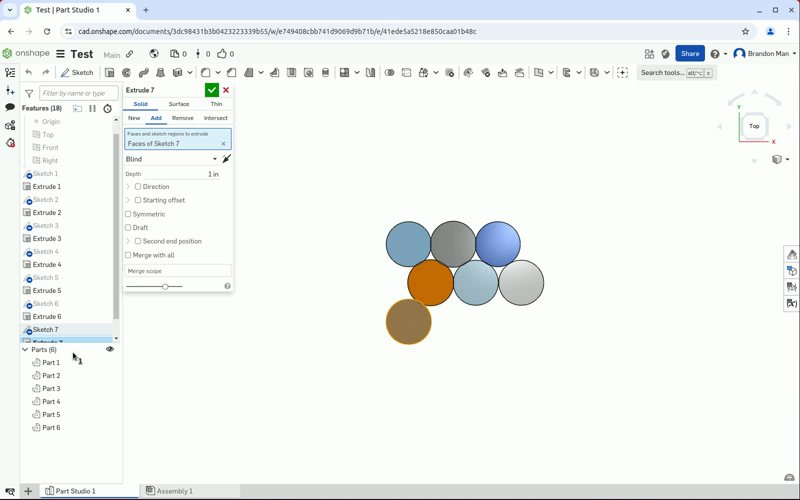
mouse_move(143, 106)
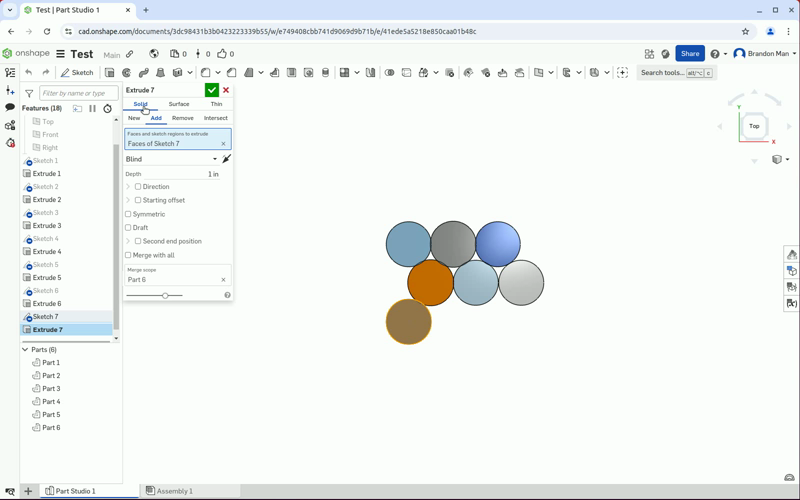
click(143, 106)
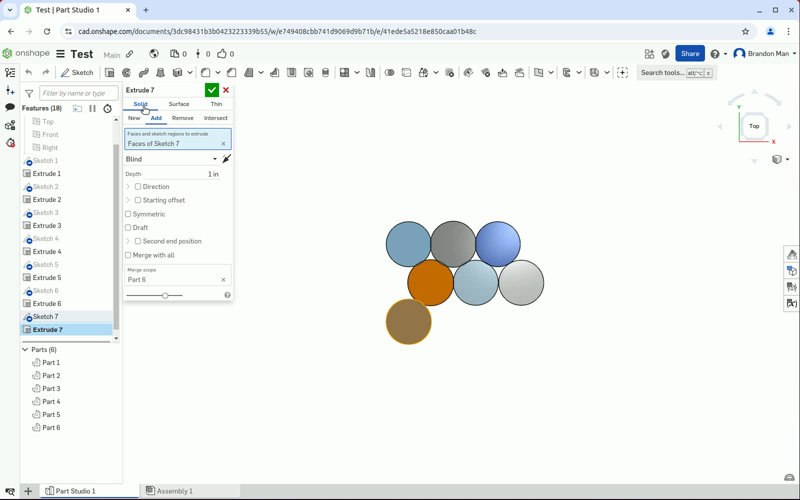
mouse_move(137, 120)
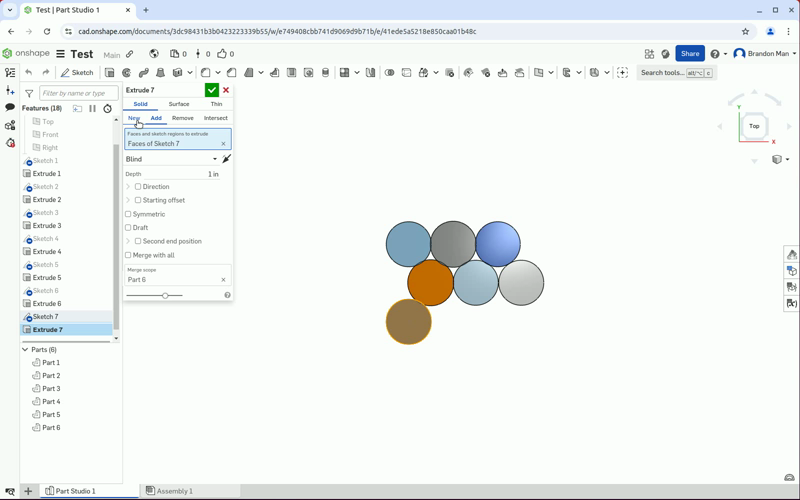
click(137, 120)
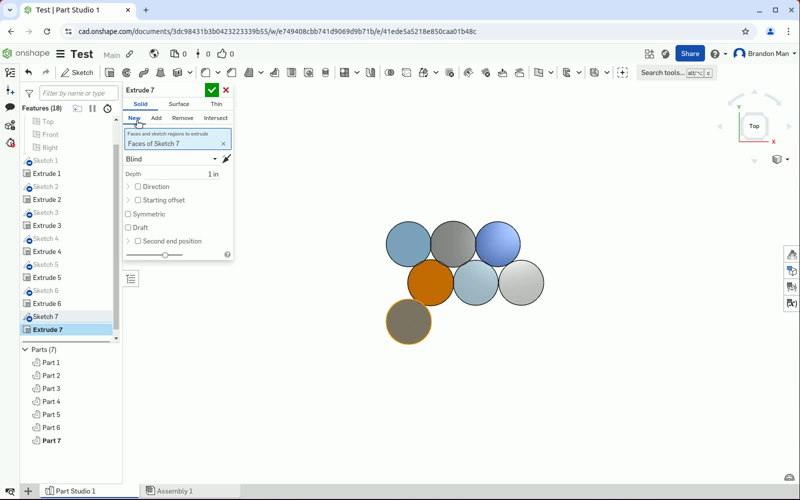
key(tab, 4)
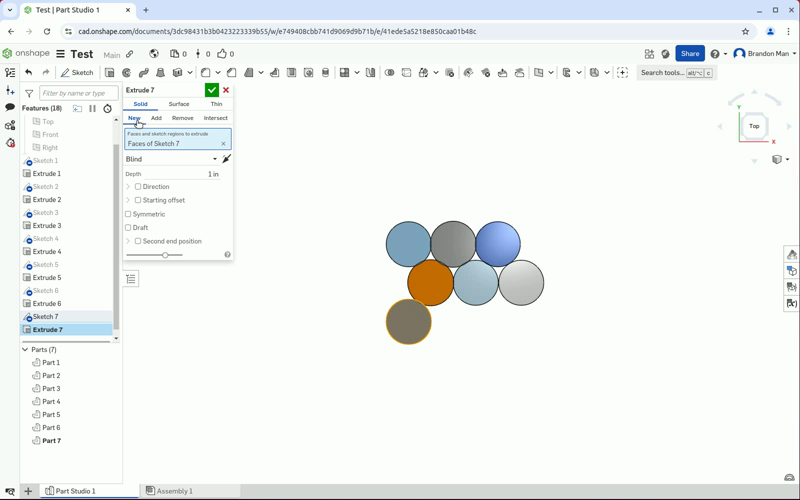
text(23.108)
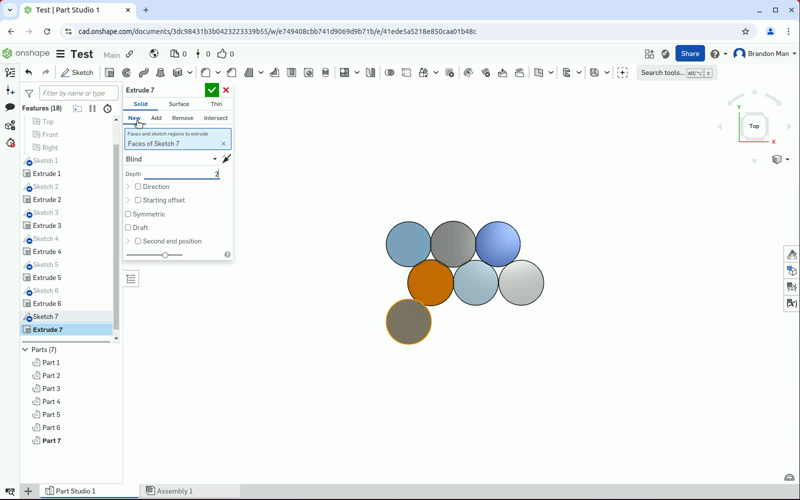
key(enter)
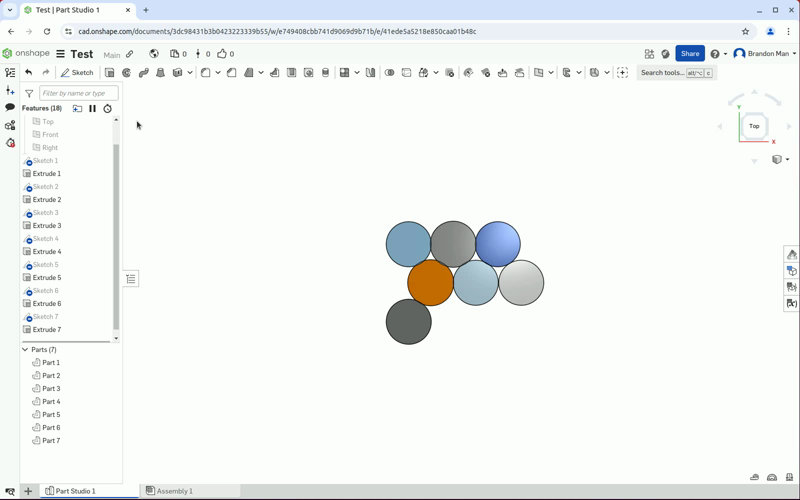
key(shift+h)
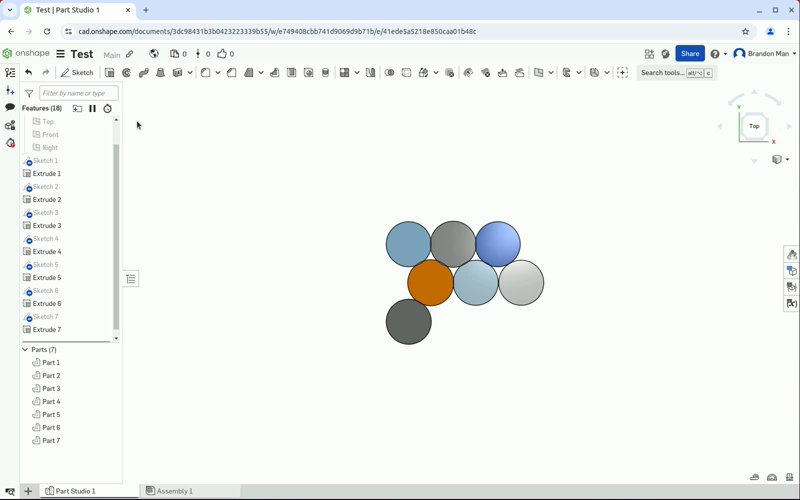
key(shift+h)
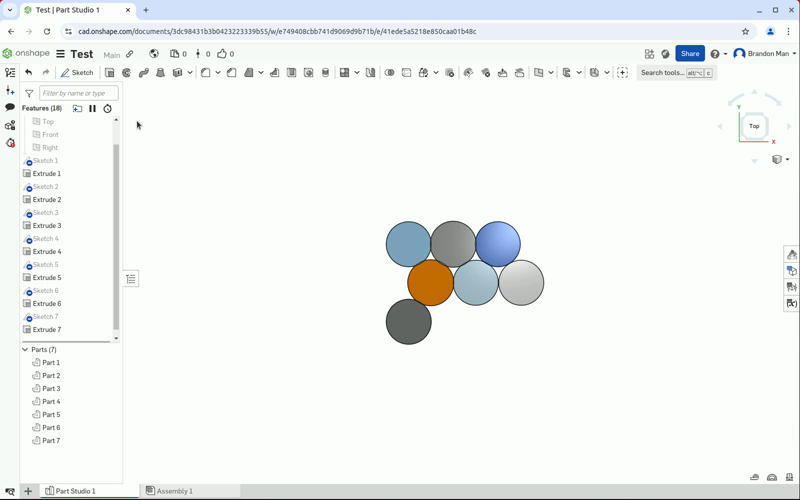
mouse_move(69, 163)
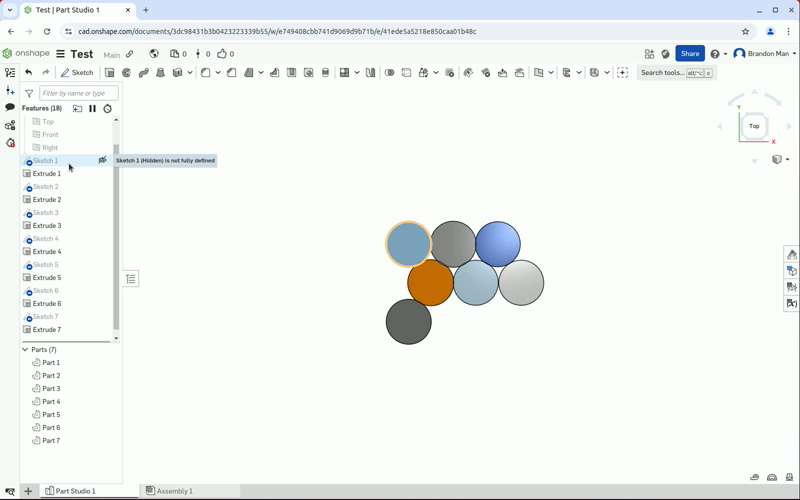
click(69, 163)
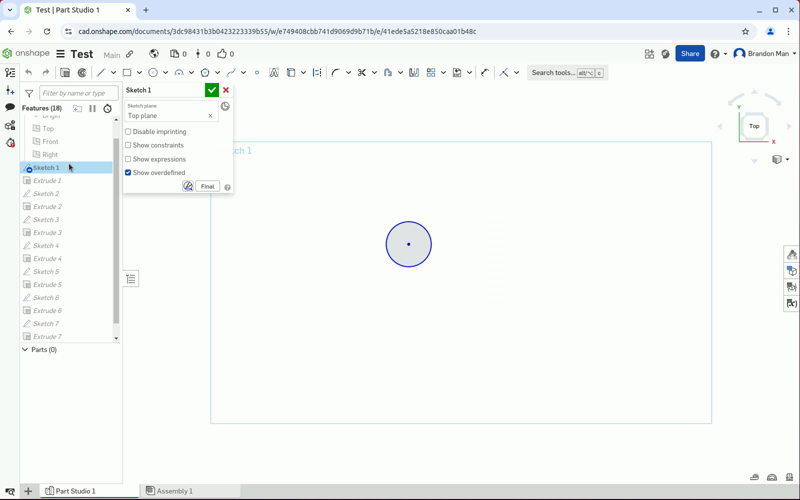
mouse_move(229, 92)
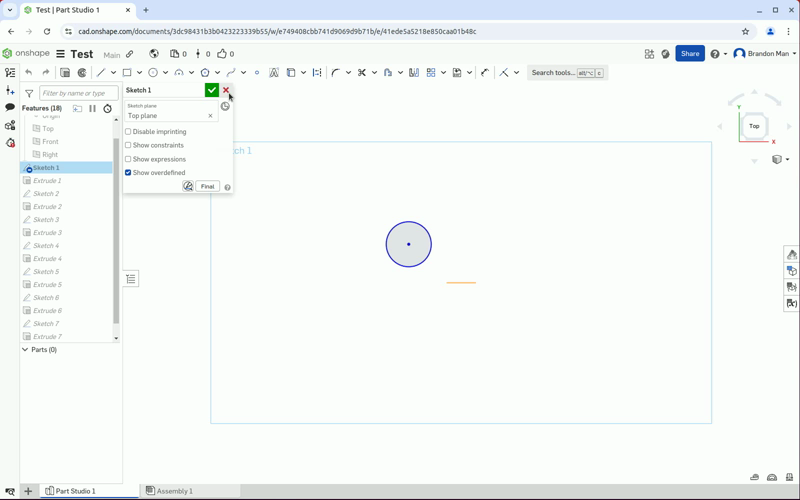
click(229, 92)
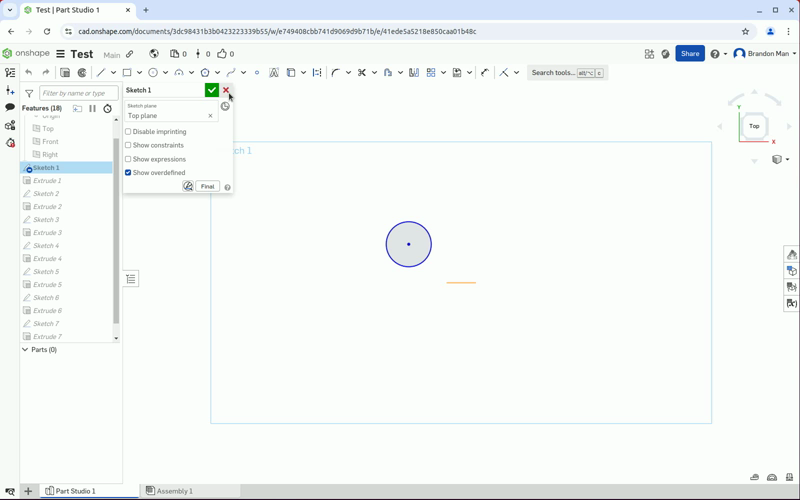
key(shift+s)
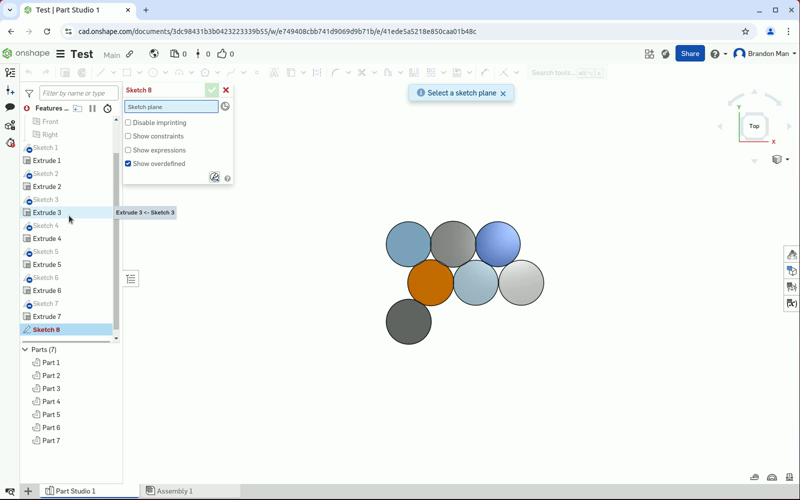
scroll(3)
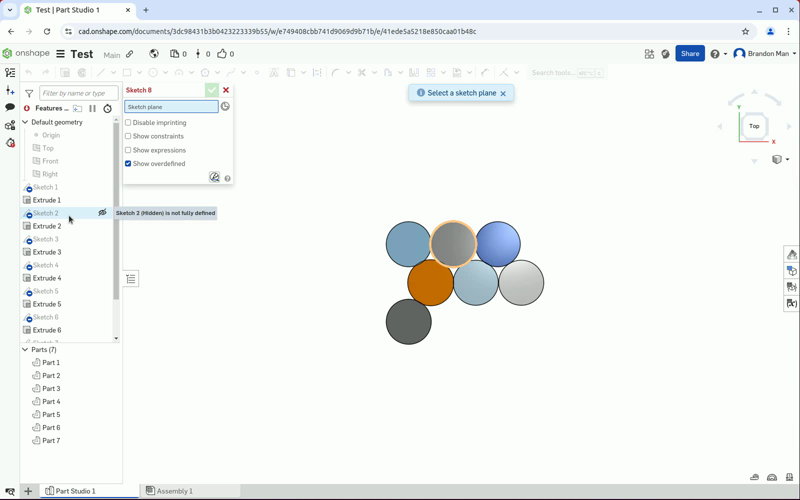
mouse_move(69, 150)
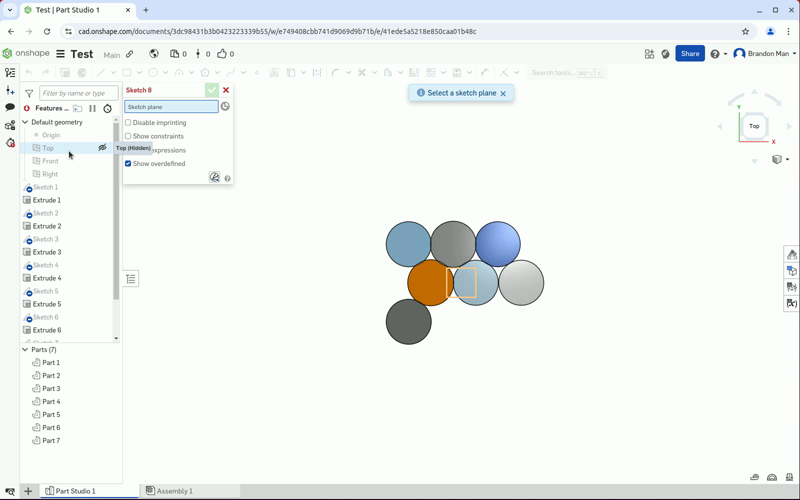
click(69, 150)
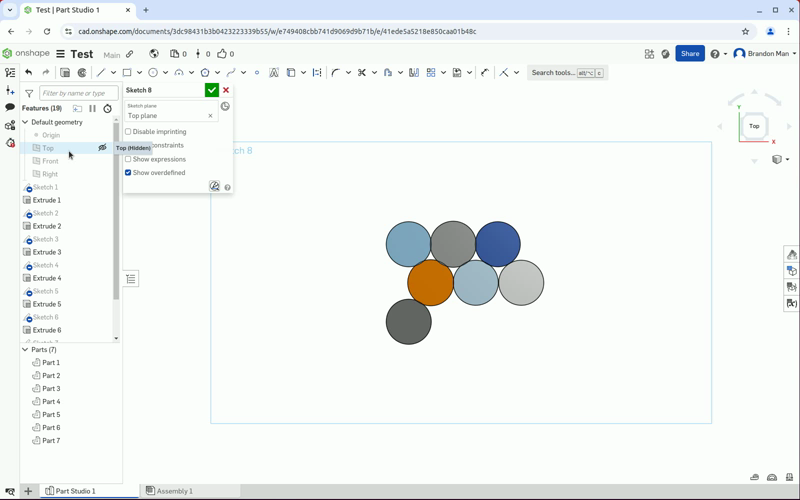
mouse_move(73, 352)
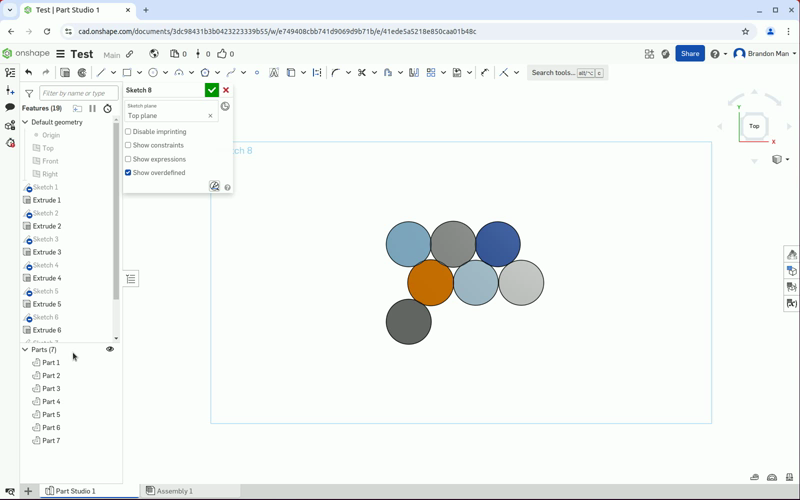
key(y)
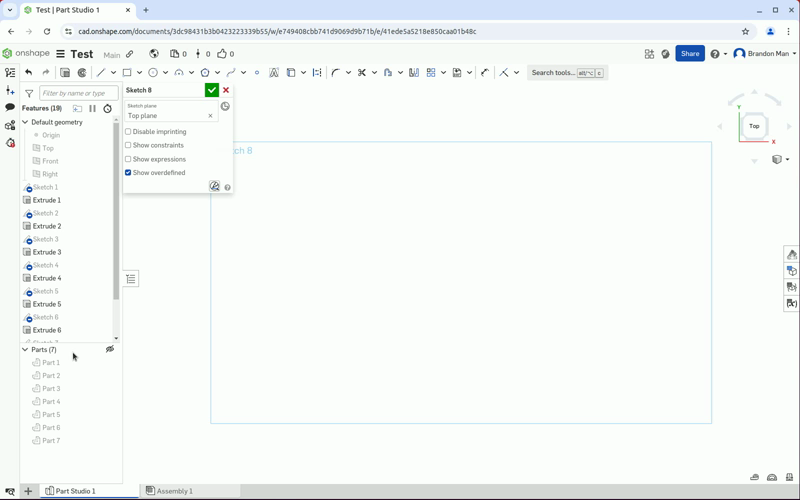
key(c)
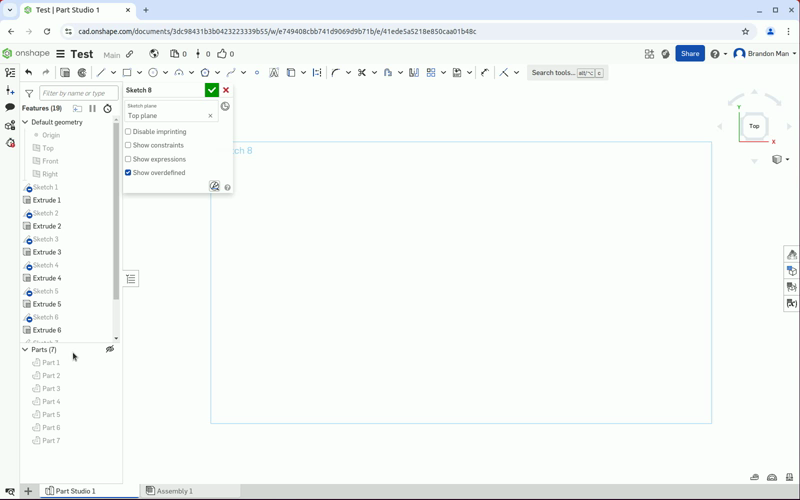
key_down(shift)
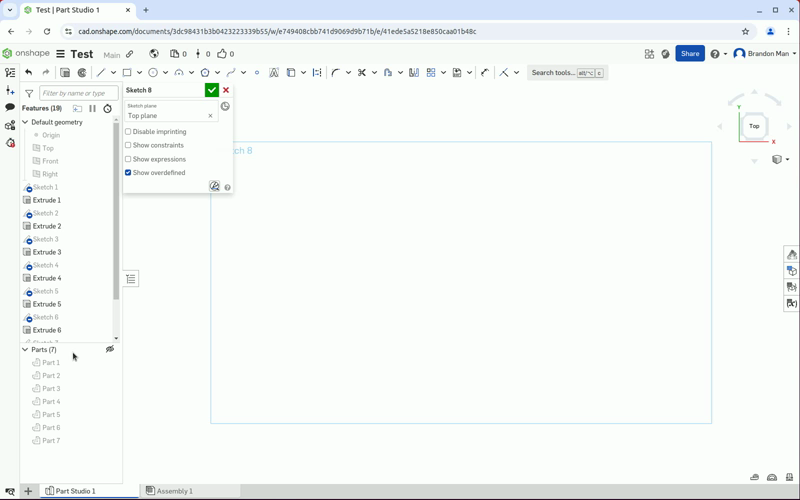
mouse_move(453, 321)
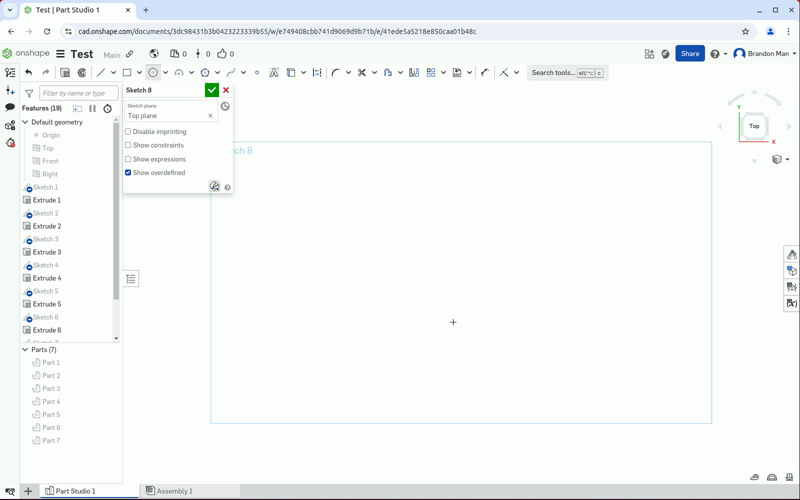
click(453, 321)
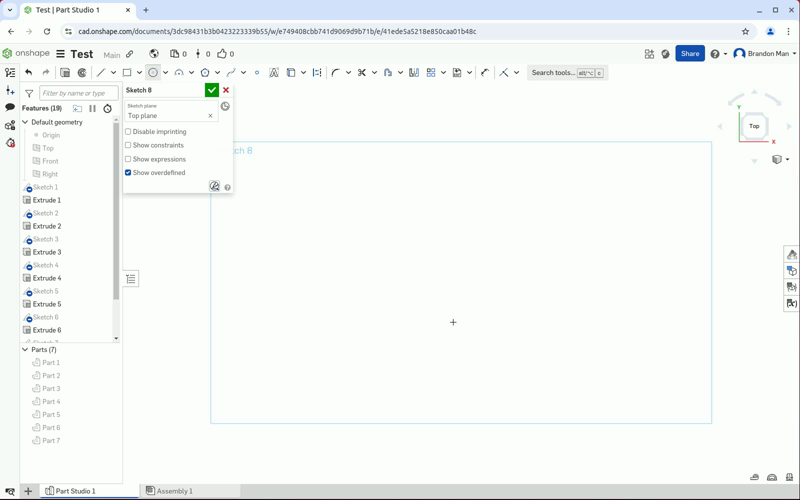
key_up(shift)
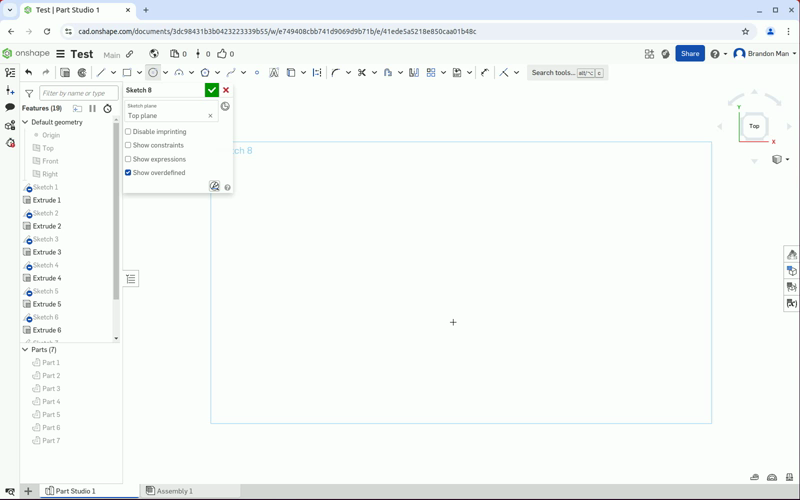
mouse_move(476, 321)
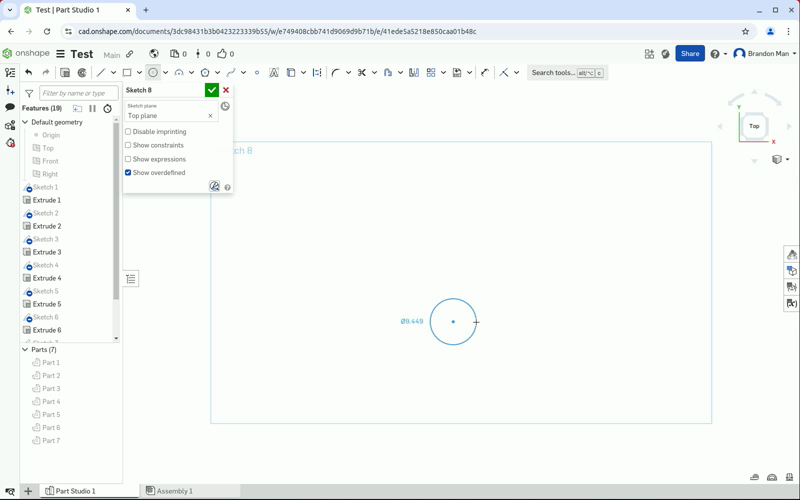
click(476, 321)
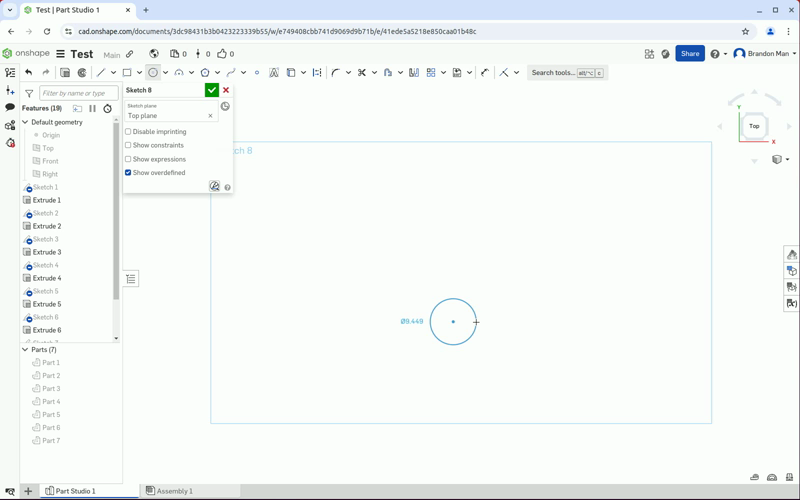
key(esc)
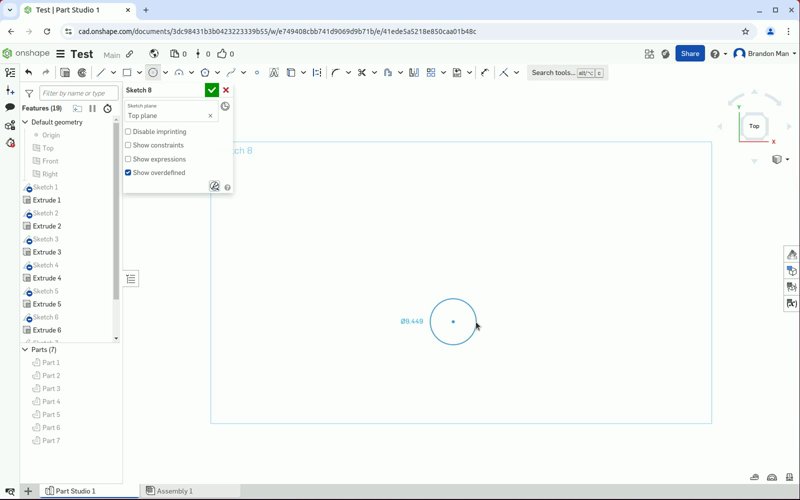
mouse_move(461, 321)
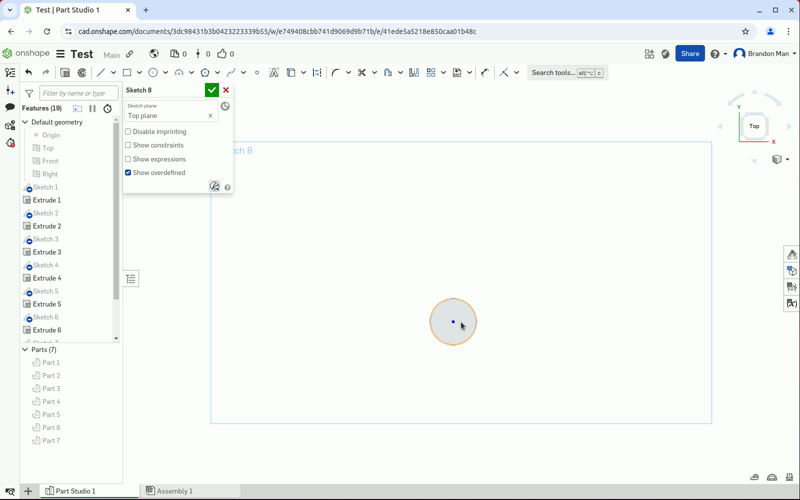
scroll(6)
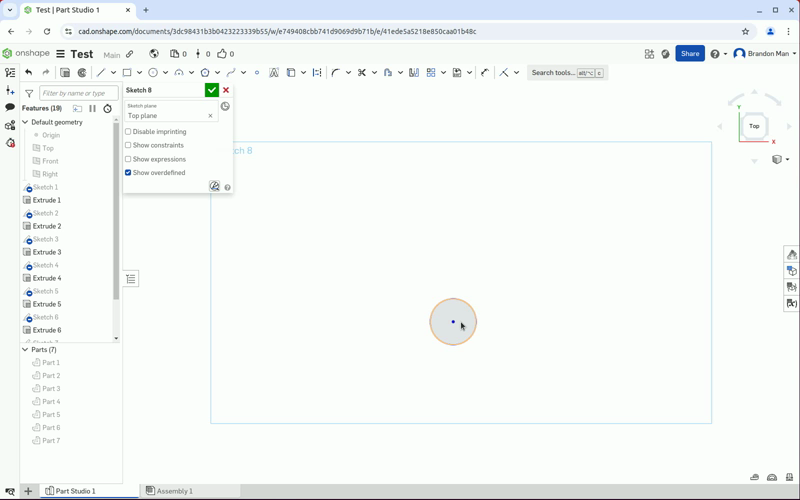
scroll(6)
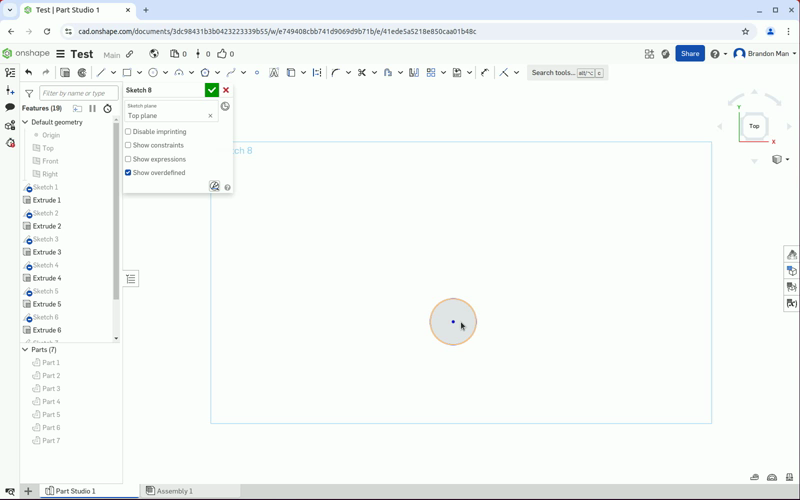
scroll(6)
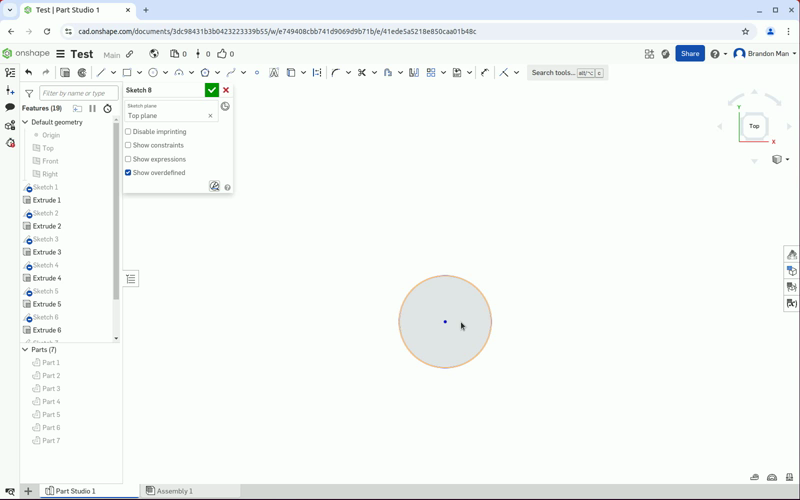
scroll(6)
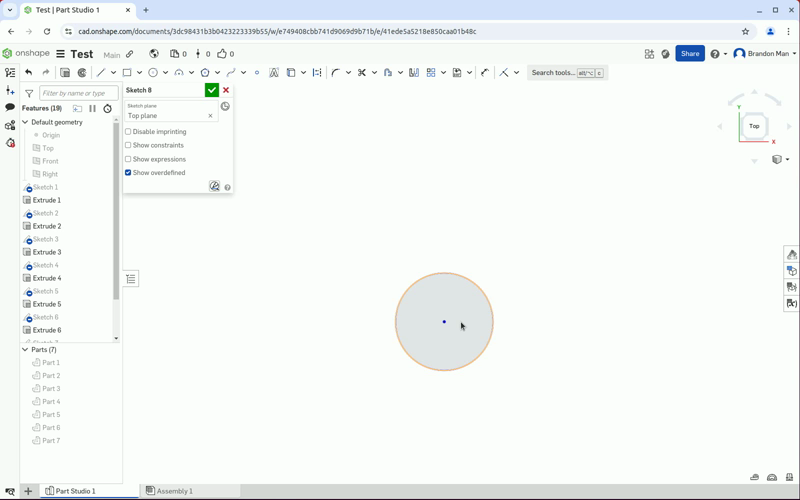
scroll(6)
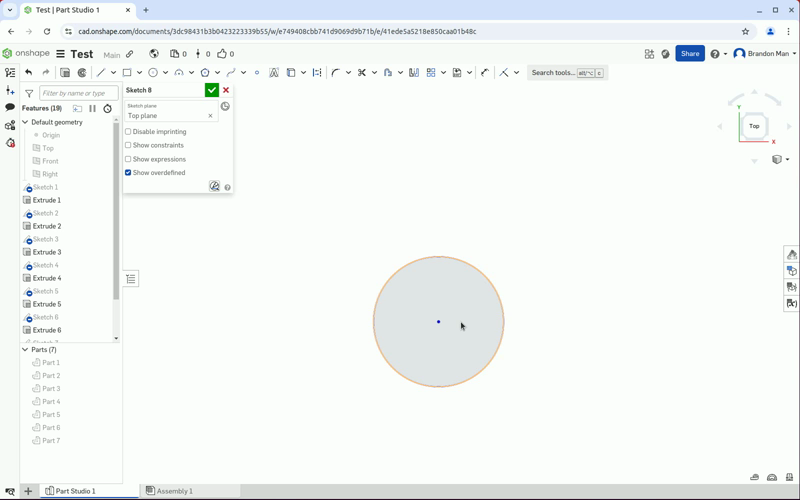
scroll(6)
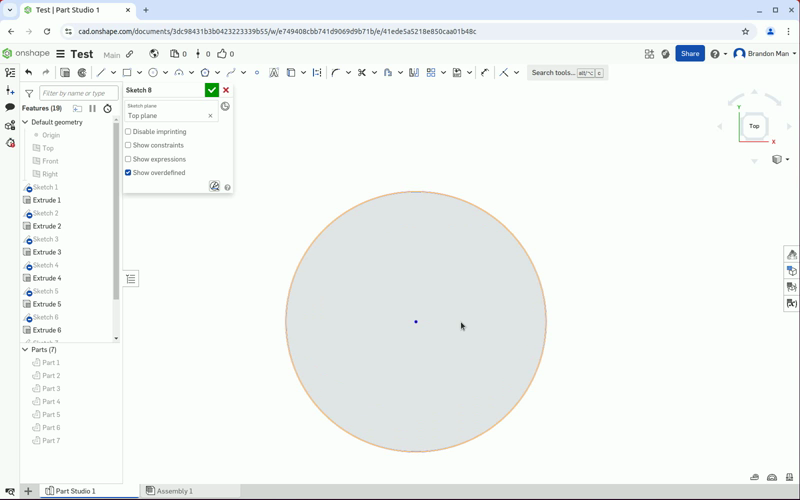
scroll(6)
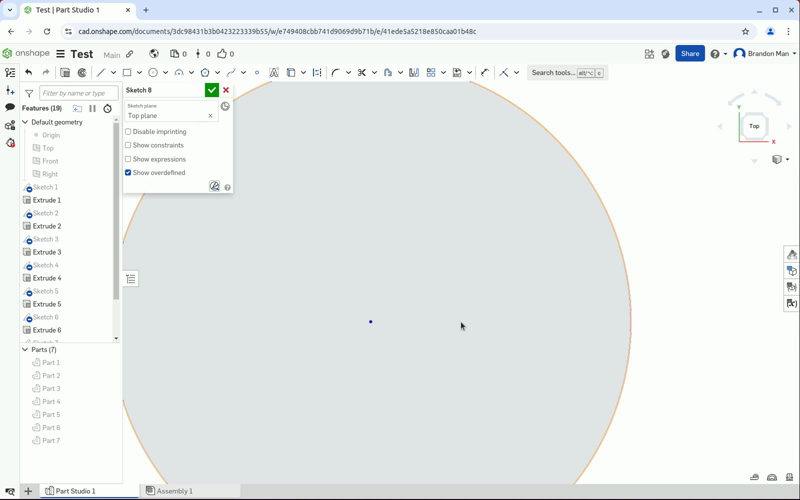
click(461, 321)
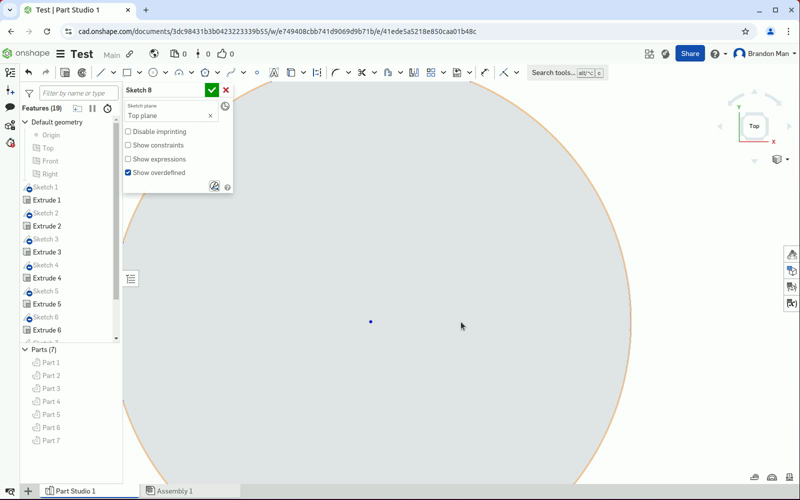
scroll(-6)
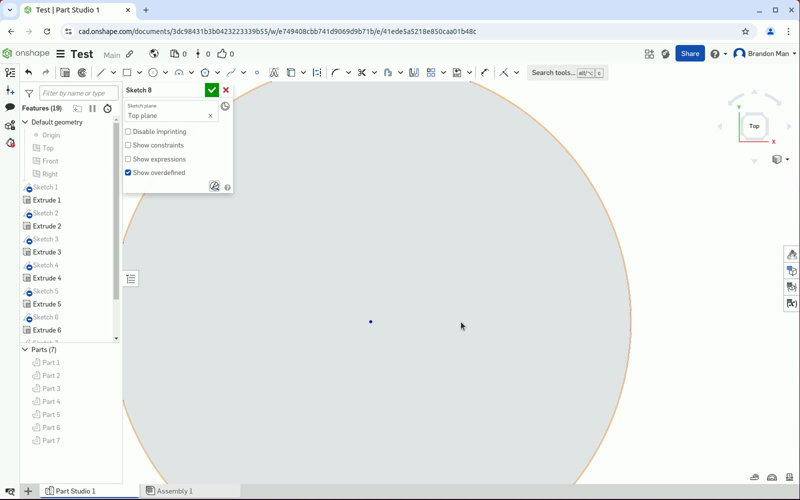
scroll(-6)
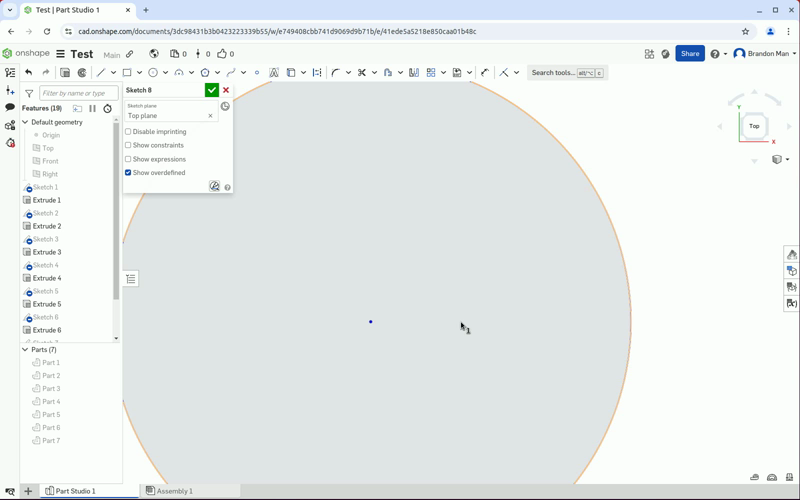
scroll(-6)
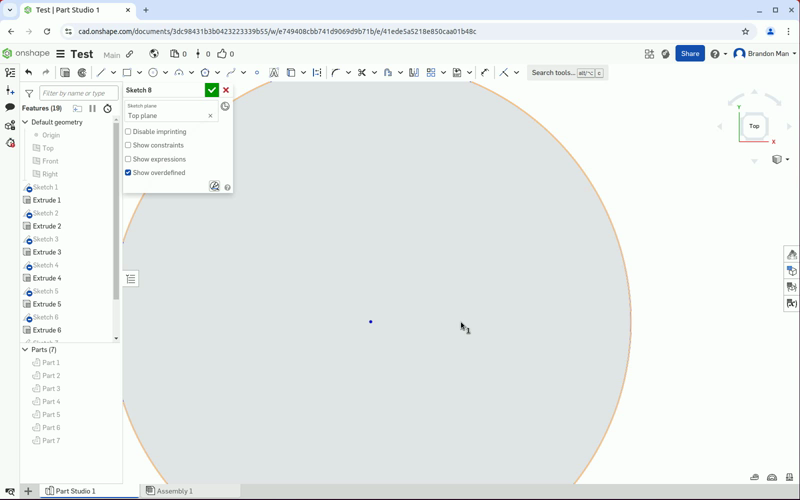
scroll(-6)
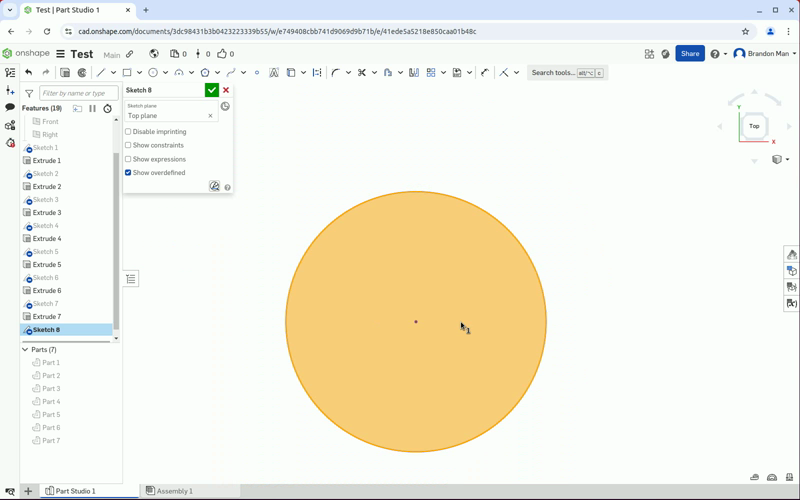
scroll(-6)
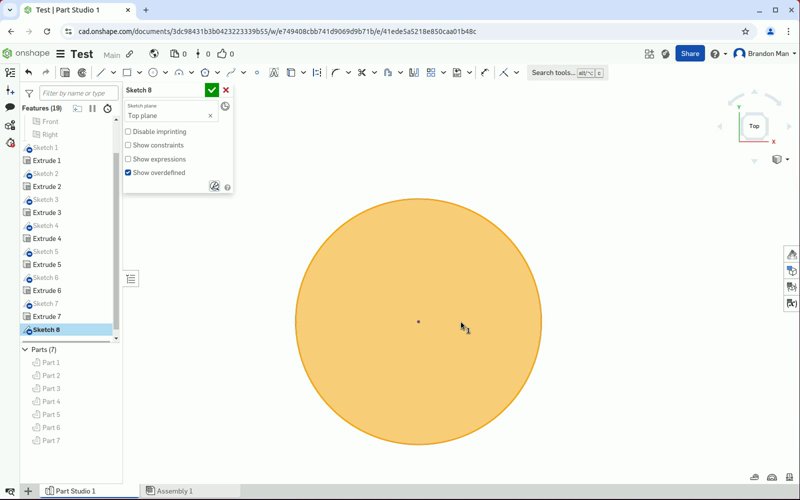
scroll(-6)
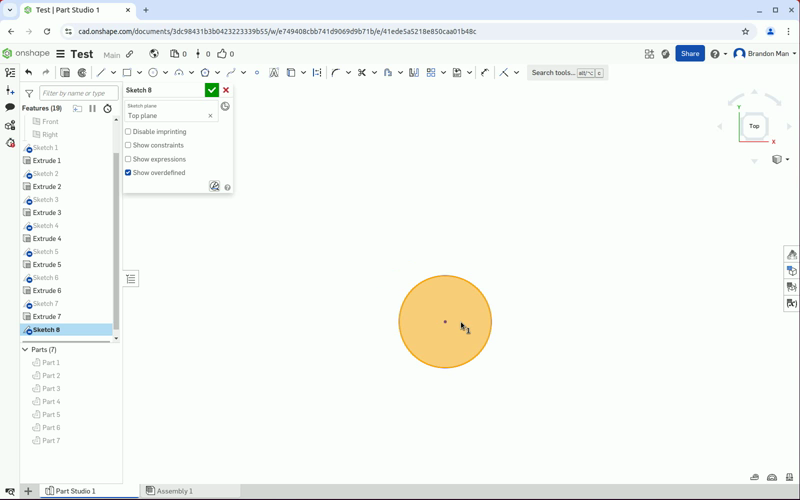
scroll(-6)
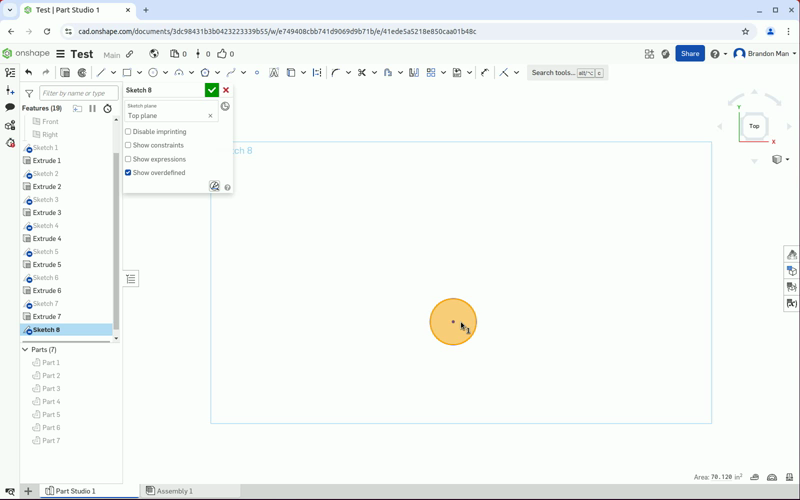
mouse_move(73, 352)
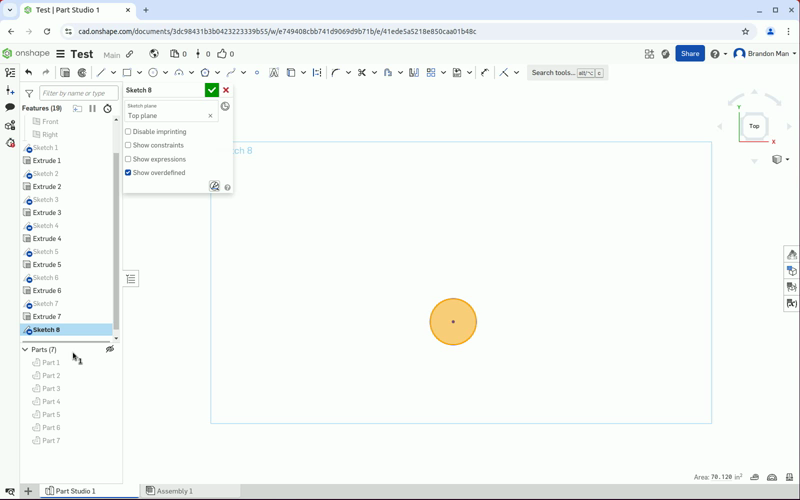
key(shift+y)
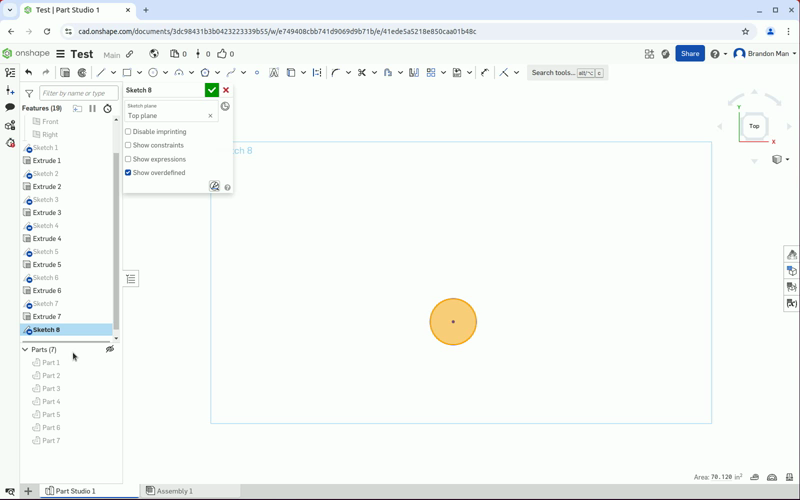
key(shift+e)
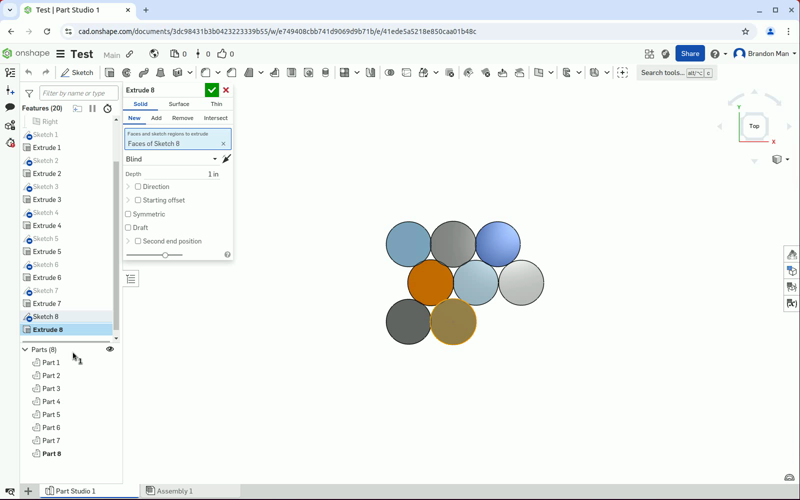
mouse_move(143, 106)
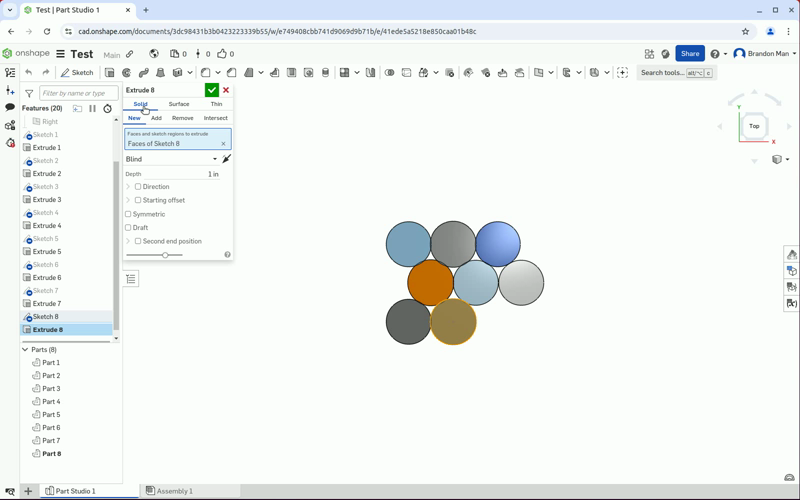
click(143, 106)
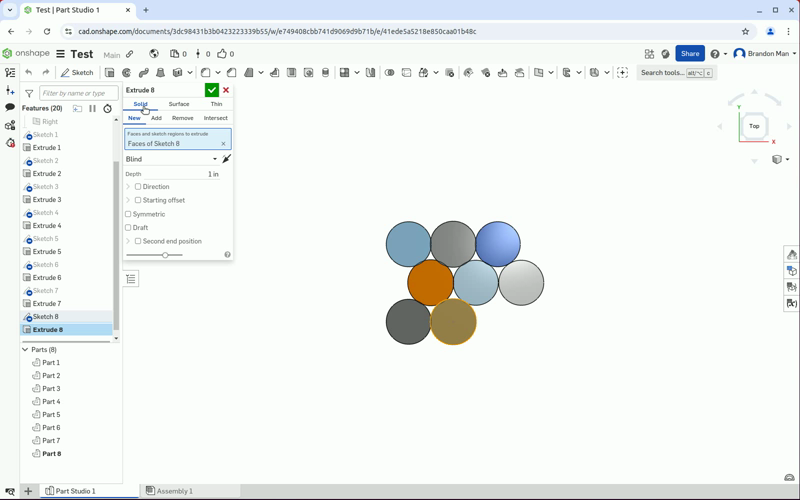
mouse_move(137, 120)
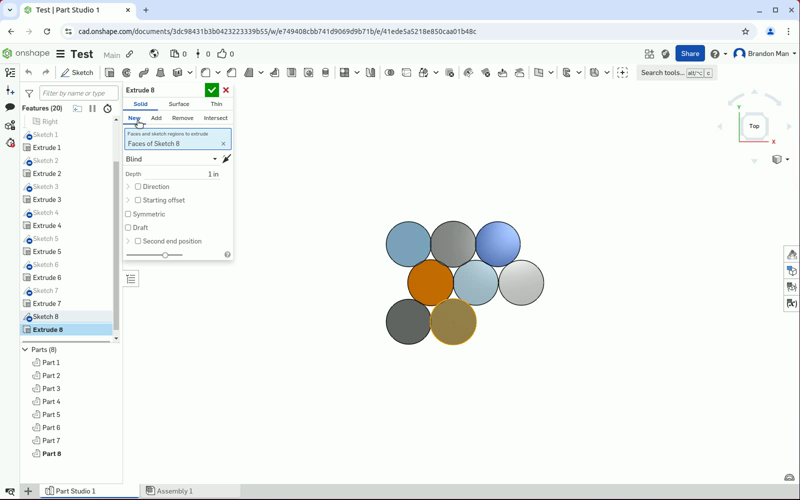
click(137, 120)
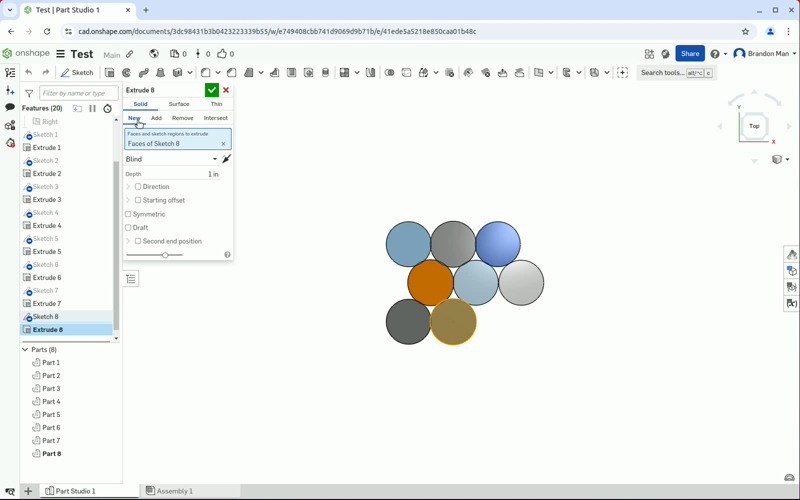
key(tab, 4)
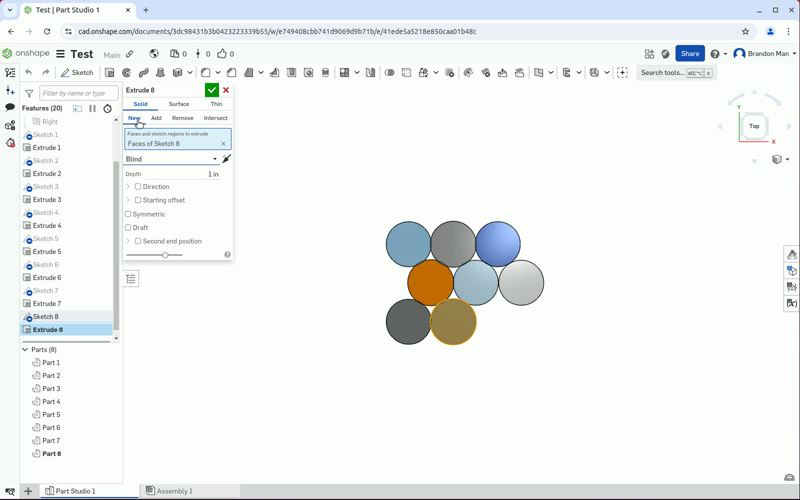
text(23.108)
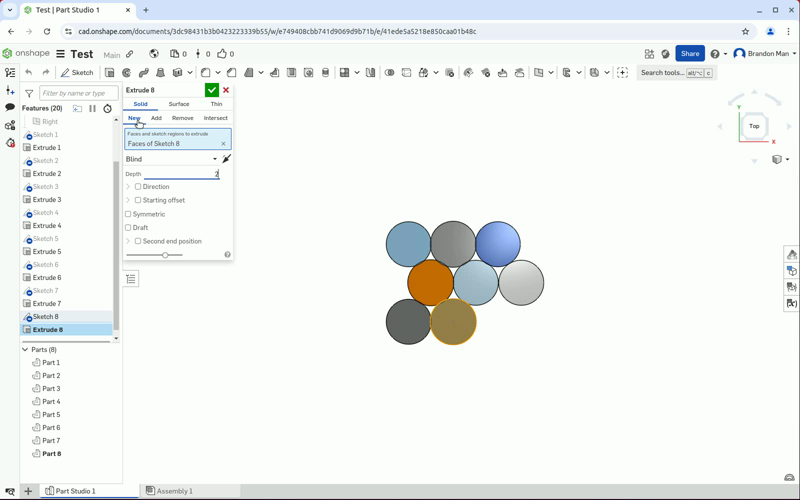
key(enter)
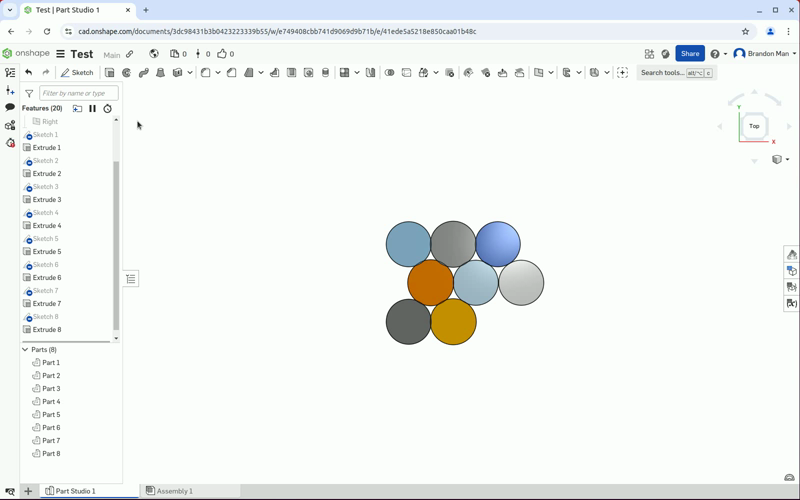
key(shift+h)
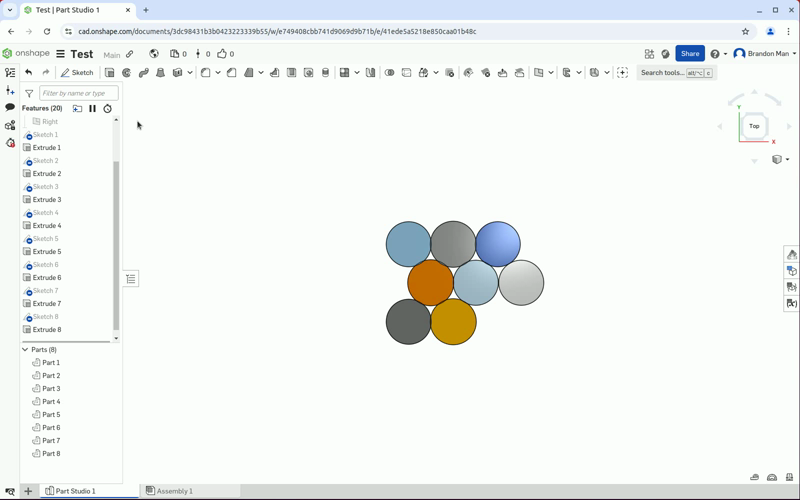
key(shift+h)
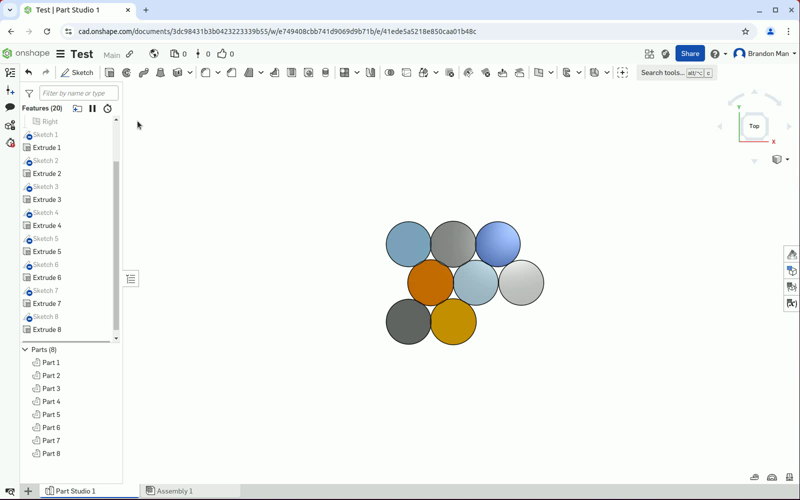
mouse_move(69, 137)
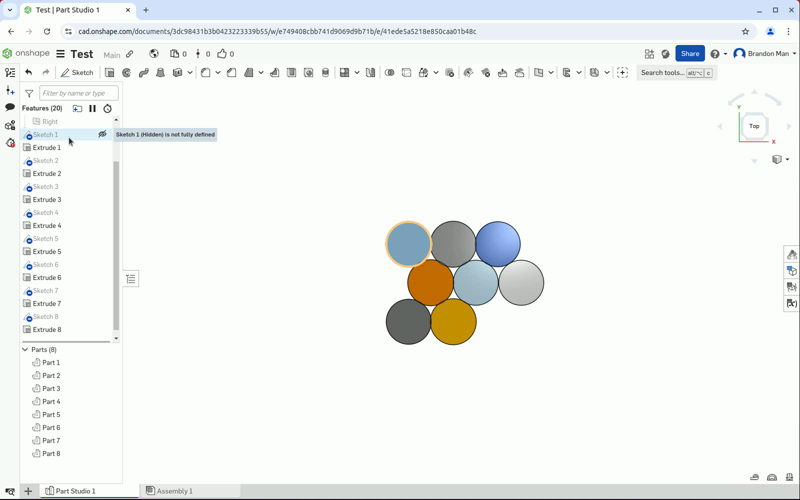
click(69, 137)
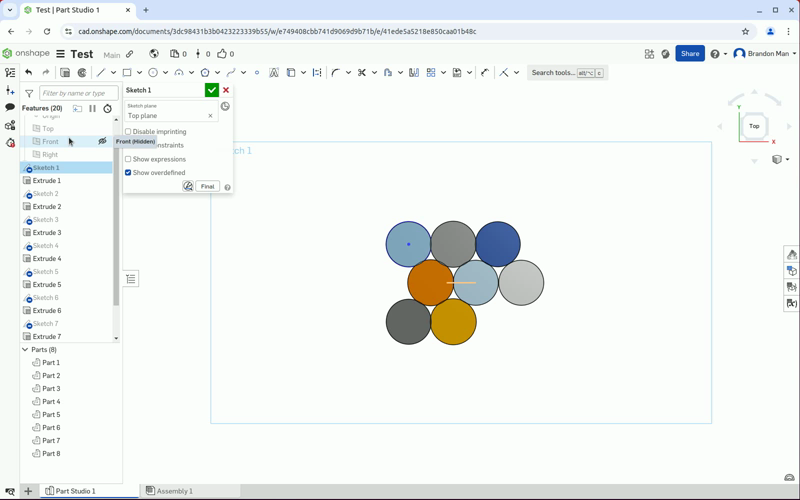
mouse_move(229, 92)
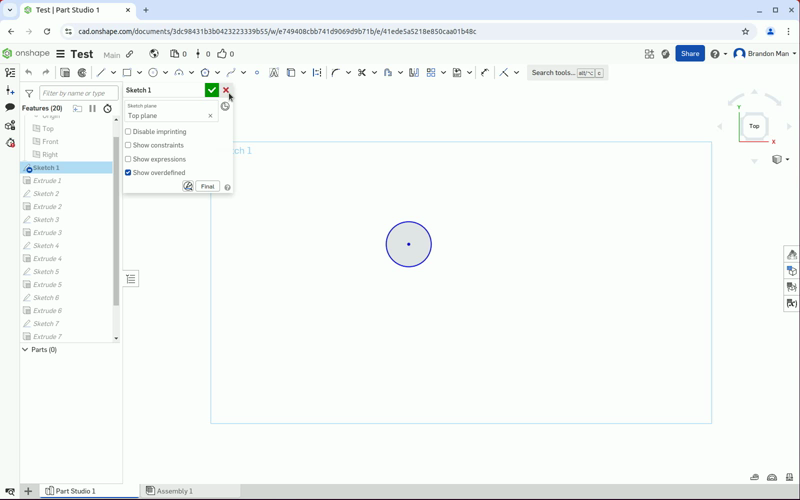
click(229, 92)
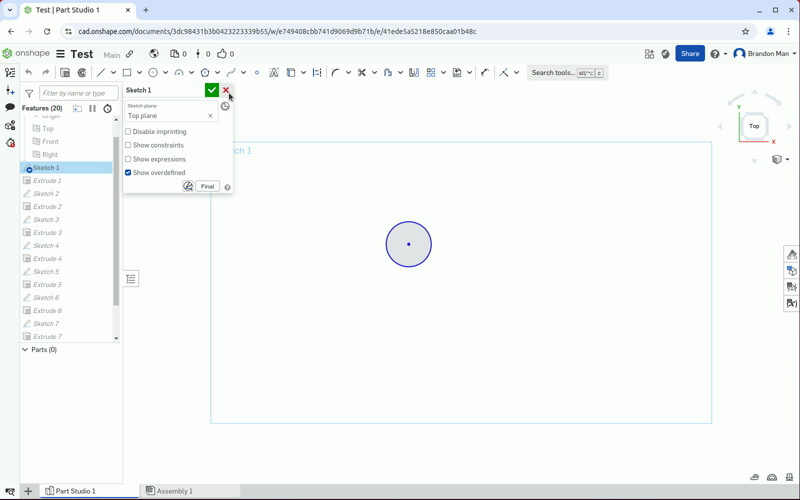
key(shift+s)
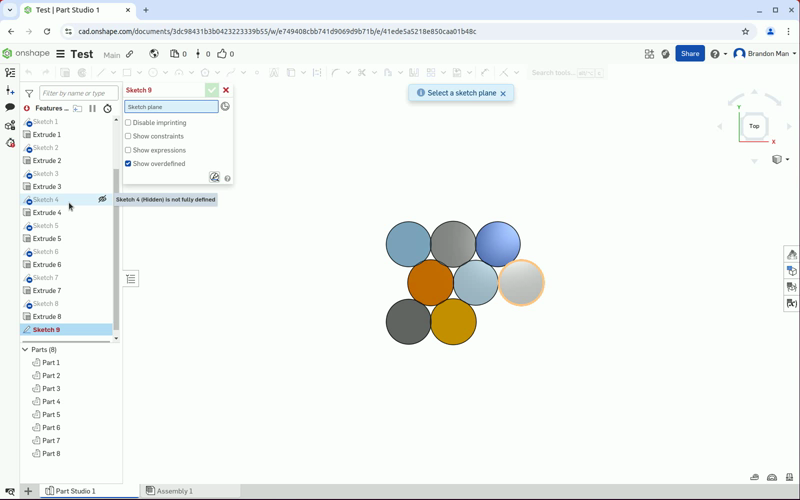
scroll(3)
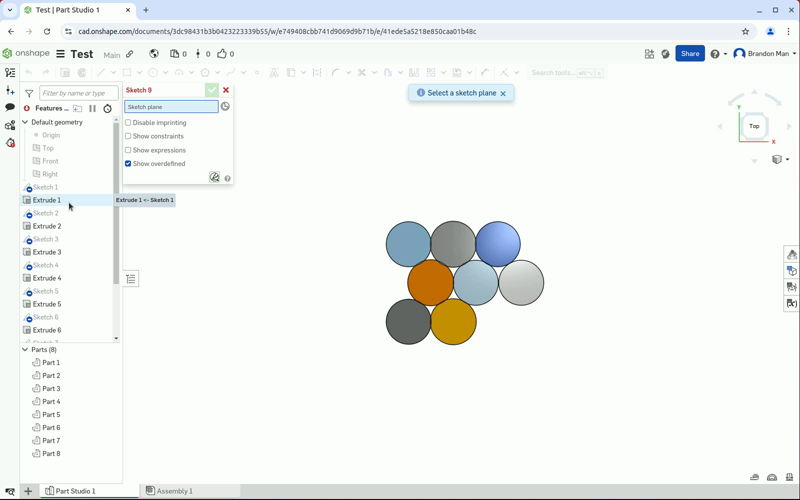
mouse_move(69, 150)
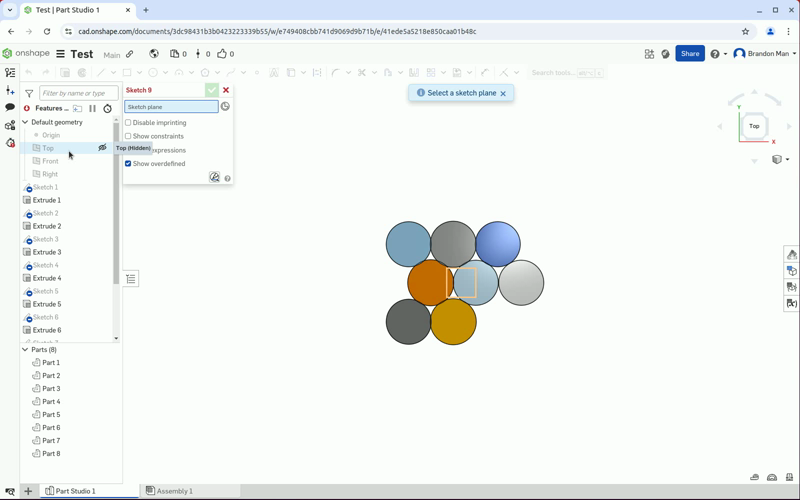
click(69, 150)
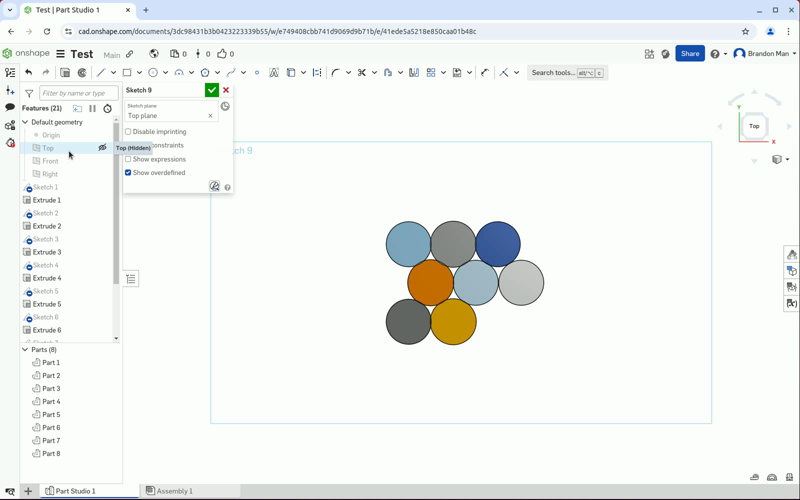
mouse_move(73, 352)
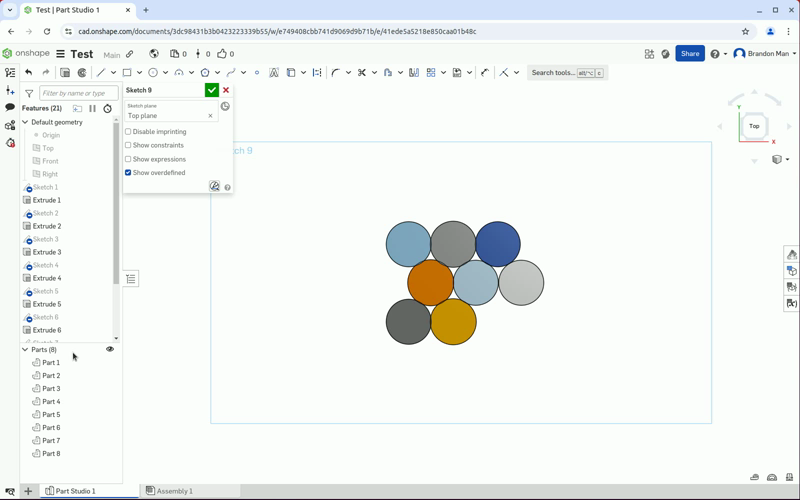
key(y)
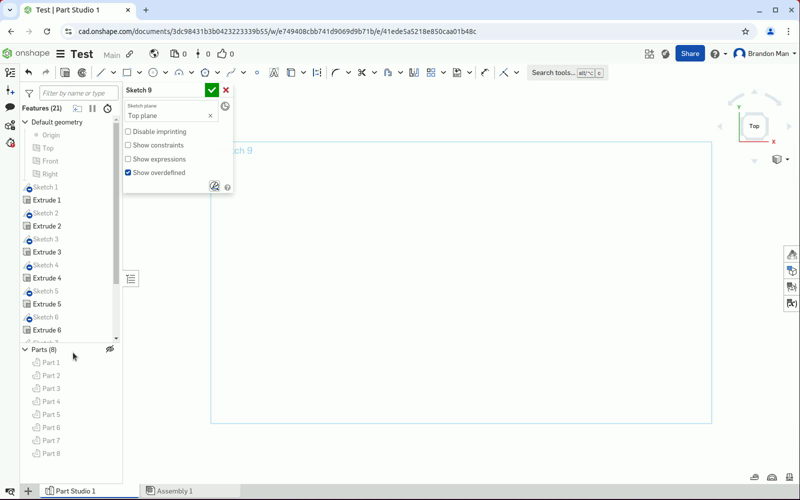
key(c)
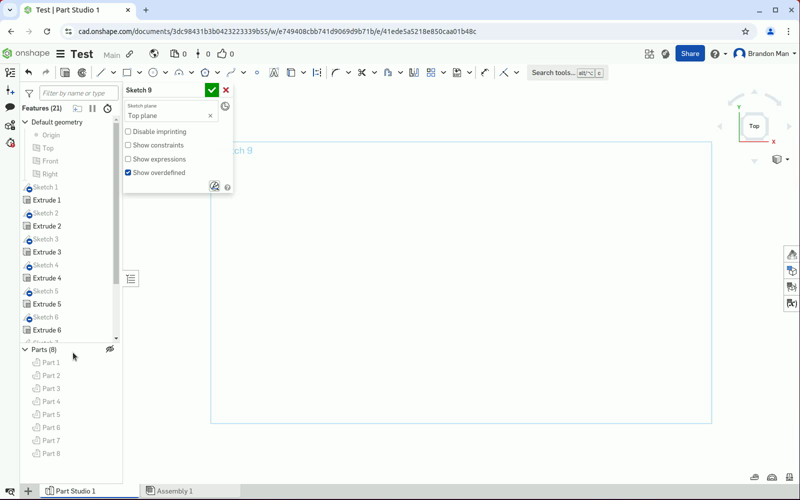
key_down(shift)
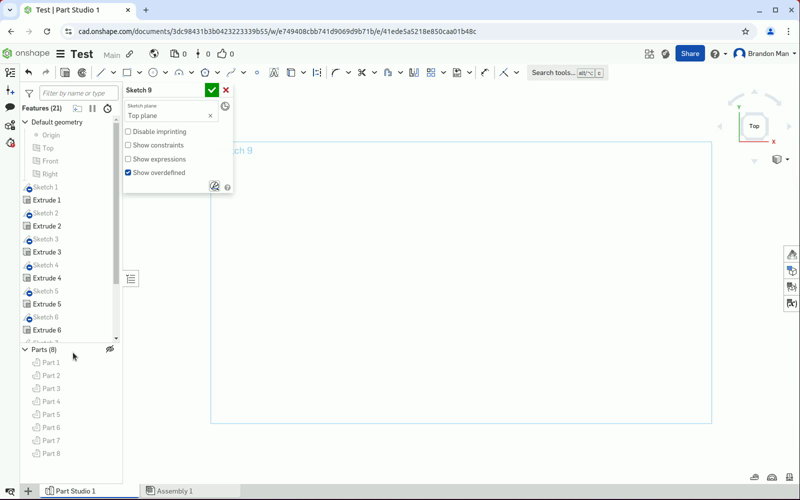
mouse_move(497, 321)
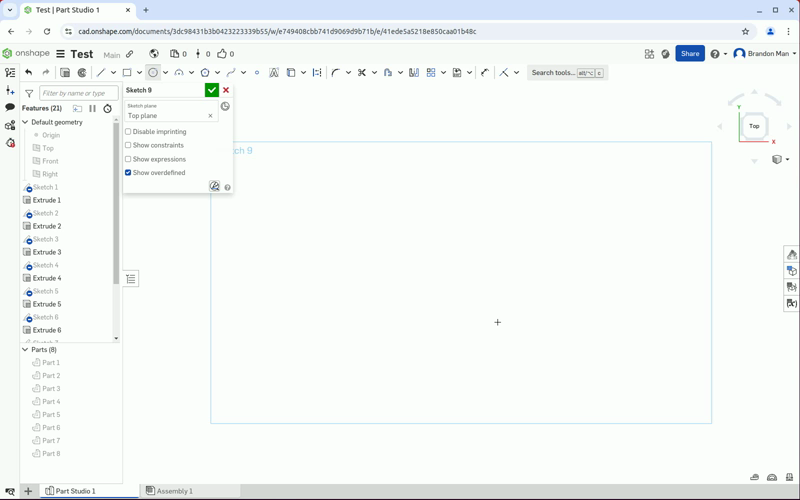
click(497, 321)
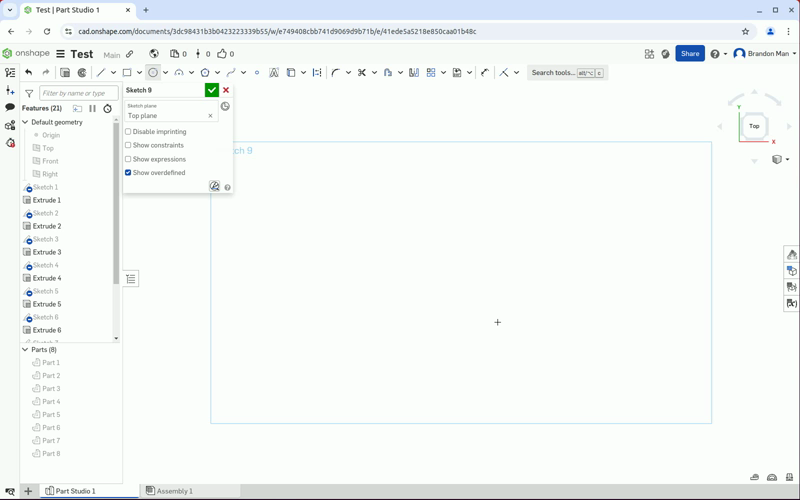
key_up(shift)
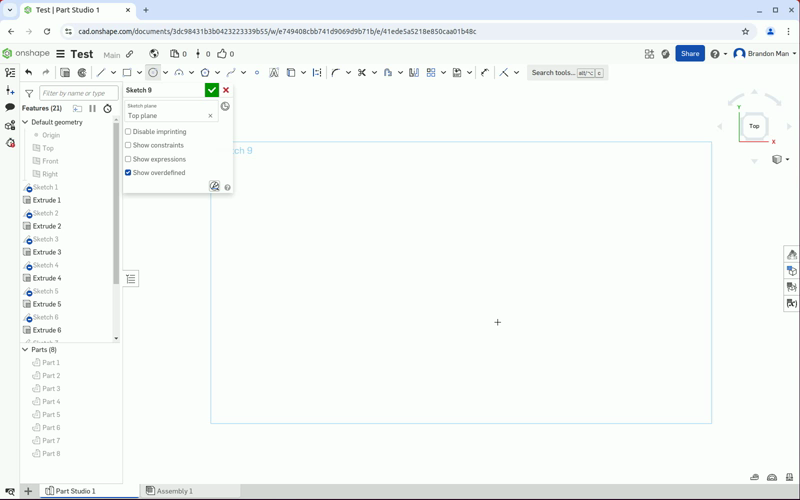
mouse_move(520, 321)
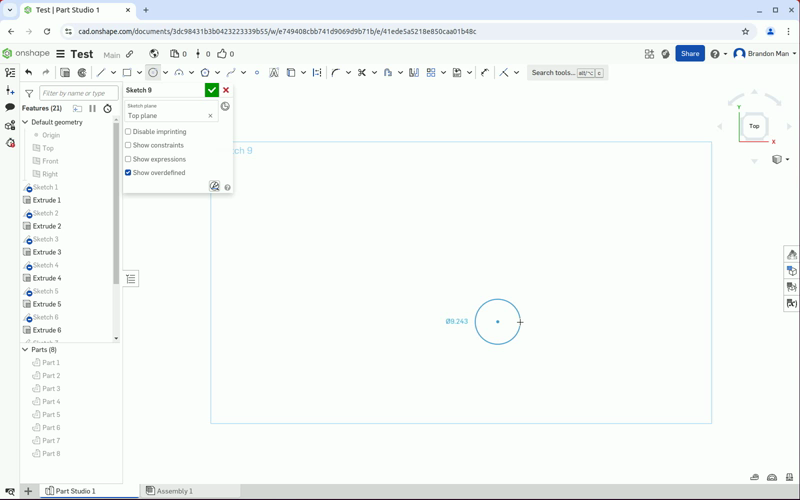
click(520, 321)
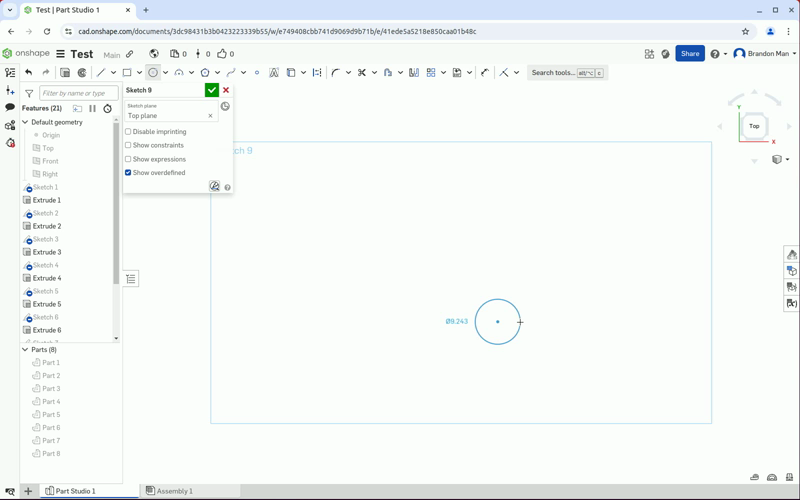
key(esc)
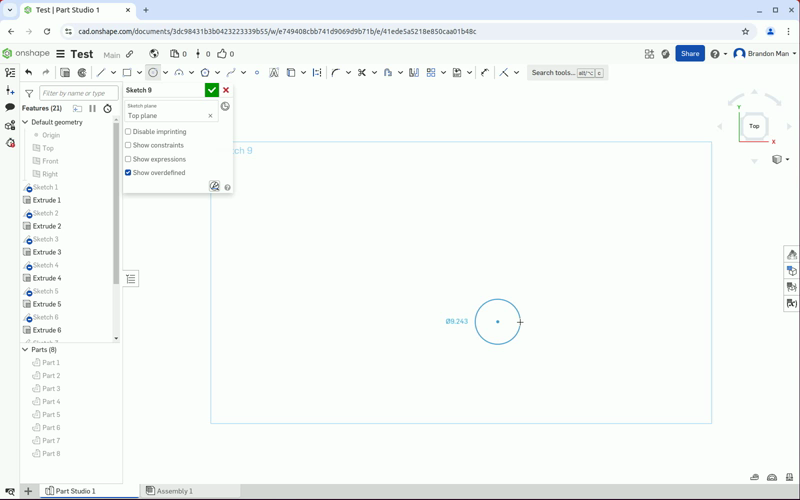
mouse_move(486, 303)
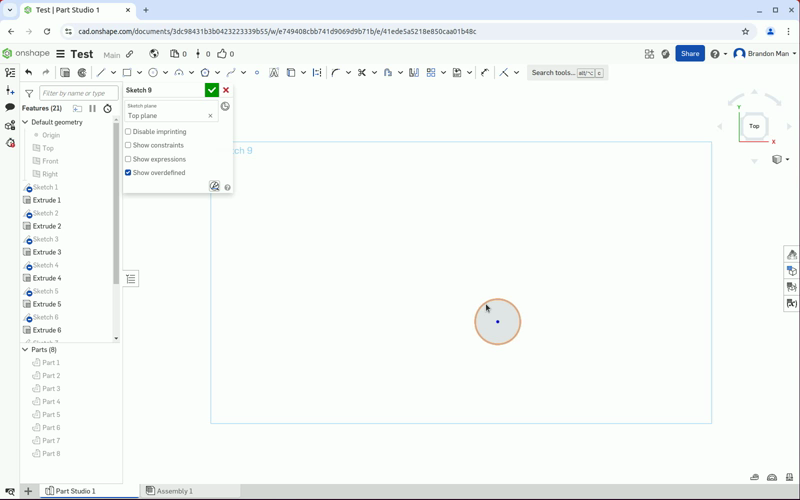
scroll(6)
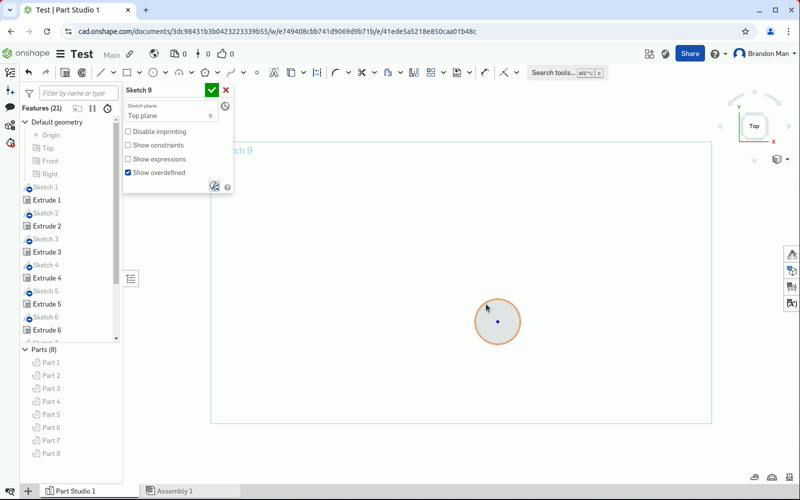
scroll(6)
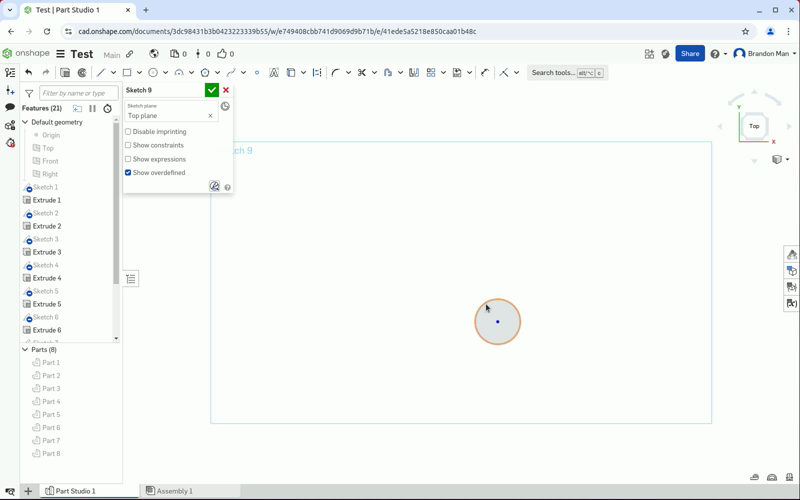
scroll(6)
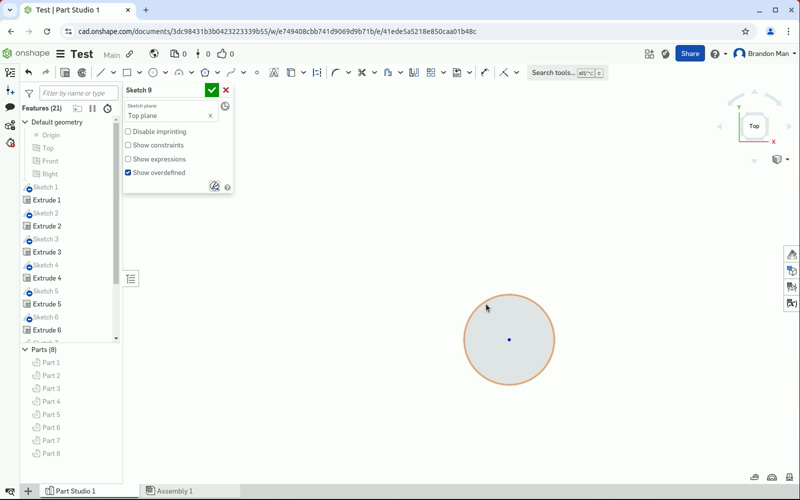
scroll(6)
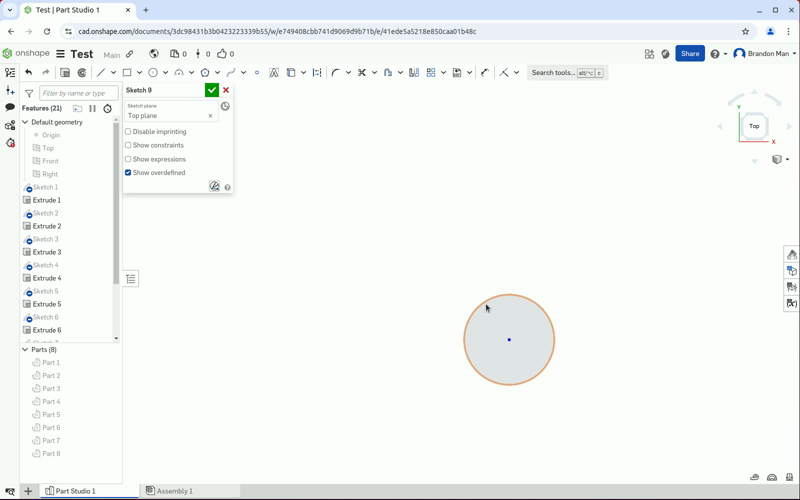
scroll(6)
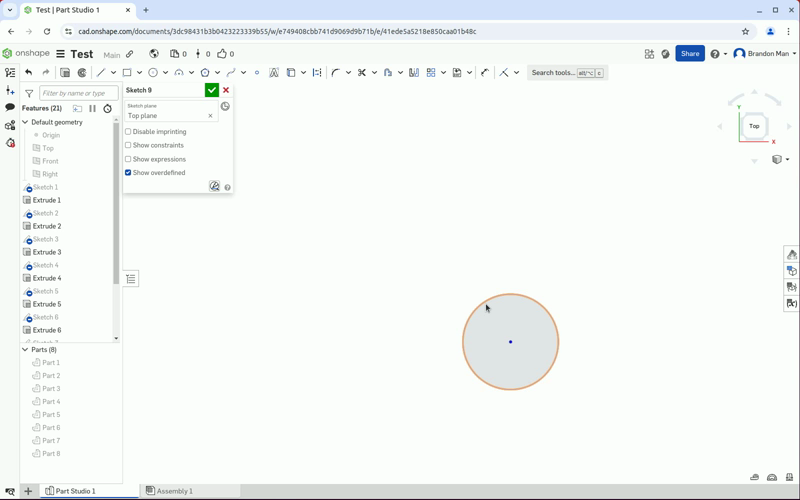
scroll(6)
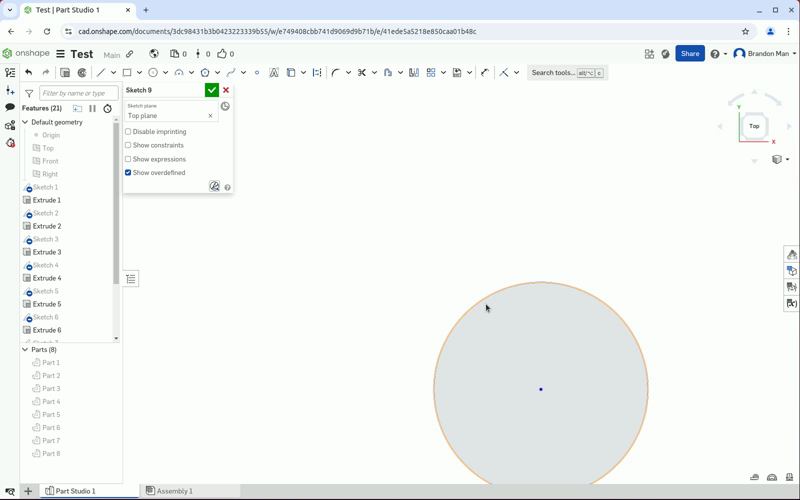
scroll(6)
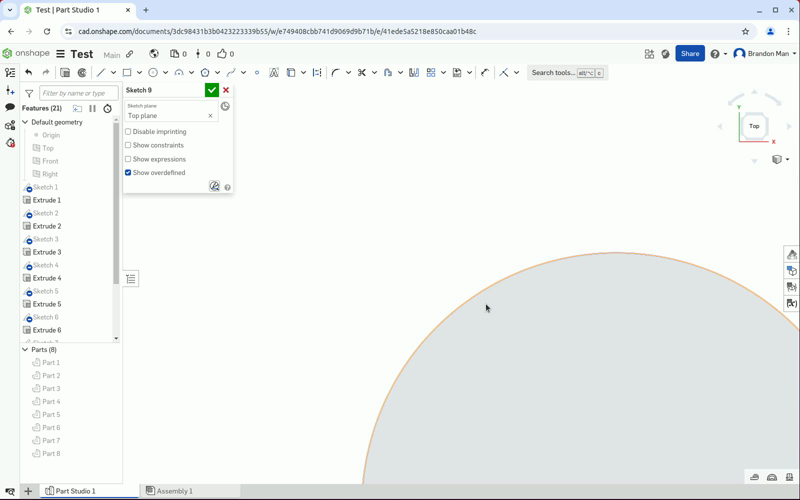
click(486, 303)
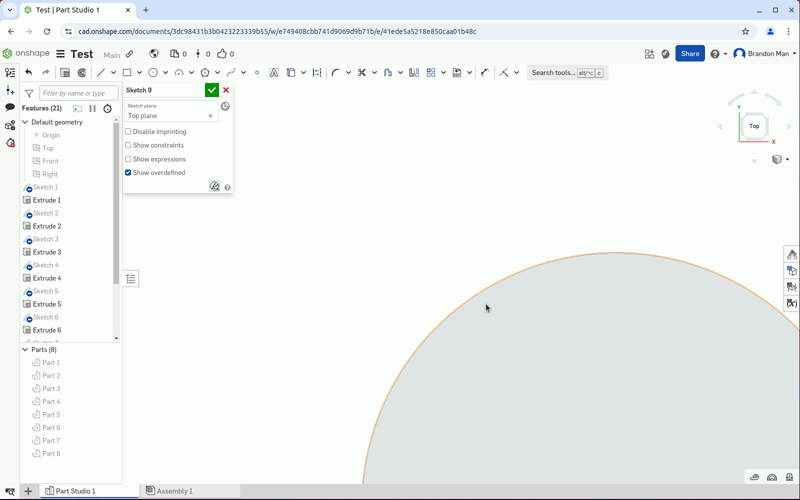
scroll(-6)
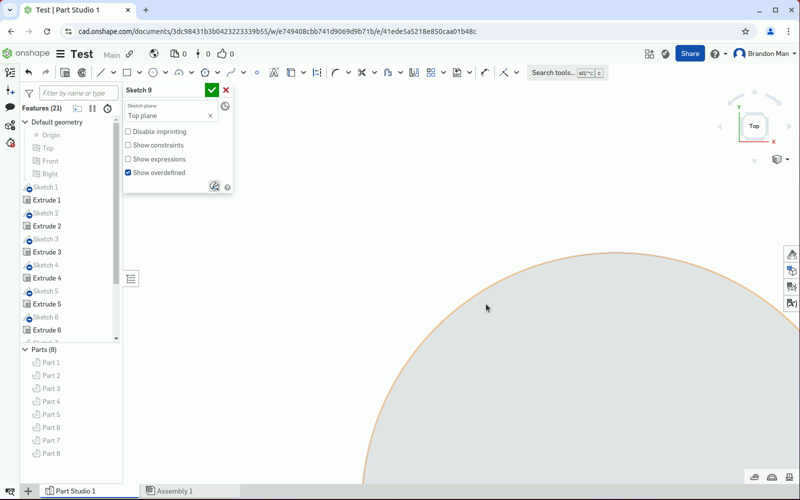
scroll(-6)
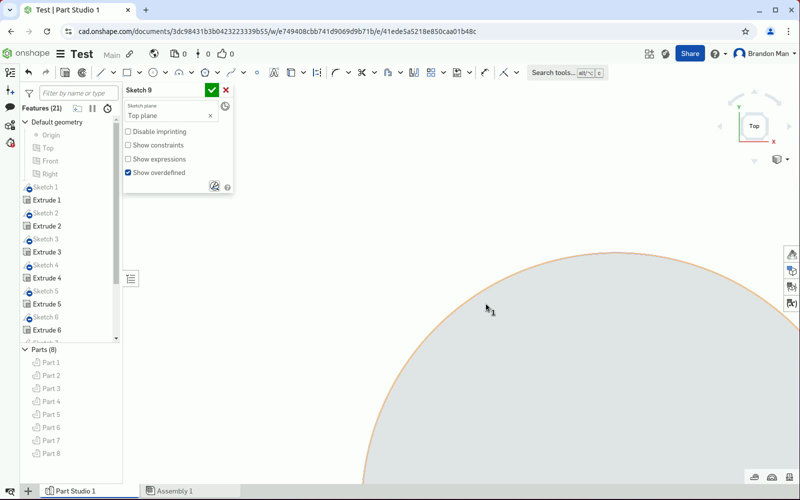
scroll(-6)
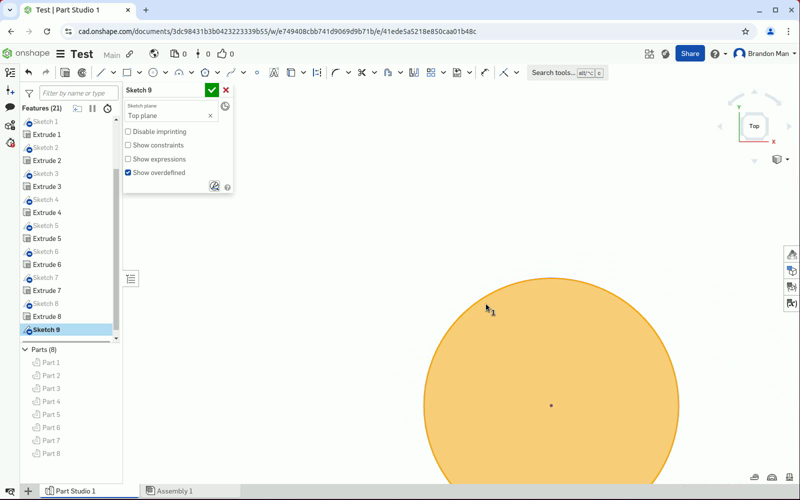
scroll(-6)
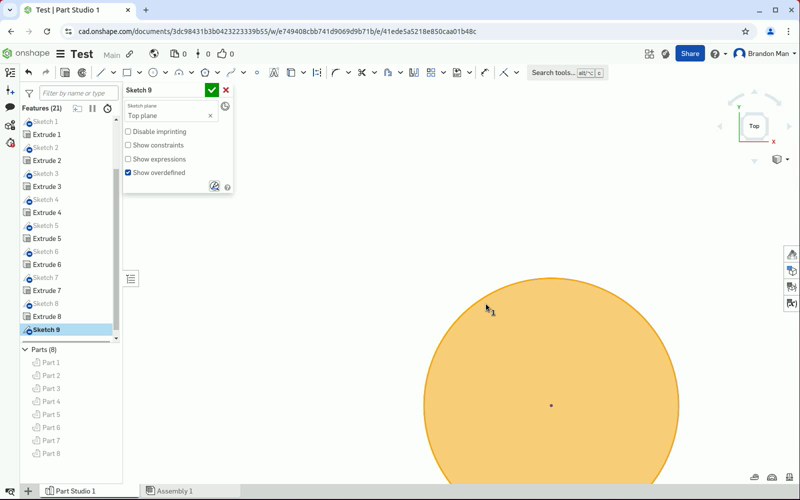
scroll(-6)
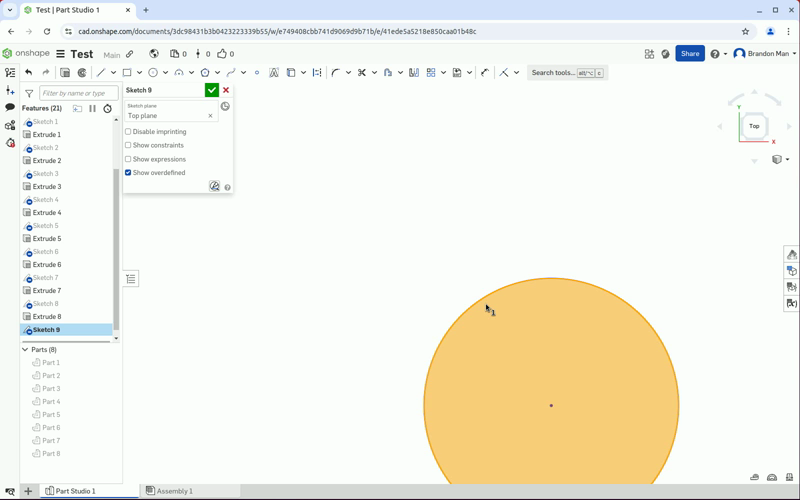
scroll(-6)
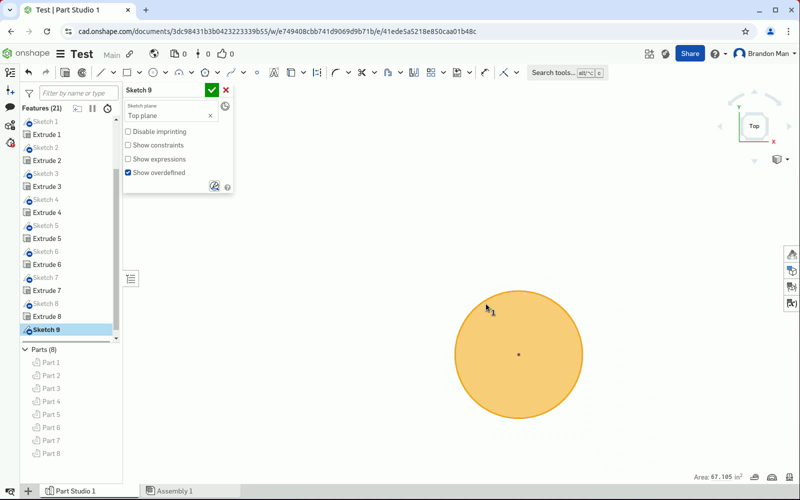
scroll(-6)
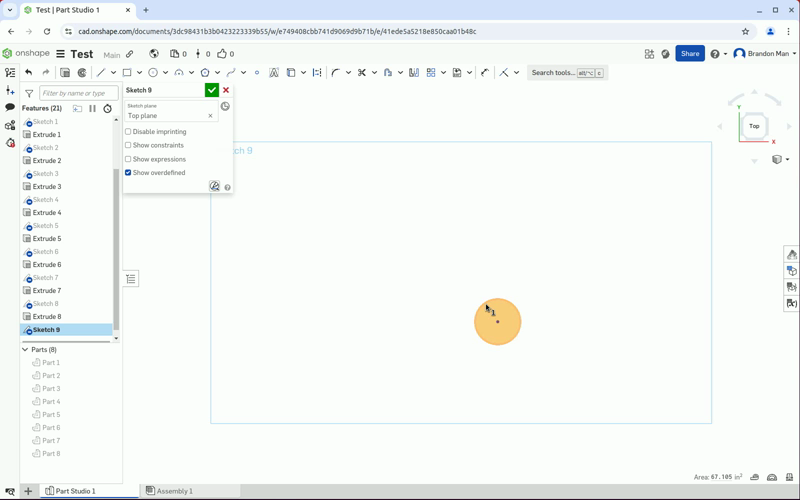
mouse_move(73, 352)
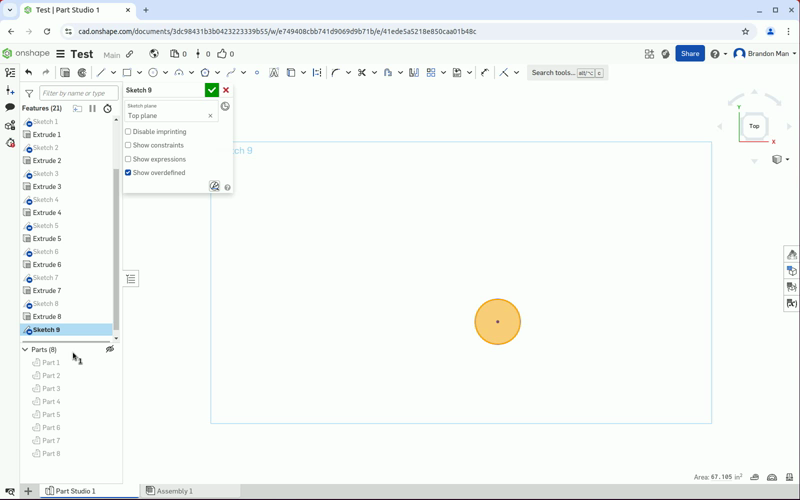
key(shift+y)
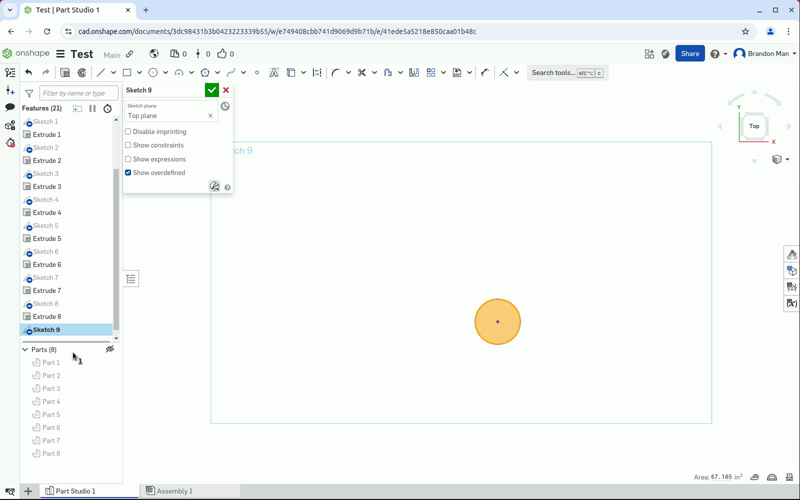
key(shift+e)
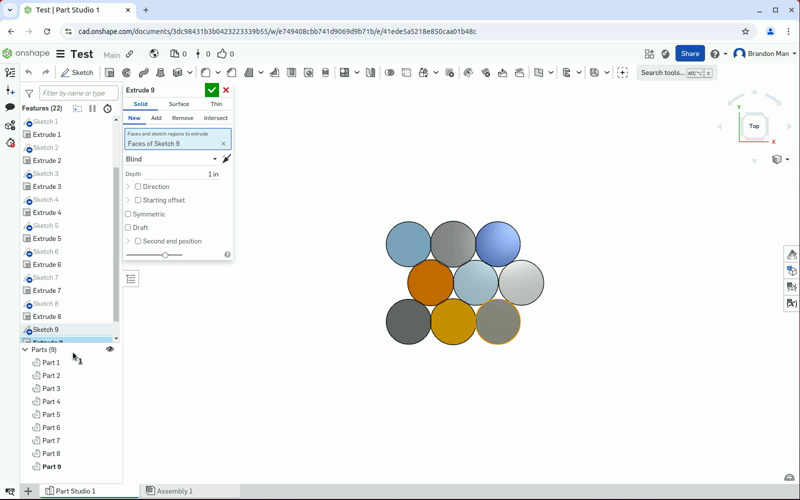
mouse_move(143, 106)
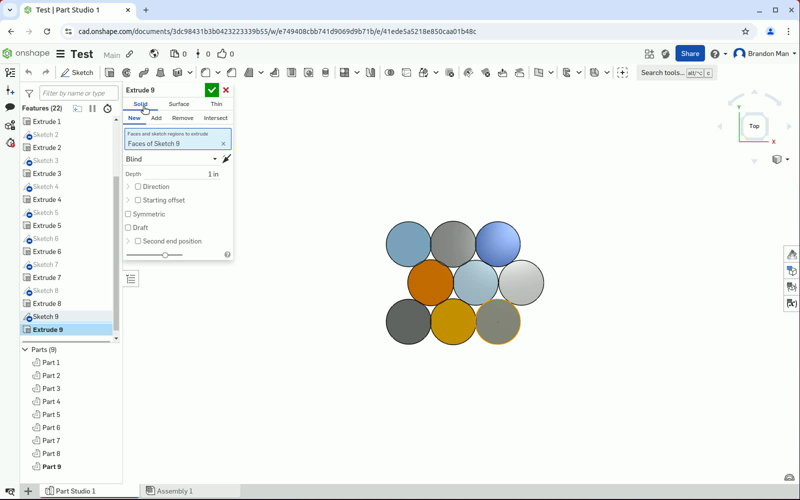
click(143, 106)
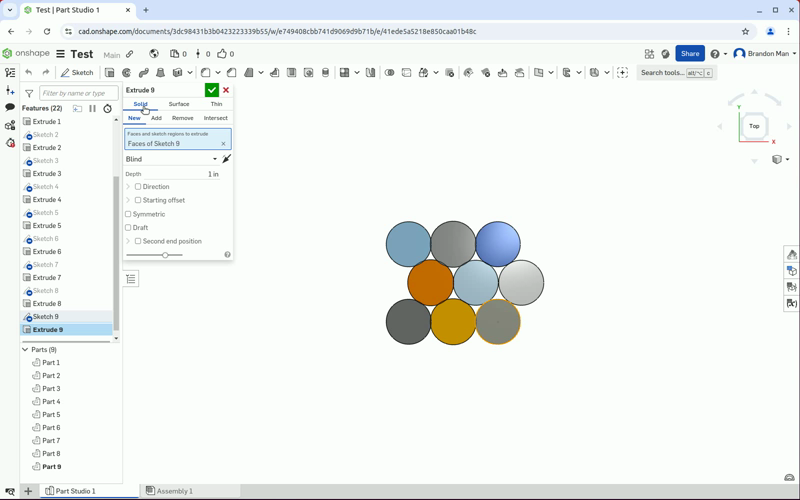
mouse_move(137, 120)
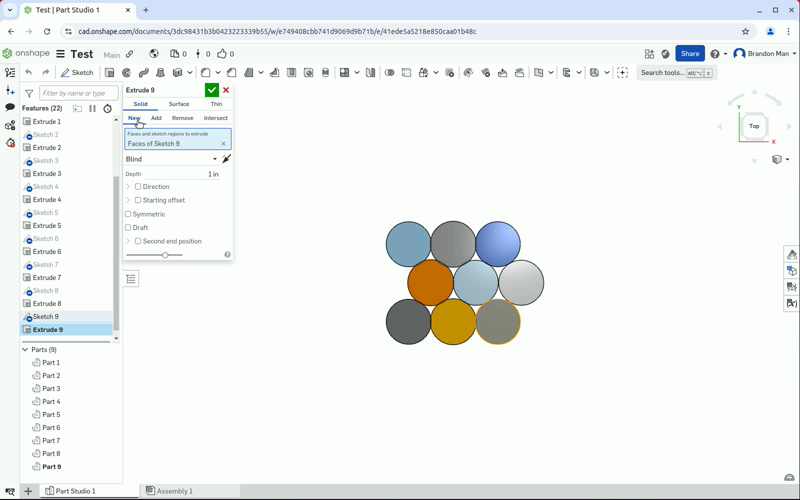
click(137, 120)
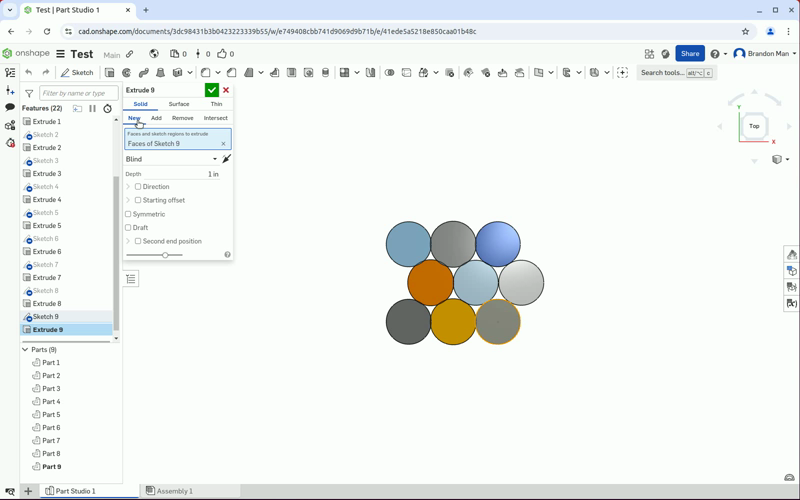
key(tab, 4)
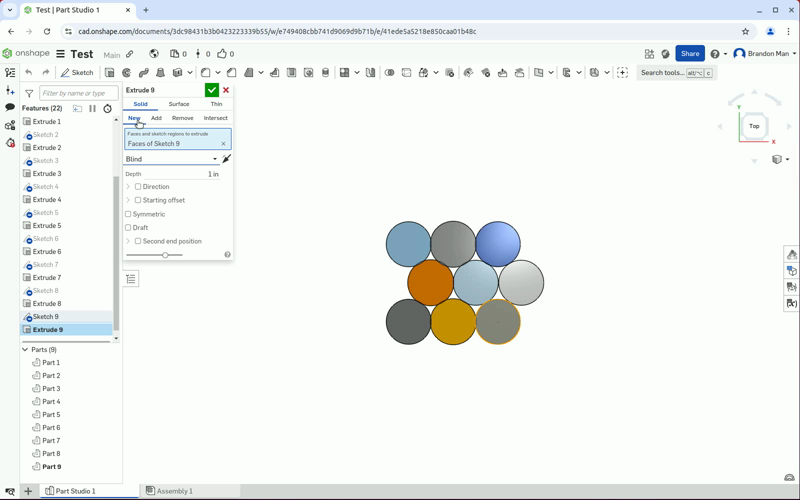
text(23.108)
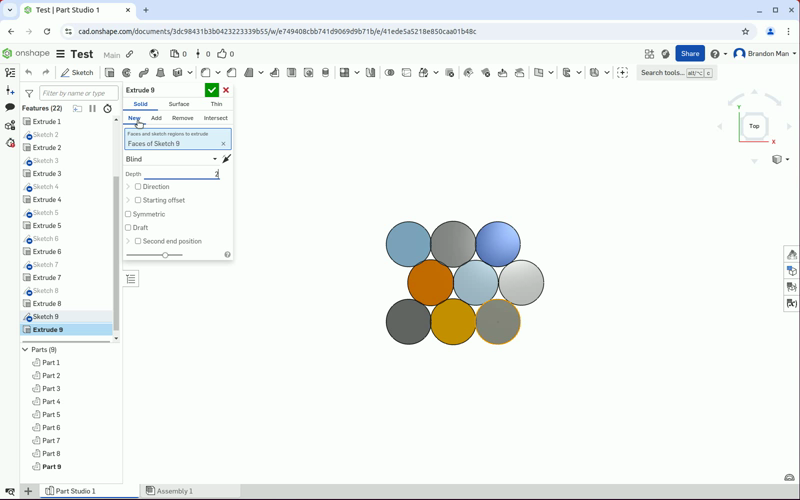
key(enter)
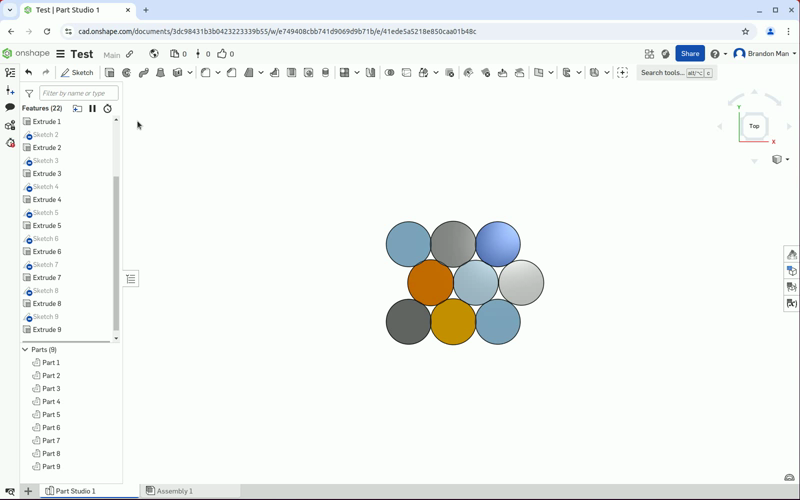
key(shift+h)
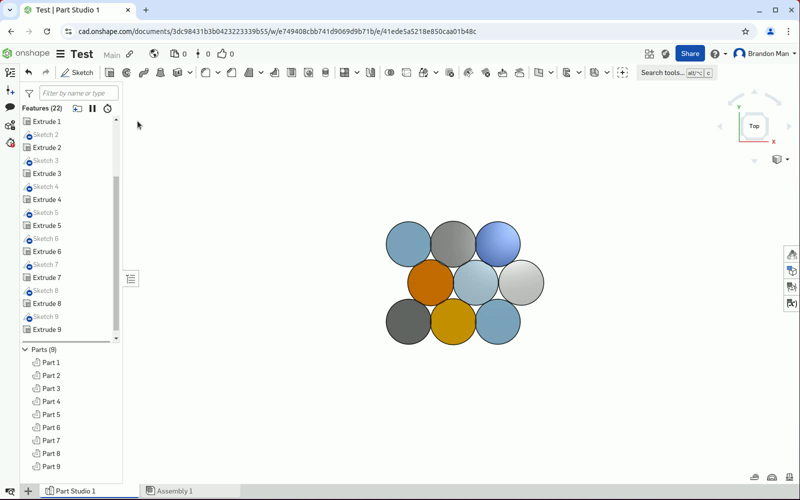
key(shift+h)
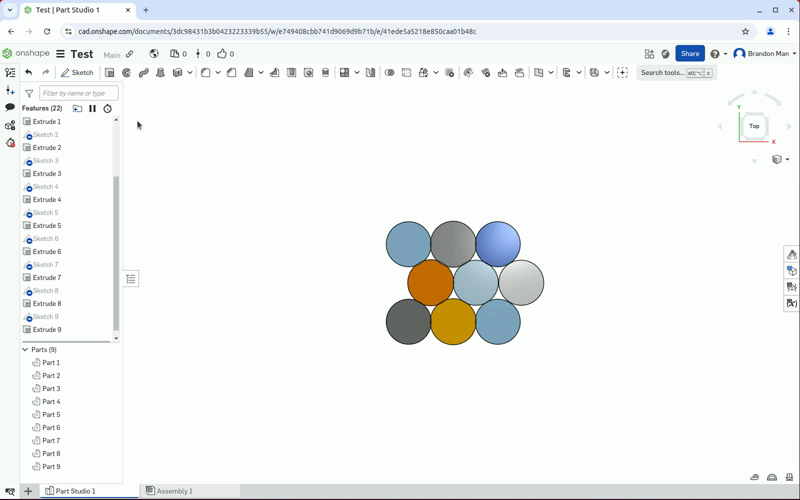
mouse_move(69, 111)
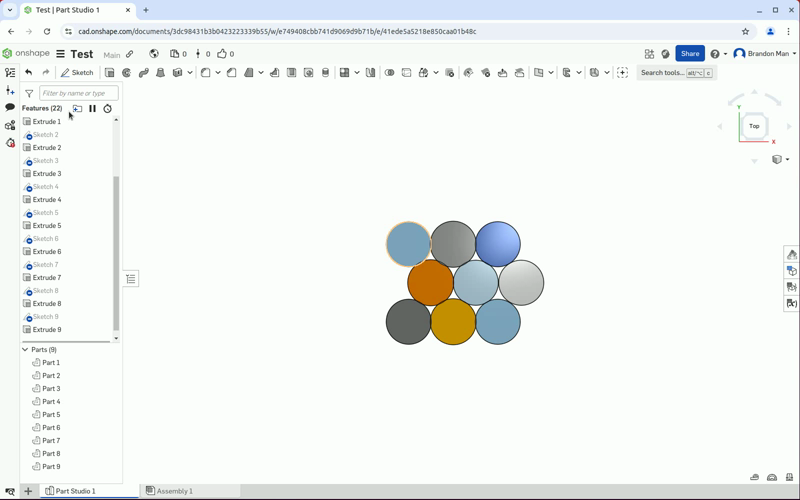
click(69, 111)
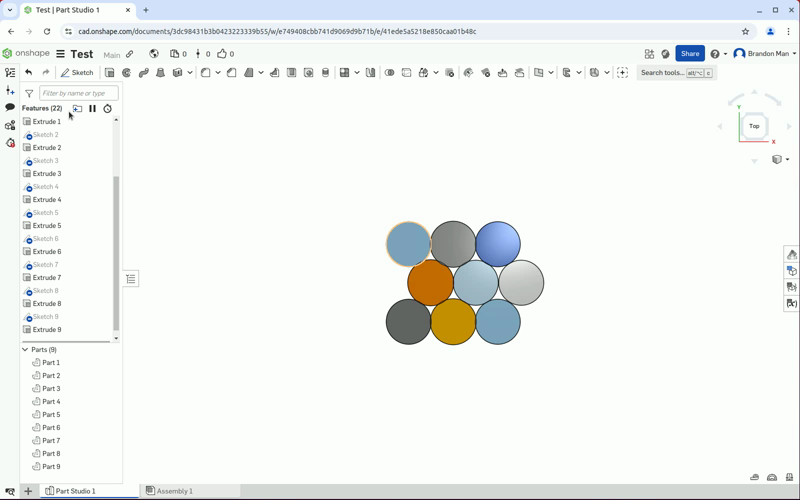
mouse_move(73, 352)
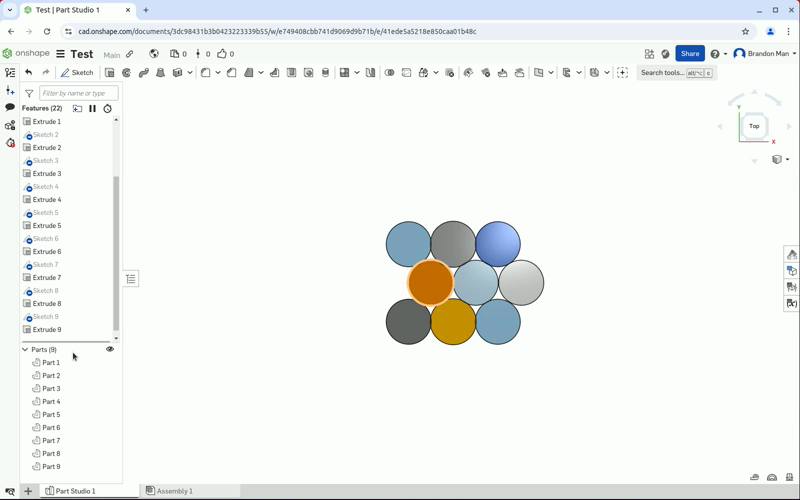
key(y)
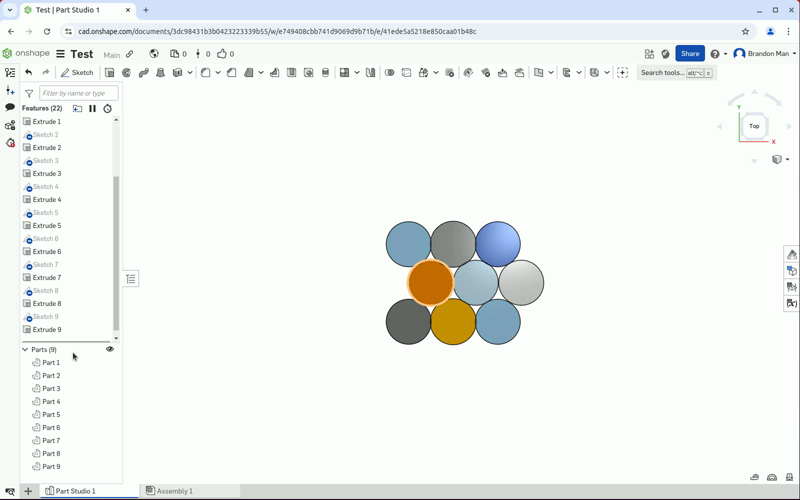
key(shift+p)
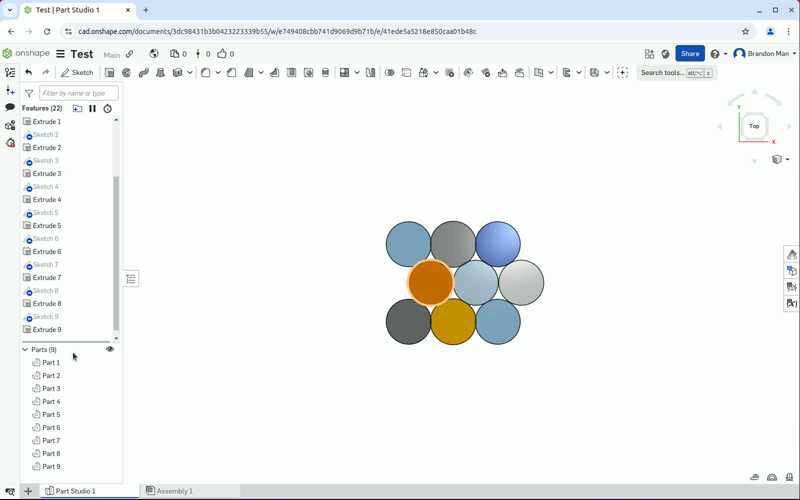
key(space)
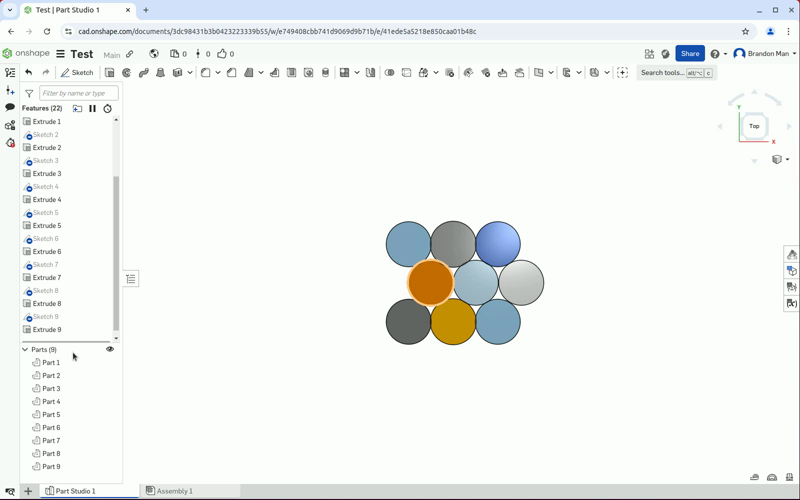
key_down(shift)
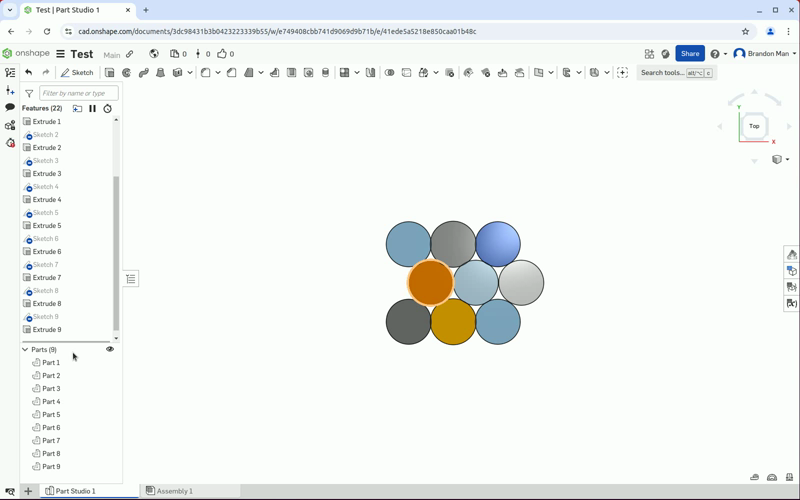
key(up)
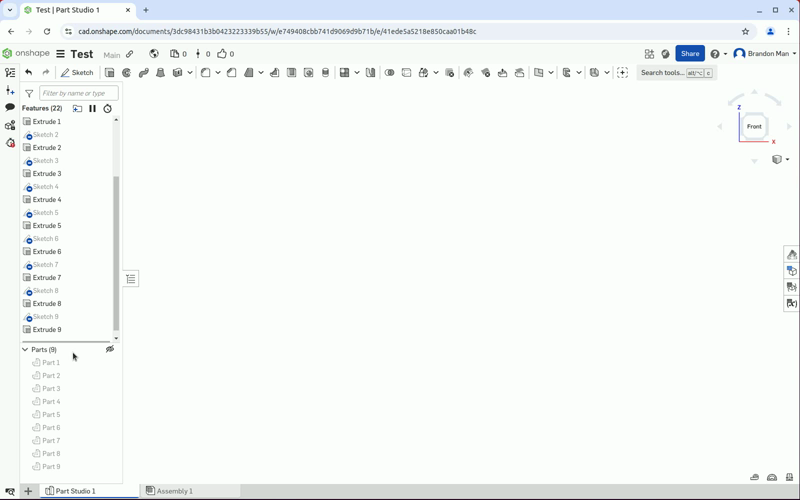
key_up(shift)
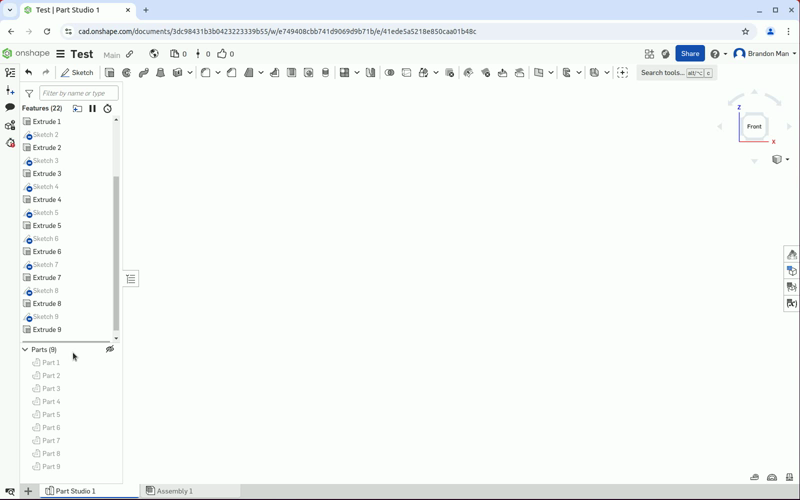
mouse_move(73, 352)
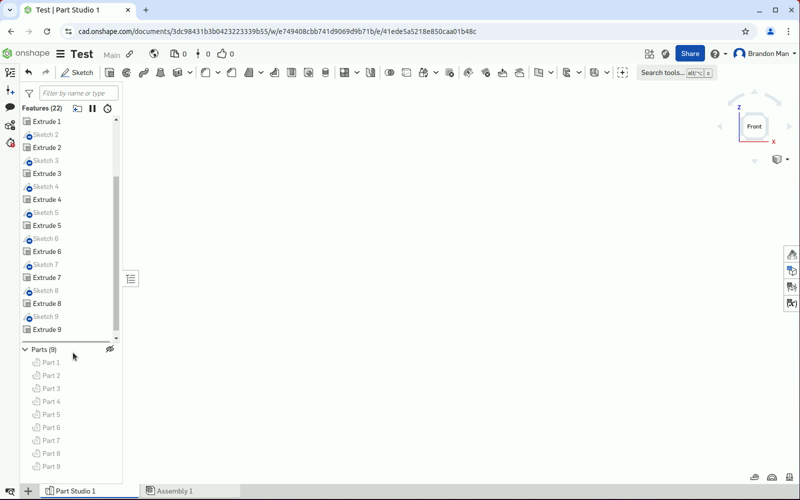
key(shift+y)
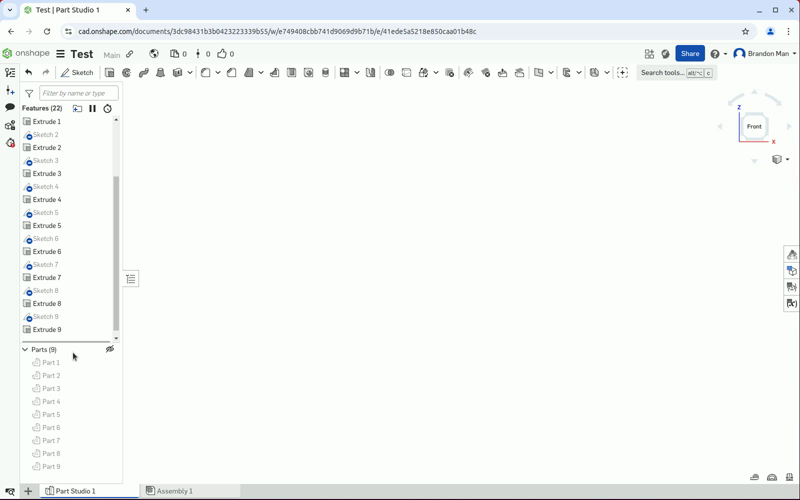
key(shift+s)
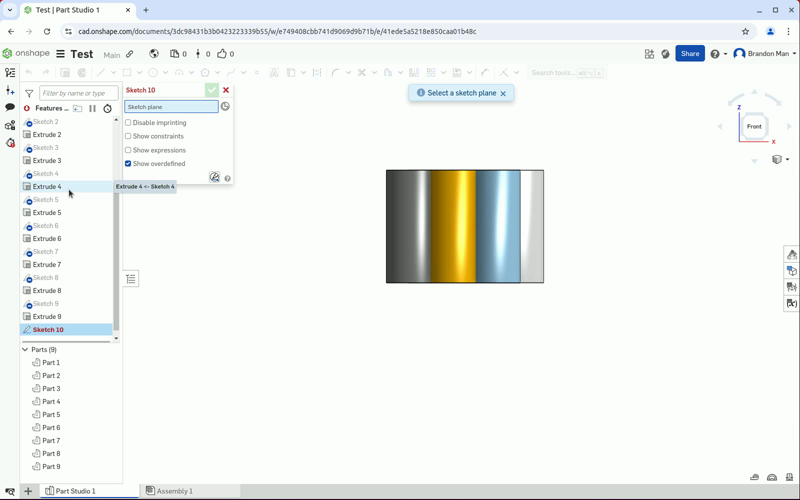
scroll(3)
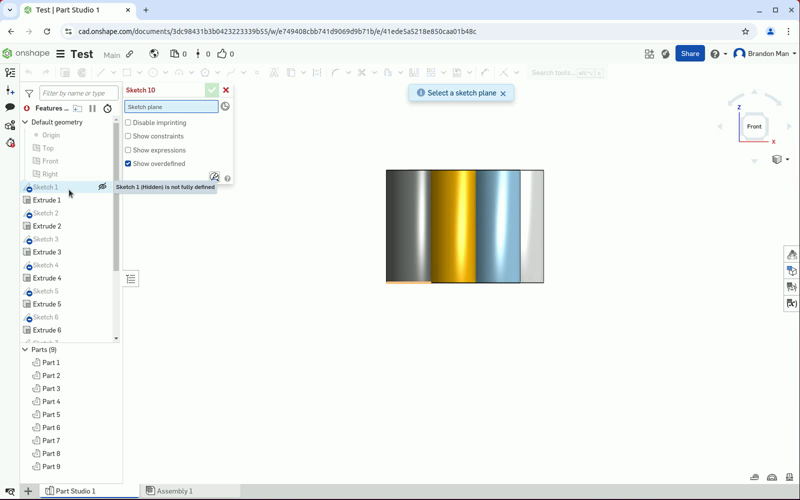
mouse_move(69, 163)
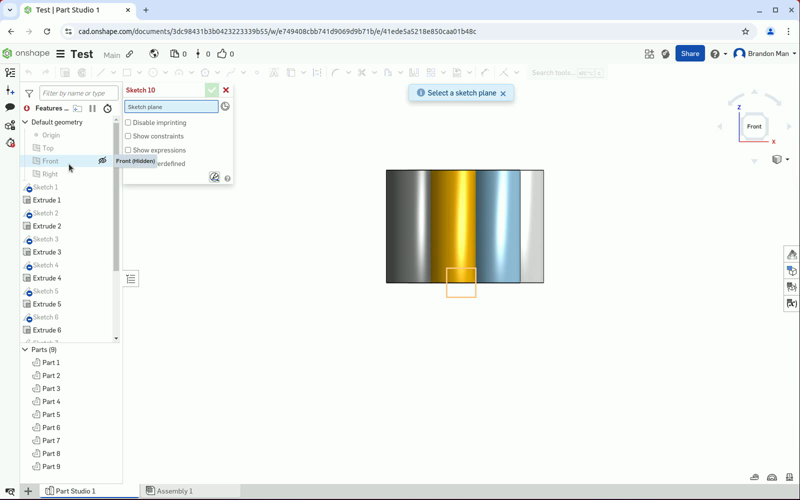
click(69, 163)
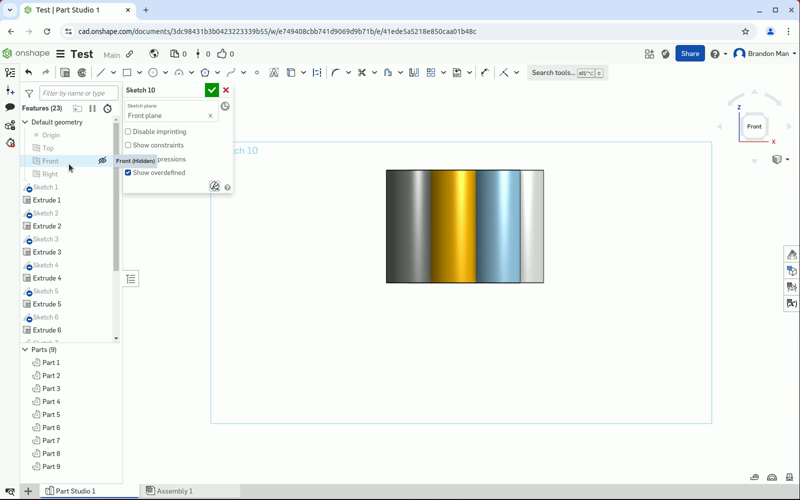
mouse_move(73, 352)
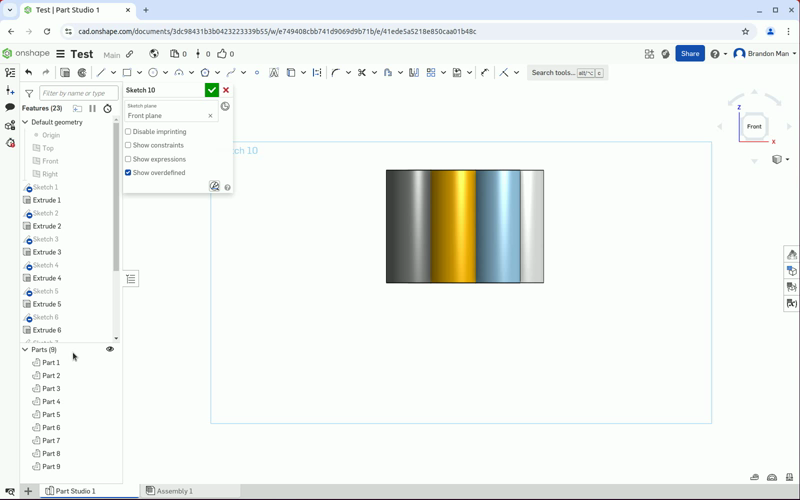
key(y)
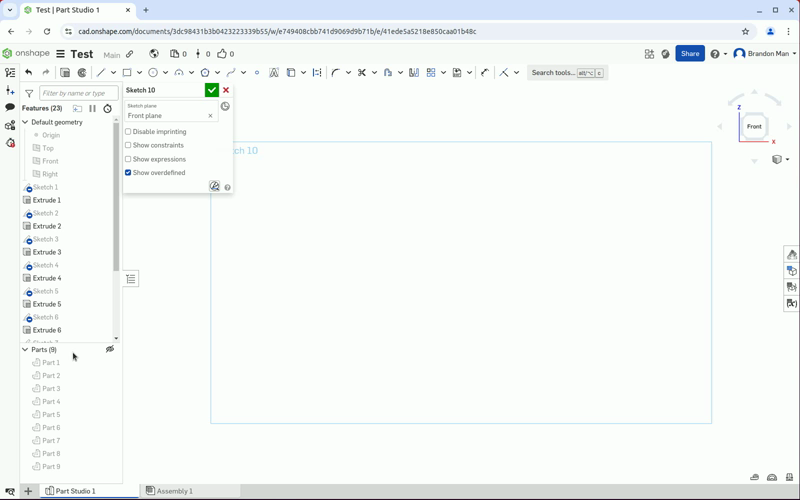
key(l)
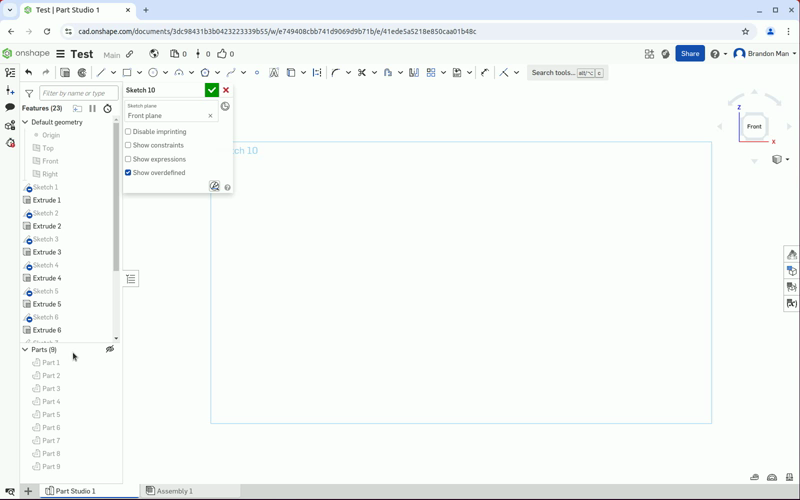
key_down(shift)
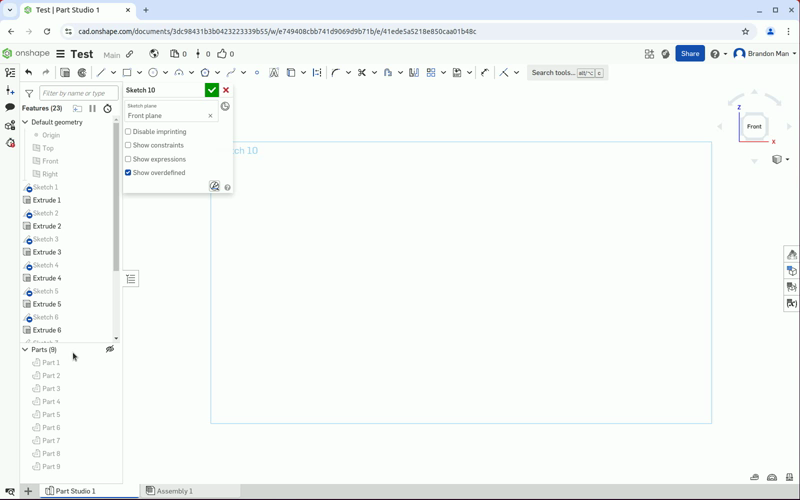
mouse_move(366, 290)
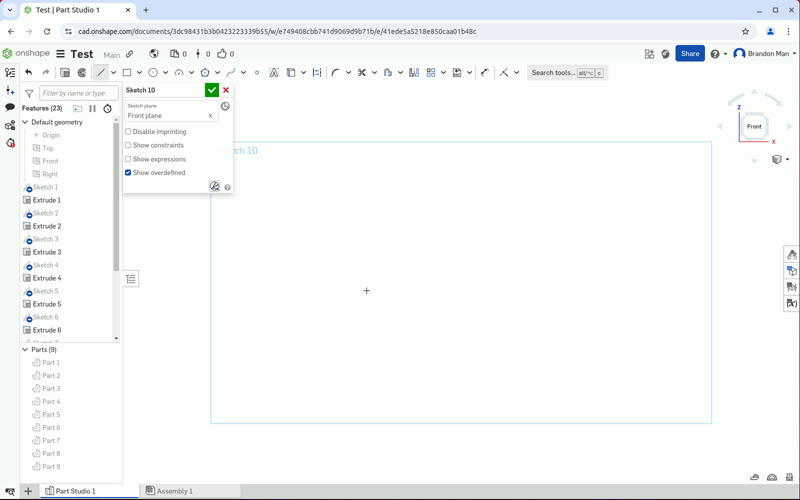
click(366, 290)
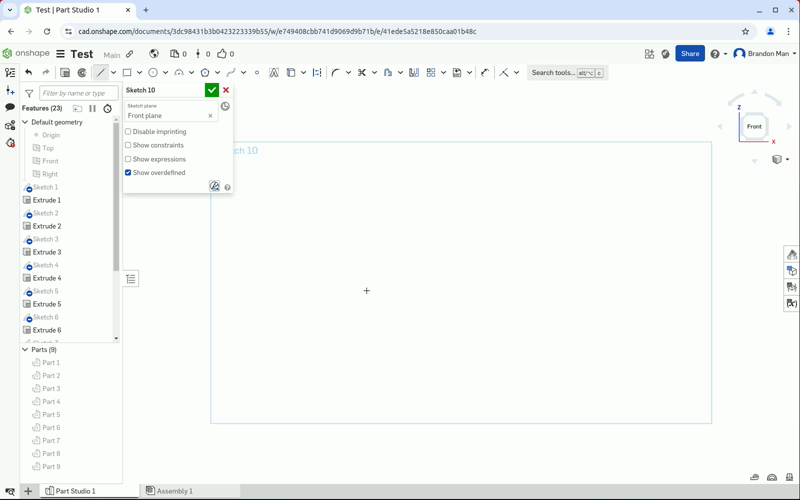
key_up(shift)
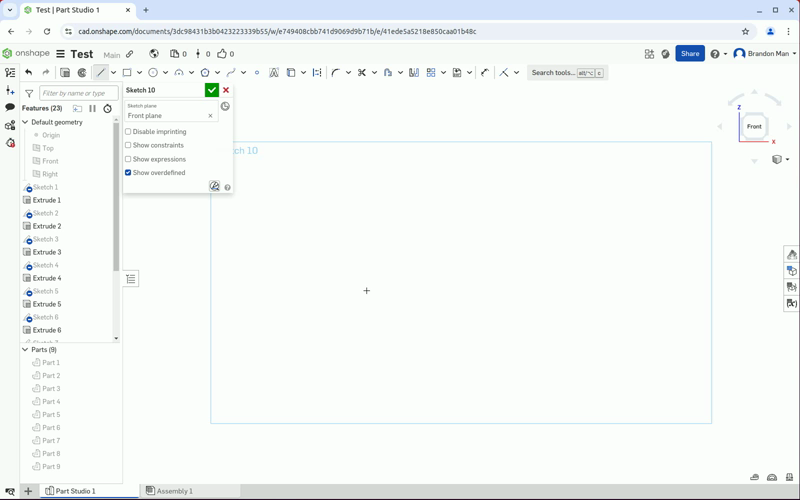
key_down(shift)
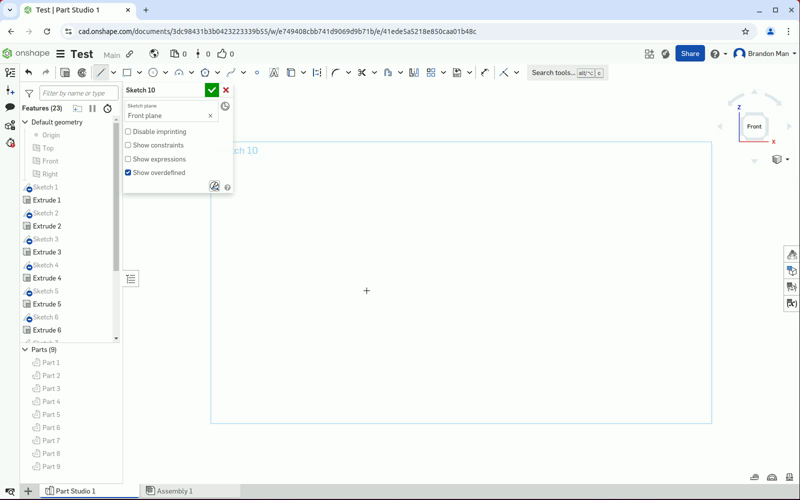
mouse_move(553, 290)
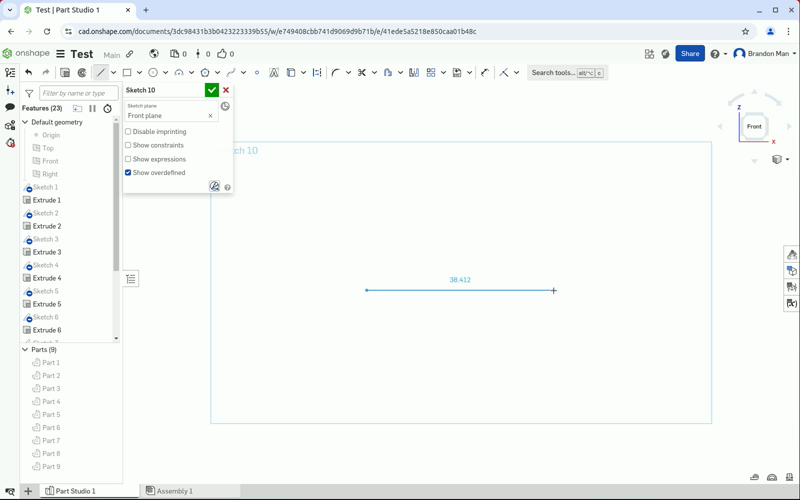
click(553, 290)
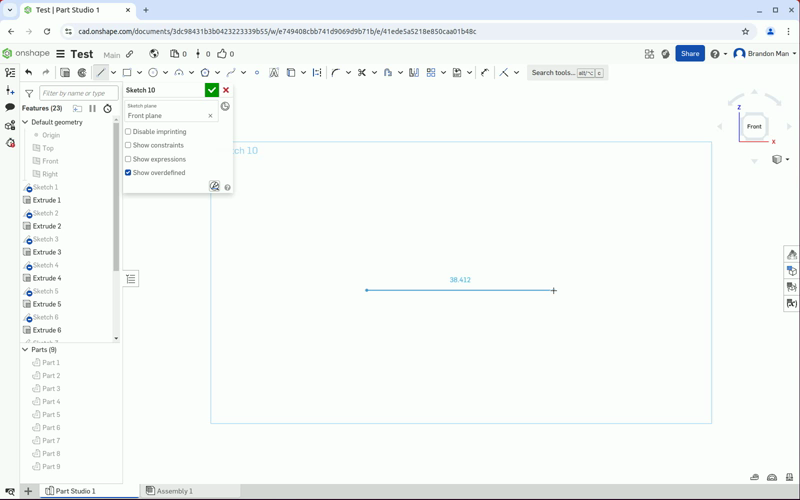
key_up(shift)
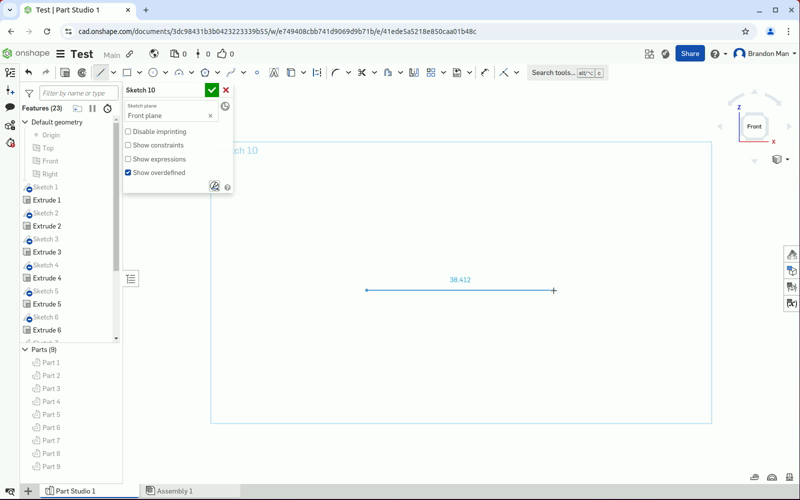
key_down(shift)
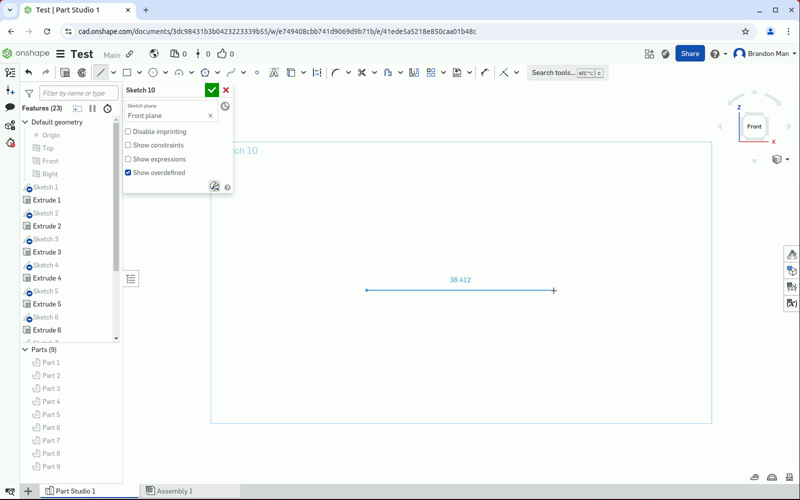
mouse_move(583, 290)
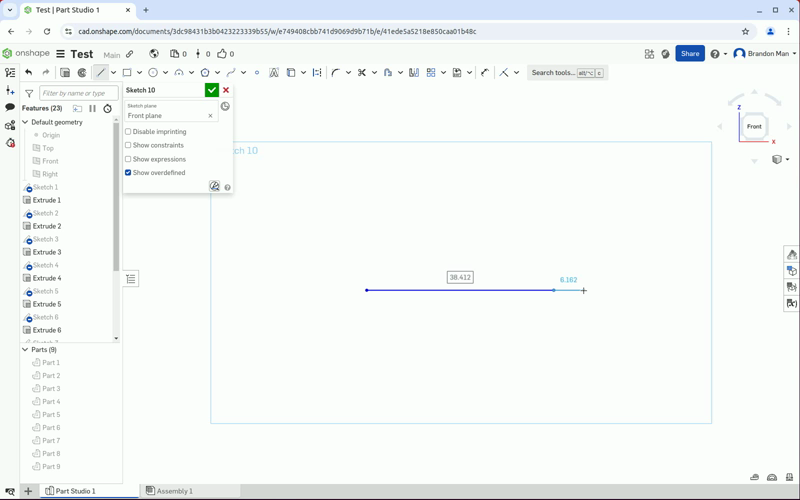
mouse_move(553, 282)
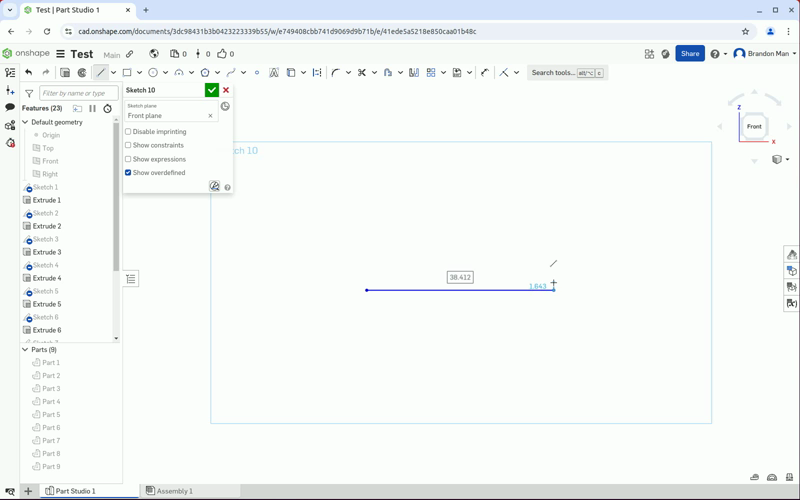
click(553, 282)
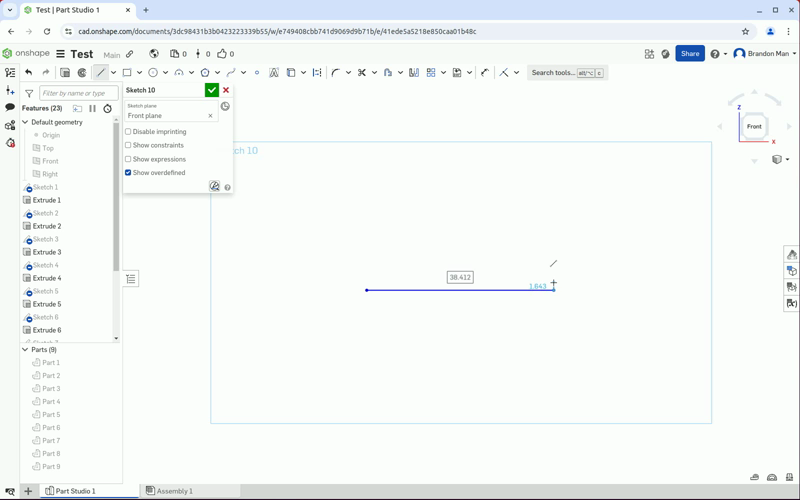
key_up(shift)
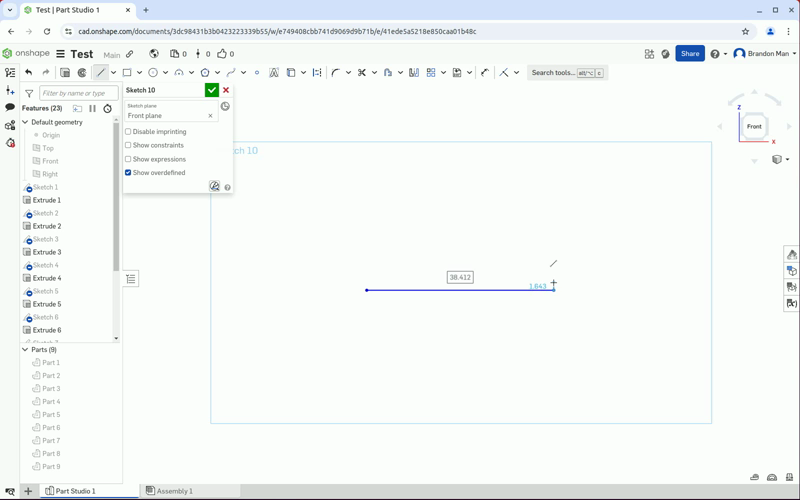
key_down(shift)
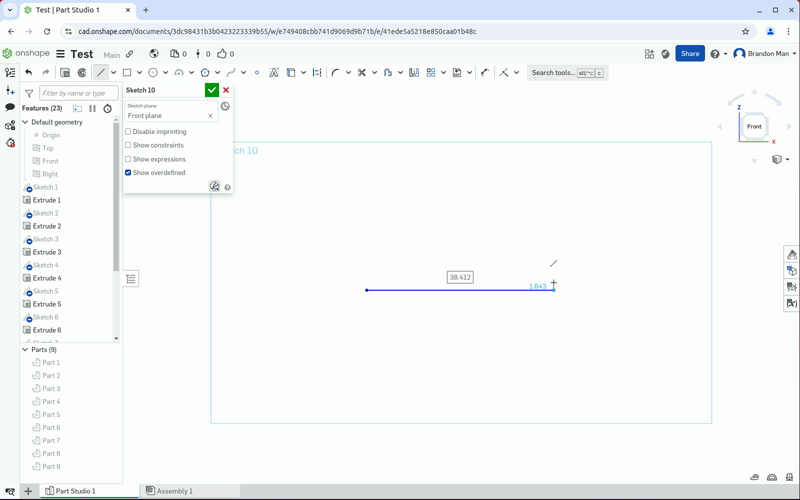
mouse_move(366, 282)
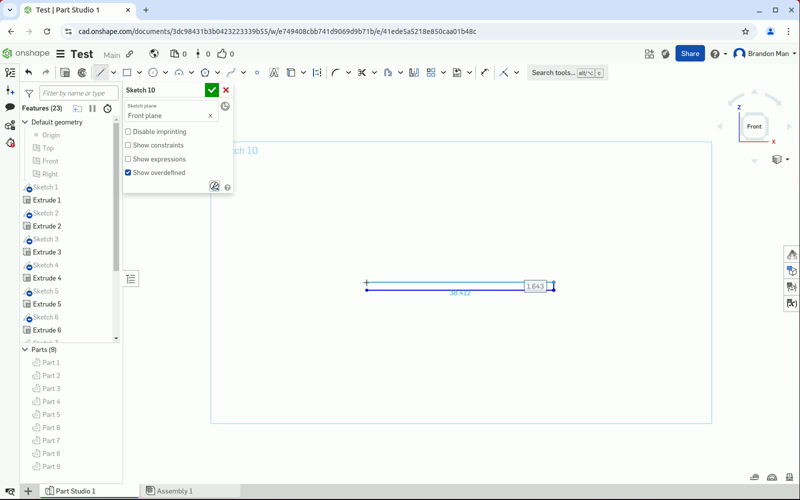
click(366, 282)
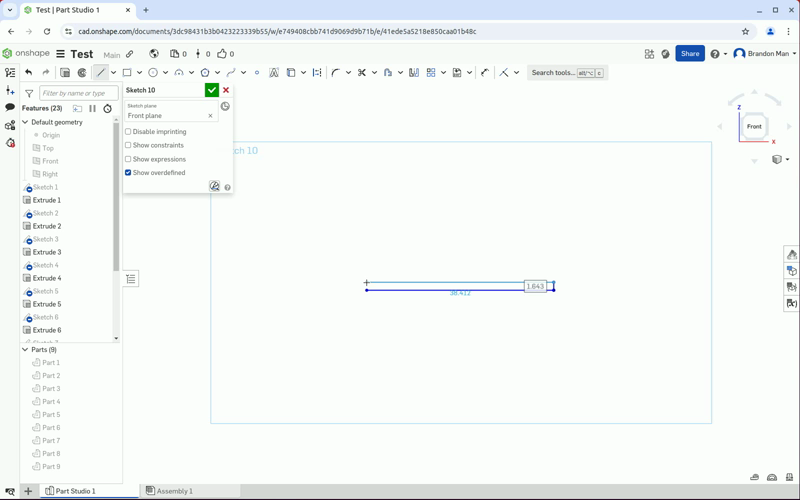
key_up(shift)
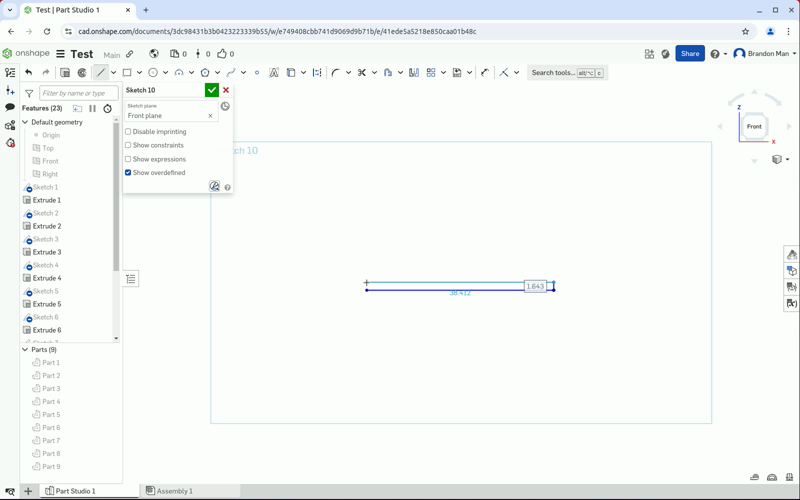
mouse_move(396, 282)
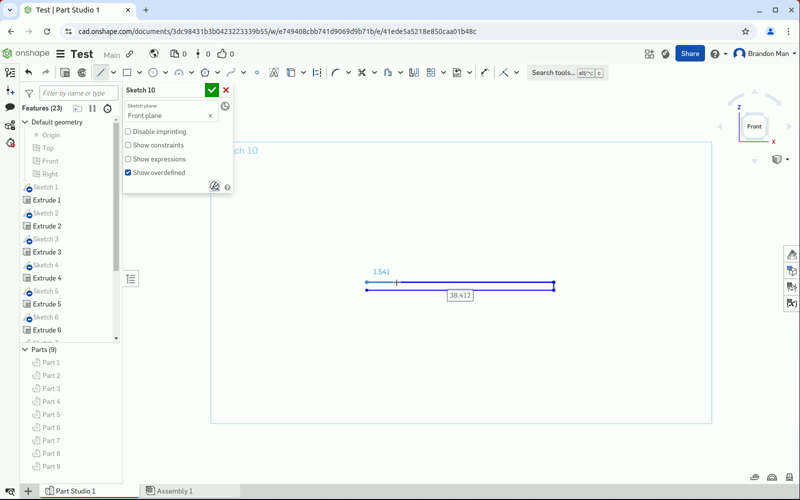
key_down(shift)
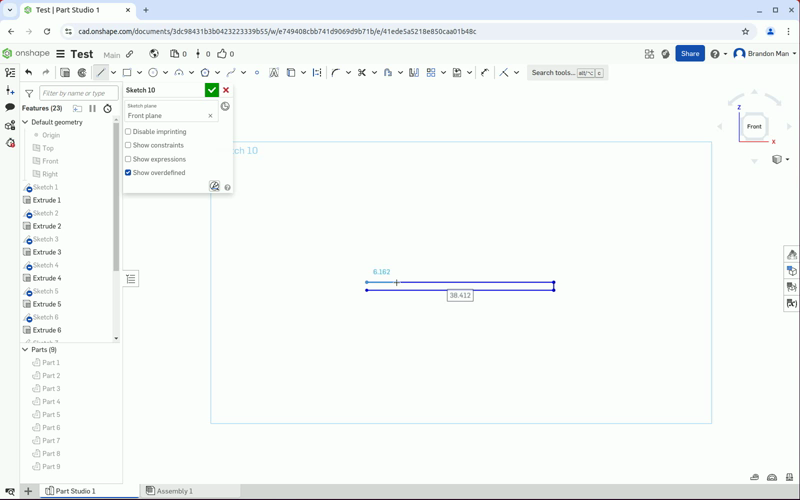
mouse_move(366, 290)
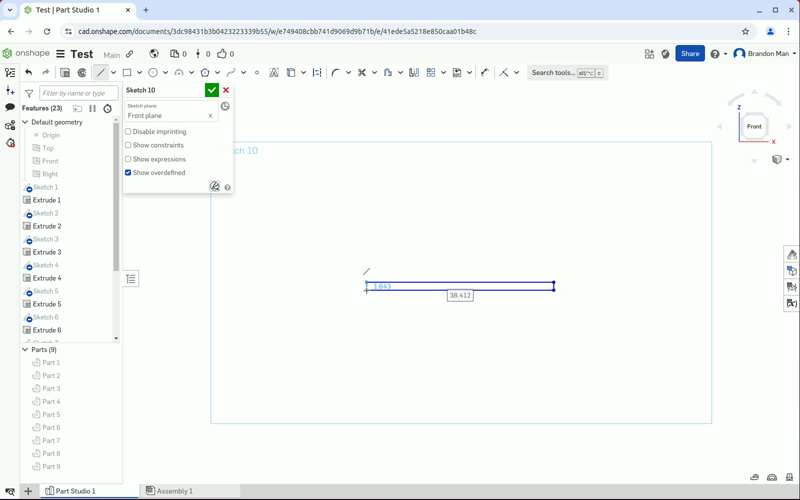
key_up(shift)
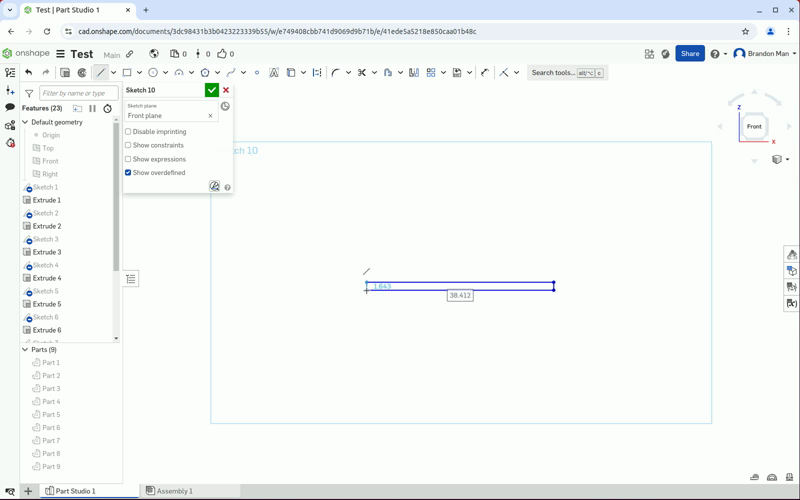
click(366, 290)
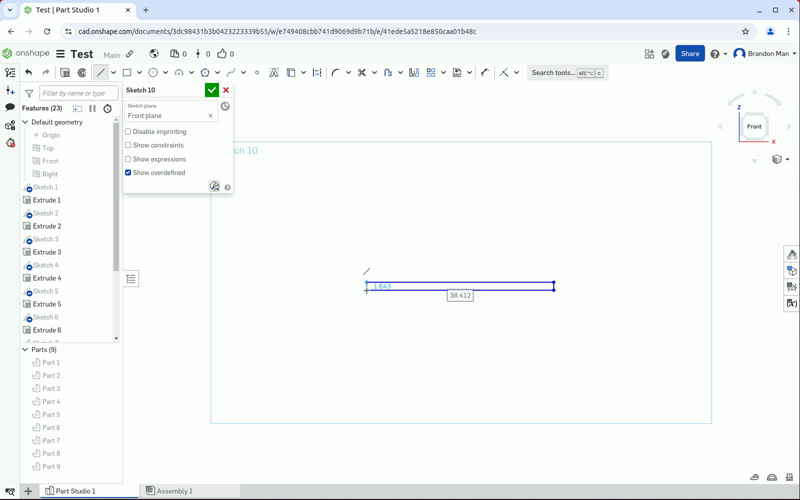
key(esc)
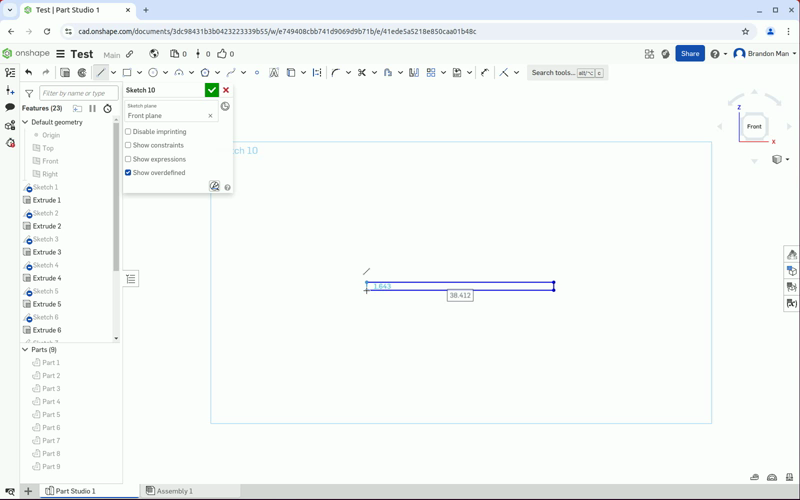
mouse_move(426, 284)
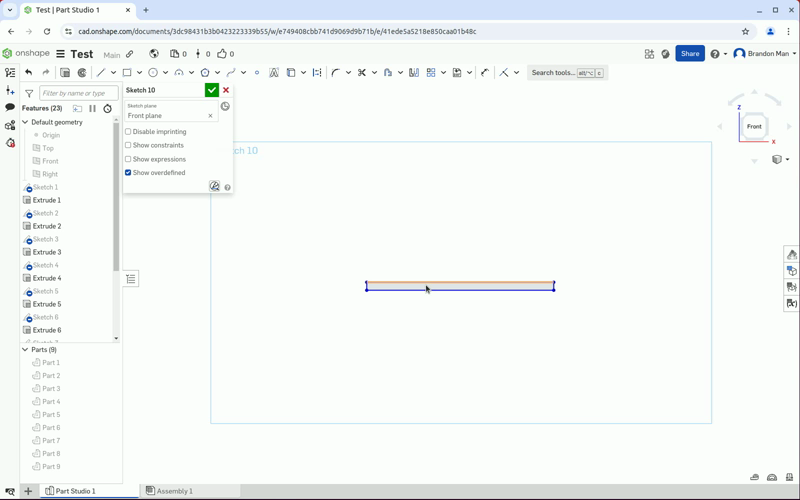
scroll(6)
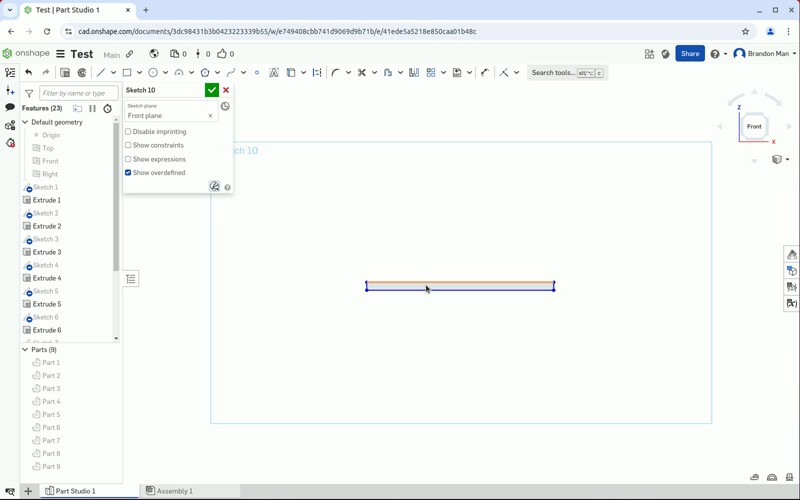
scroll(6)
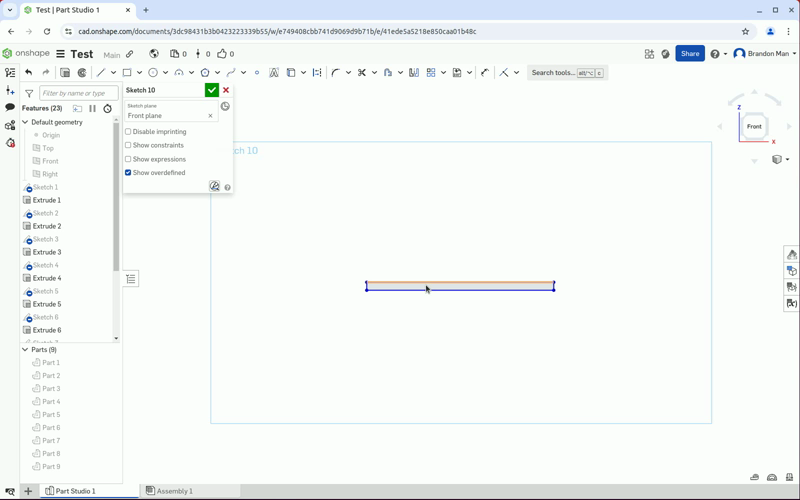
scroll(6)
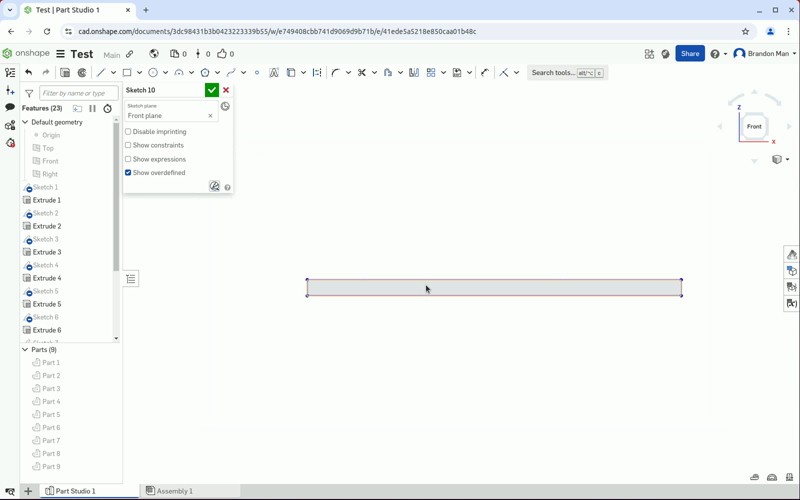
scroll(6)
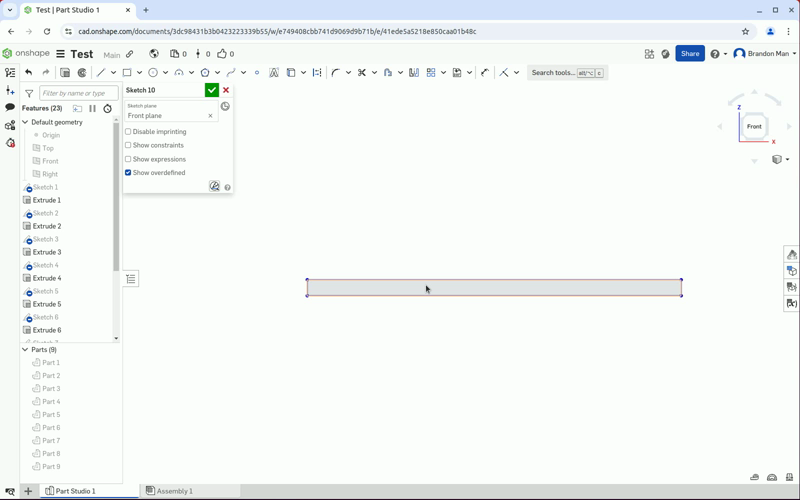
scroll(6)
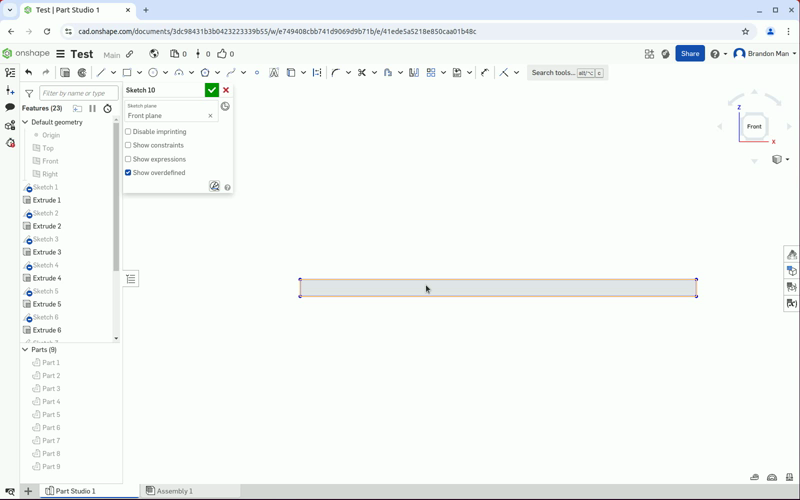
scroll(6)
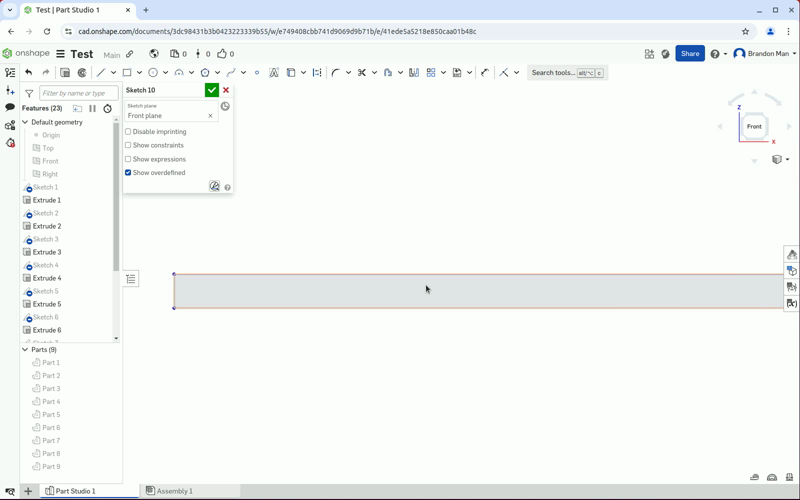
scroll(6)
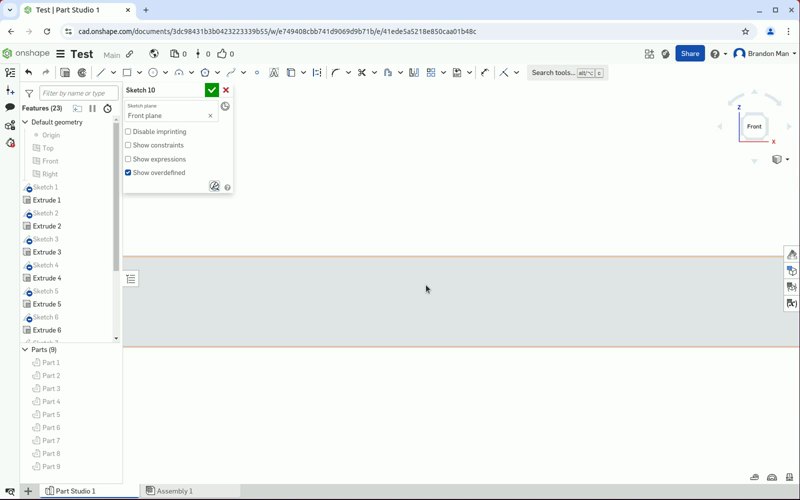
click(426, 284)
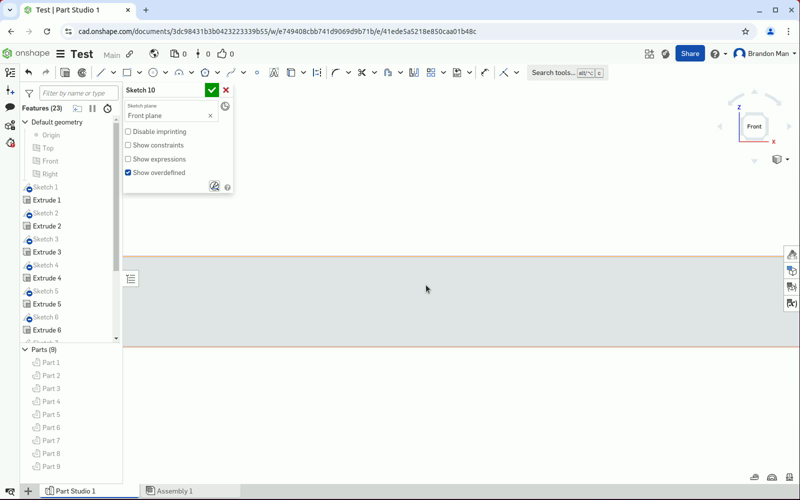
scroll(-6)
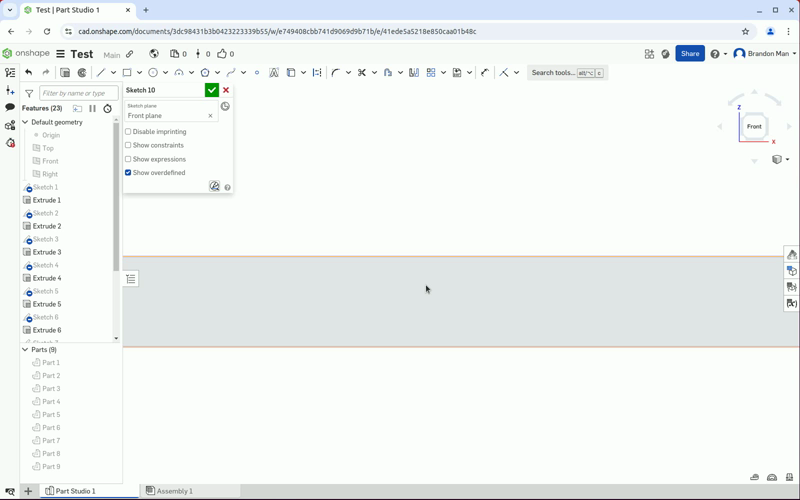
scroll(-6)
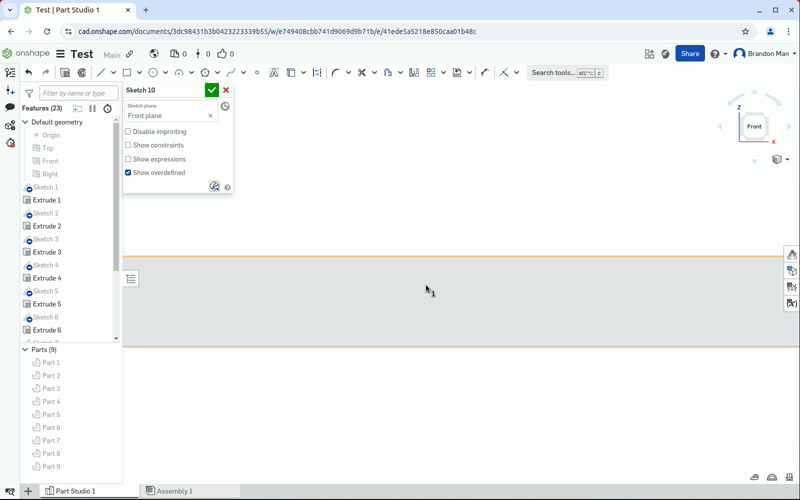
scroll(-6)
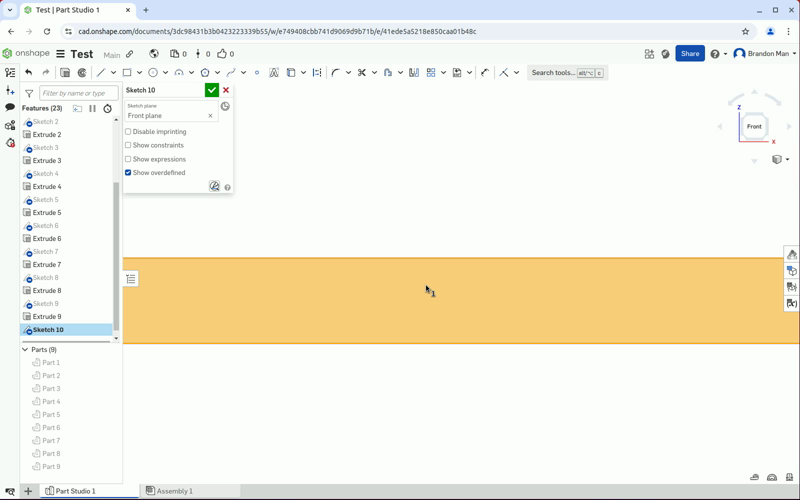
scroll(-6)
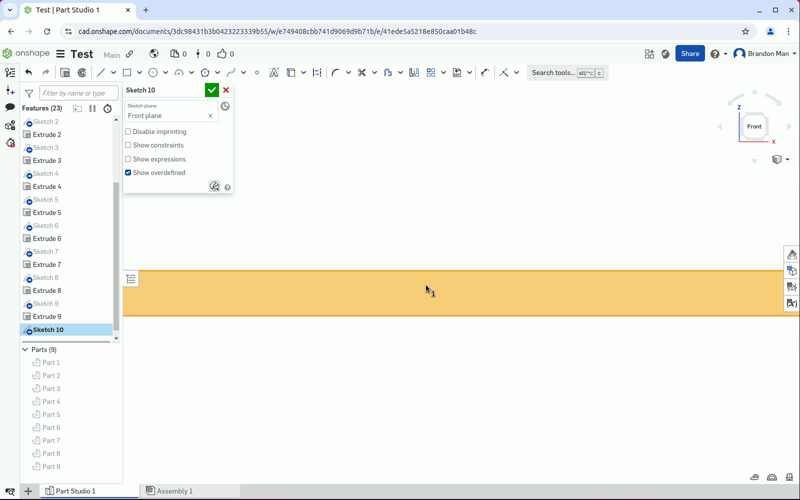
scroll(-6)
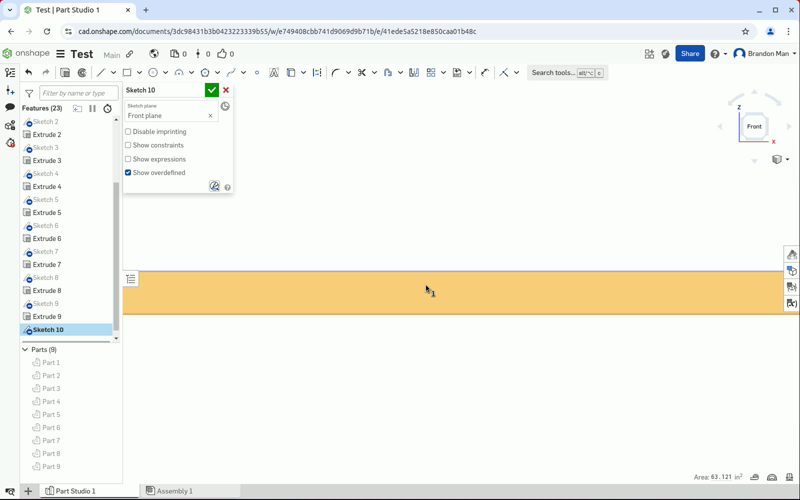
scroll(-6)
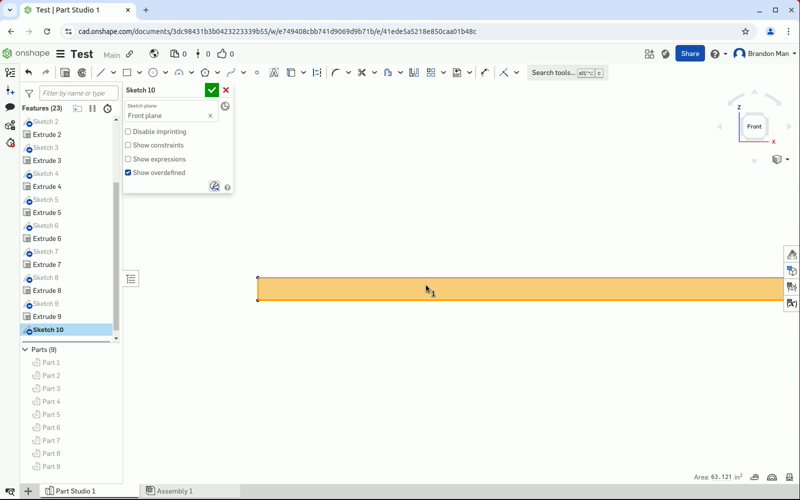
scroll(-6)
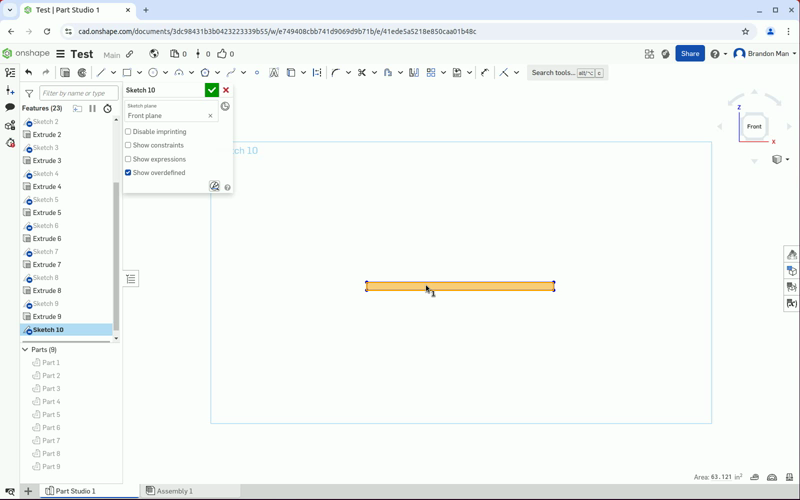
mouse_move(73, 352)
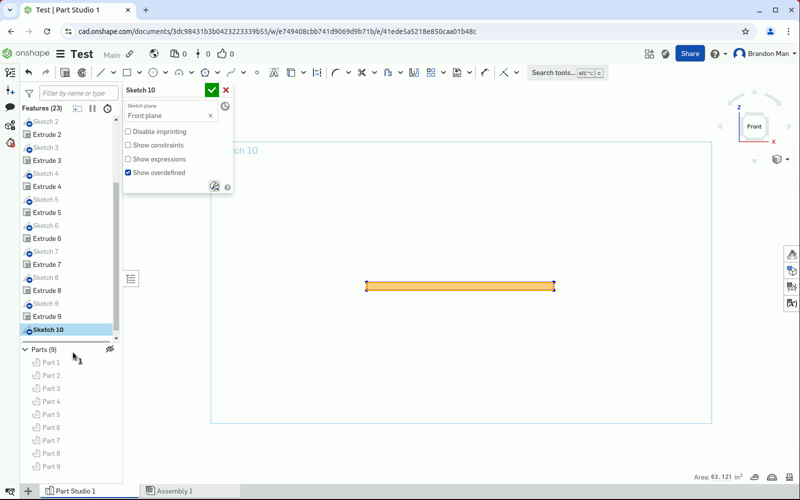
key(shift+y)
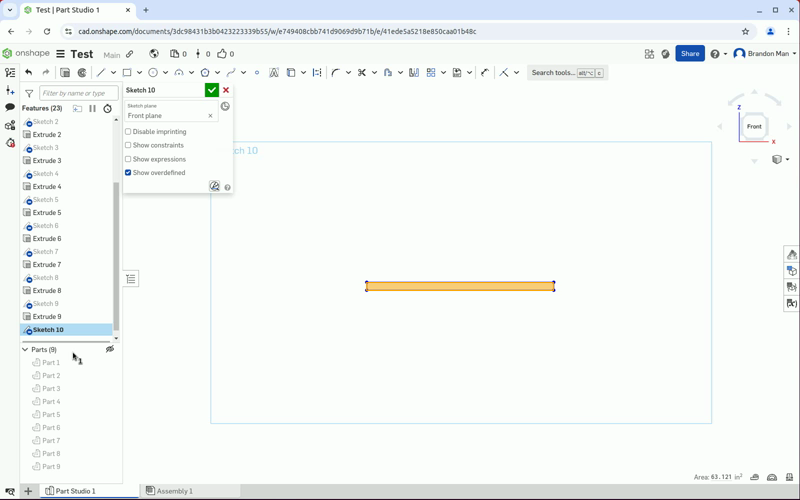
key(shift+e)
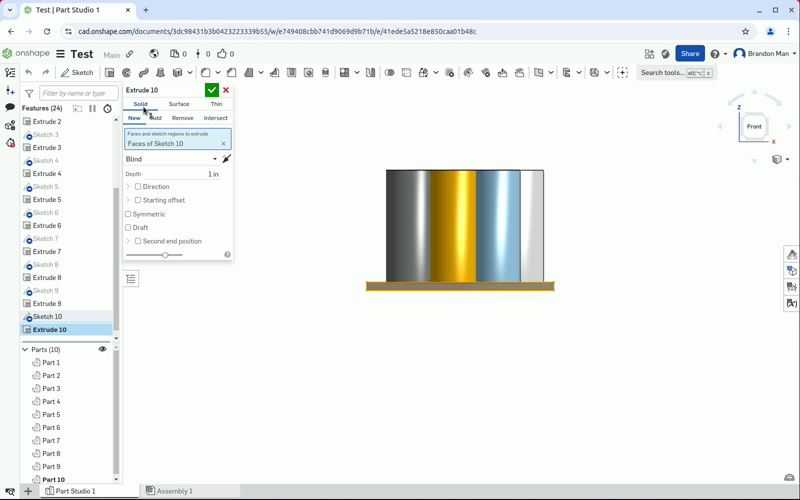
mouse_move(143, 106)
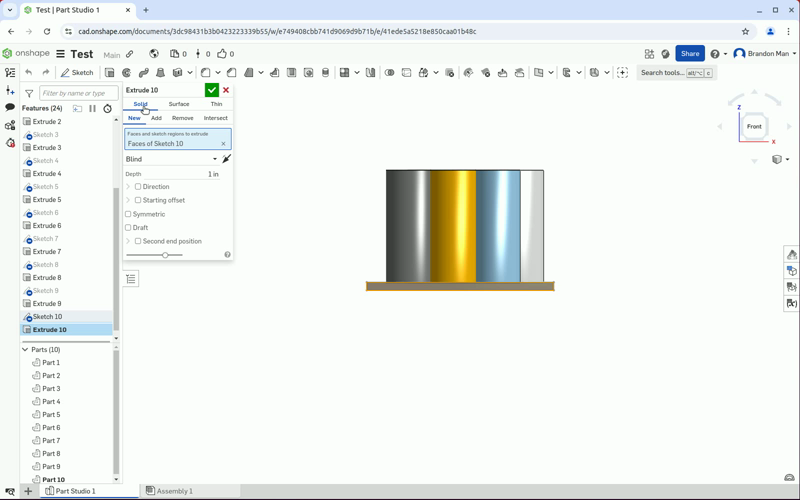
click(143, 106)
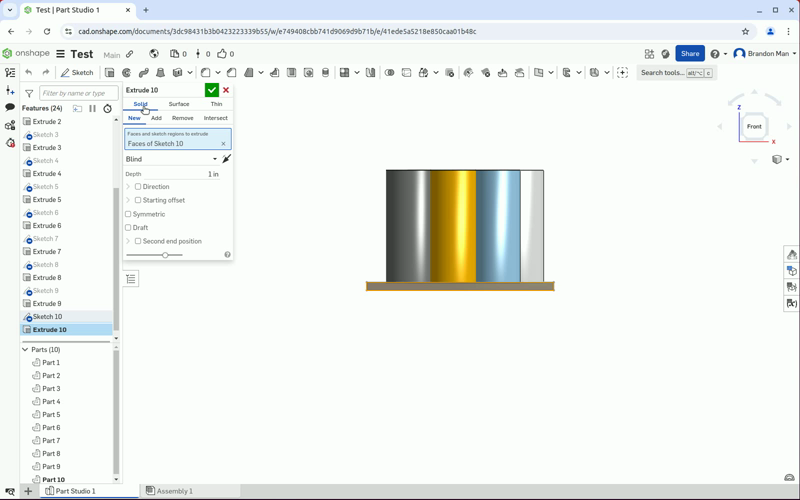
mouse_move(137, 120)
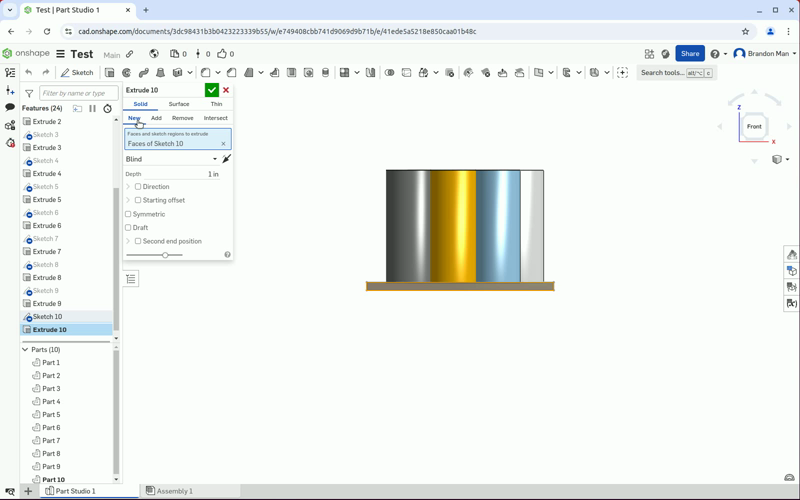
click(137, 120)
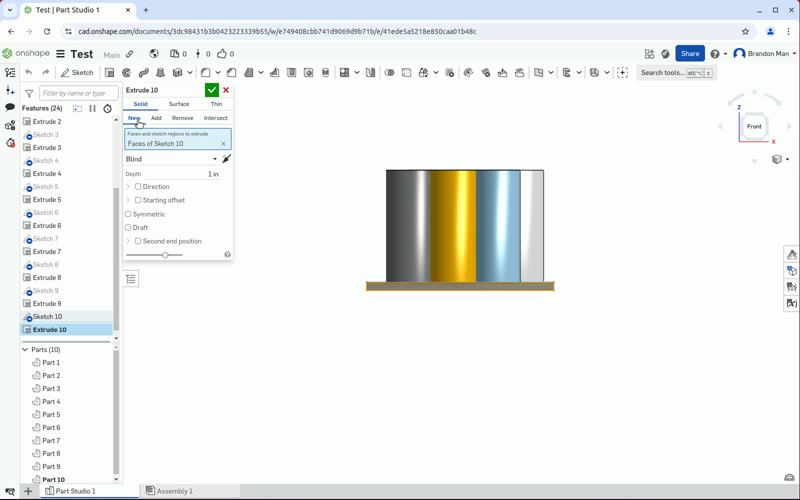
key(tab, 4)
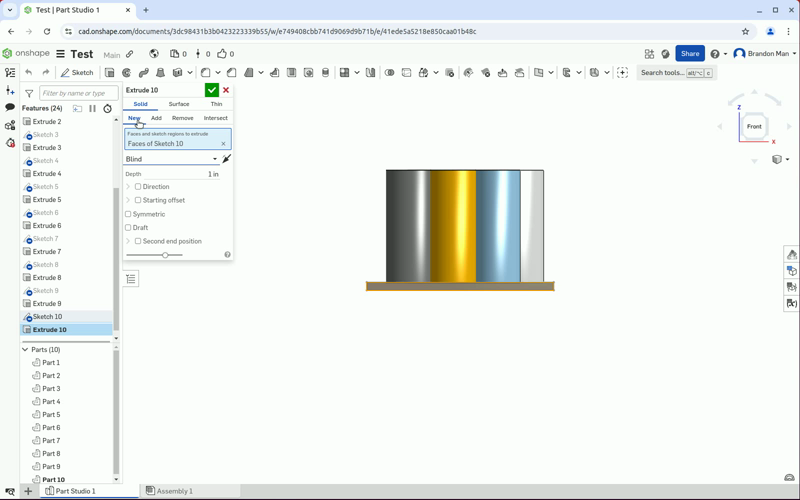
text(-30.81)
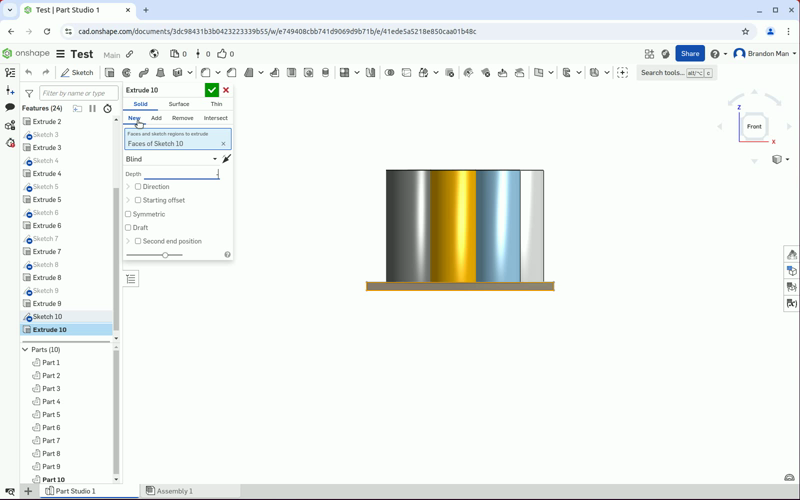
key(tab, 3)
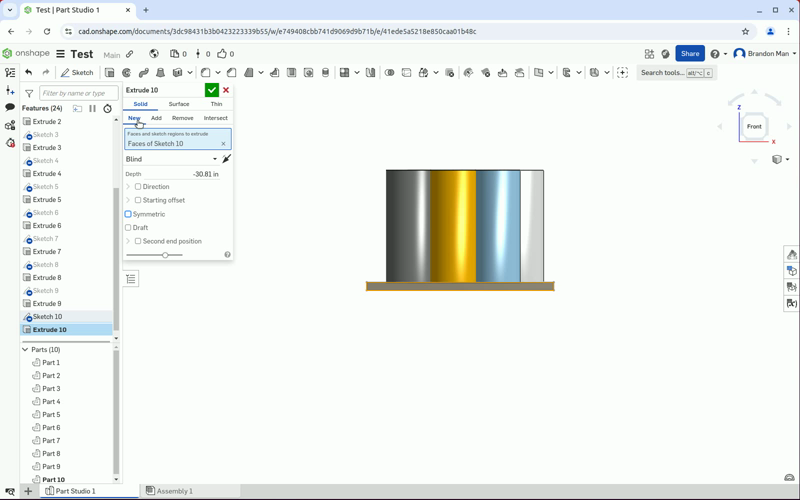
key(space)
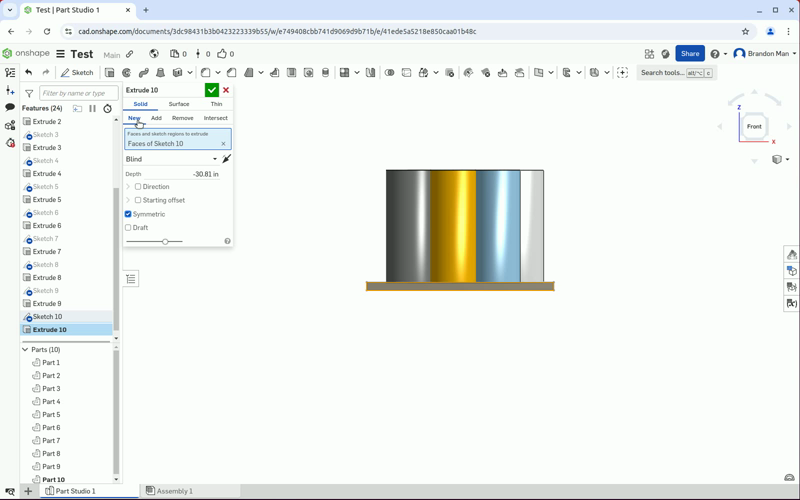
key(enter)
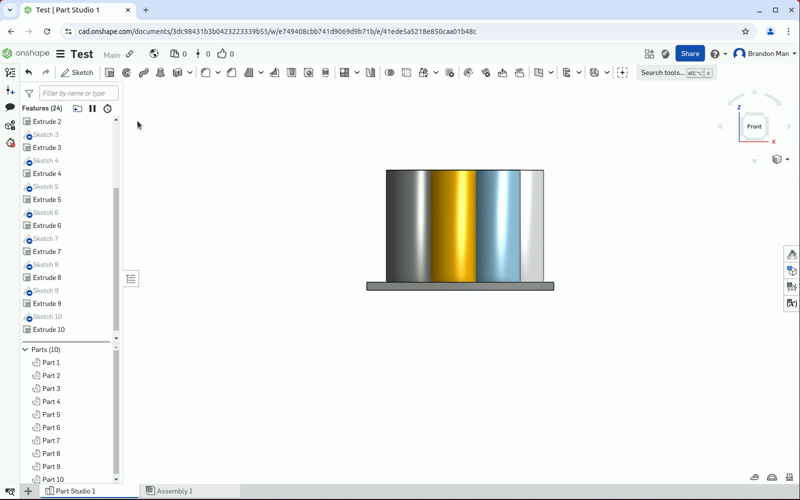
key(shift+h)
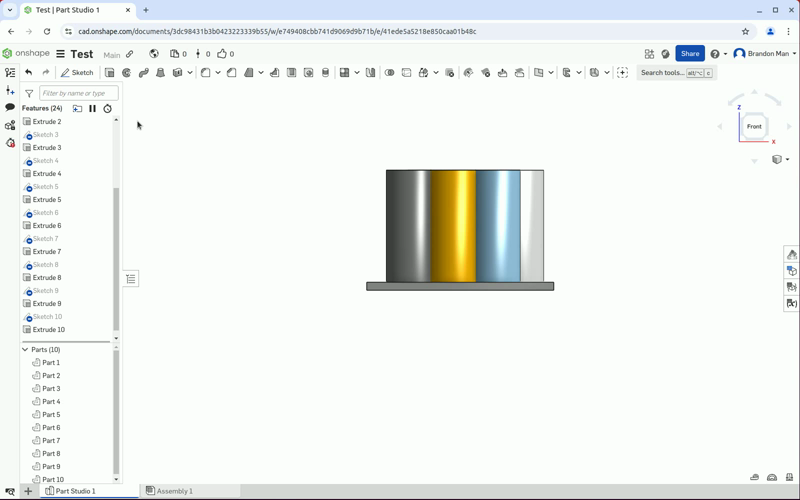
key(shift+h)
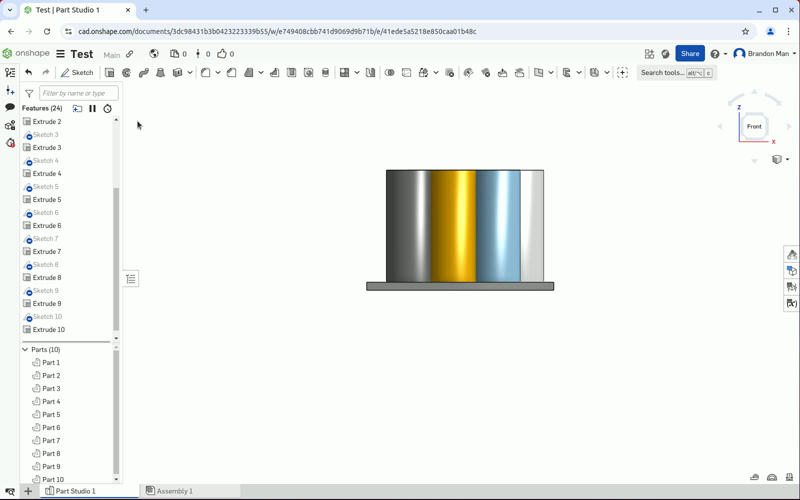
key(shift+7)
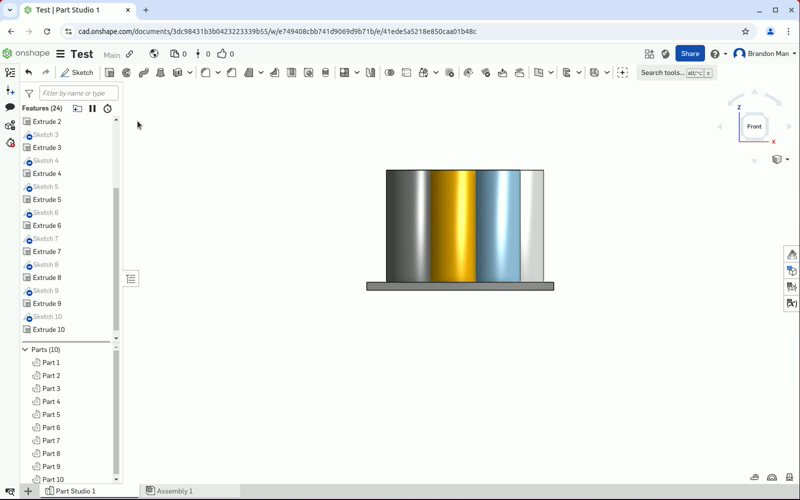
key(left, 2)
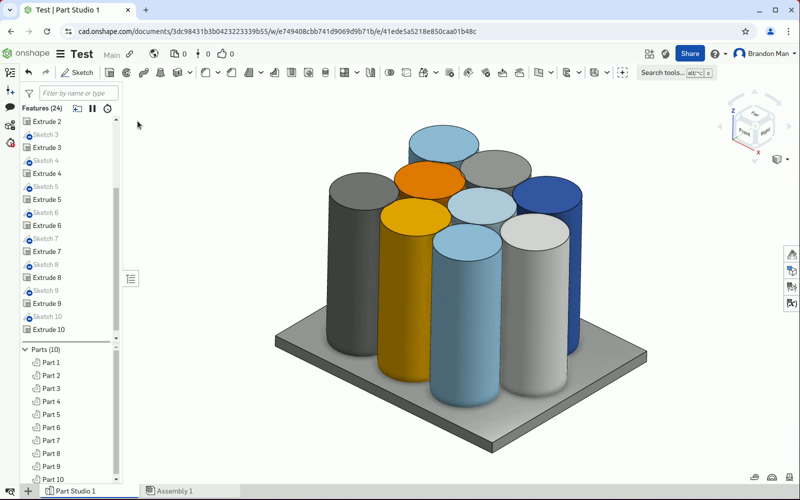
key(down, 2)
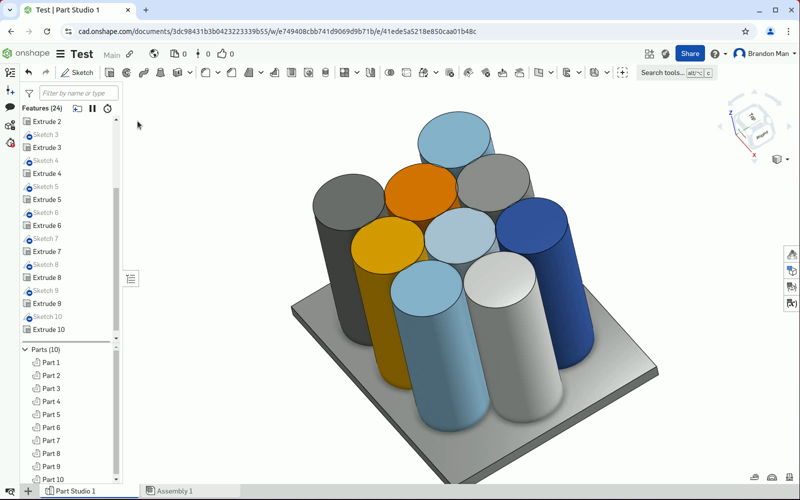
key(up, 2)
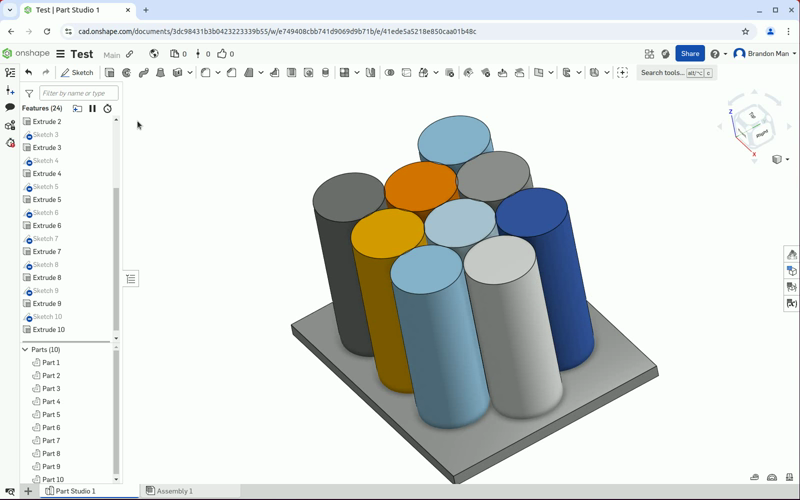
key(right, 2)
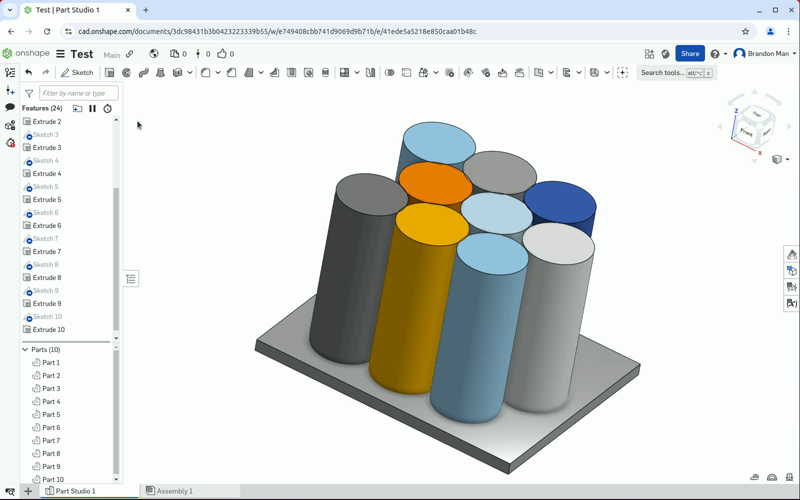
mouse_move(69, 85)
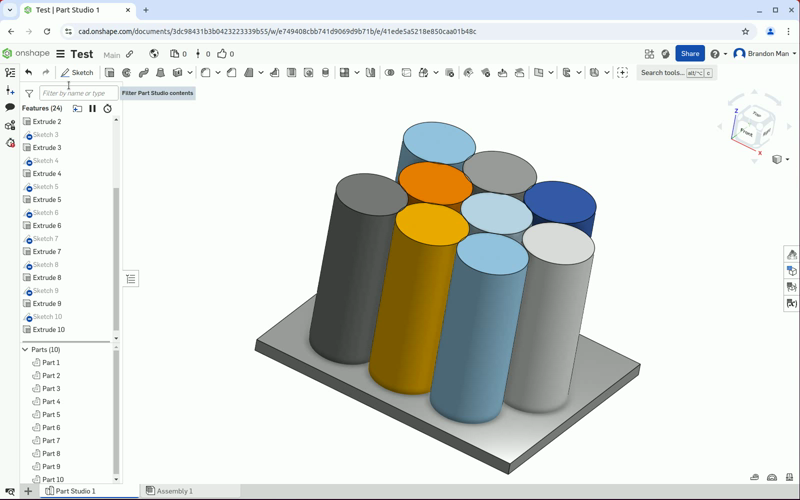
click(69, 85)